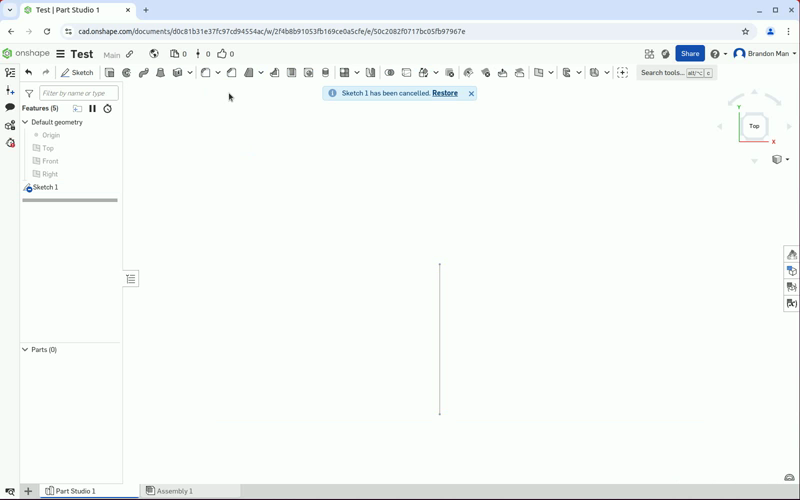
key(shift+h)
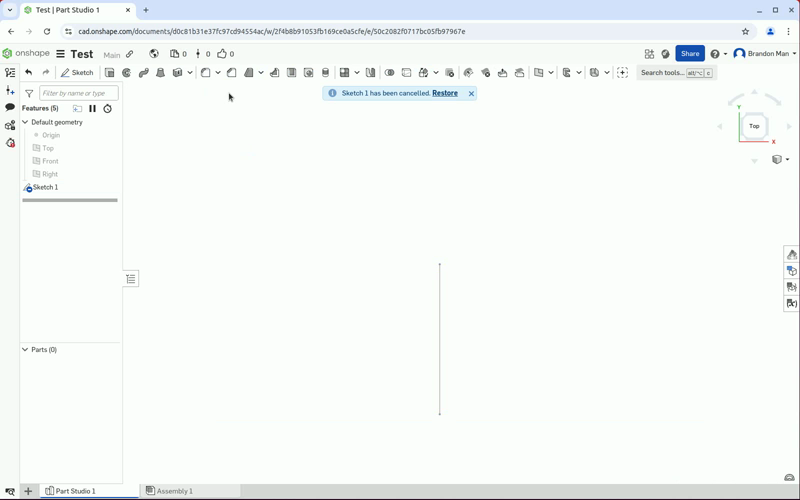
key(shift+s)
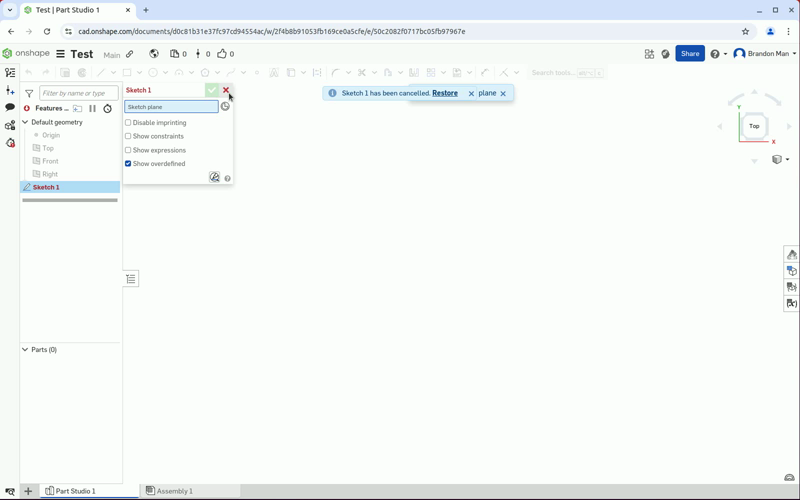
mouse_move(73, 150)
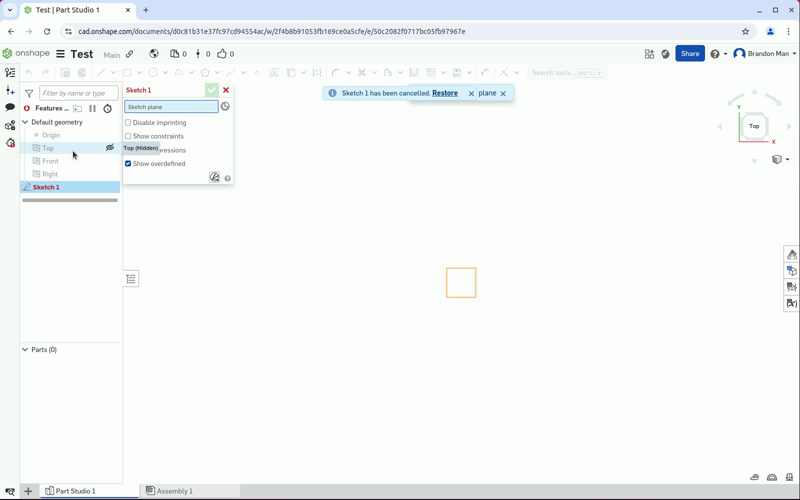
click(73, 150)
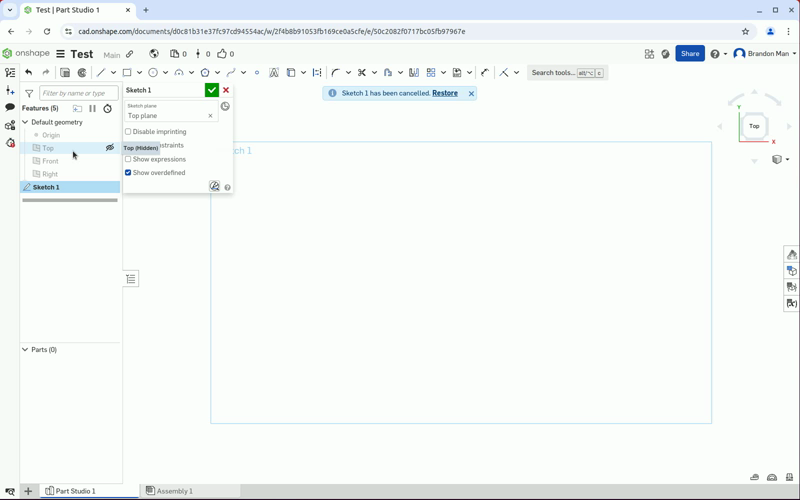
mouse_move(73, 352)
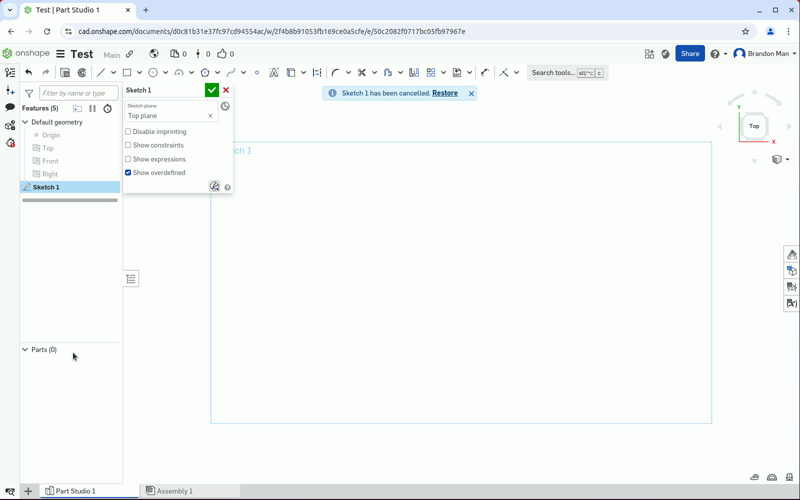
key(y)
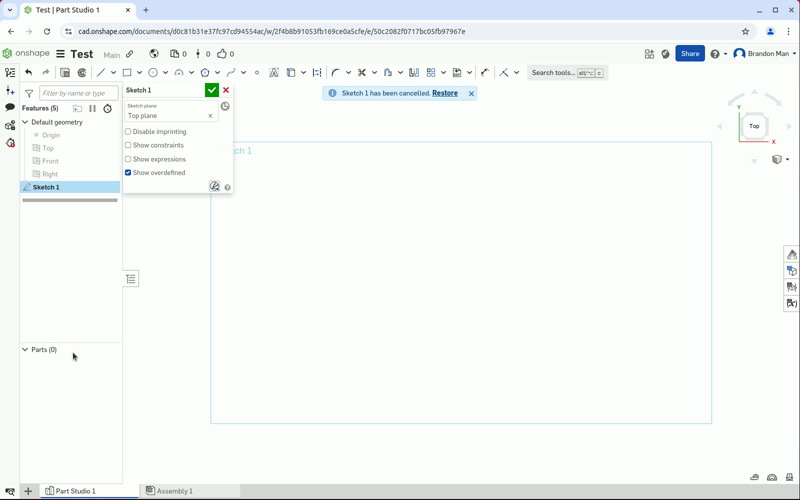
key(l)
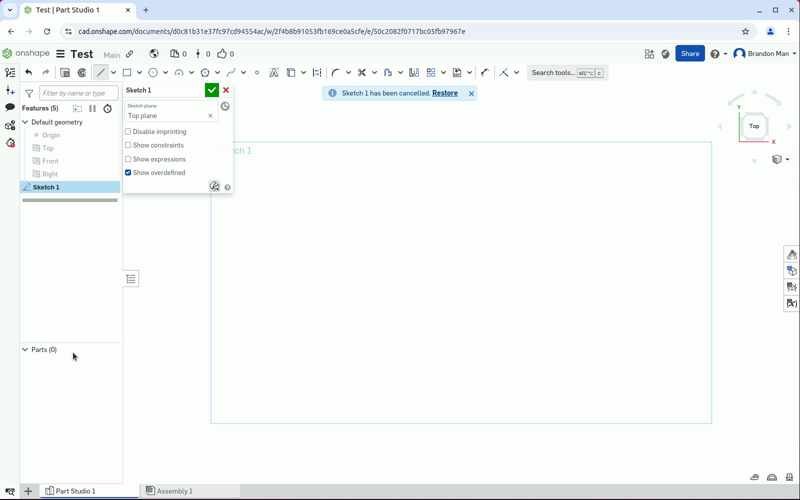
key_down(shift)
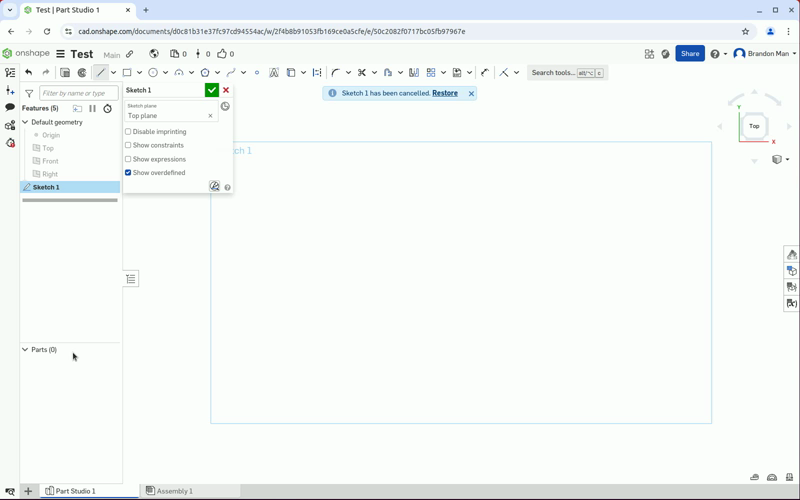
mouse_move(349, 250)
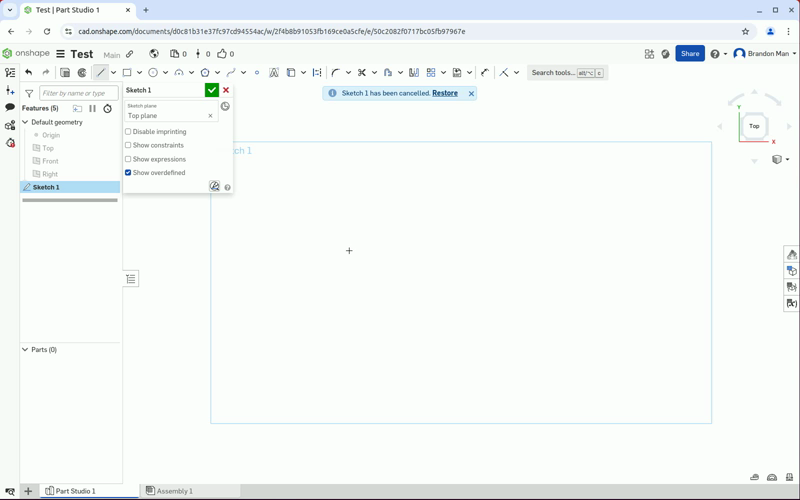
click(349, 250)
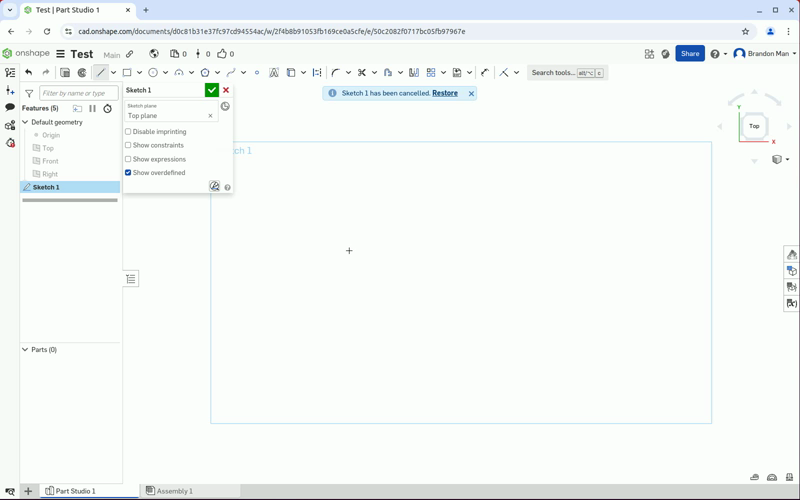
key_up(shift)
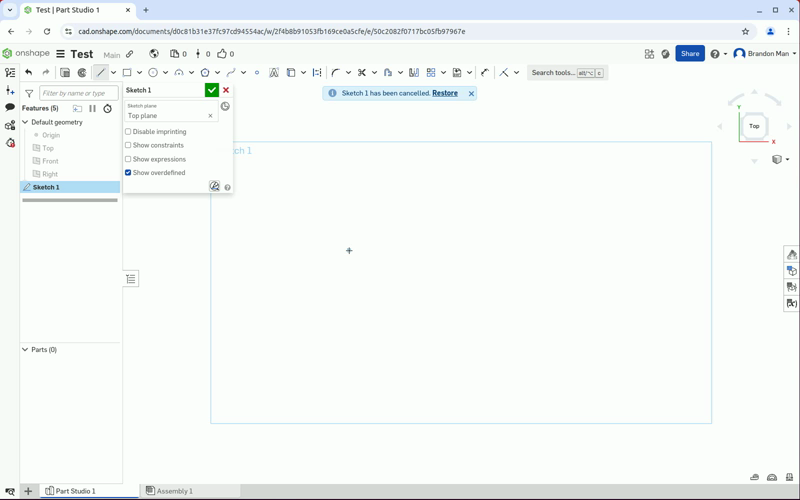
key_down(shift)
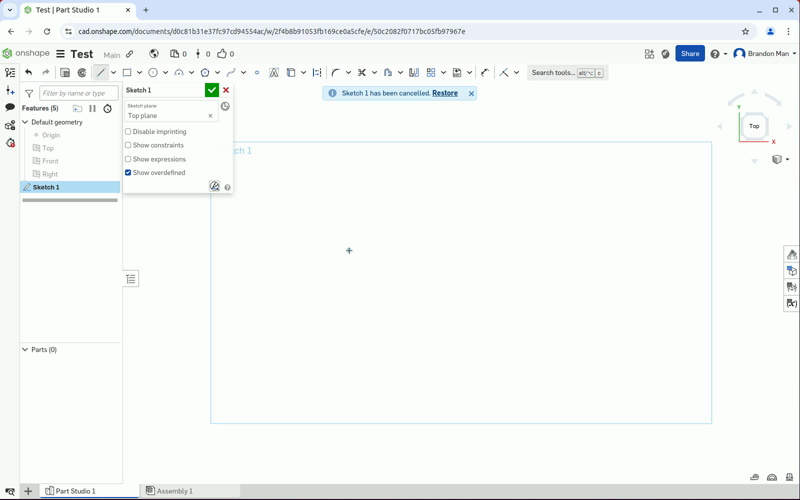
mouse_move(379, 250)
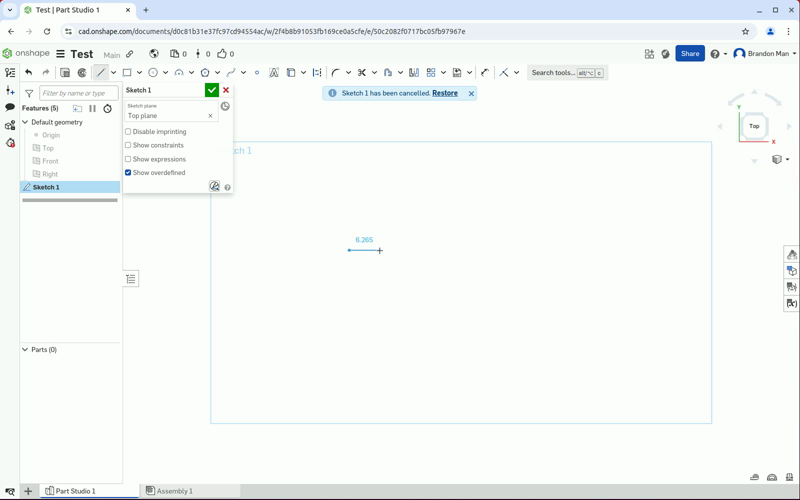
mouse_move(355, 250)
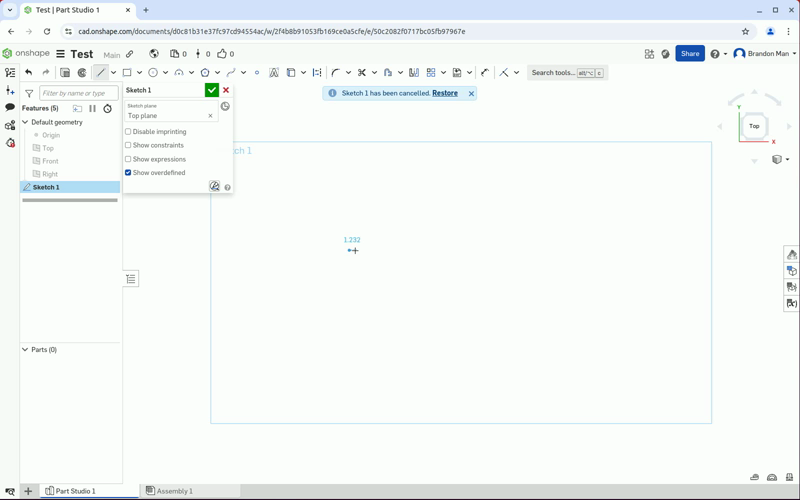
scroll(6)
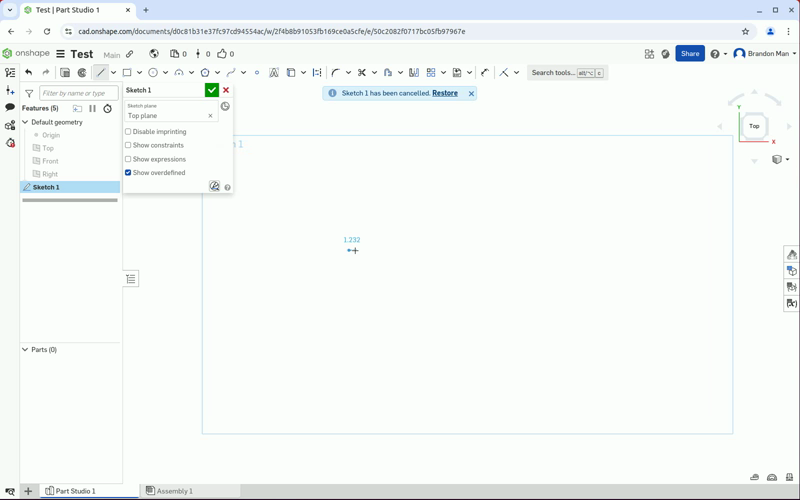
scroll(6)
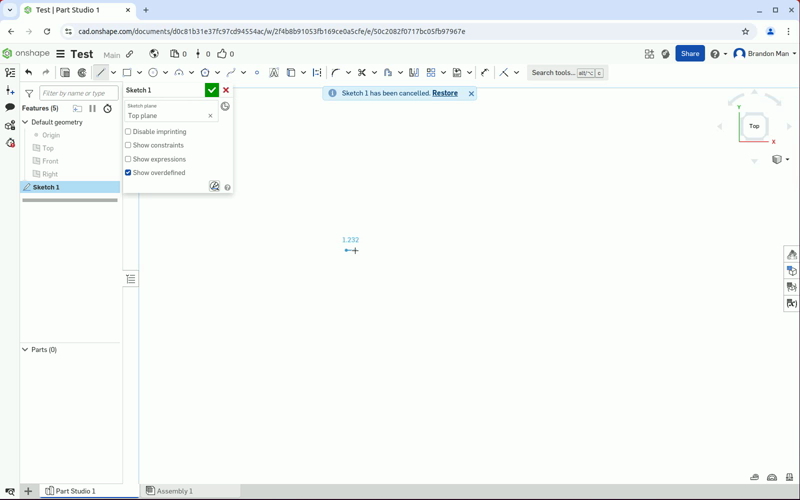
scroll(6)
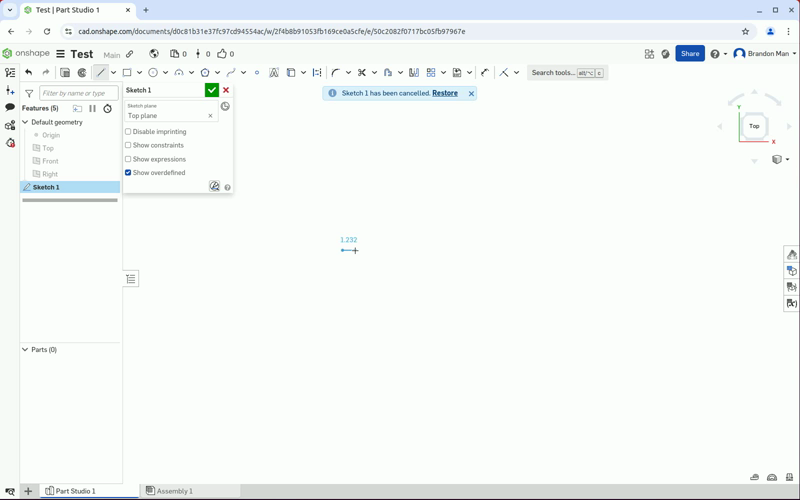
scroll(6)
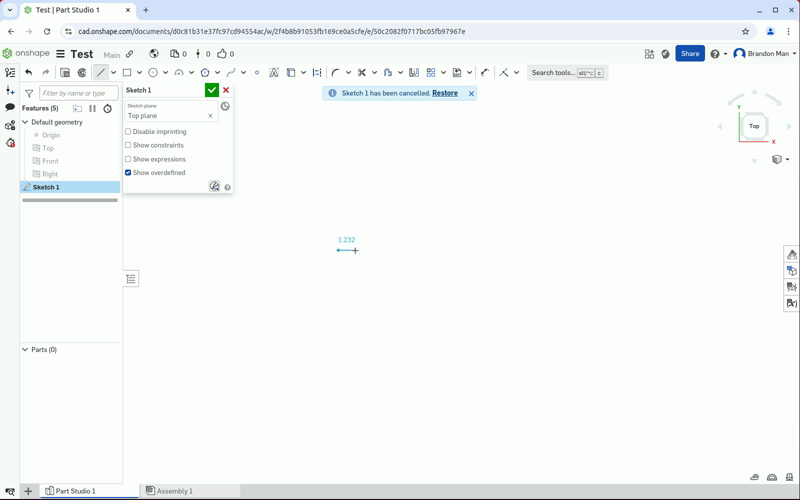
scroll(6)
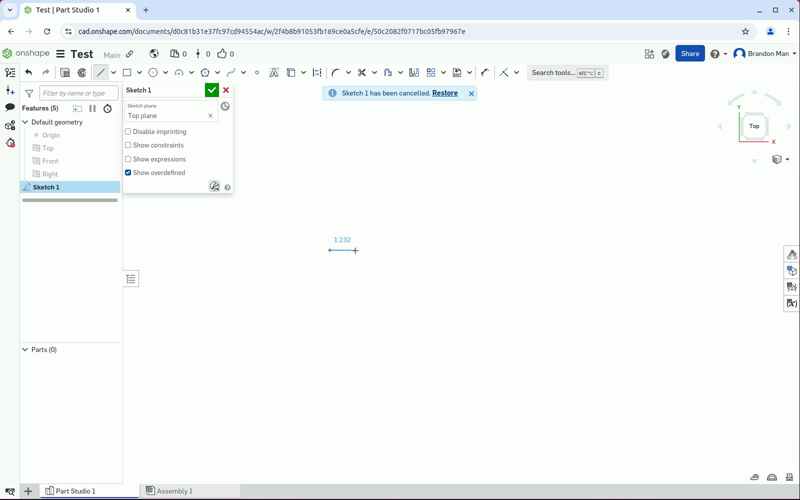
scroll(6)
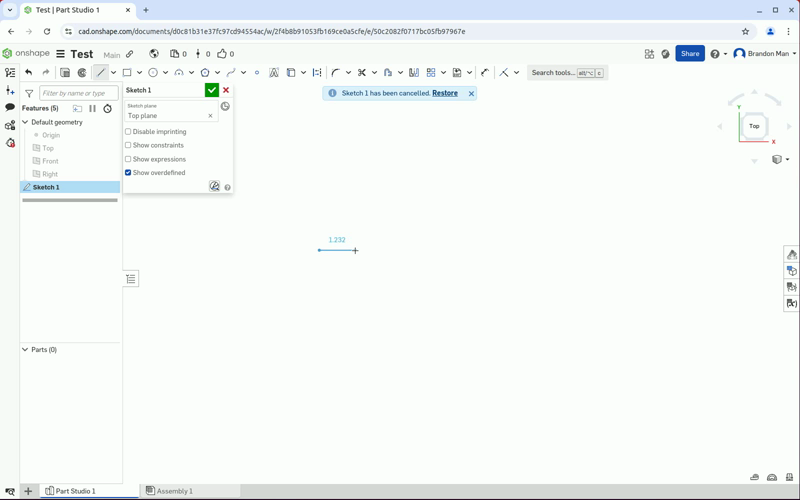
scroll(6)
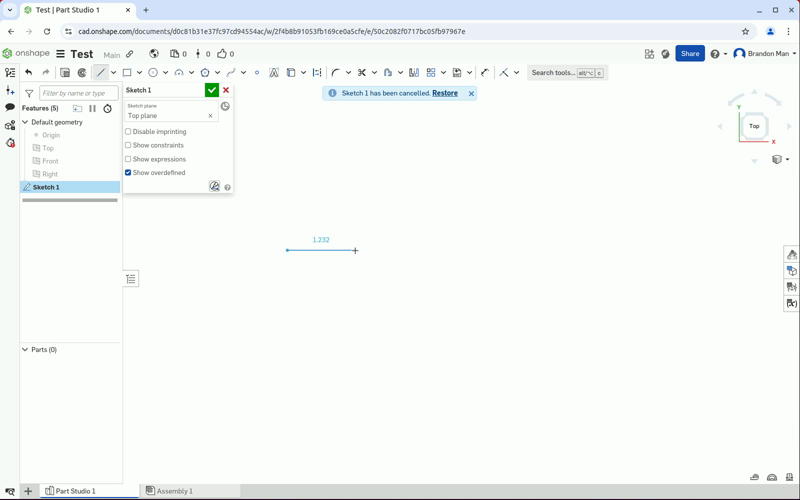
click(355, 250)
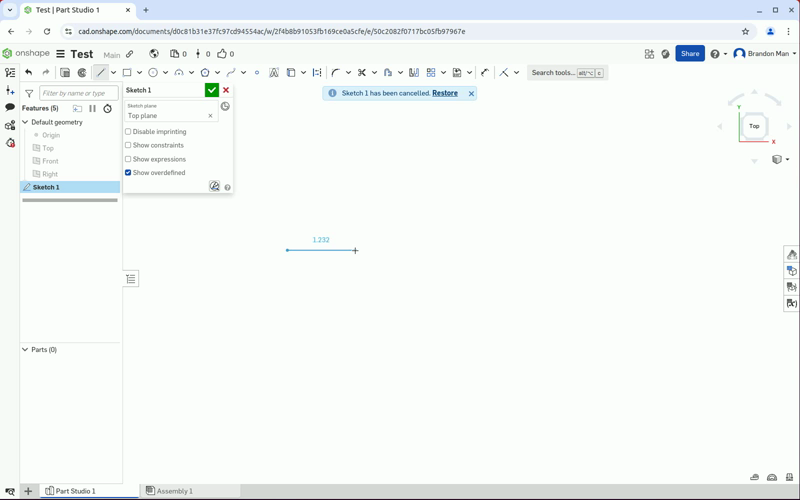
scroll(-6)
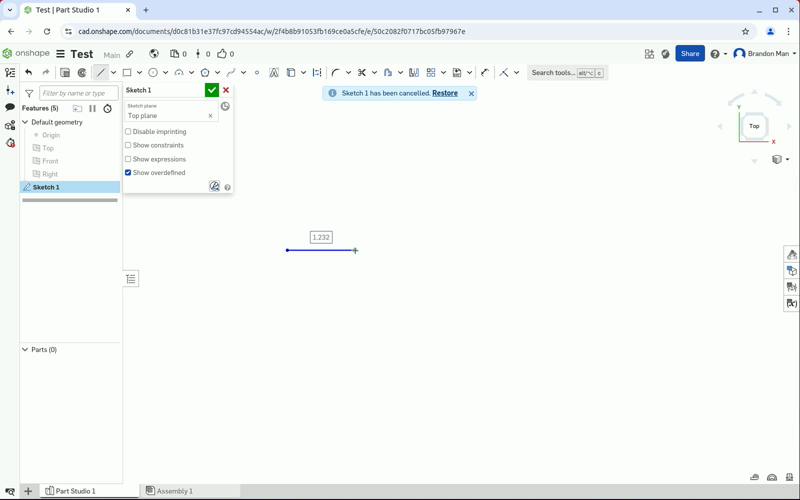
scroll(-6)
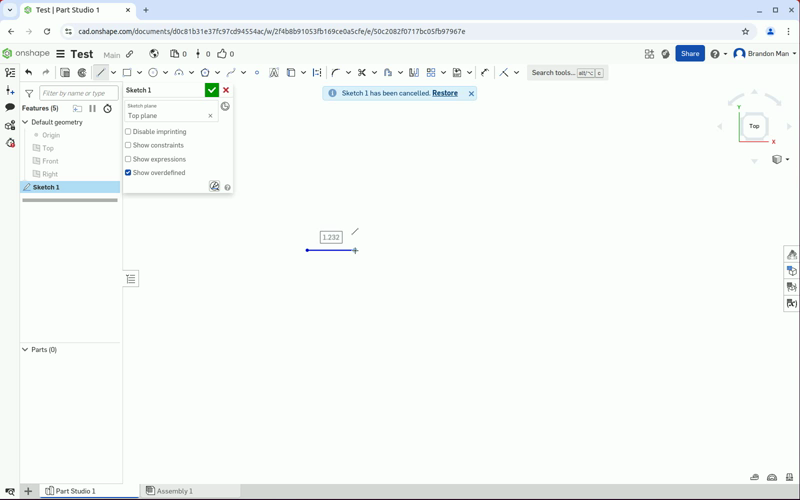
scroll(-6)
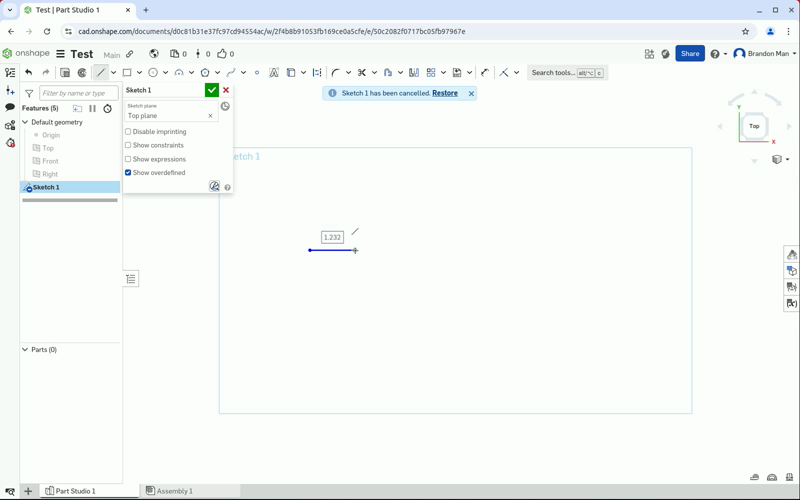
scroll(-6)
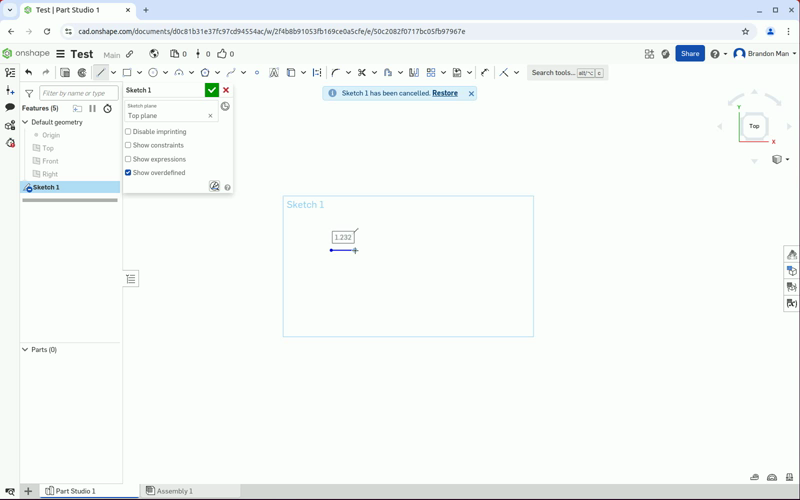
scroll(-6)
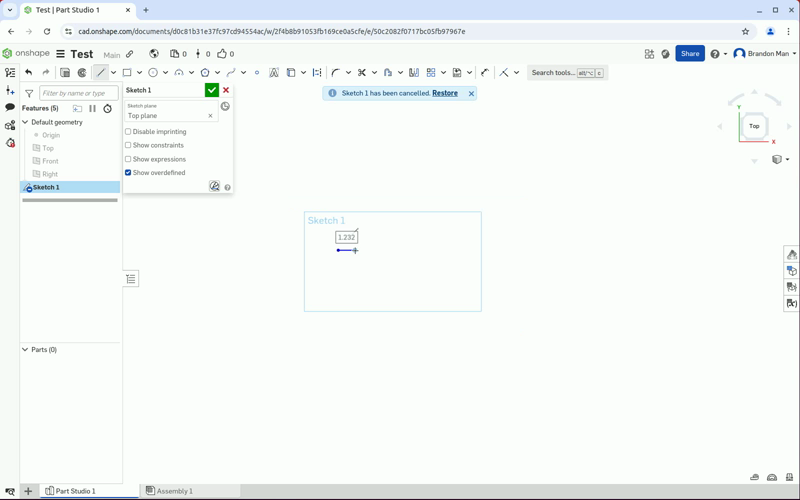
scroll(-6)
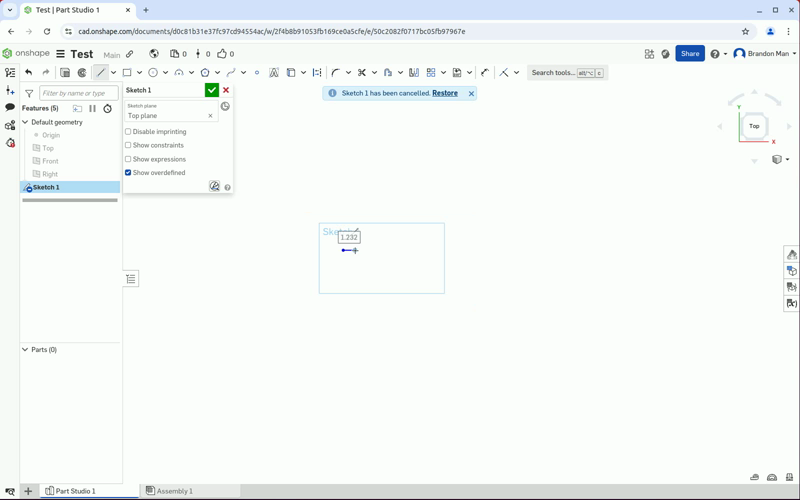
scroll(-6)
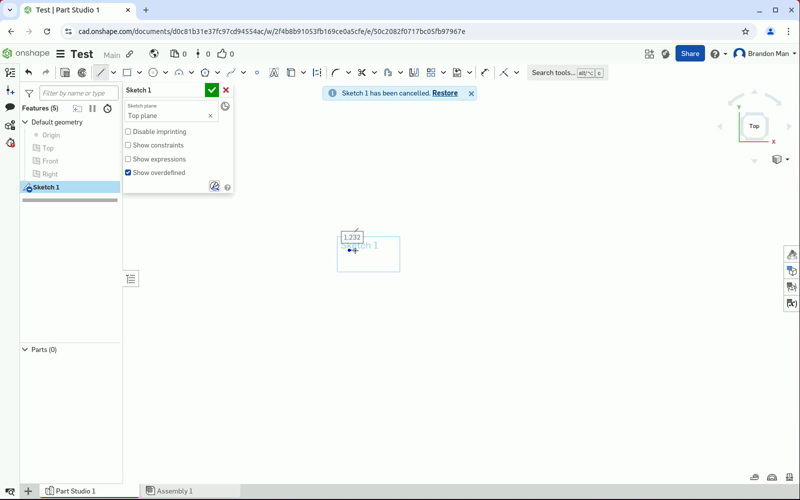
key_up(shift)
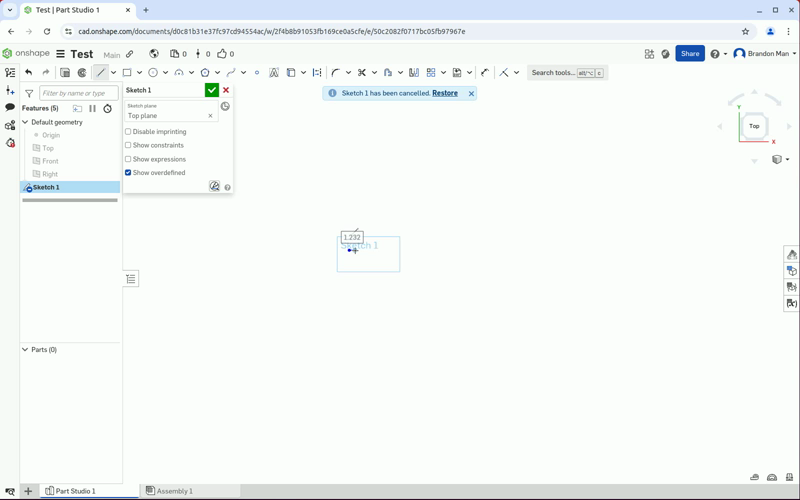
key_down(shift)
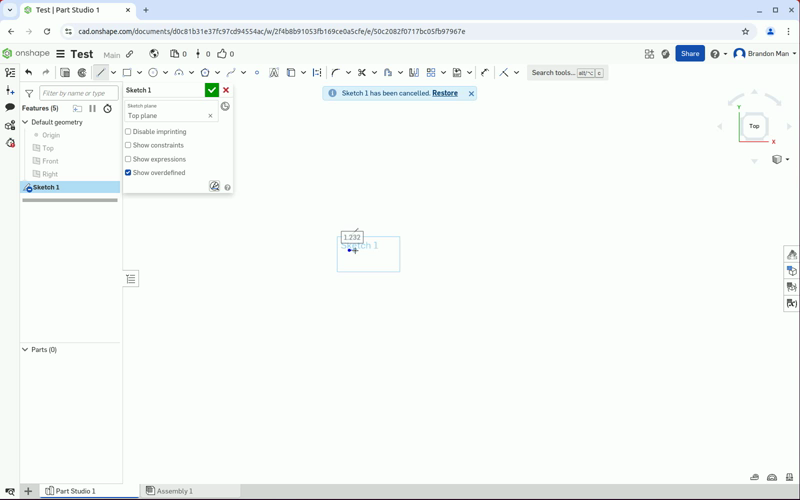
mouse_move(385, 250)
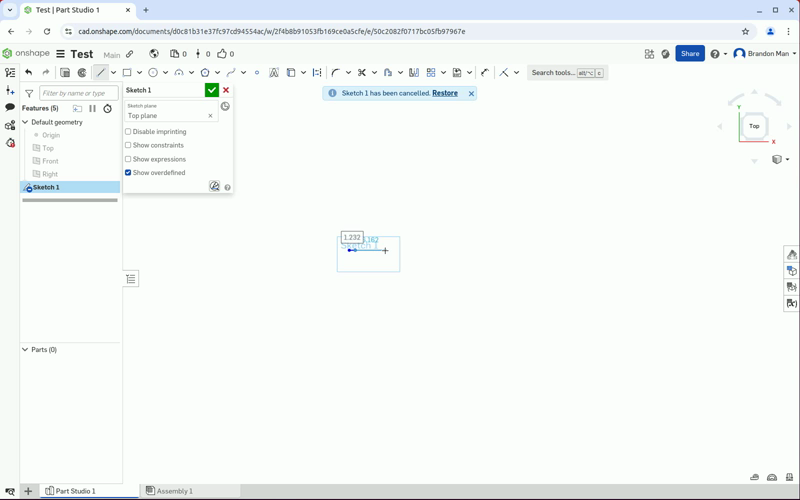
mouse_move(355, 241)
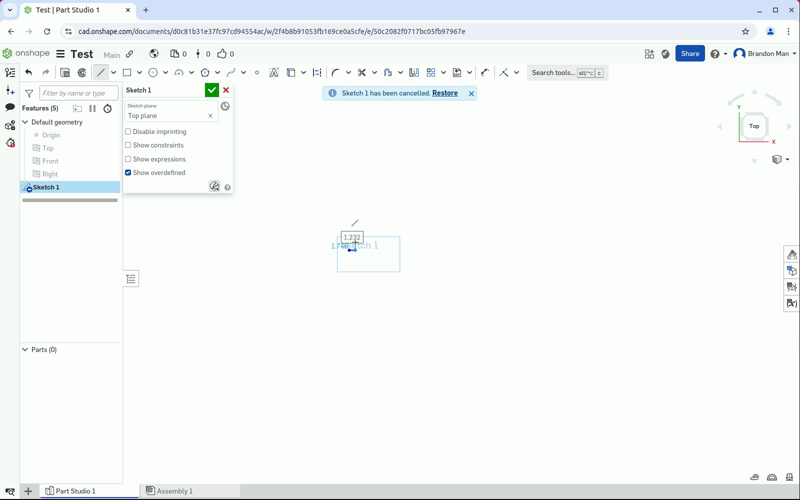
click(355, 241)
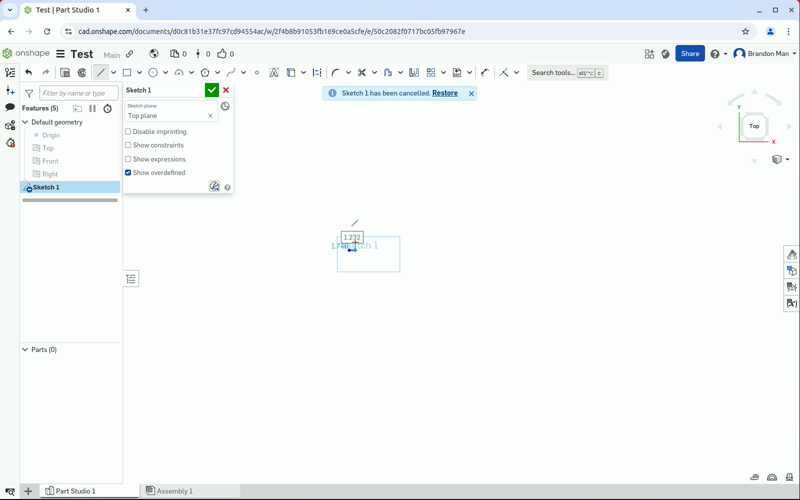
key_up(shift)
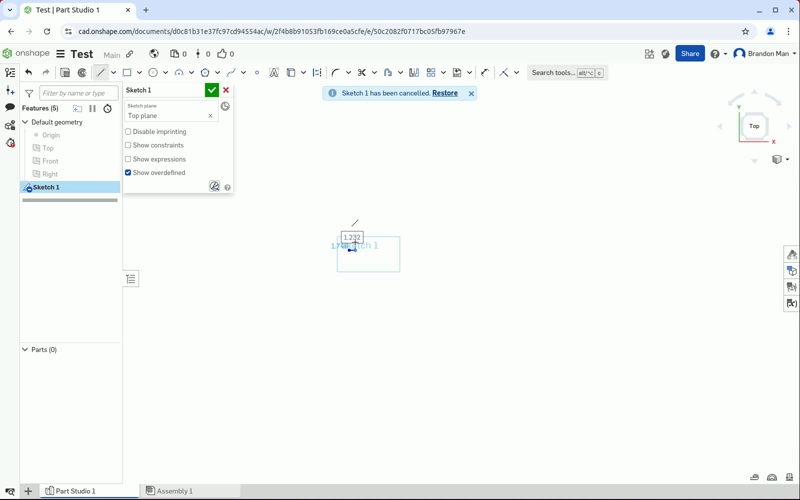
key_down(shift)
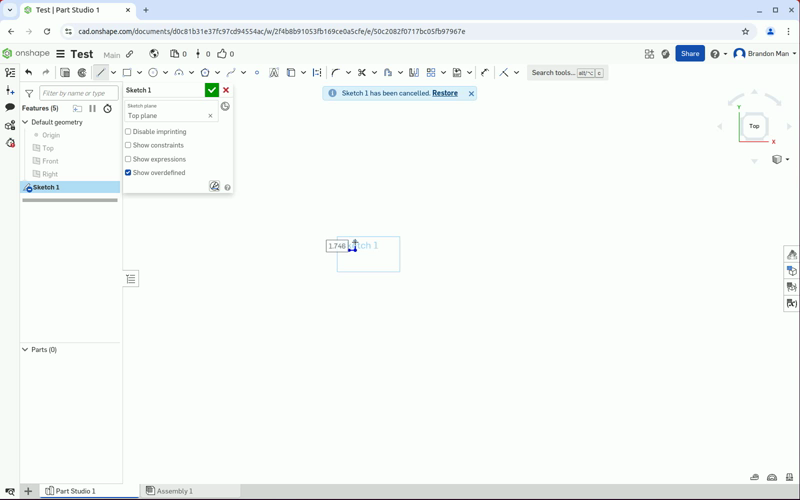
mouse_move(385, 241)
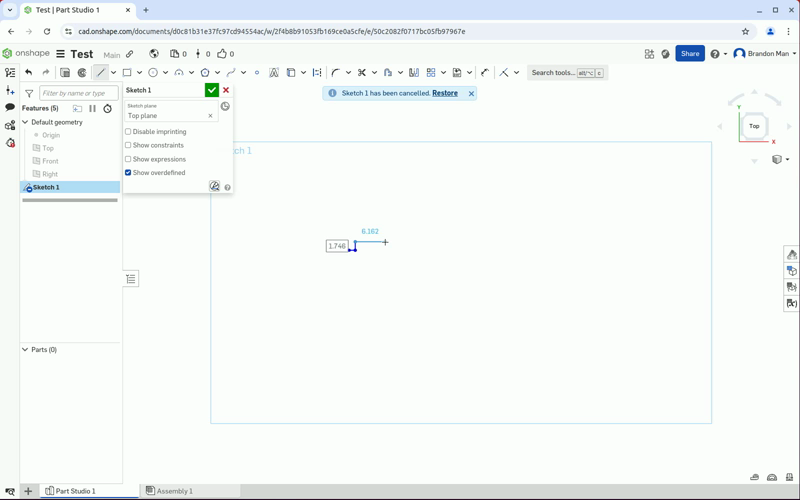
mouse_move(349, 241)
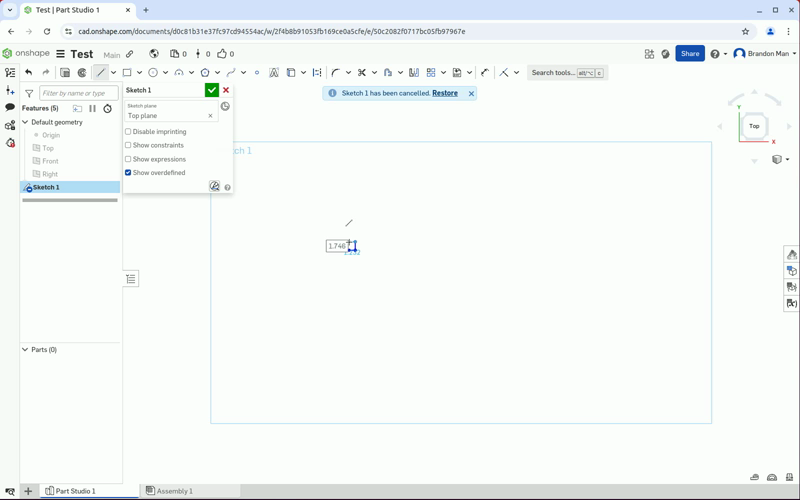
scroll(6)
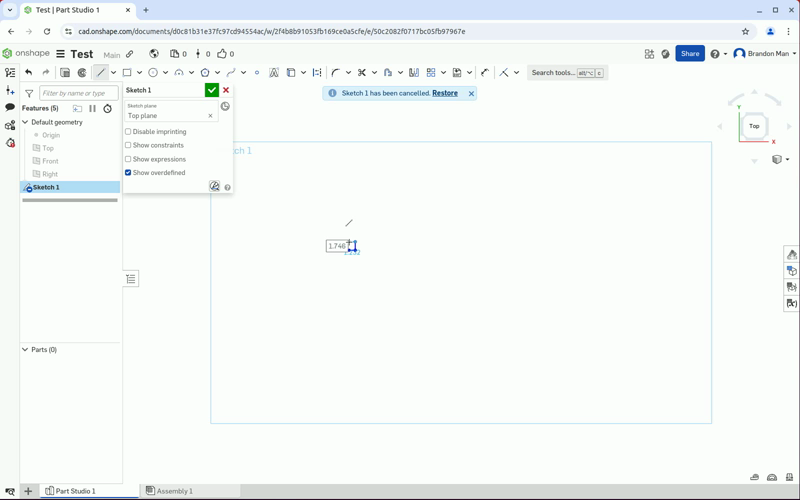
scroll(6)
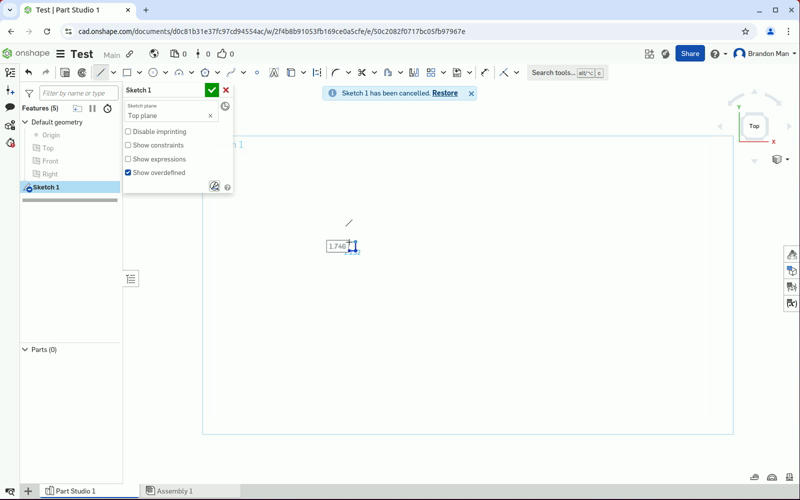
scroll(6)
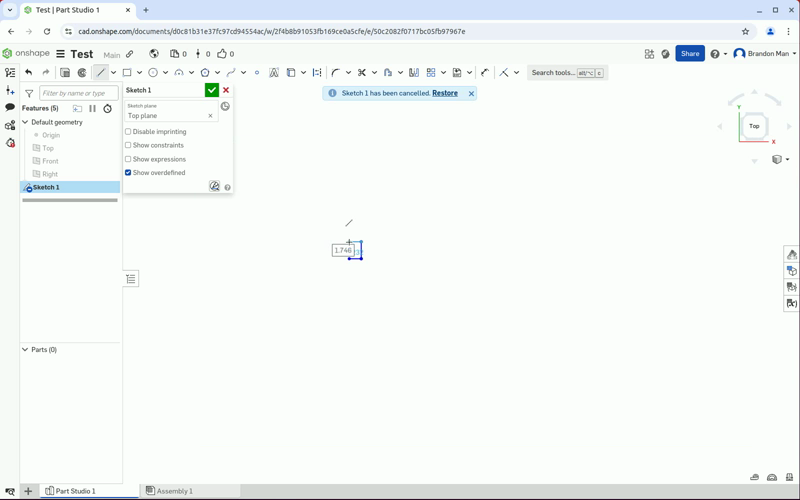
scroll(6)
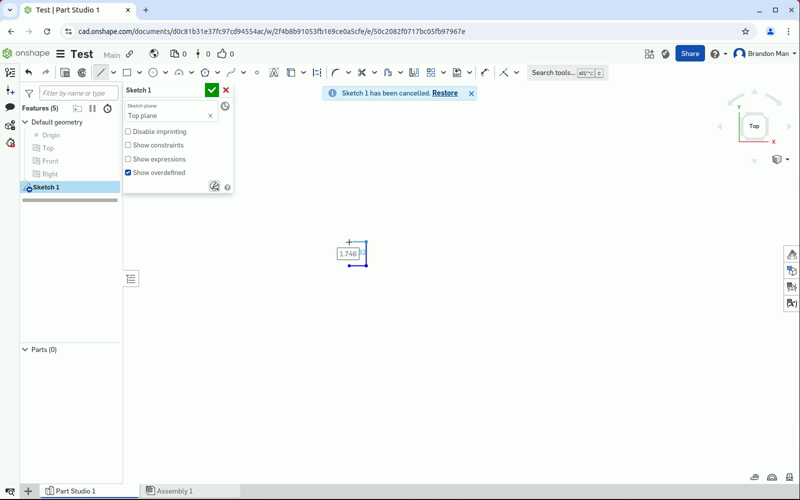
scroll(6)
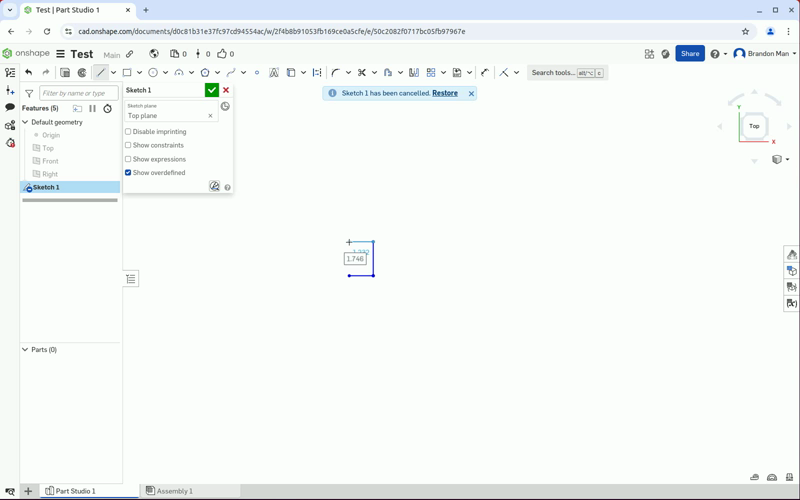
scroll(6)
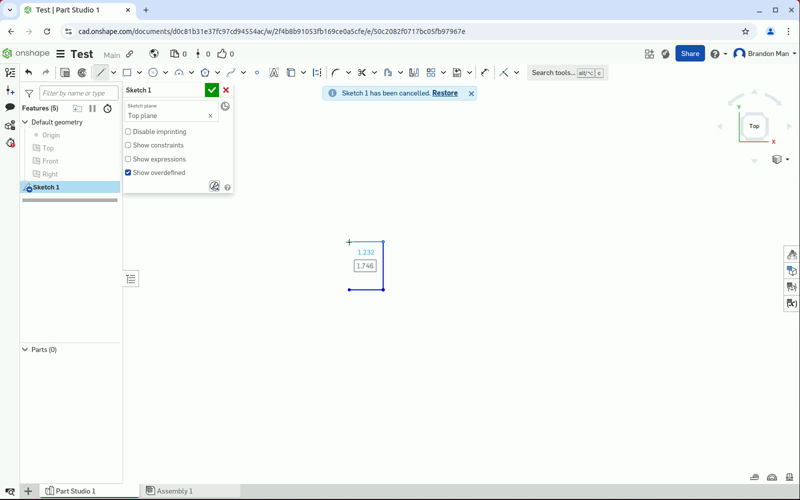
scroll(6)
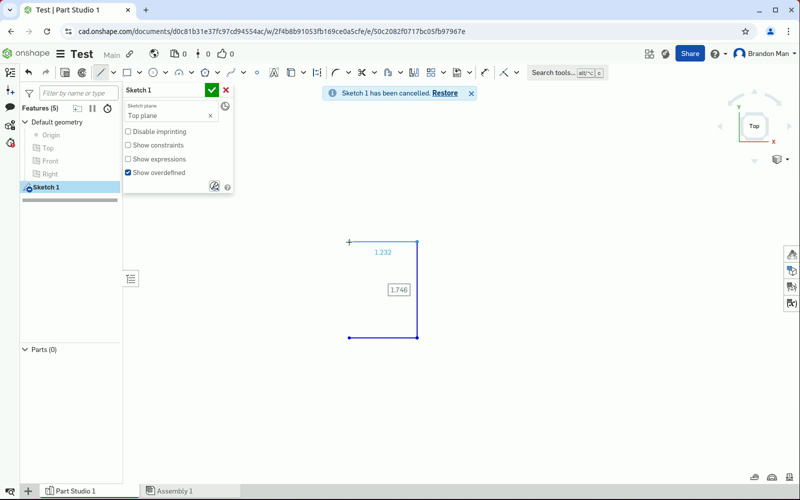
click(349, 241)
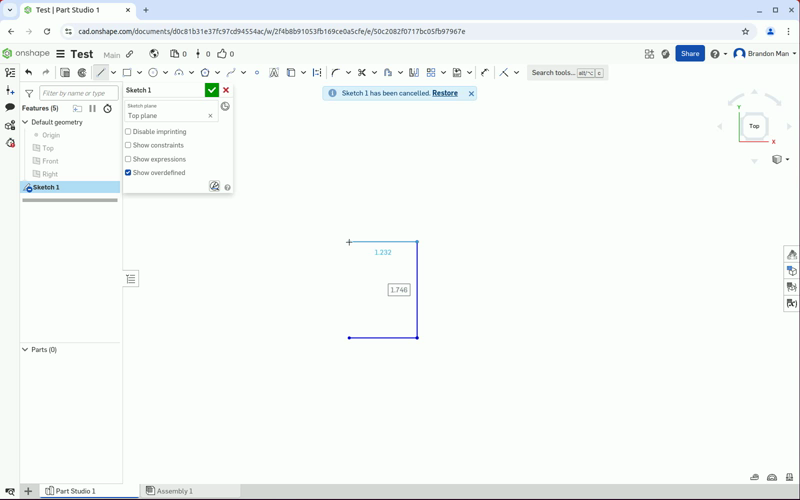
scroll(-6)
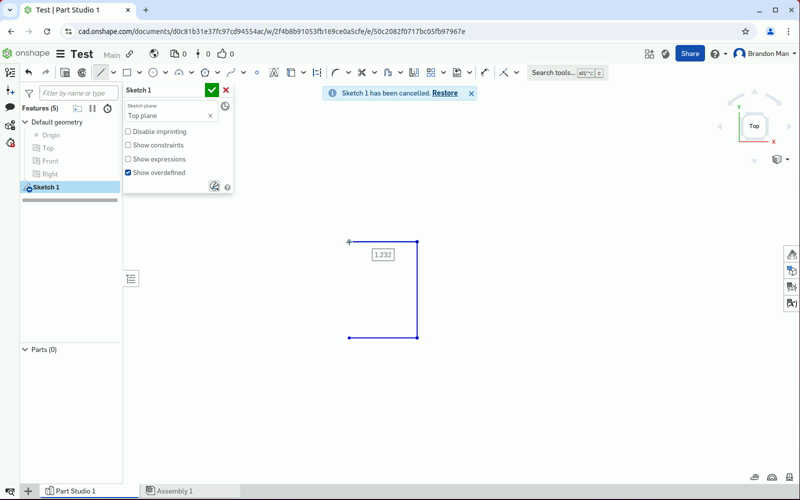
scroll(-6)
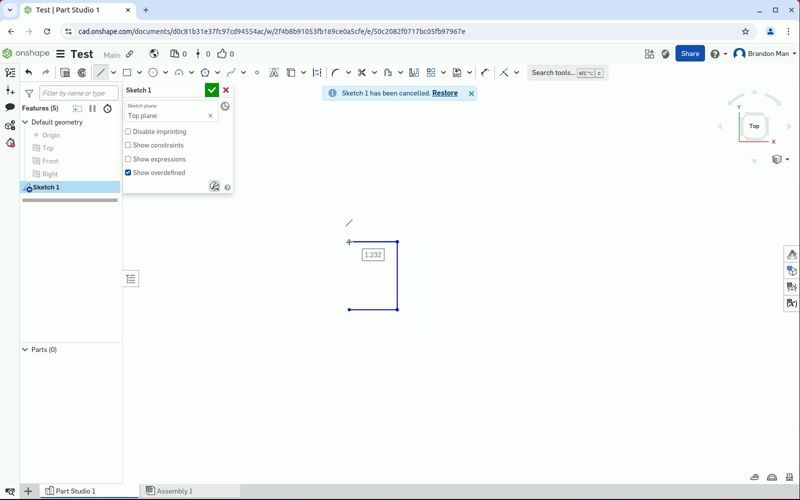
scroll(-6)
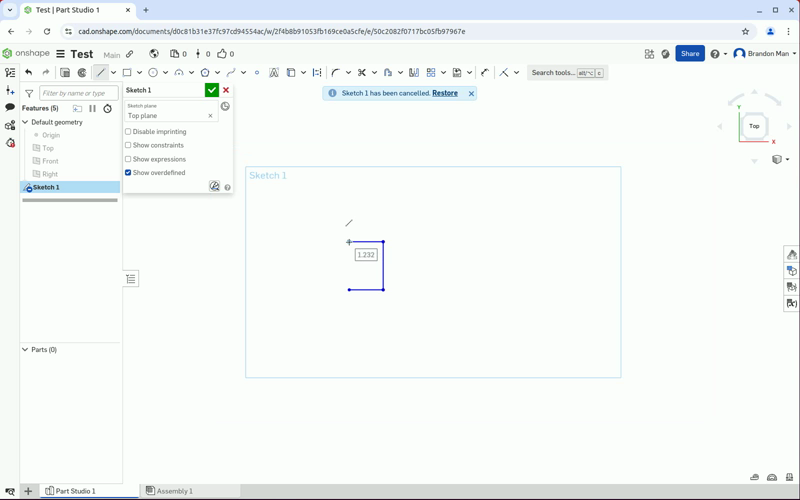
scroll(-6)
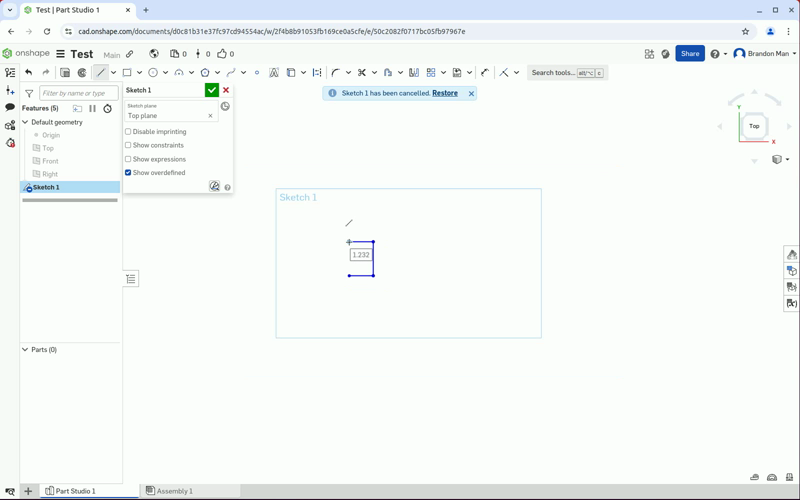
scroll(-6)
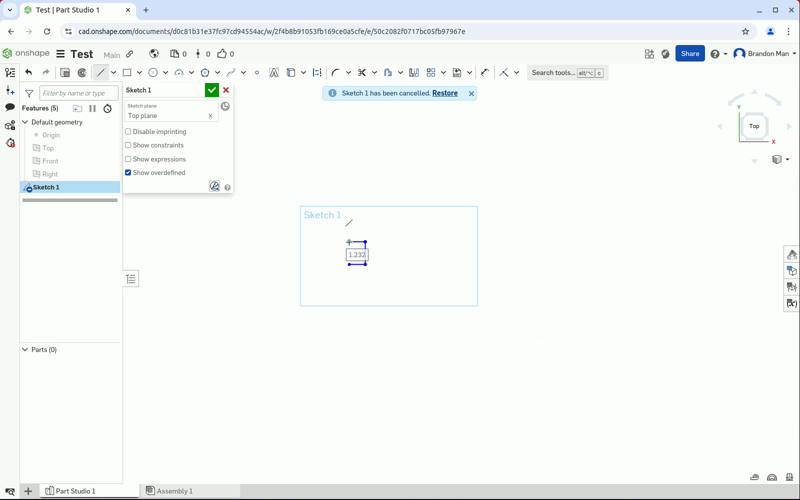
scroll(-6)
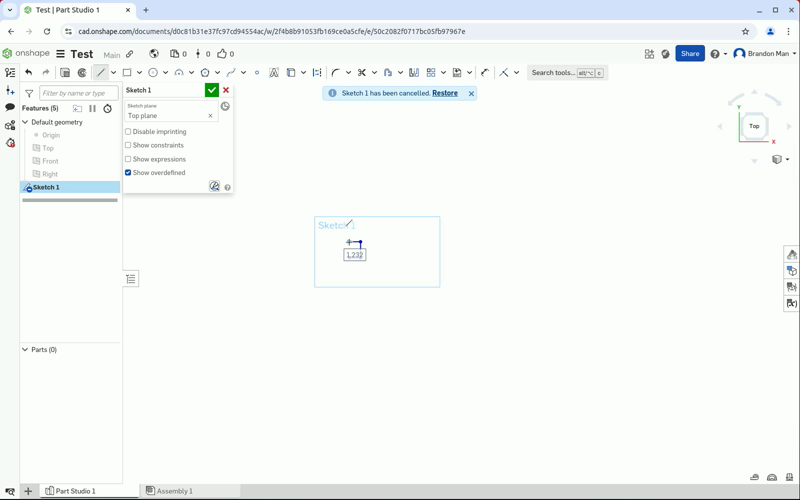
scroll(-6)
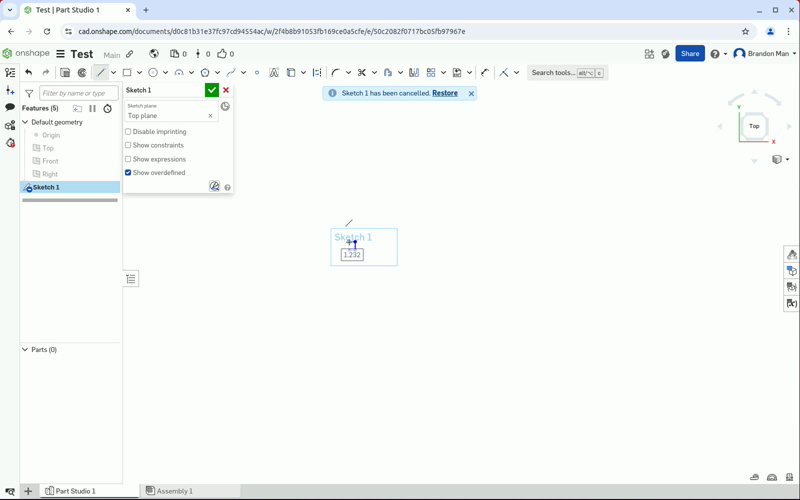
key_up(shift)
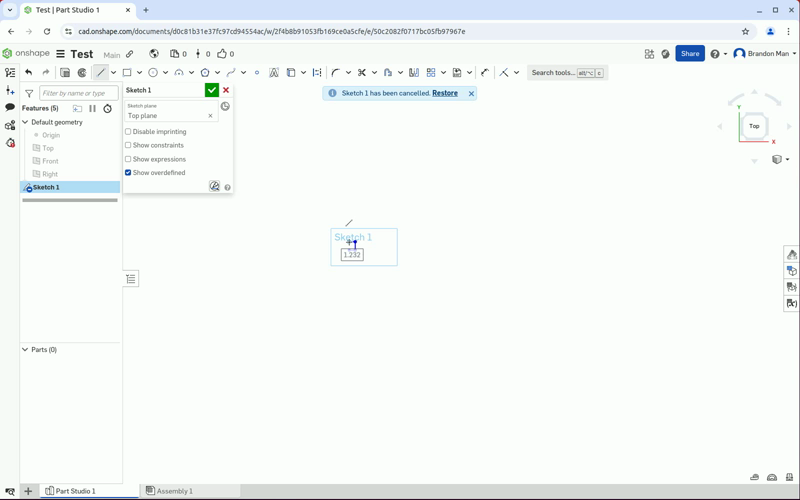
mouse_move(379, 241)
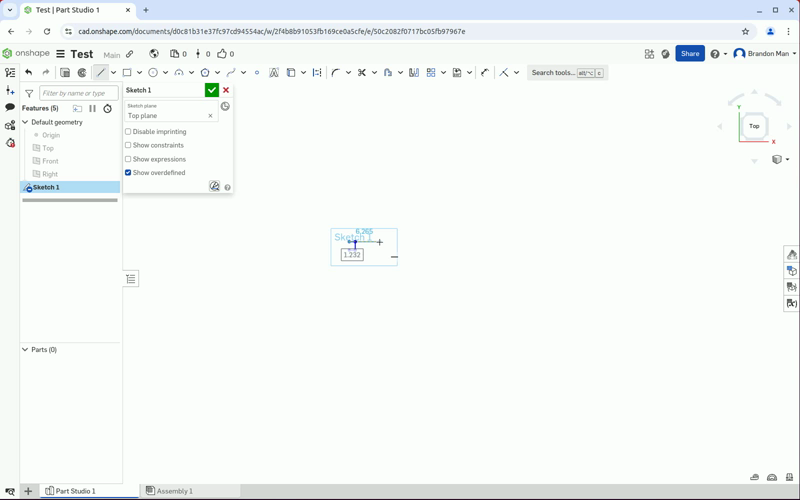
key_down(shift)
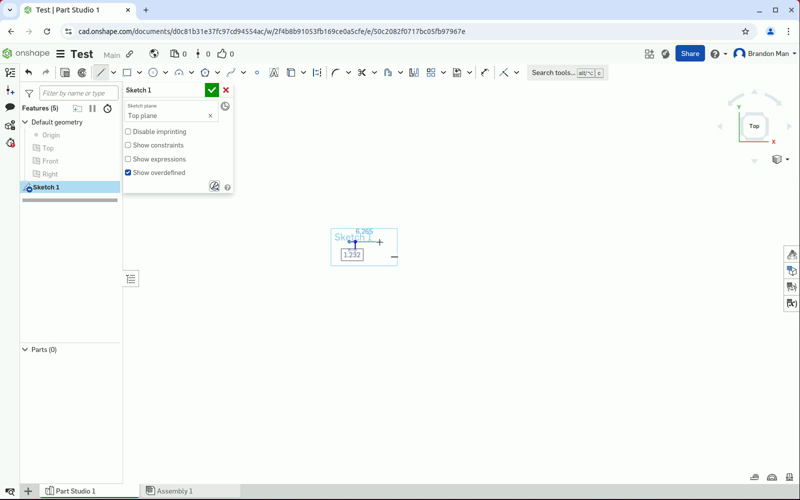
mouse_move(349, 250)
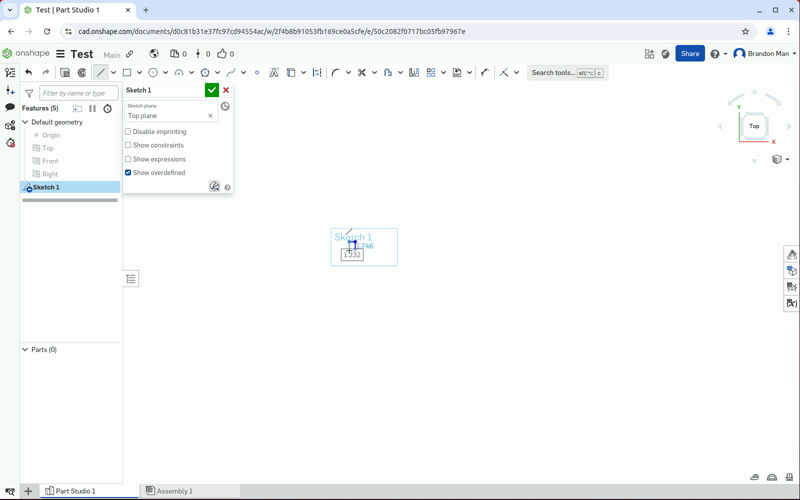
key_up(shift)
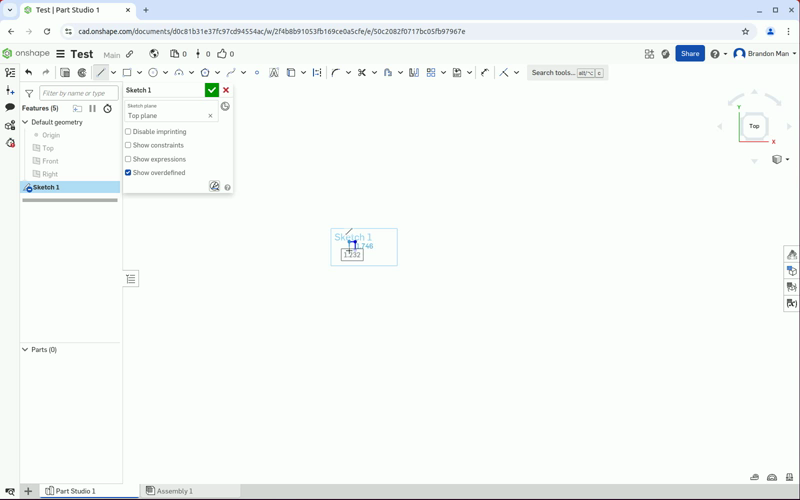
click(349, 250)
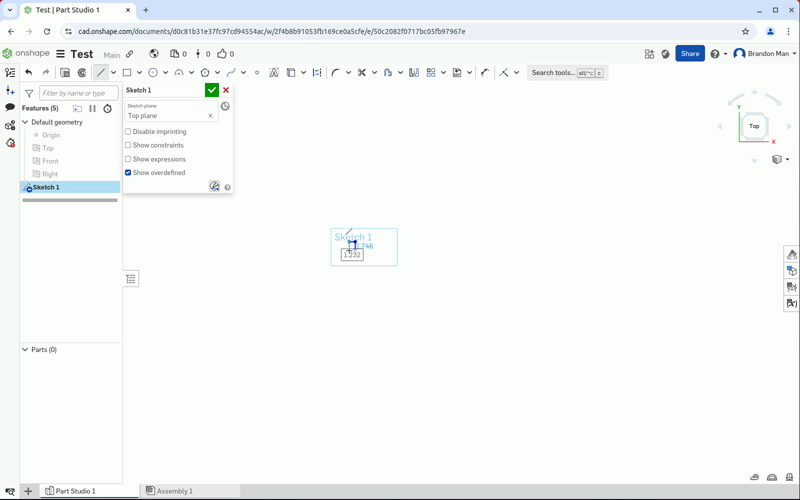
key(esc)
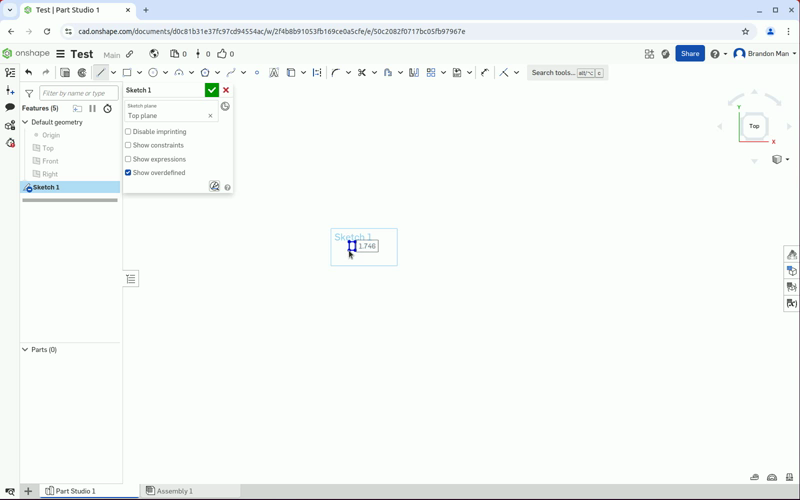
mouse_move(353, 248)
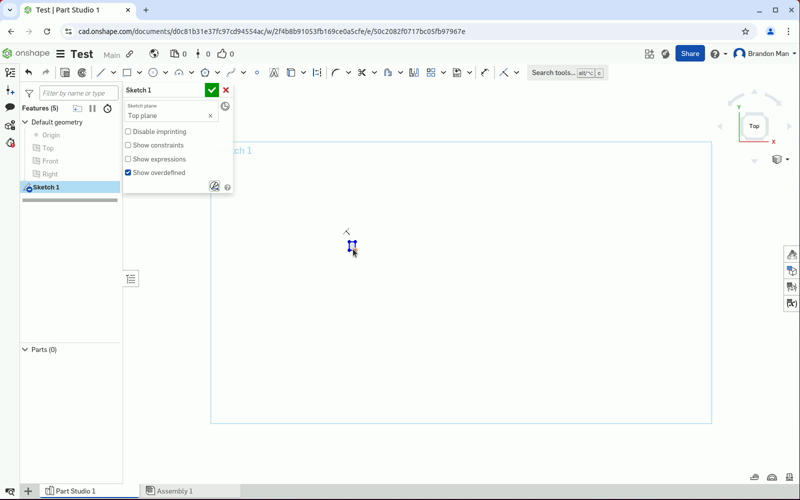
scroll(6)
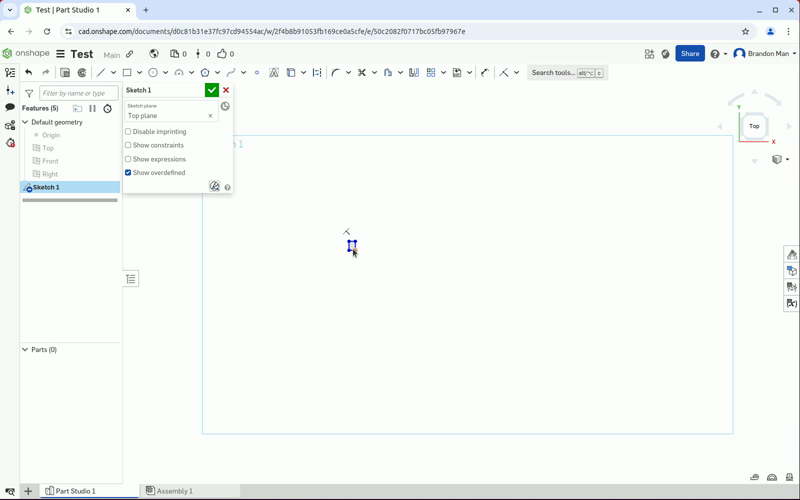
scroll(6)
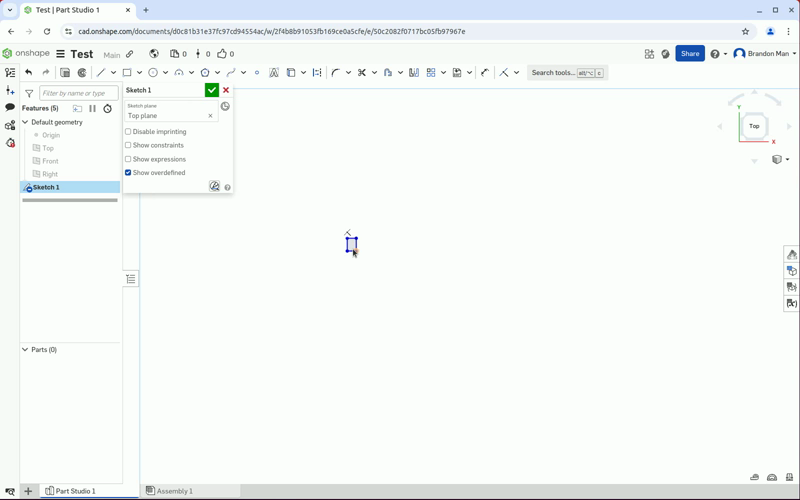
scroll(6)
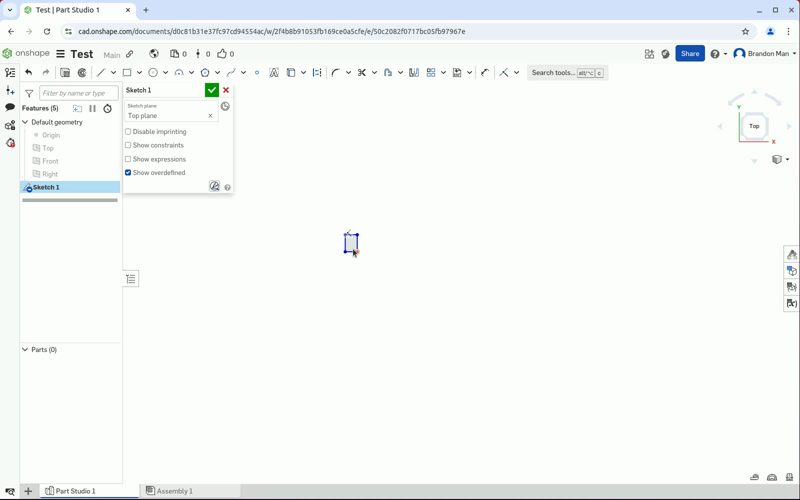
scroll(6)
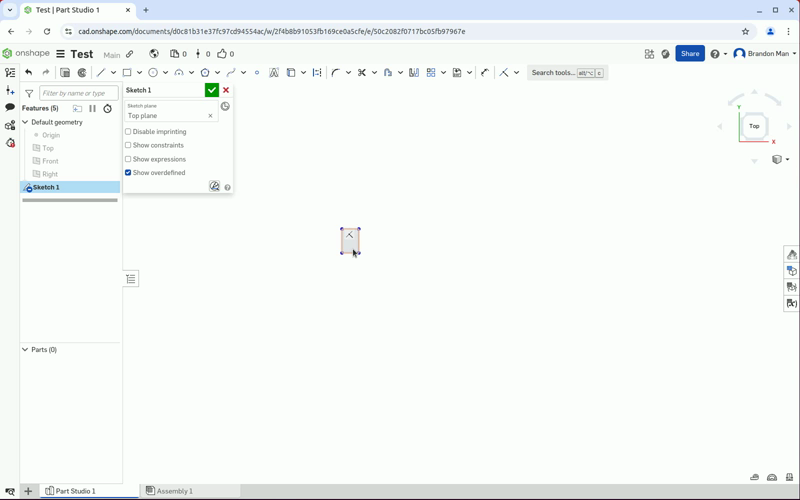
scroll(6)
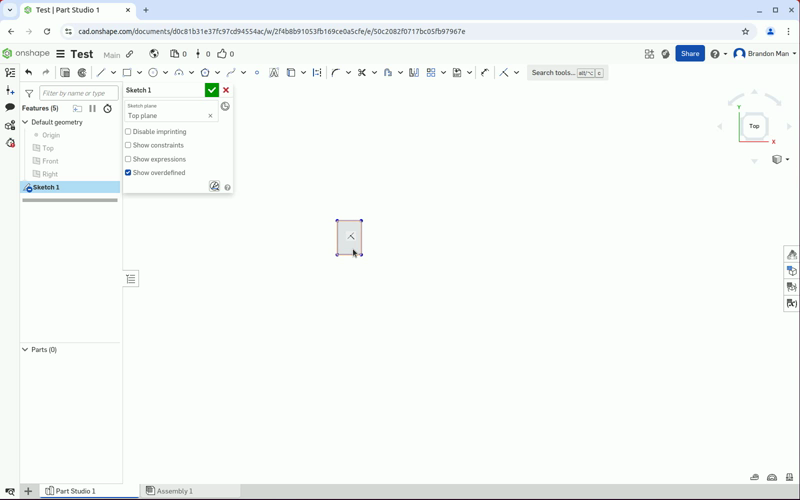
scroll(6)
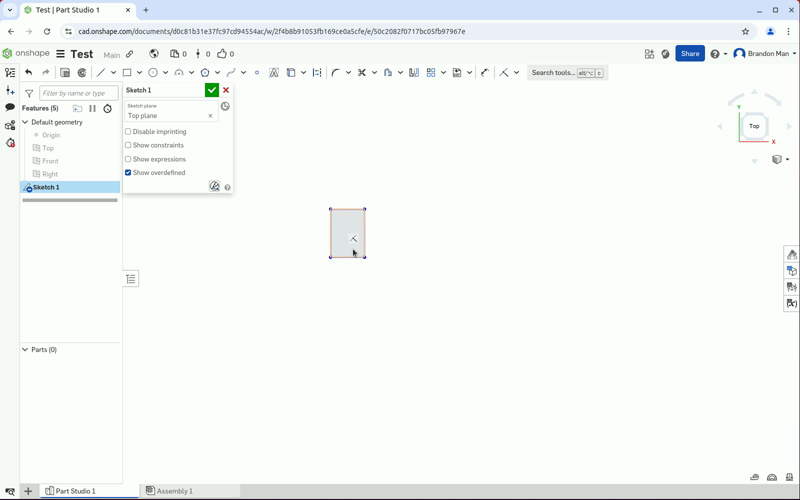
scroll(6)
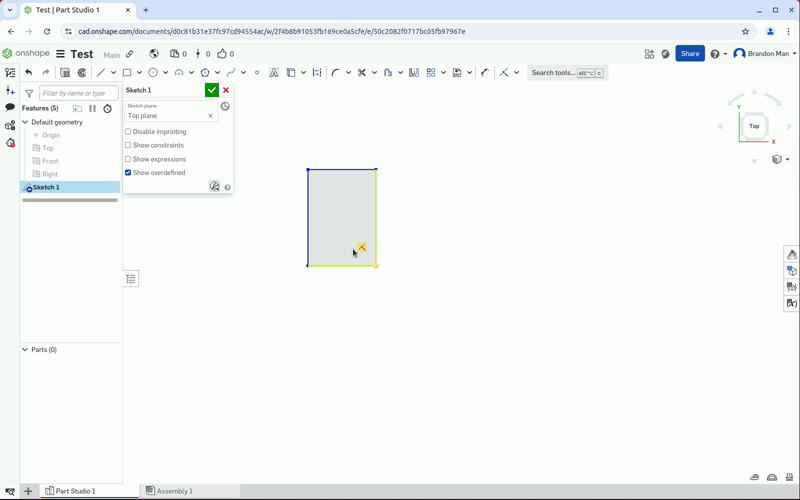
click(353, 248)
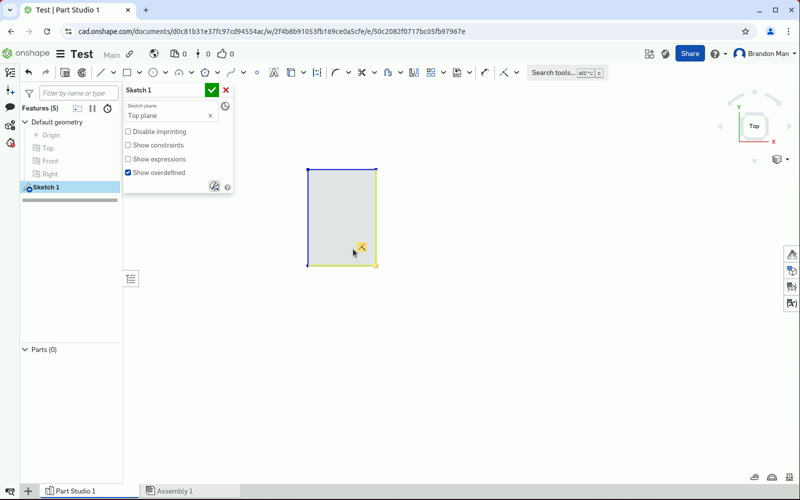
scroll(-6)
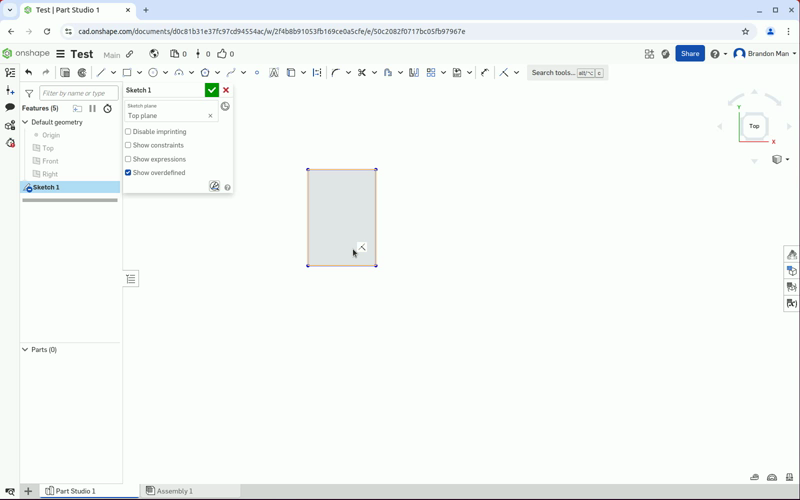
scroll(-6)
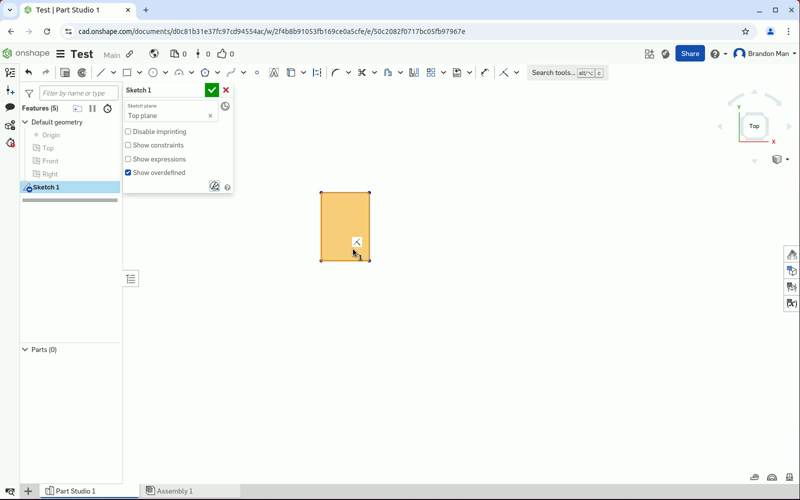
scroll(-6)
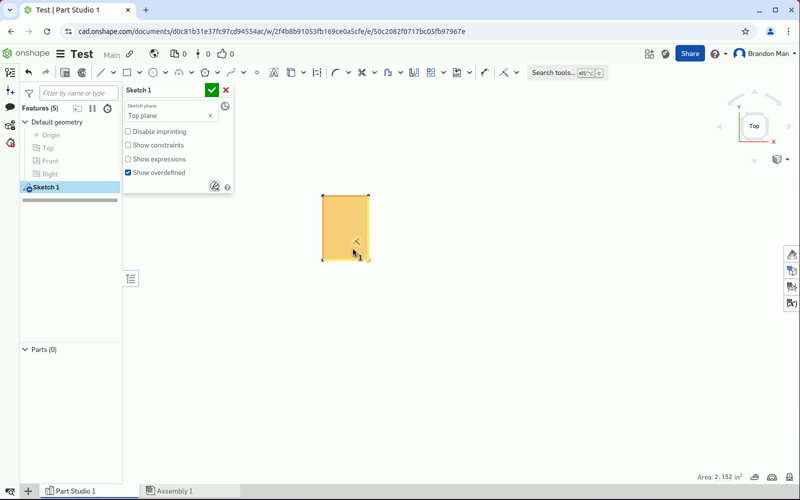
scroll(-6)
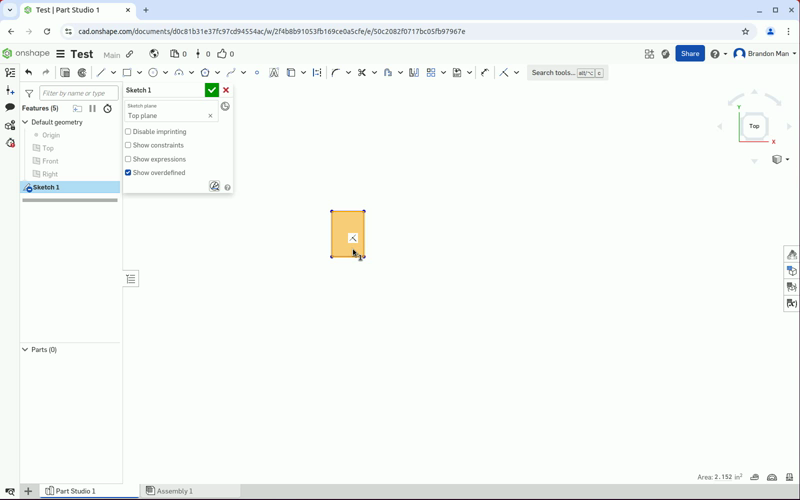
scroll(-6)
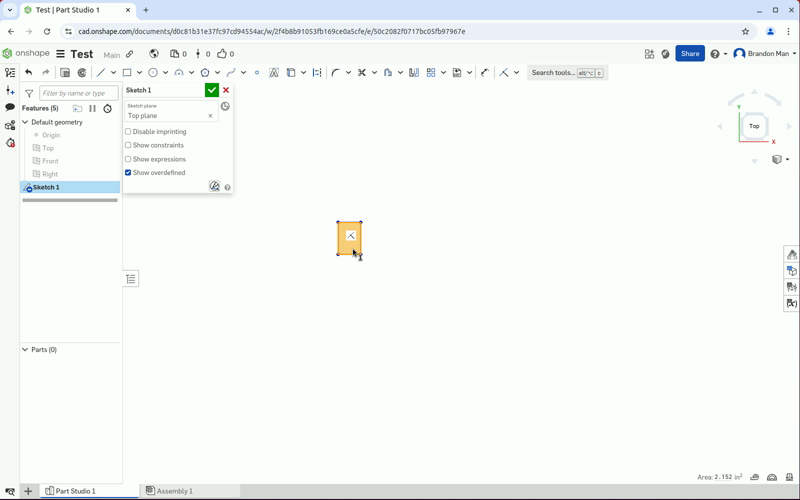
scroll(-6)
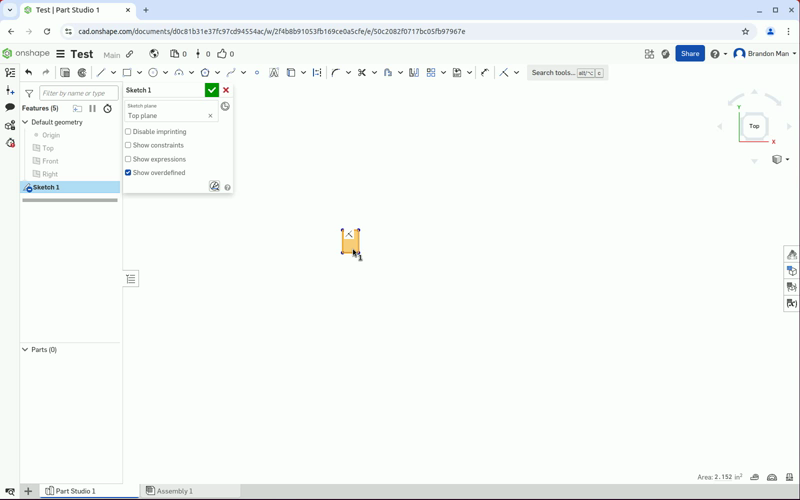
scroll(-6)
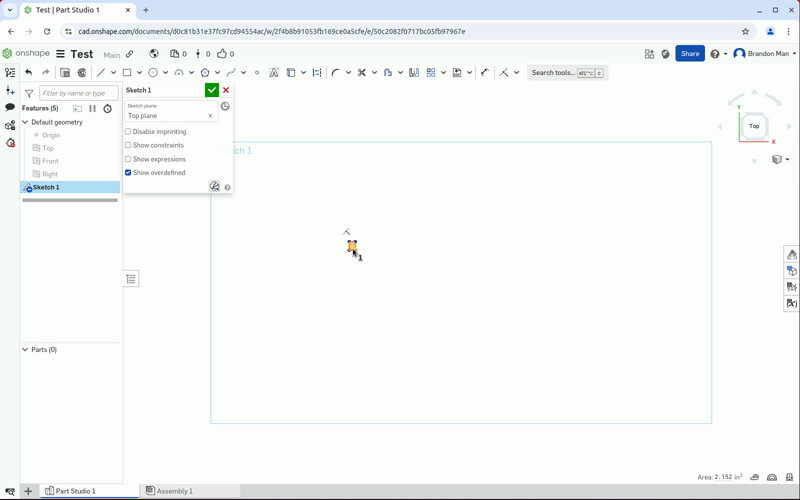
mouse_move(73, 352)
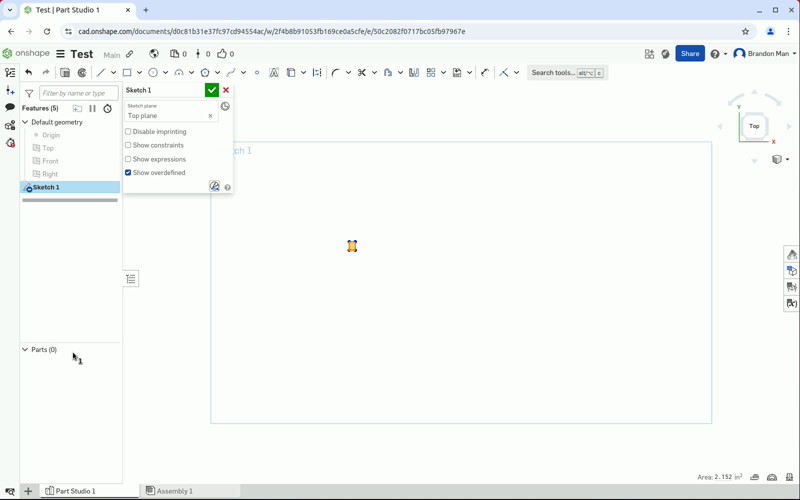
key(shift+y)
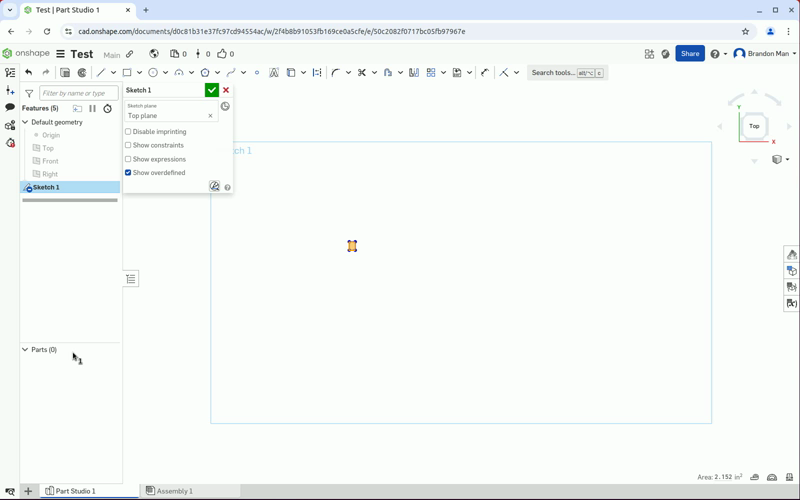
key(shift+e)
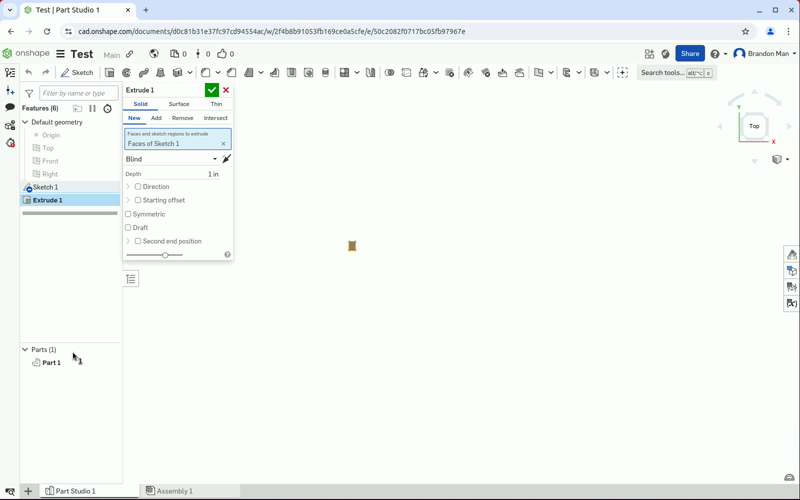
mouse_move(143, 106)
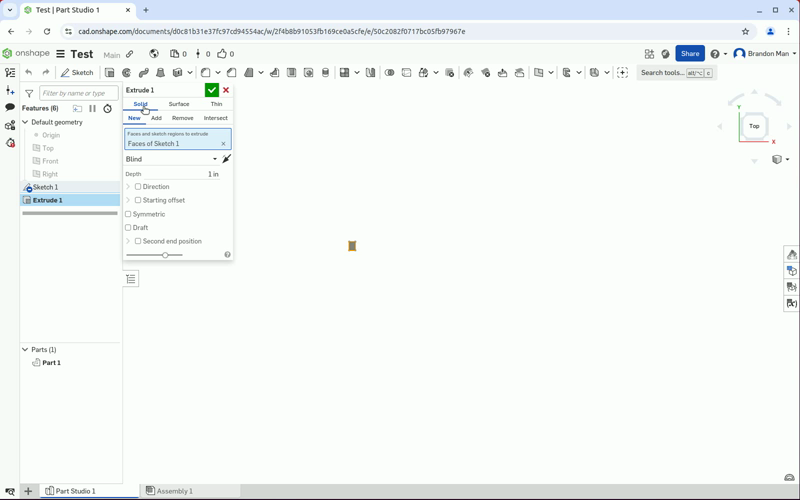
click(143, 106)
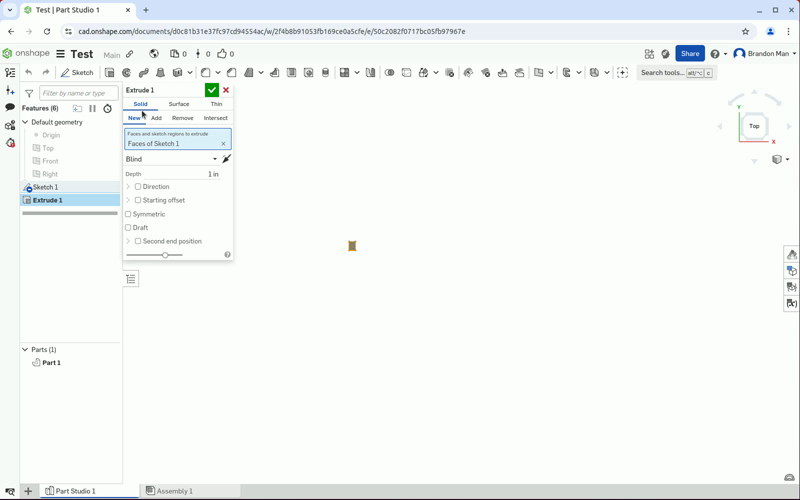
mouse_move(137, 120)
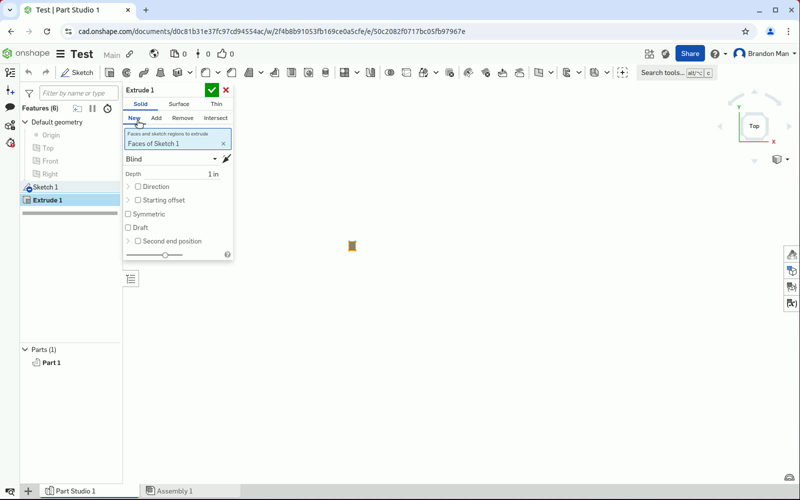
click(137, 120)
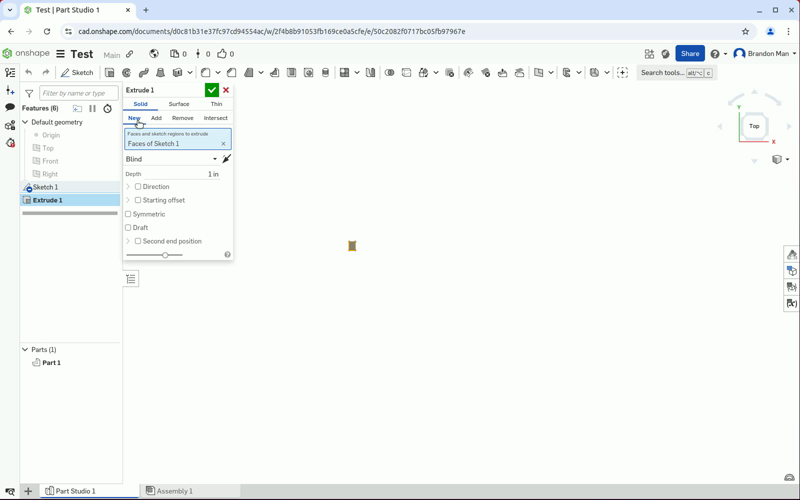
key(tab, 4)
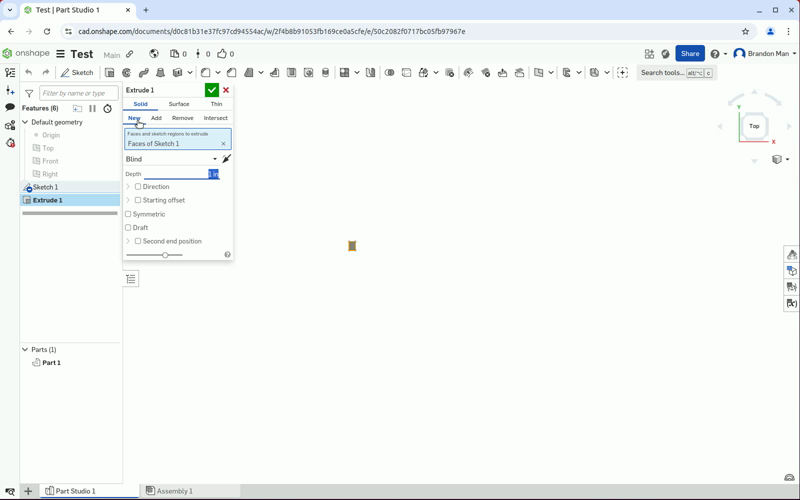
text(0.963)
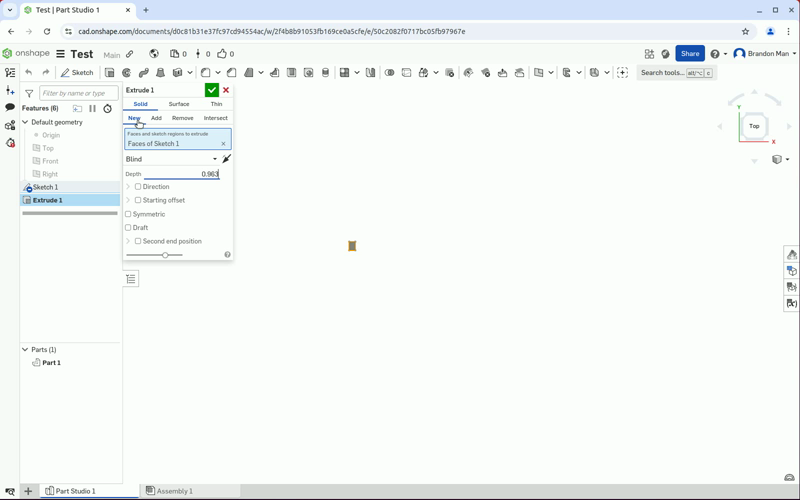
key(enter)
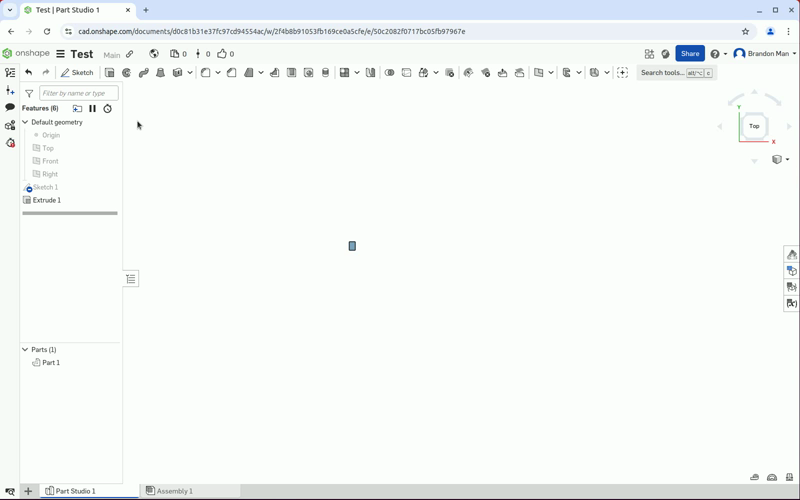
key(shift+h)
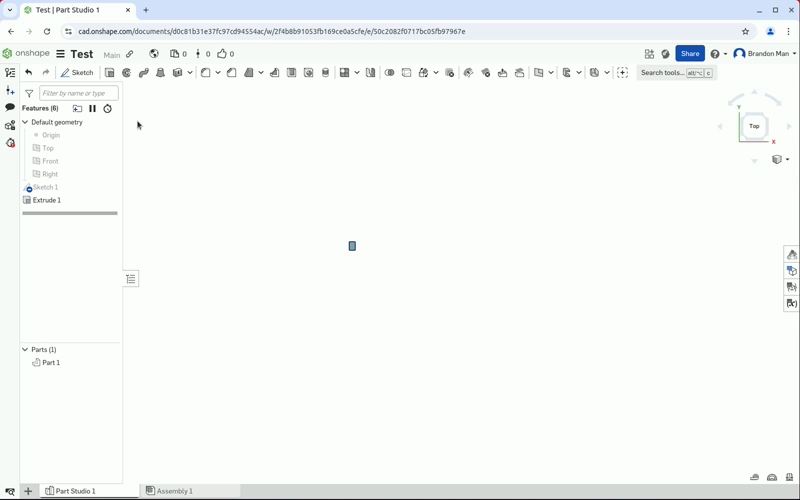
key(shift+h)
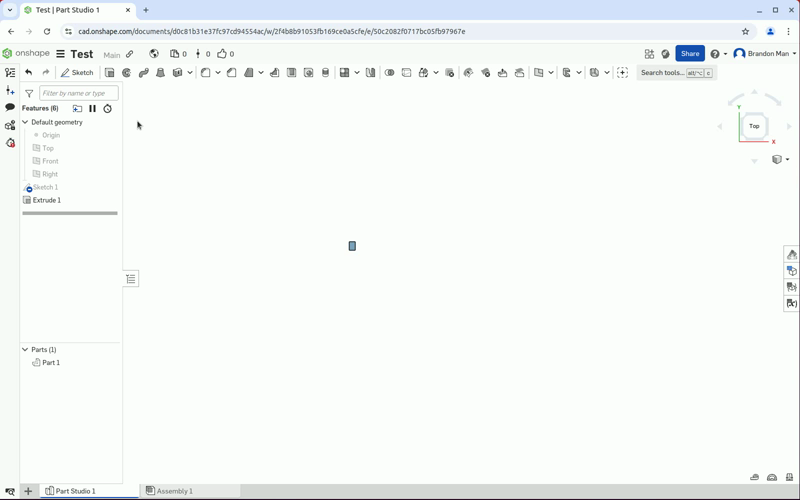
mouse_move(73, 189)
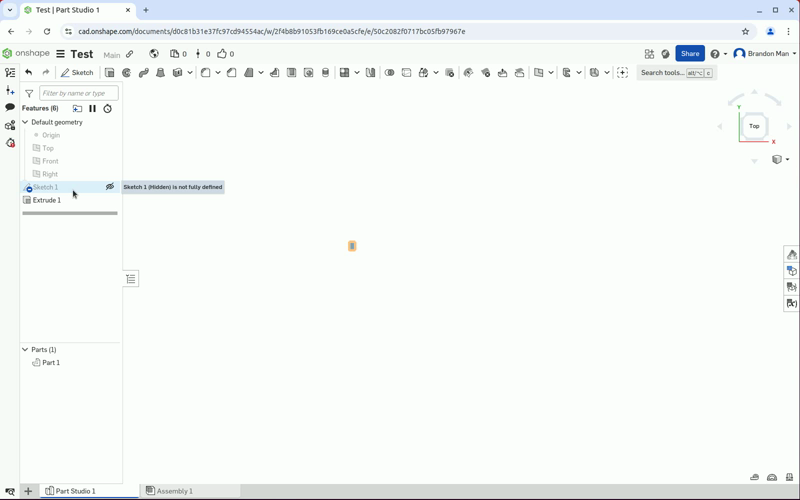
click(73, 189)
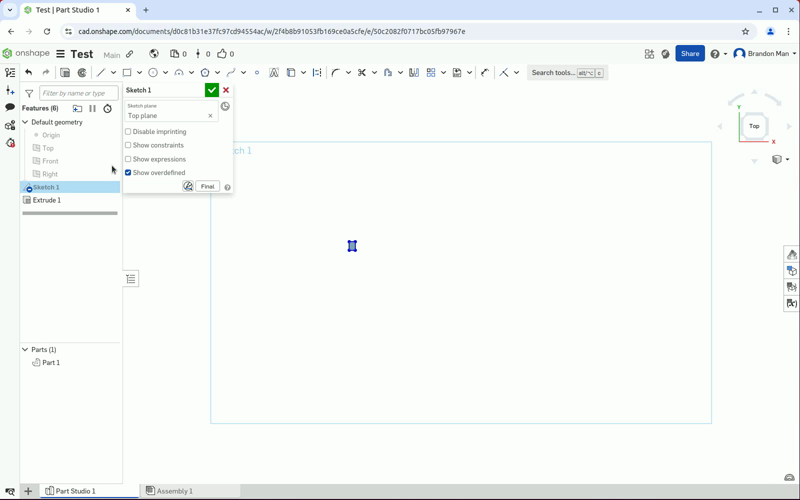
mouse_move(229, 92)
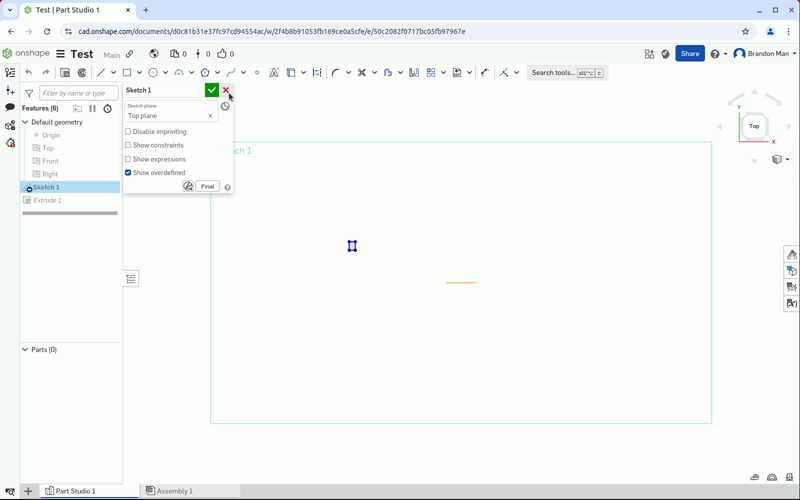
click(229, 92)
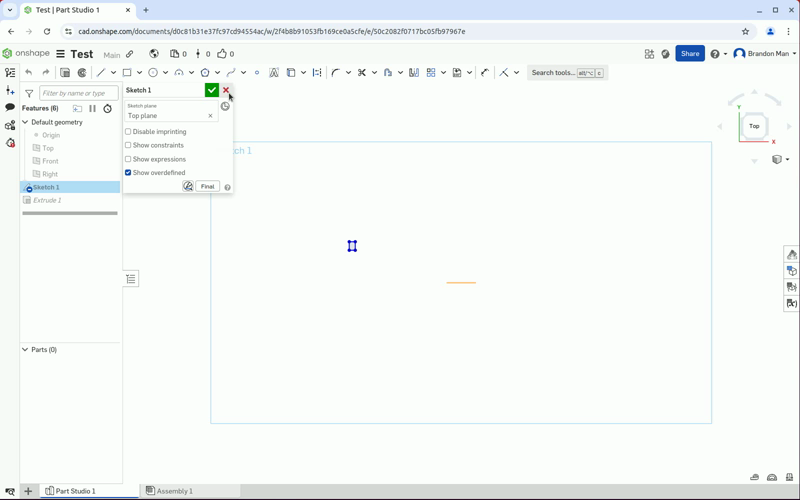
key(shift+s)
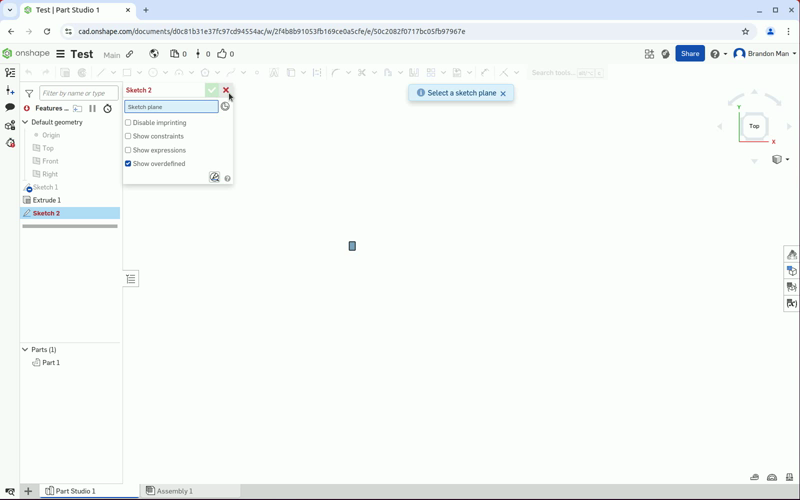
mouse_move(73, 150)
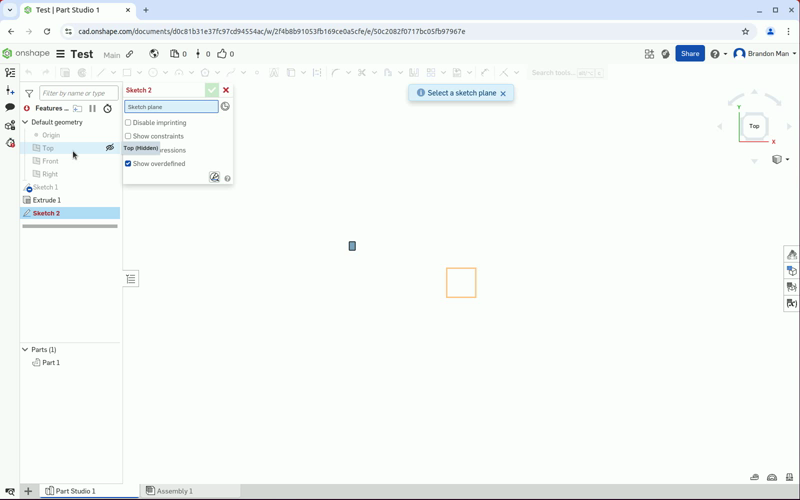
click(73, 150)
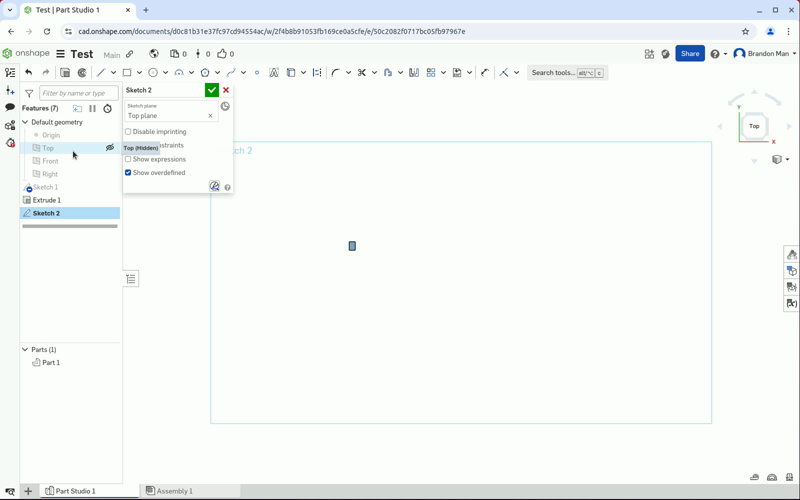
mouse_move(73, 352)
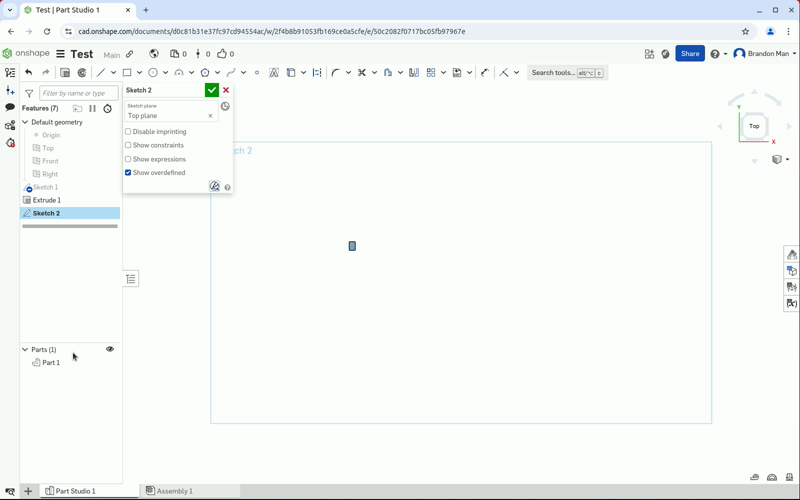
key(y)
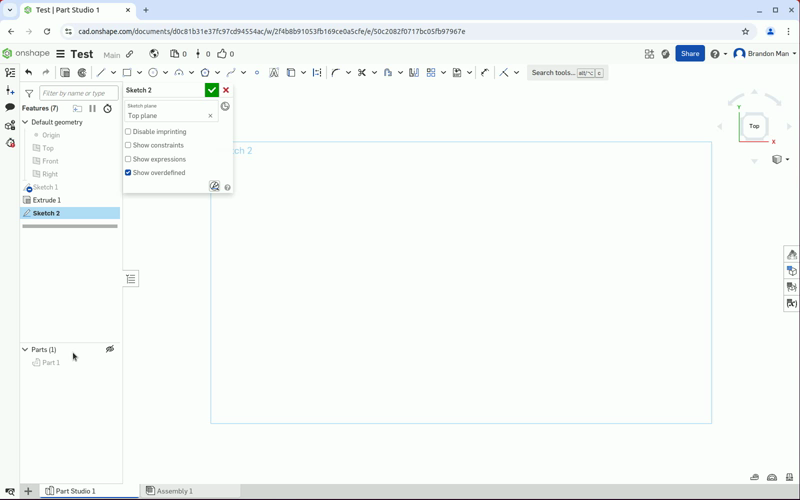
key(l)
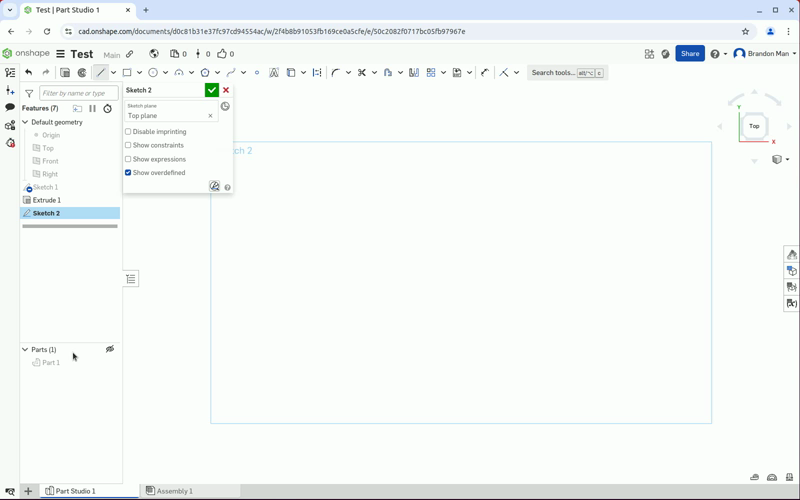
key_down(shift)
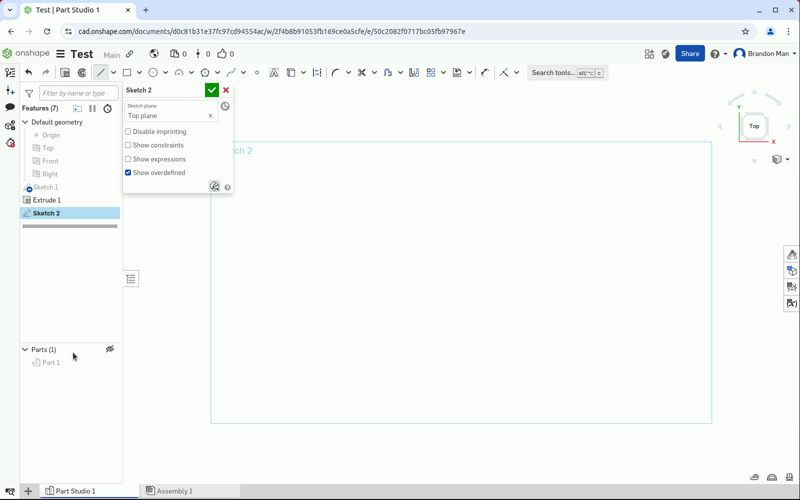
mouse_move(349, 316)
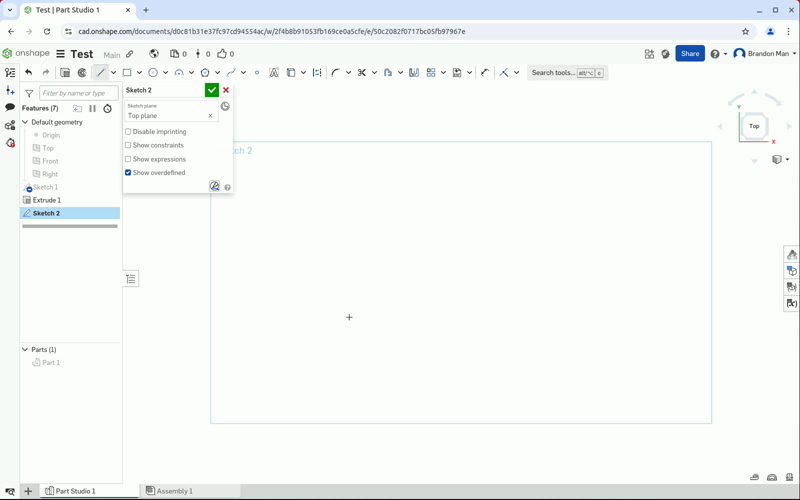
click(349, 316)
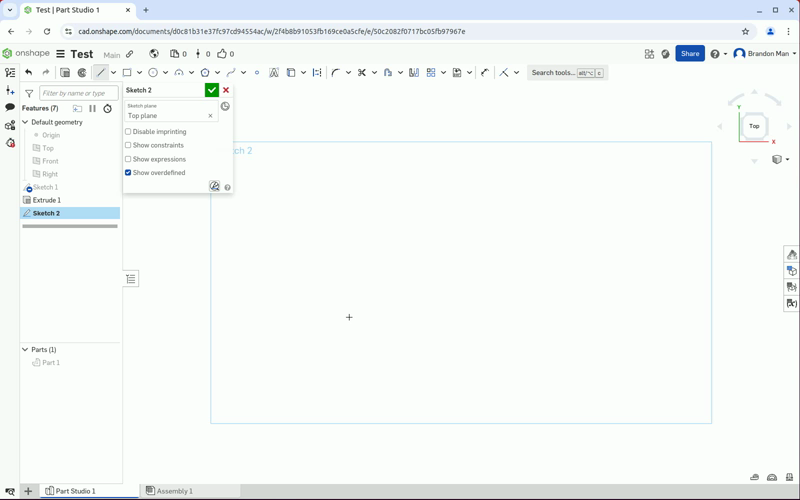
key_up(shift)
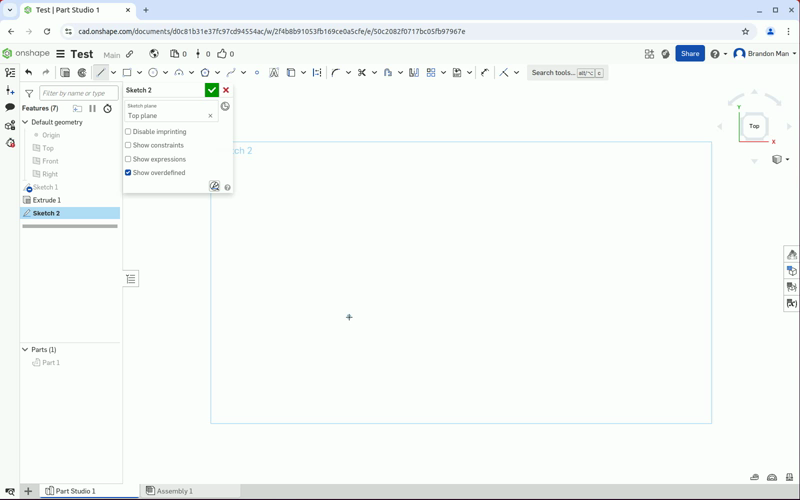
key_down(shift)
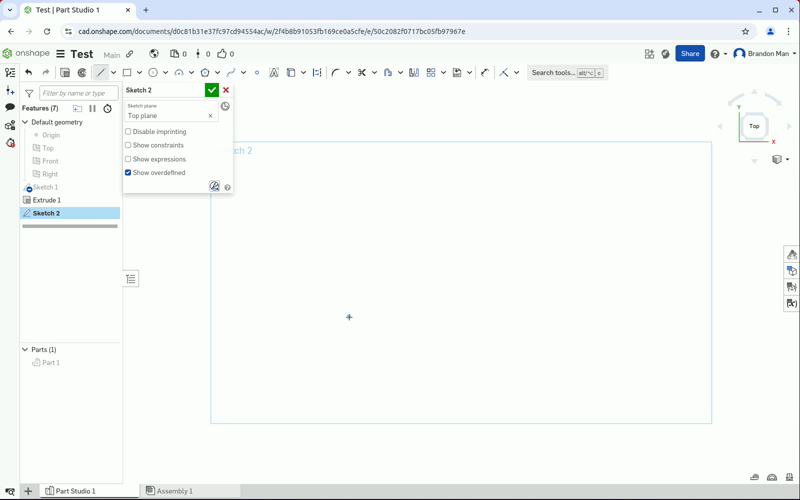
mouse_move(379, 316)
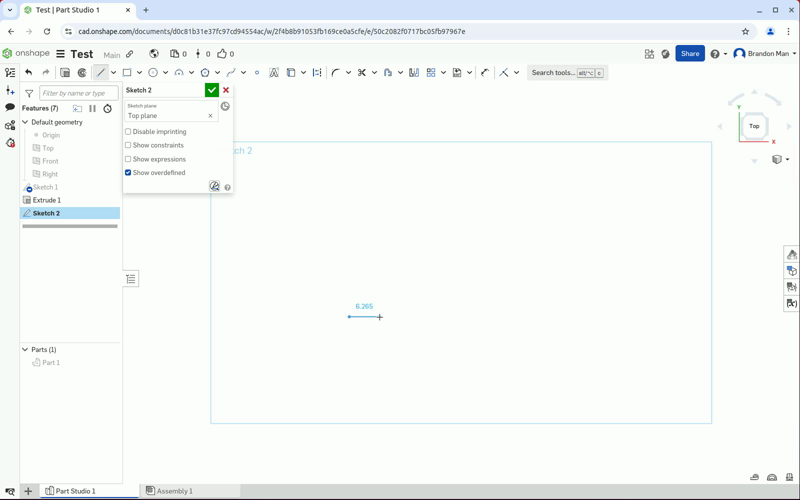
mouse_move(355, 316)
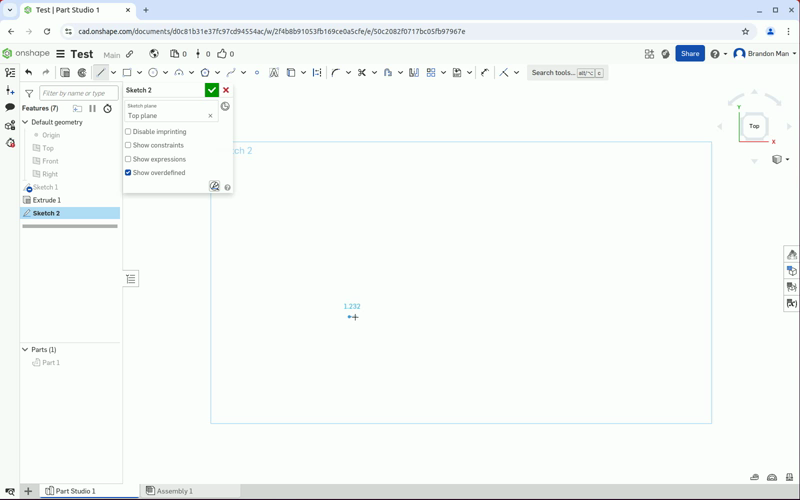
scroll(6)
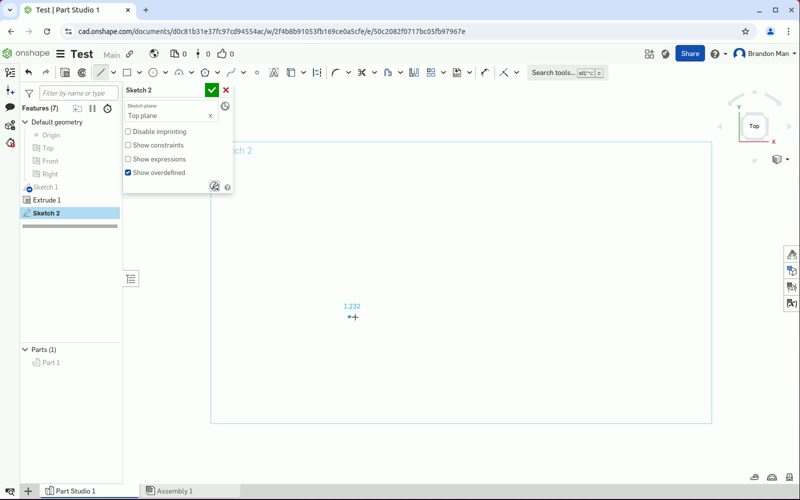
scroll(6)
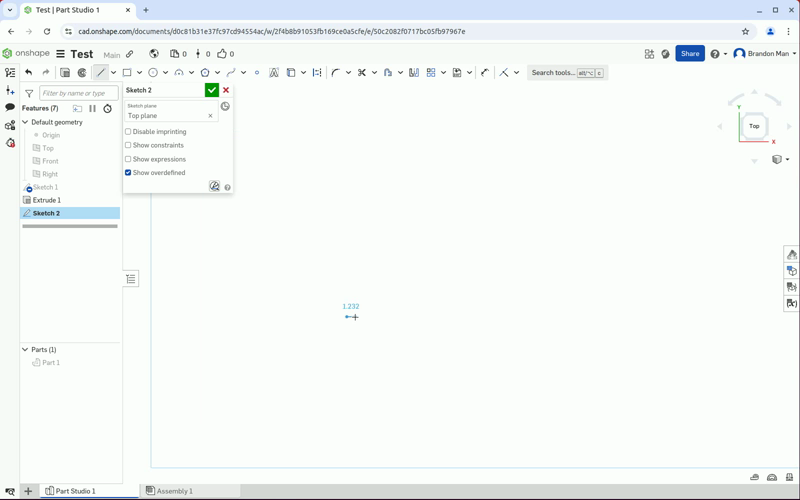
scroll(6)
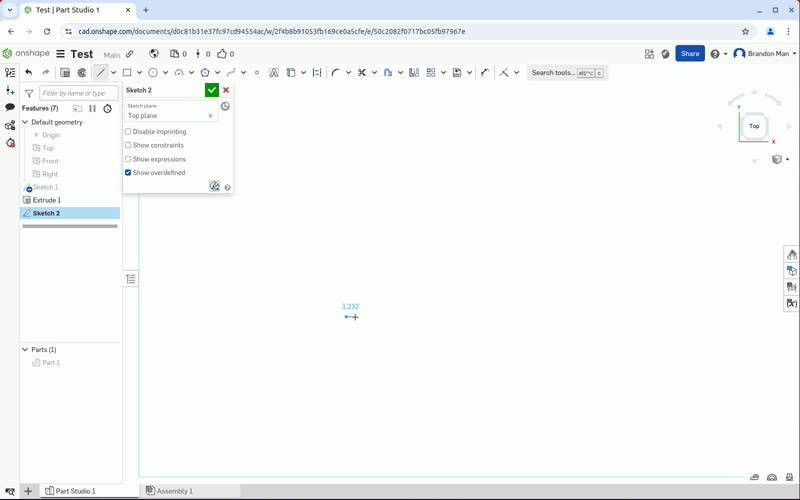
scroll(6)
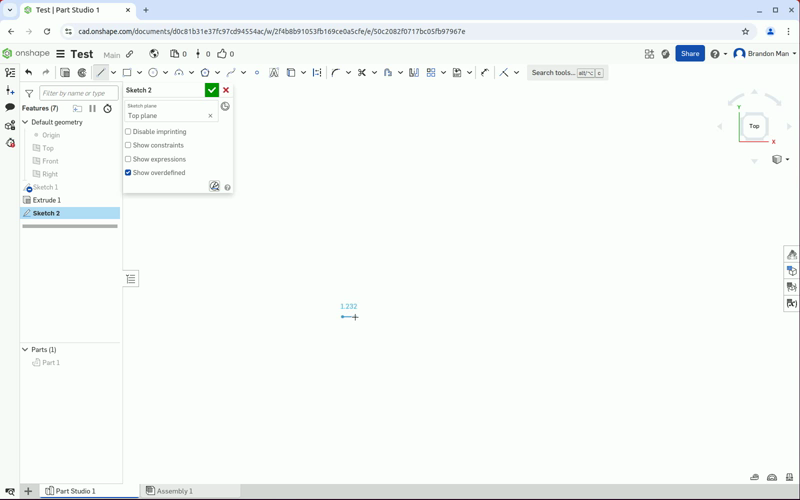
scroll(6)
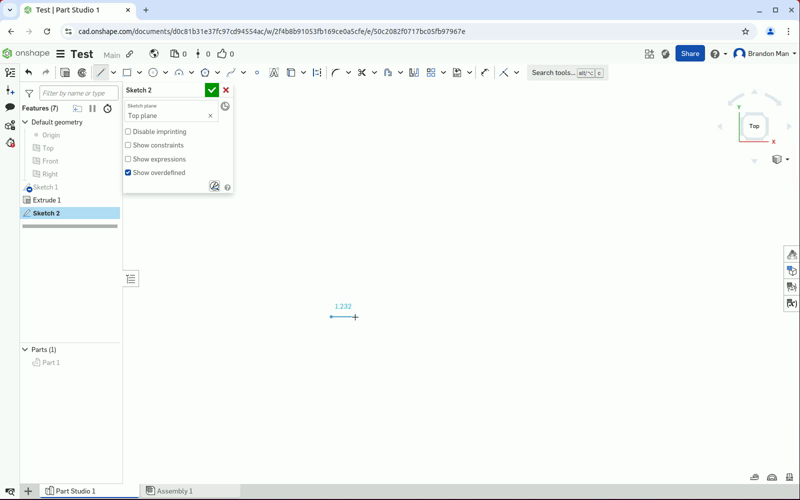
scroll(6)
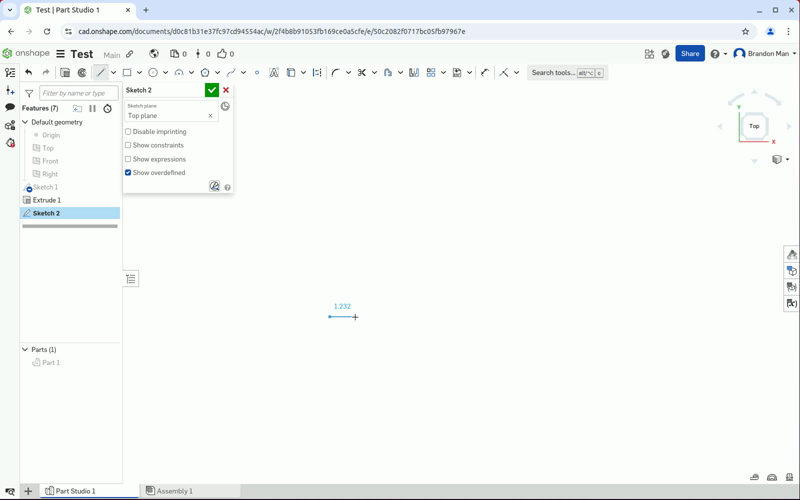
scroll(6)
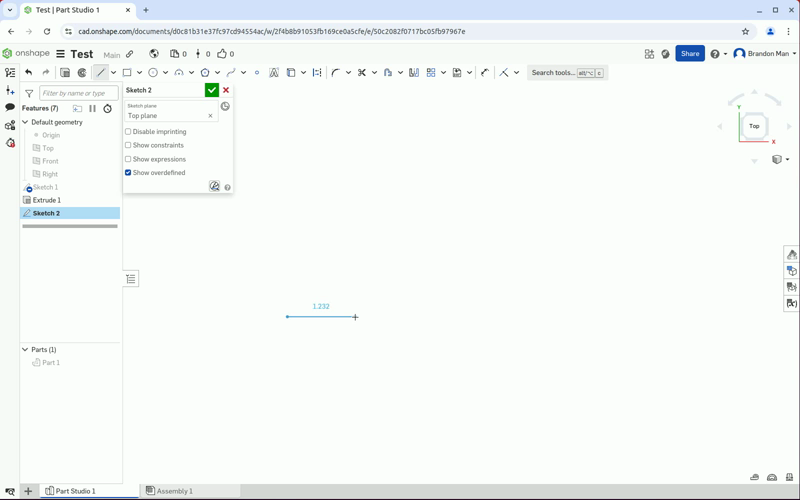
click(355, 316)
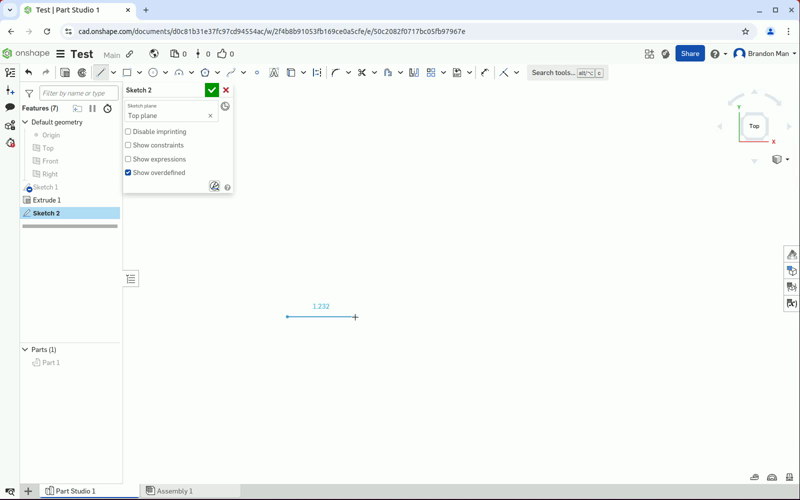
scroll(-6)
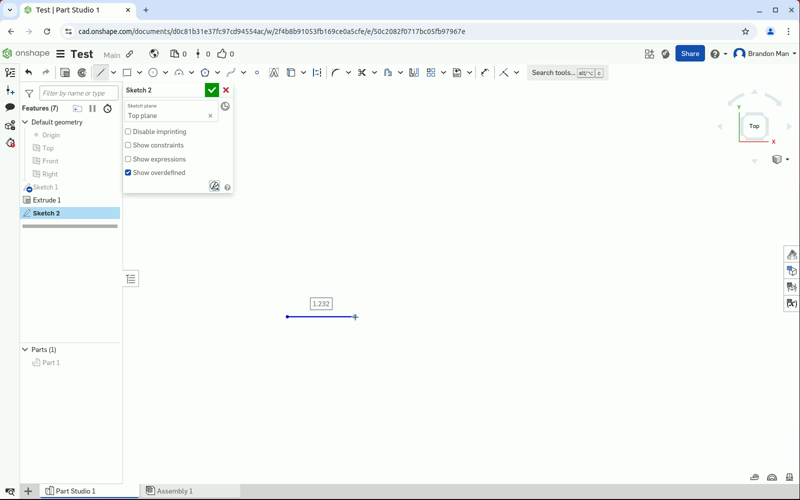
scroll(-6)
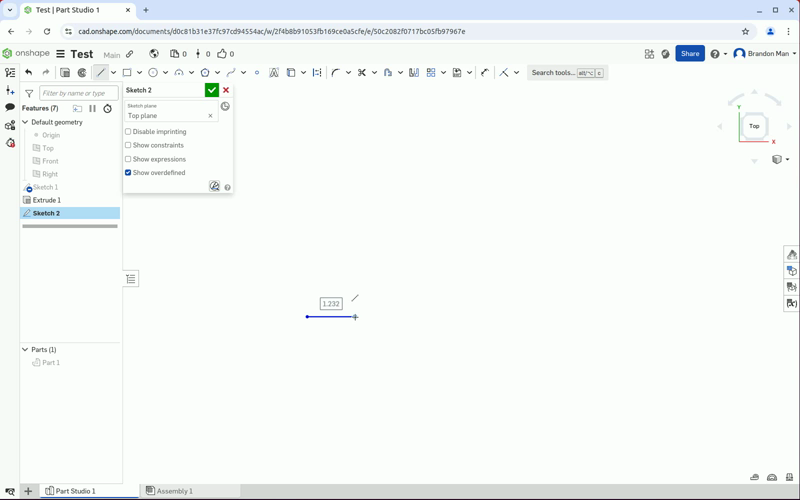
scroll(-6)
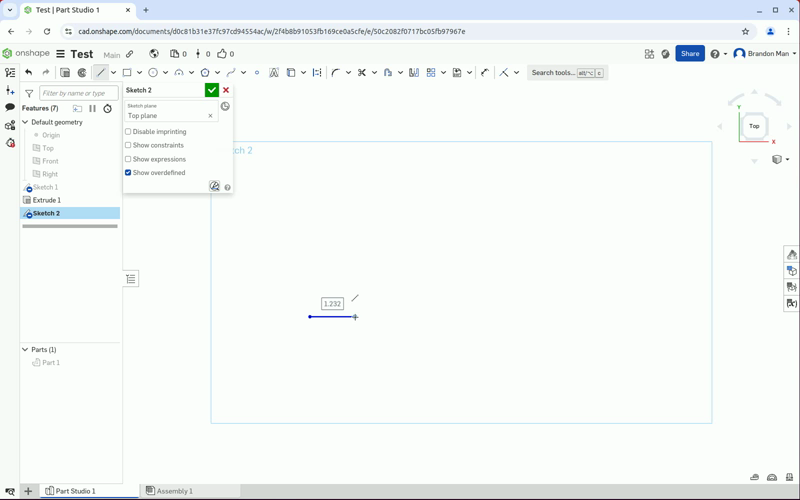
scroll(-6)
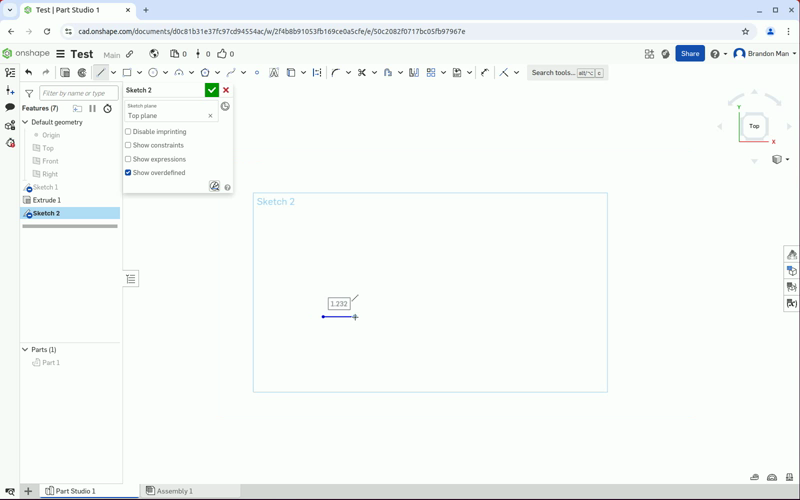
scroll(-6)
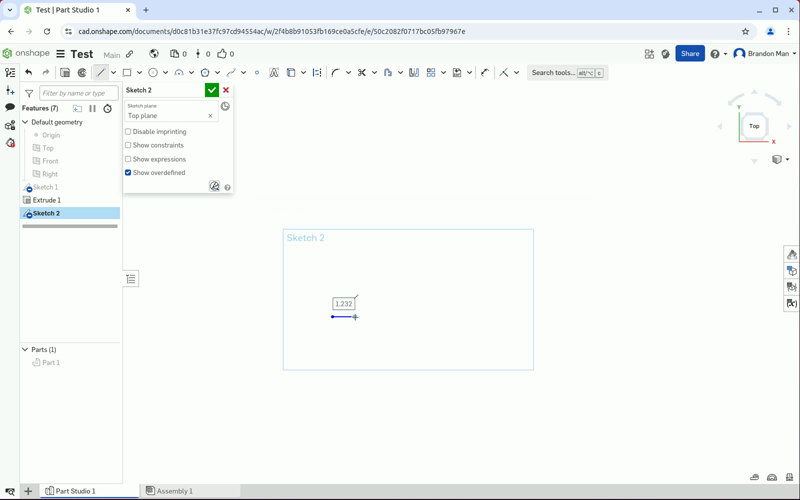
scroll(-6)
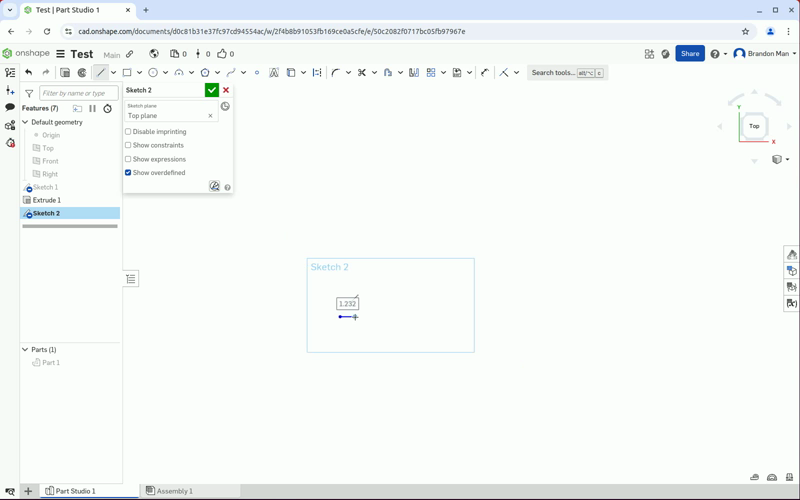
scroll(-6)
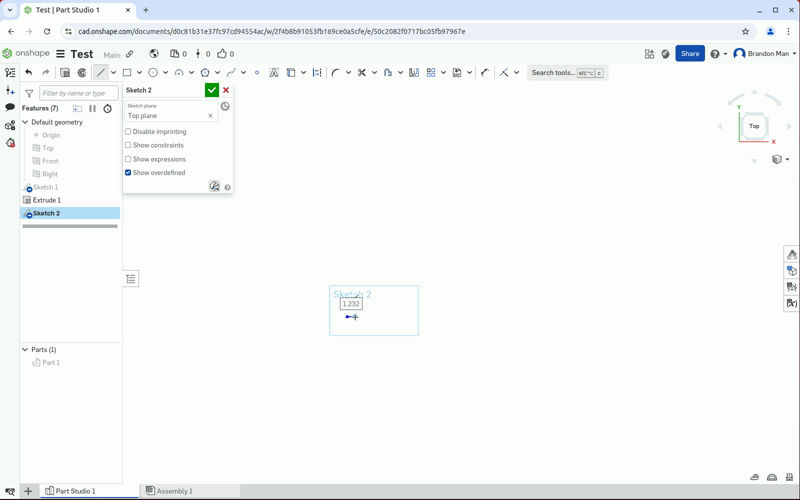
key_up(shift)
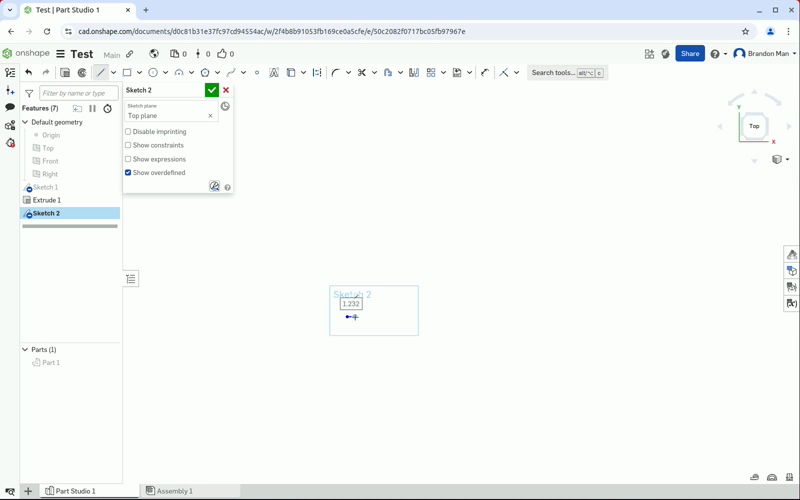
key_down(shift)
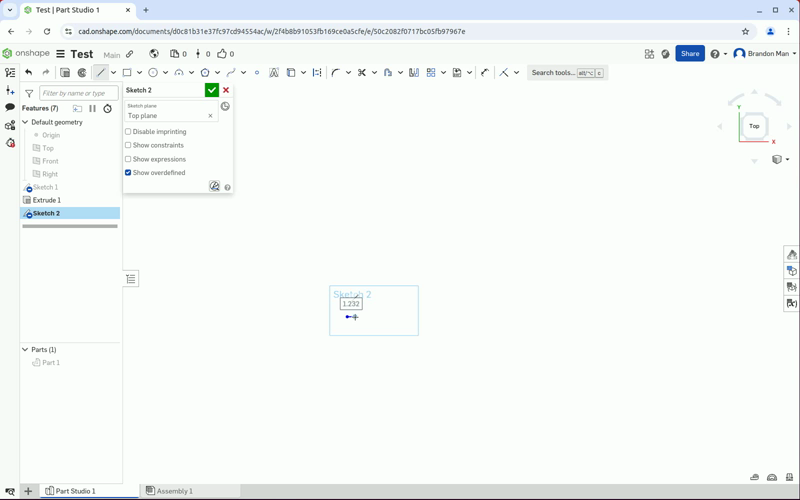
mouse_move(385, 316)
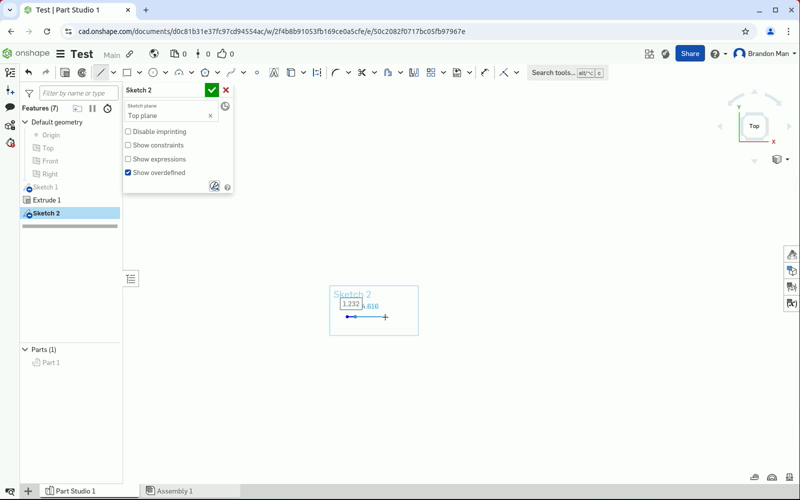
mouse_move(355, 308)
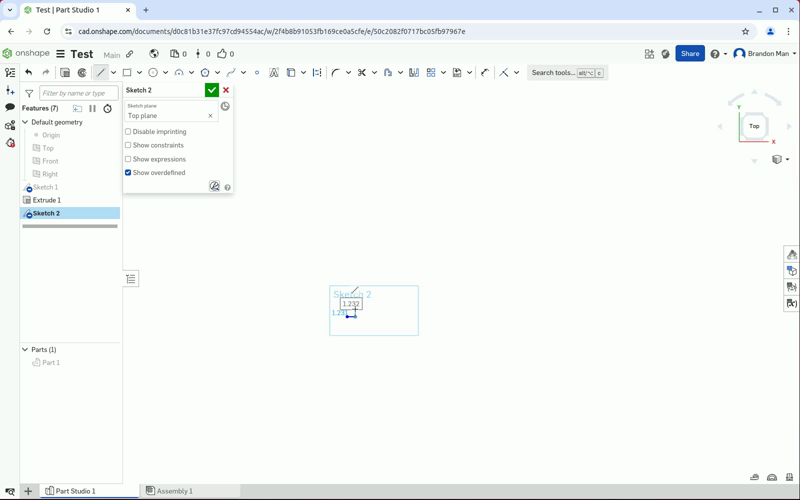
click(355, 308)
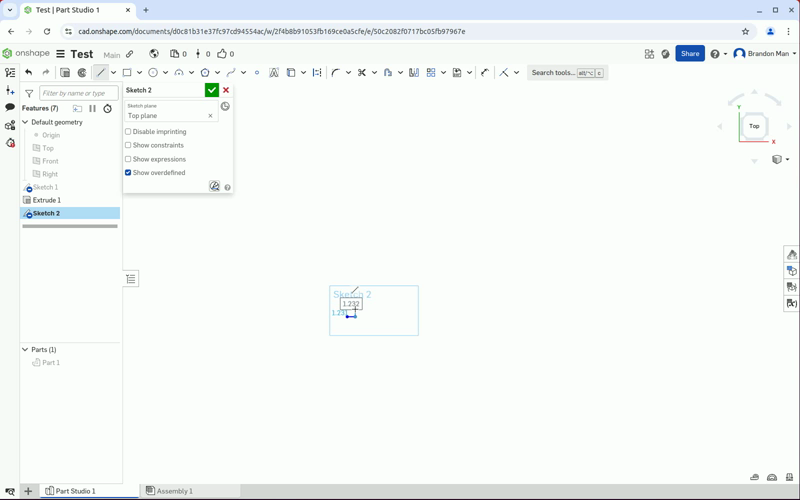
key_up(shift)
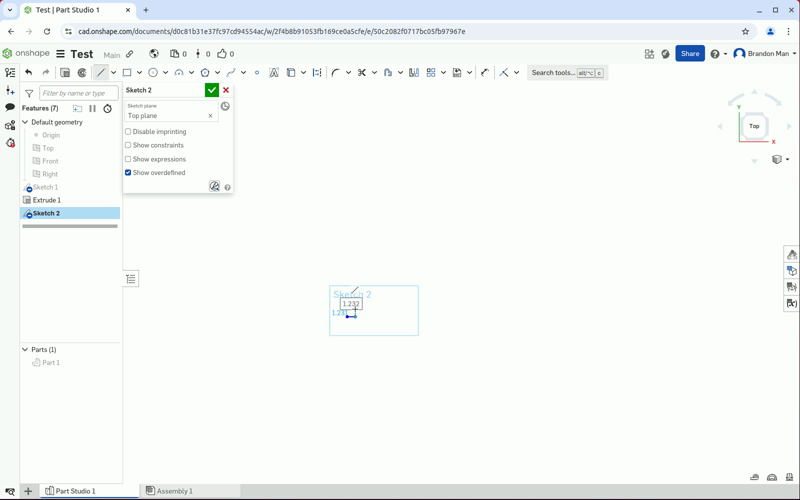
key_down(shift)
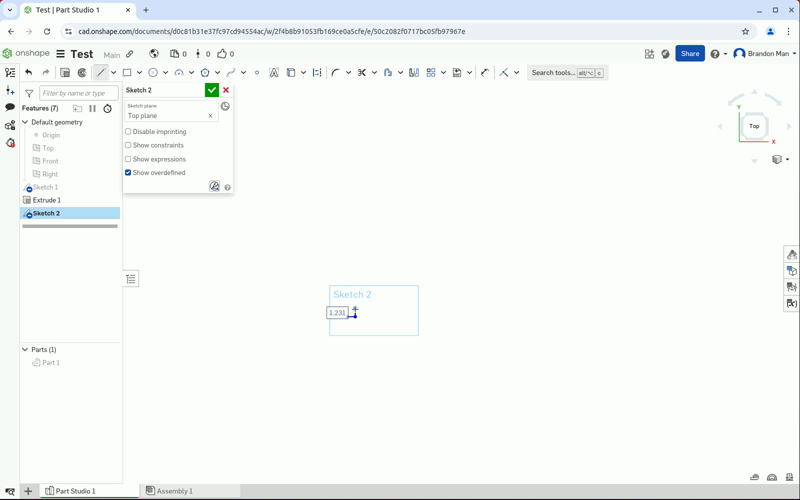
mouse_move(385, 308)
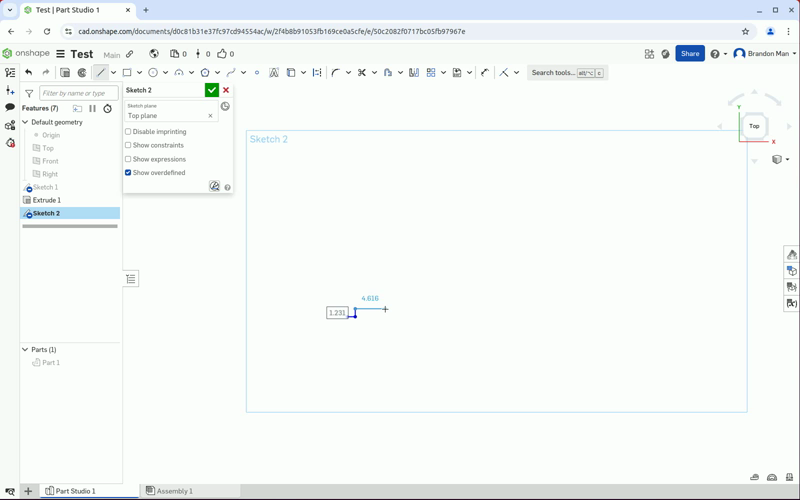
mouse_move(349, 308)
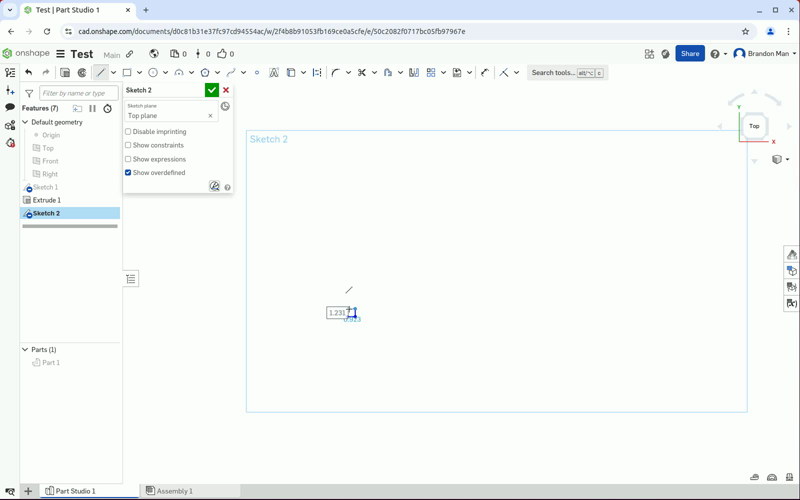
scroll(6)
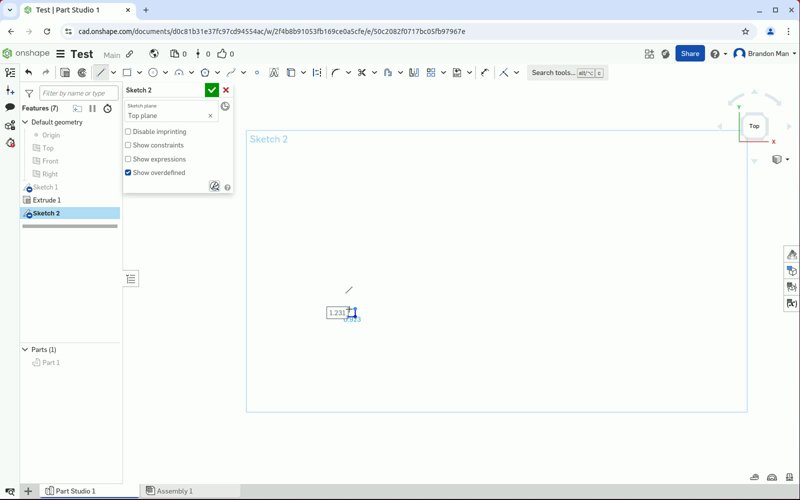
scroll(6)
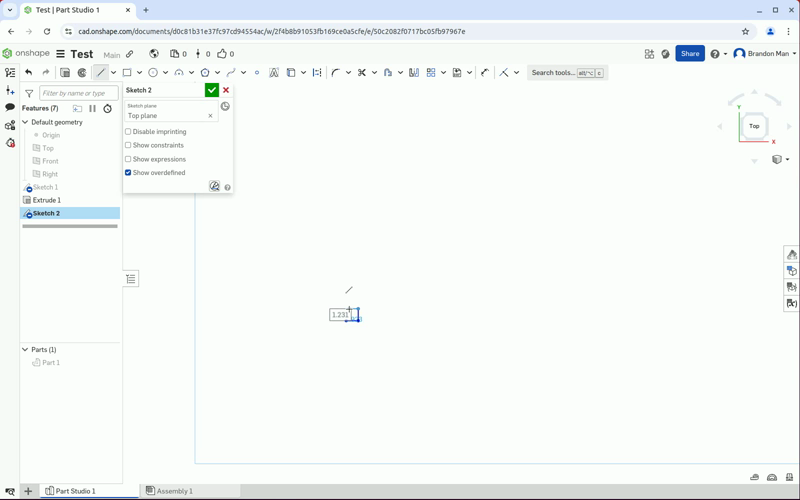
scroll(6)
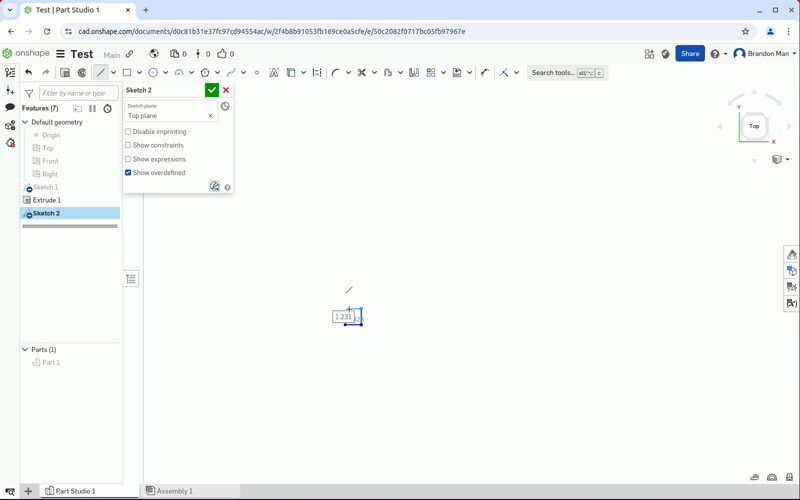
scroll(6)
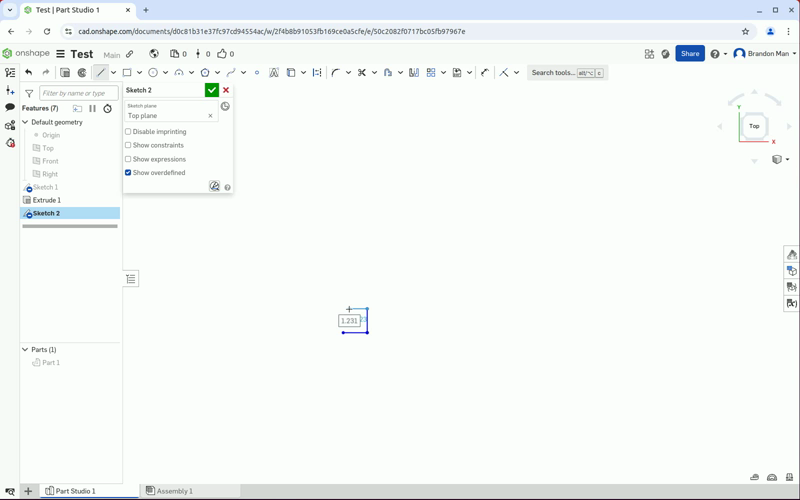
scroll(6)
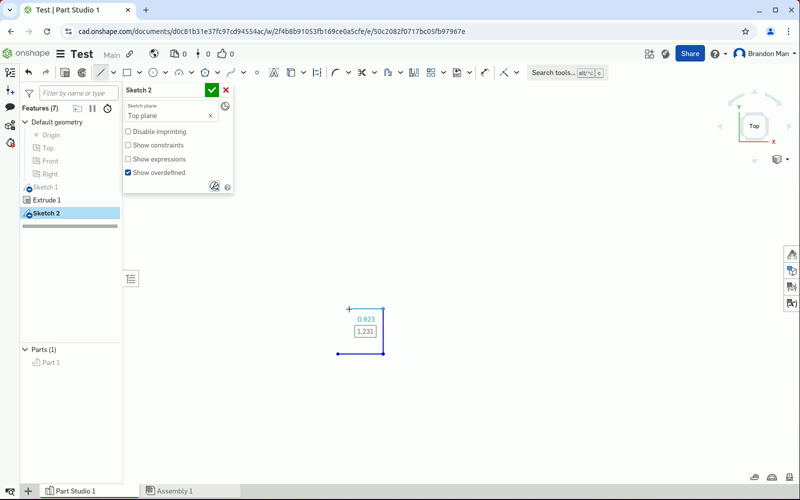
scroll(6)
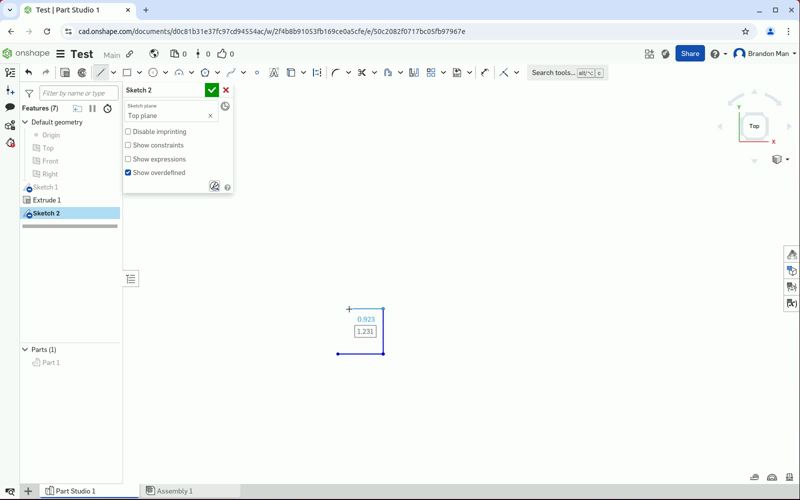
scroll(6)
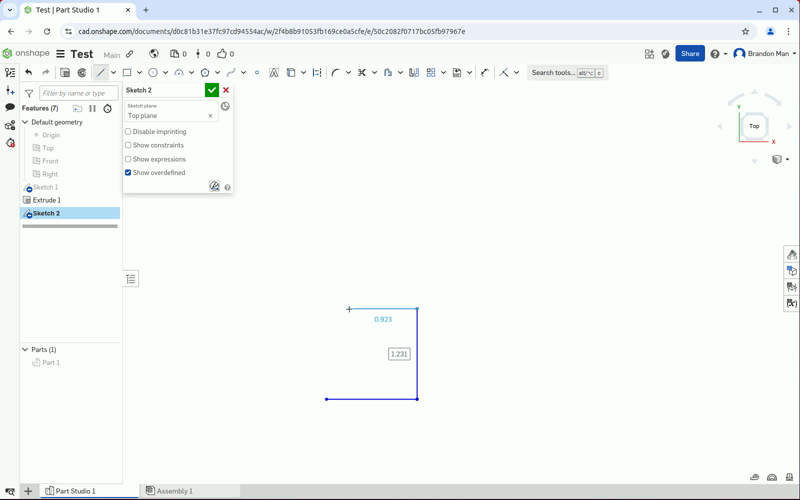
click(349, 308)
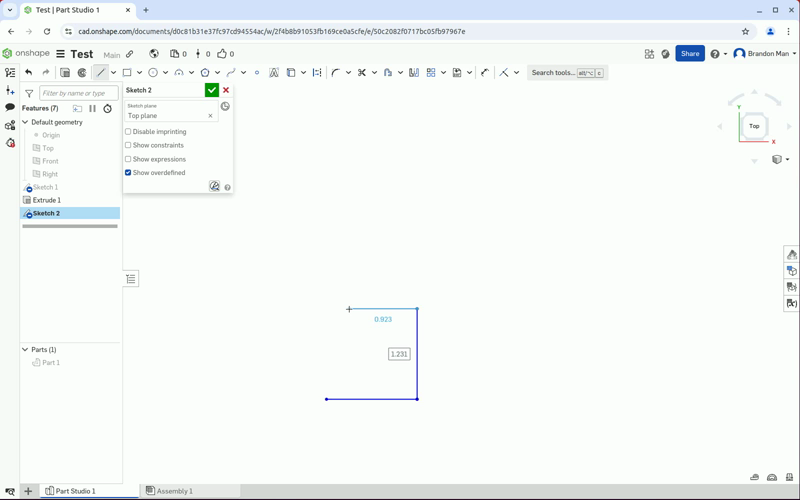
scroll(-6)
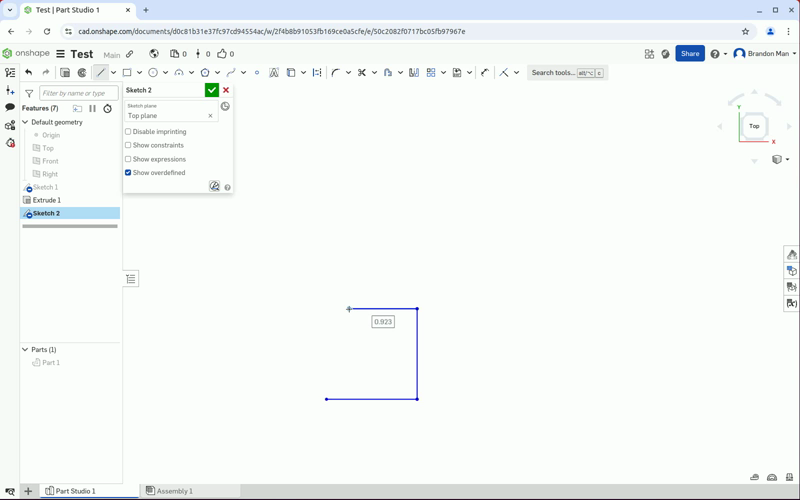
scroll(-6)
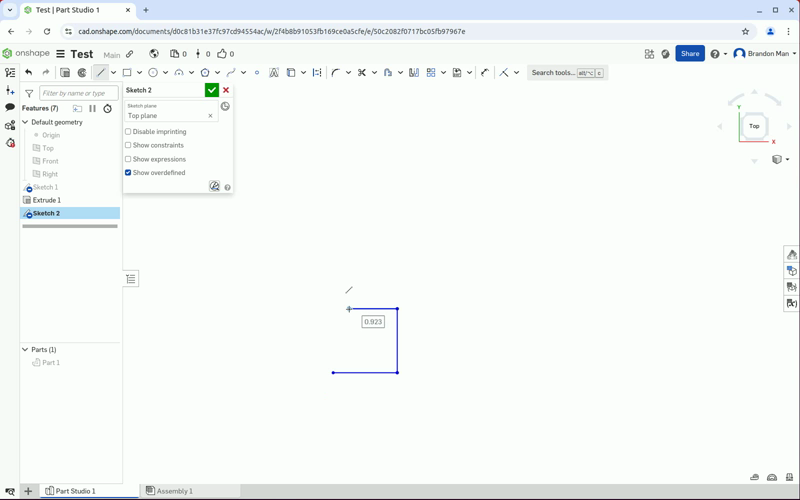
scroll(-6)
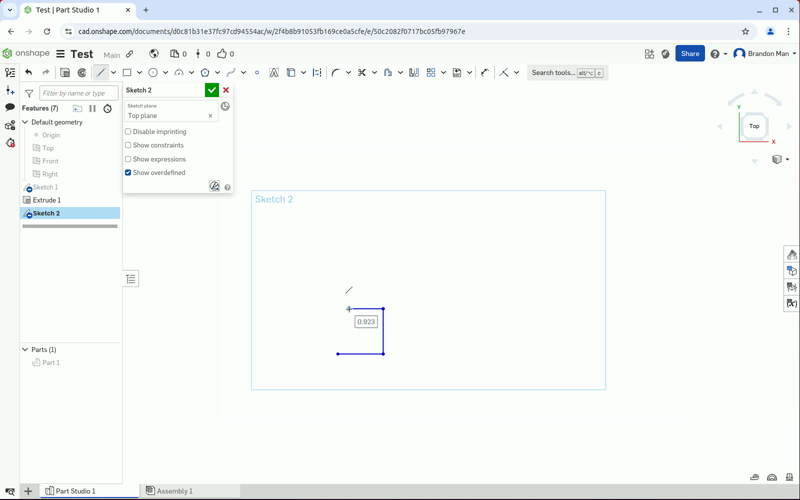
scroll(-6)
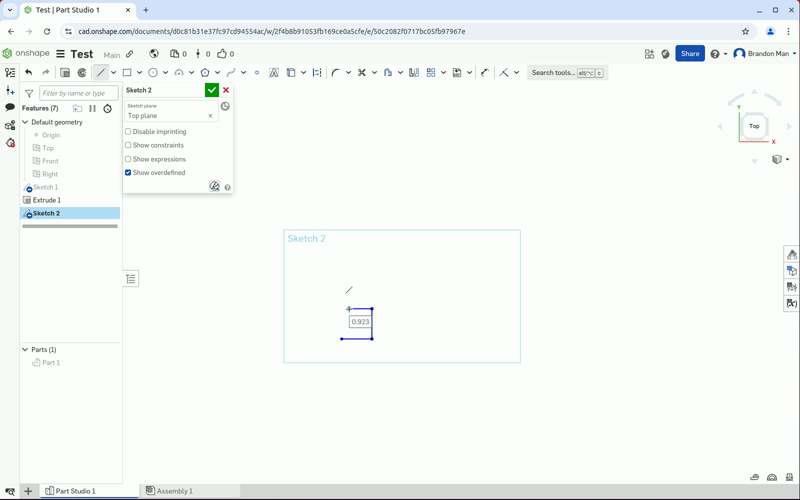
scroll(-6)
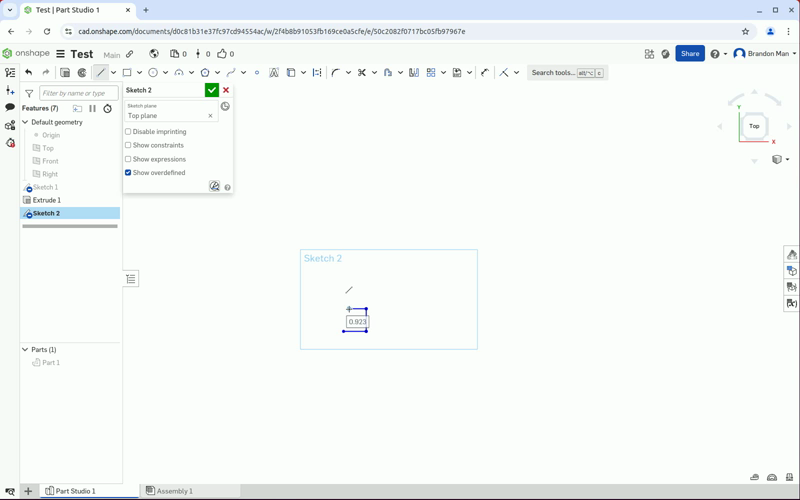
scroll(-6)
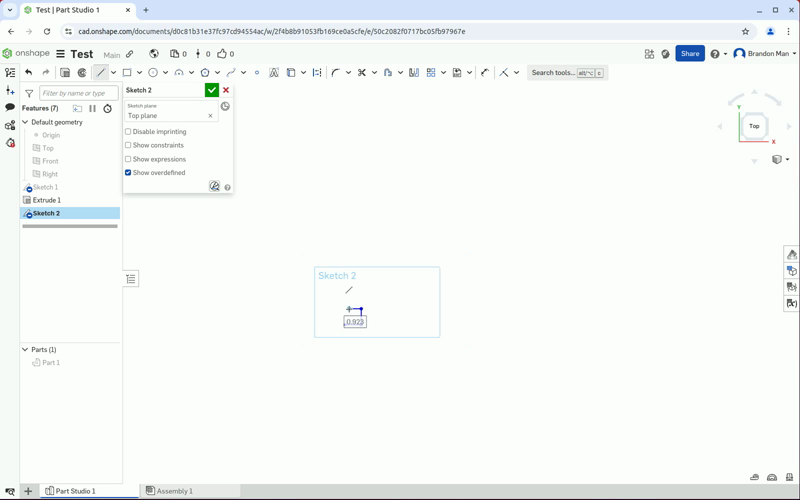
scroll(-6)
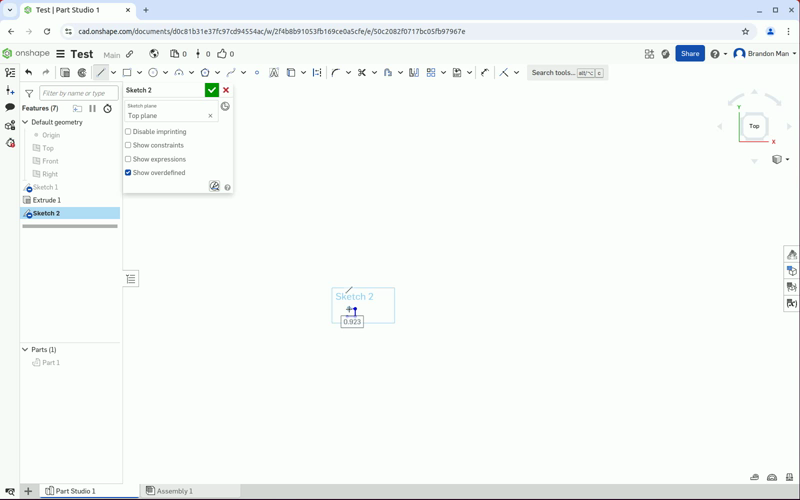
key_up(shift)
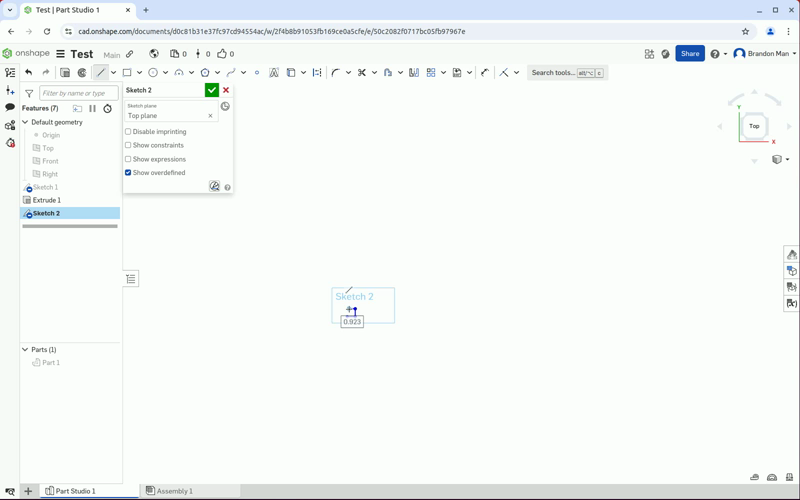
mouse_move(379, 308)
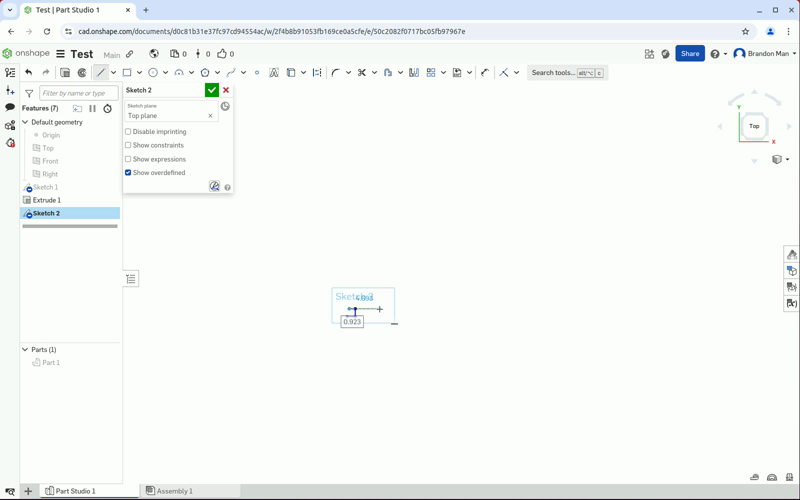
key_down(shift)
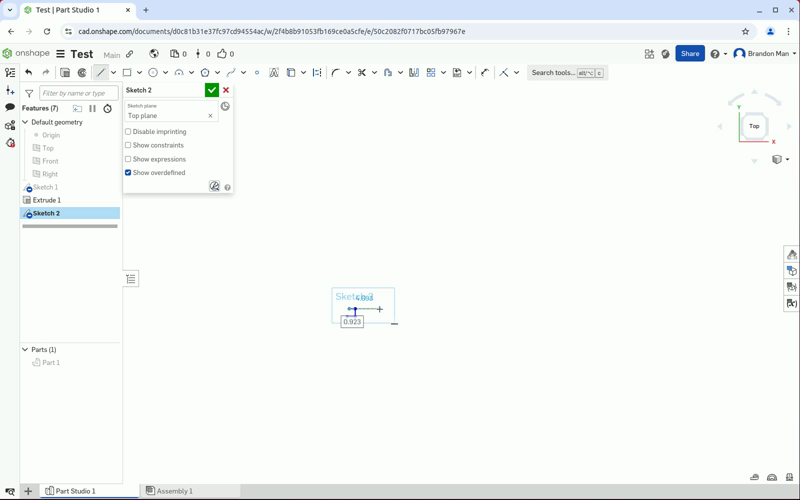
mouse_move(349, 316)
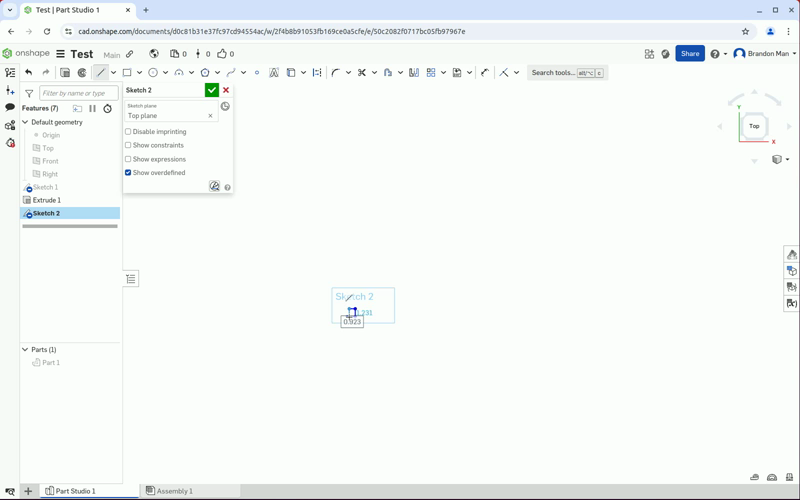
key_up(shift)
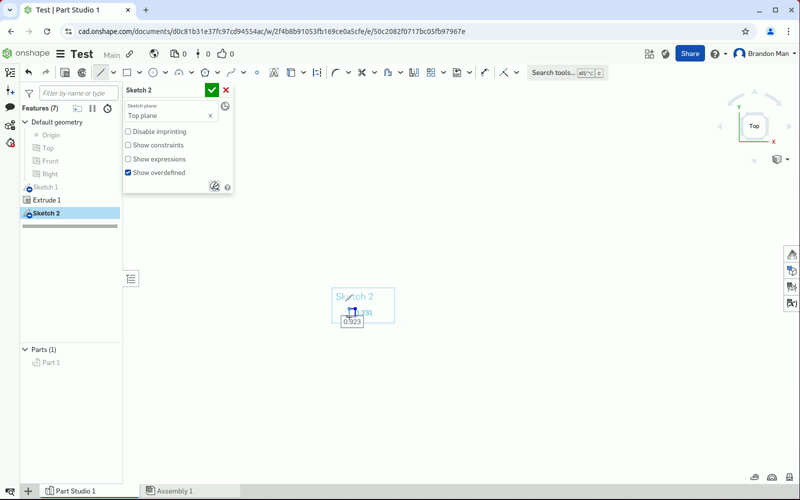
click(349, 316)
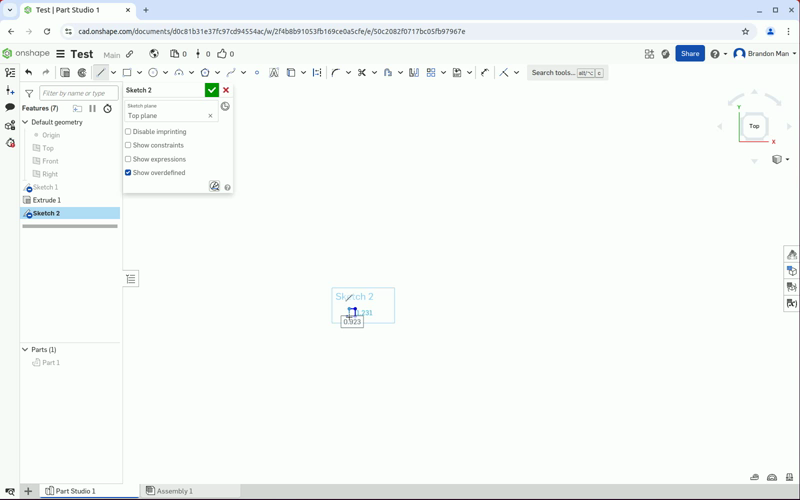
key(esc)
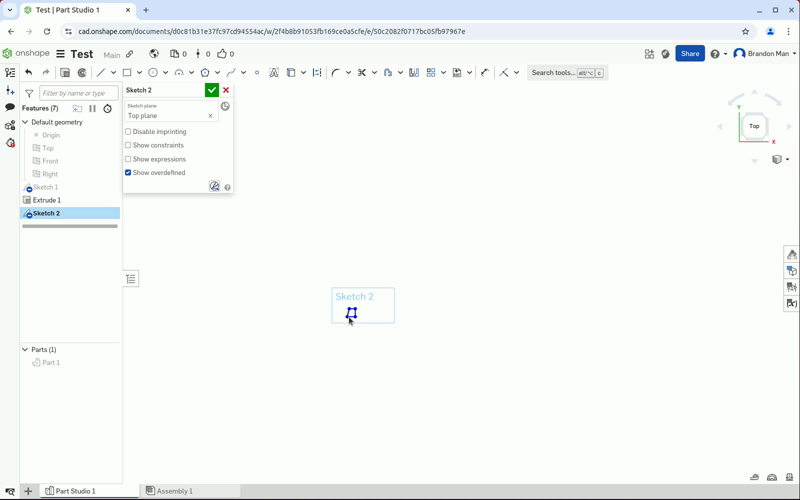
mouse_move(349, 315)
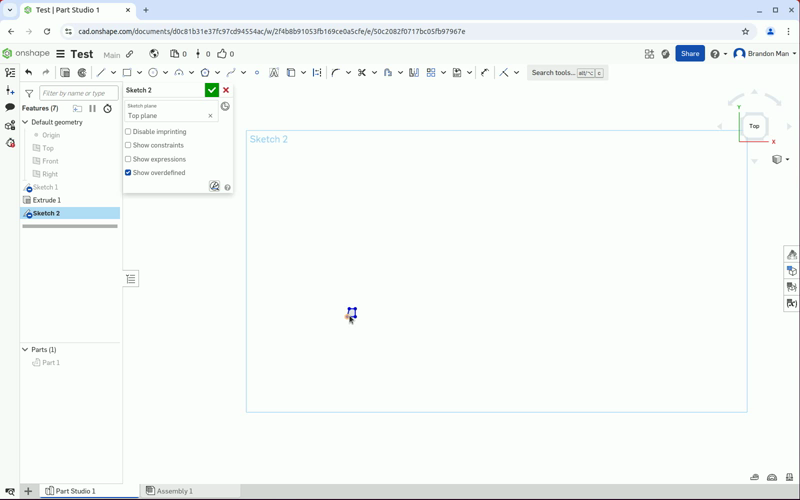
scroll(6)
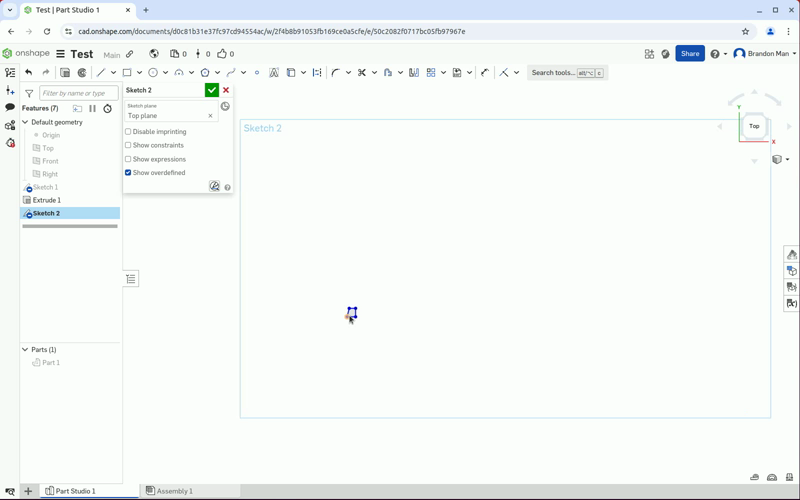
scroll(6)
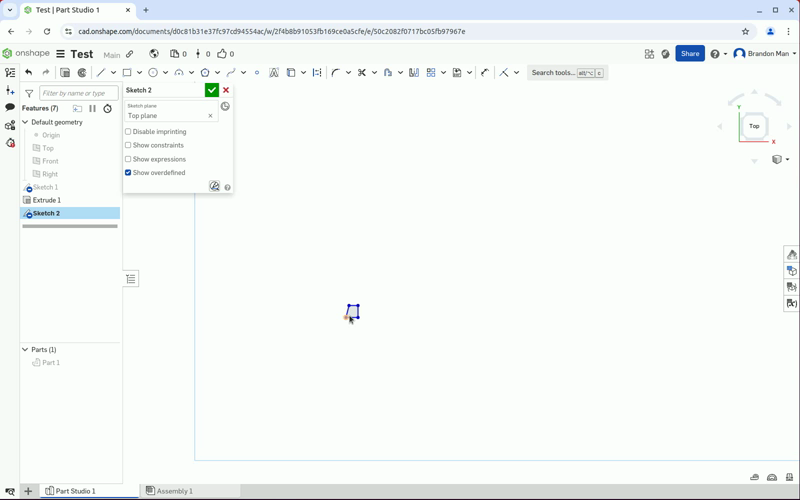
scroll(6)
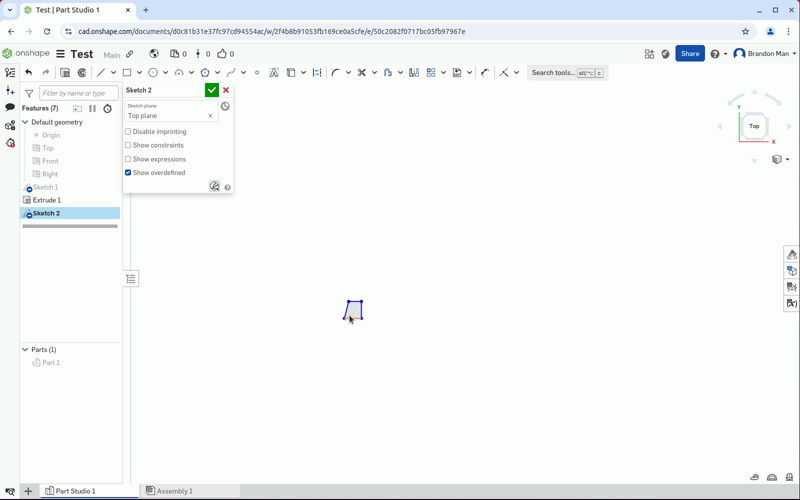
scroll(6)
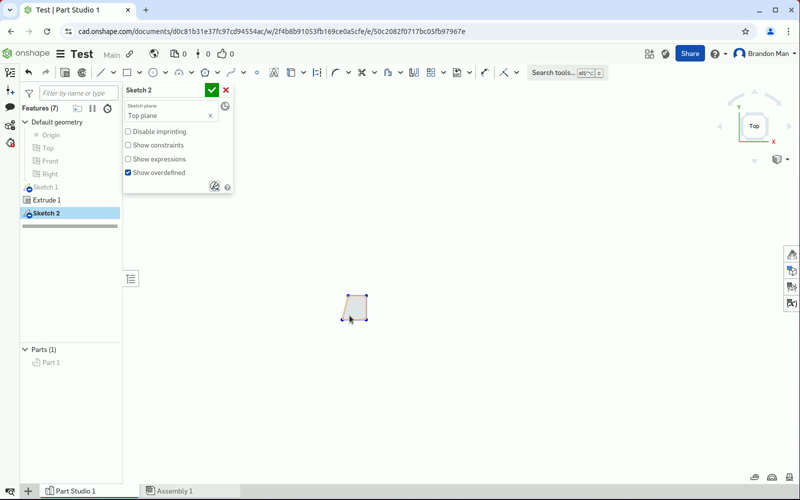
scroll(6)
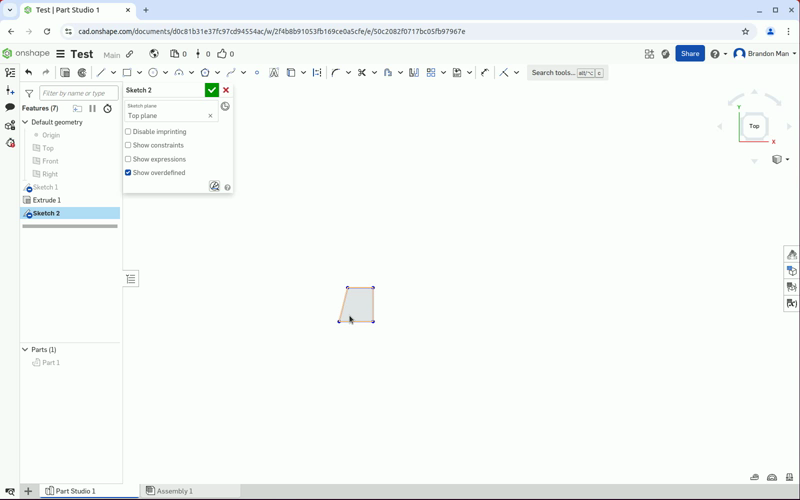
scroll(6)
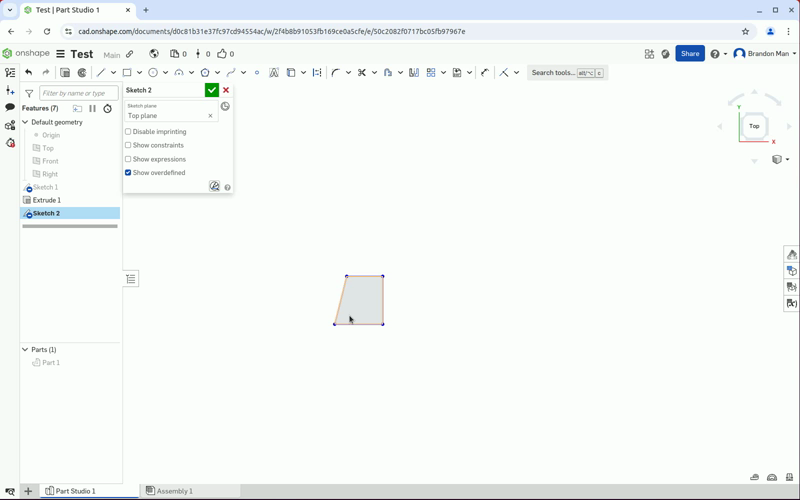
scroll(6)
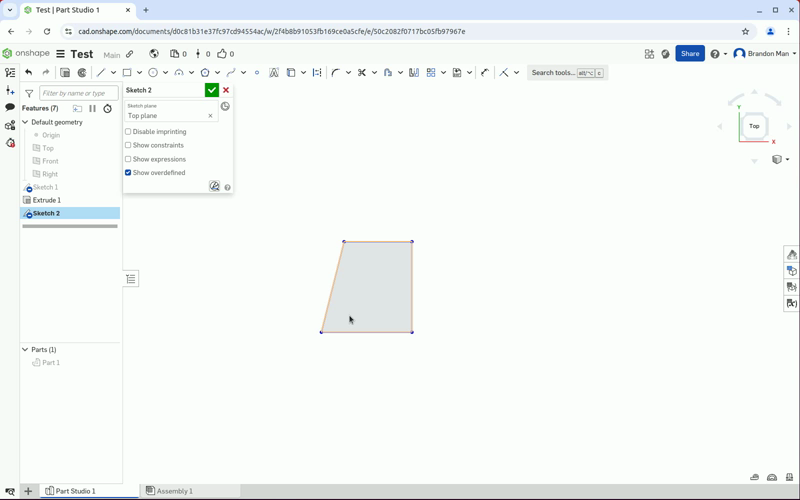
click(349, 315)
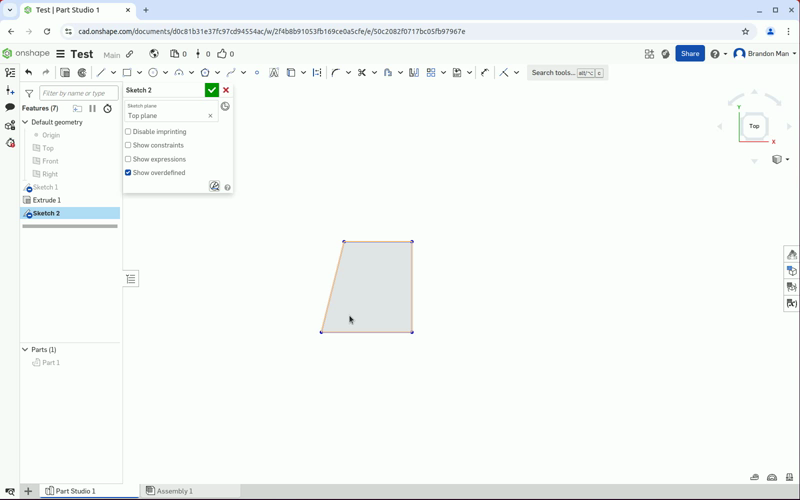
scroll(-6)
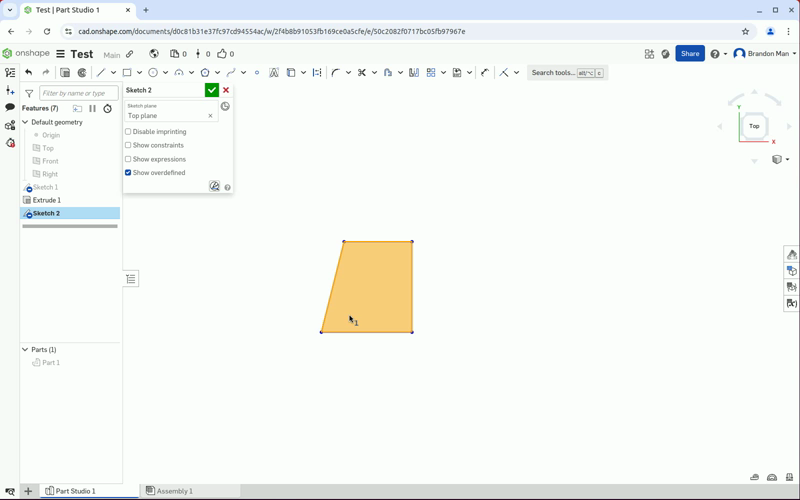
scroll(-6)
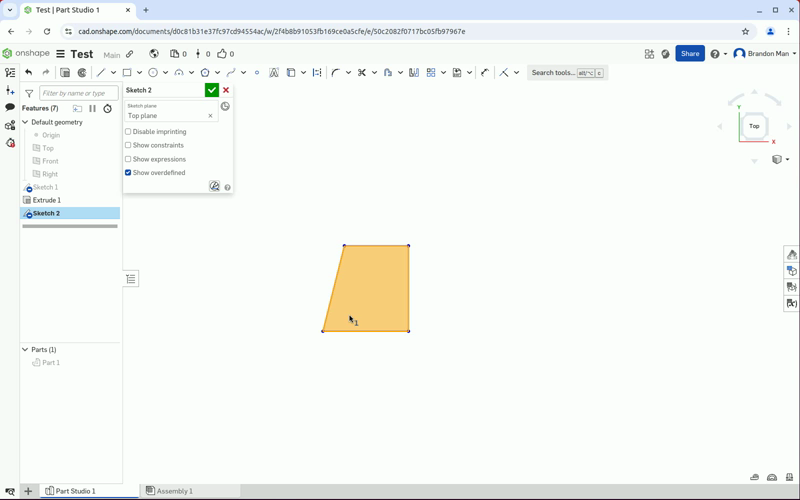
scroll(-6)
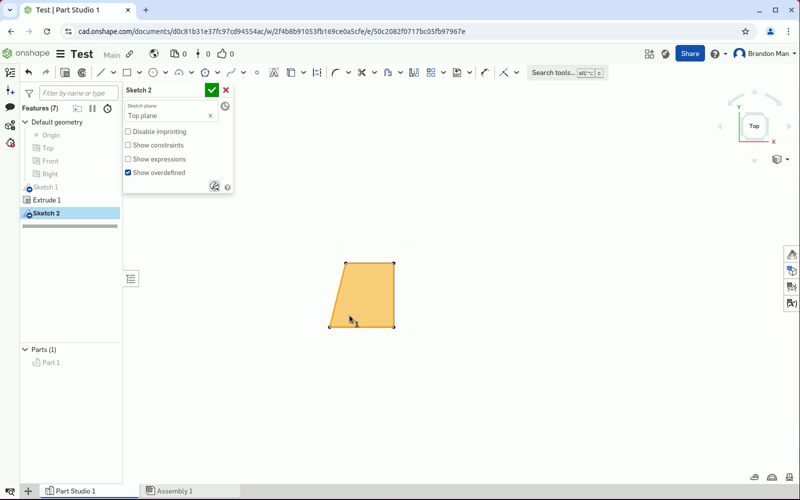
scroll(-6)
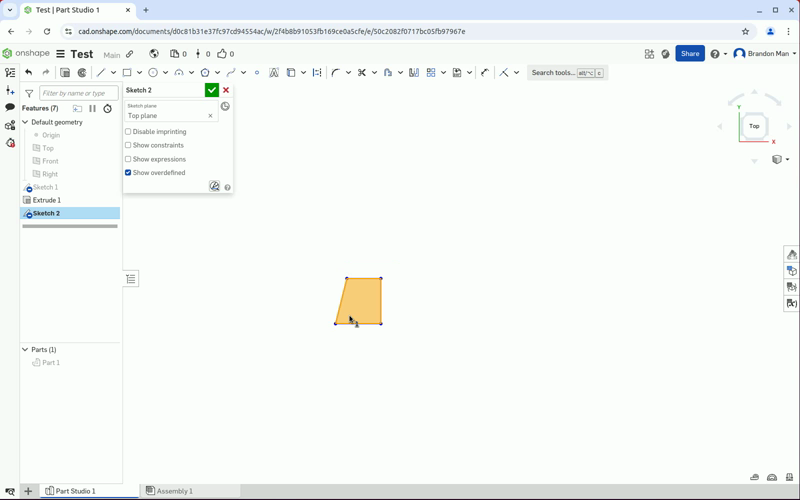
scroll(-6)
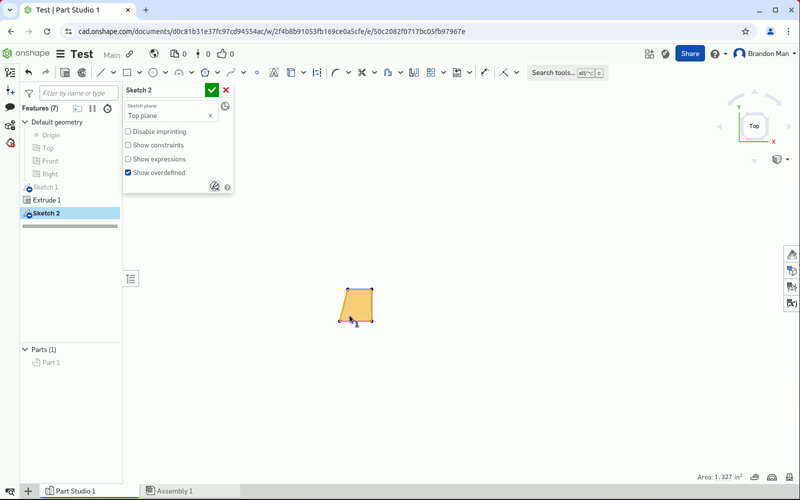
scroll(-6)
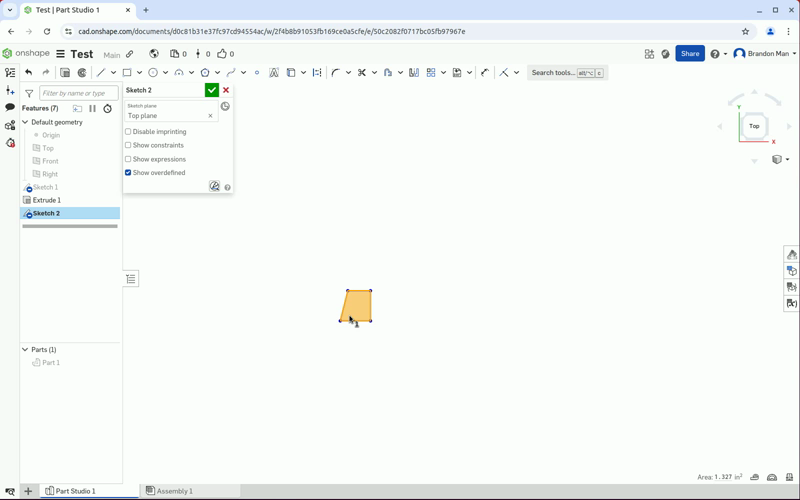
scroll(-6)
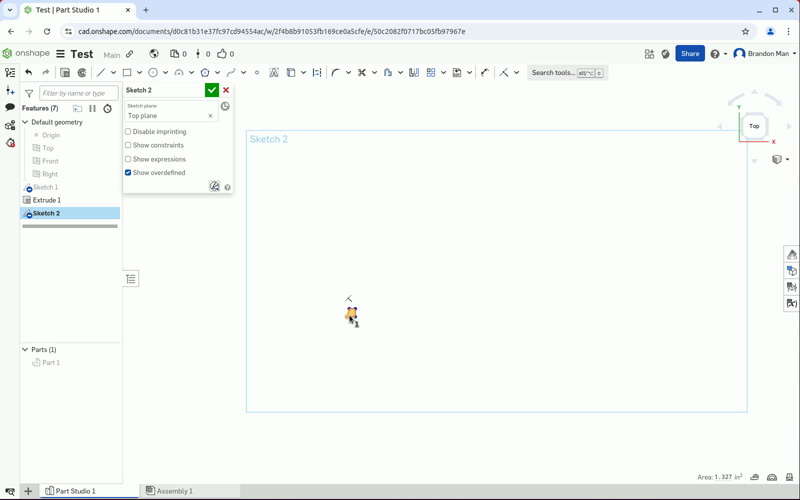
mouse_move(73, 352)
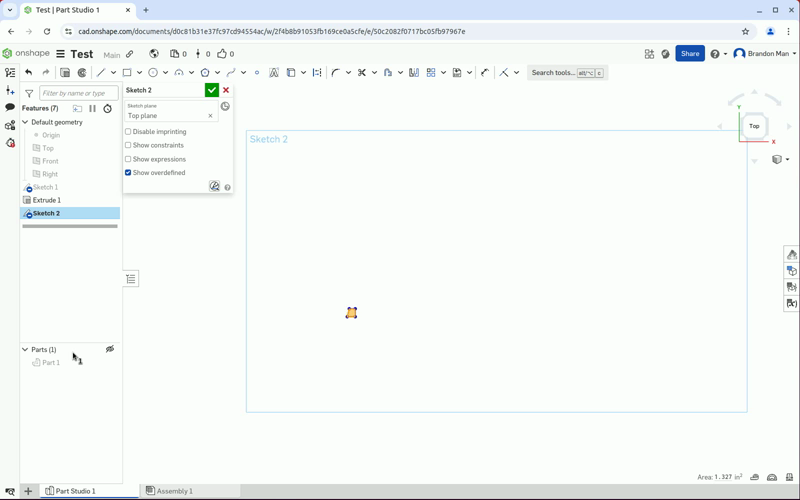
key(shift+y)
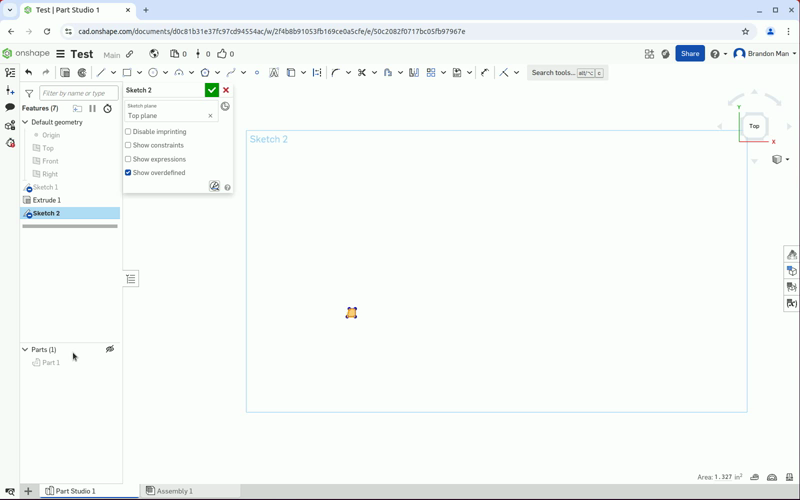
key(shift+e)
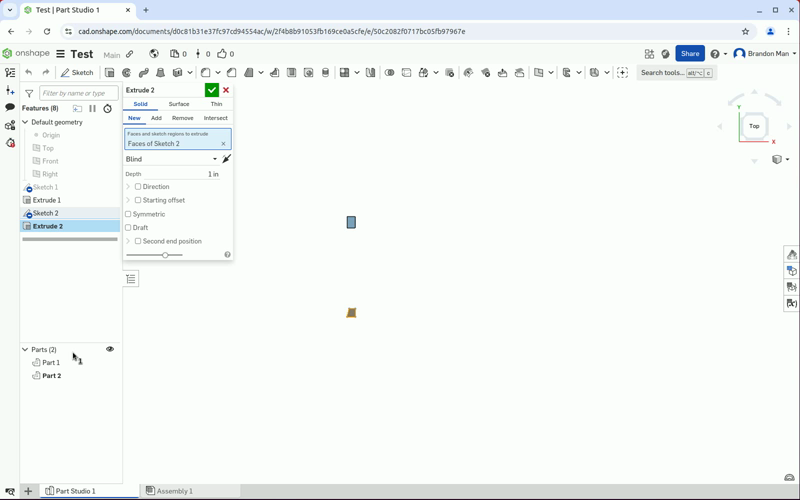
mouse_move(143, 106)
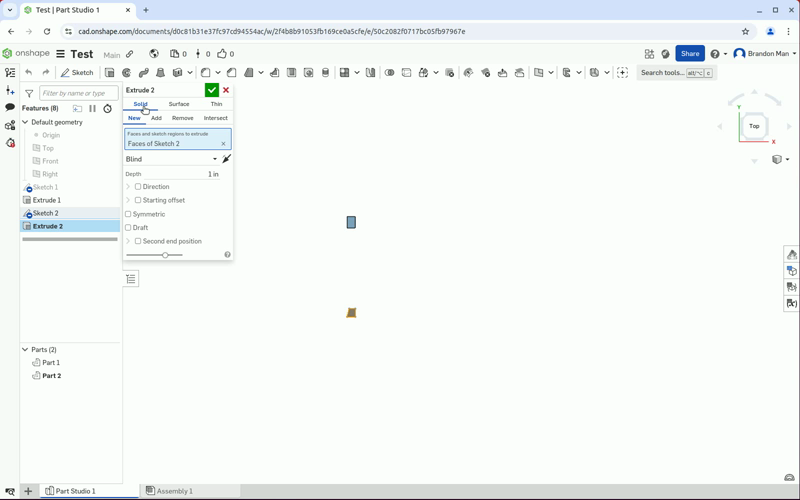
click(143, 106)
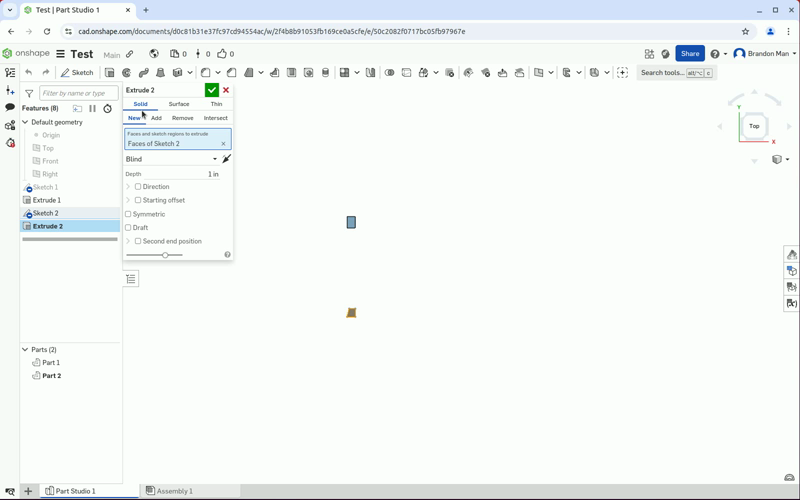
mouse_move(137, 120)
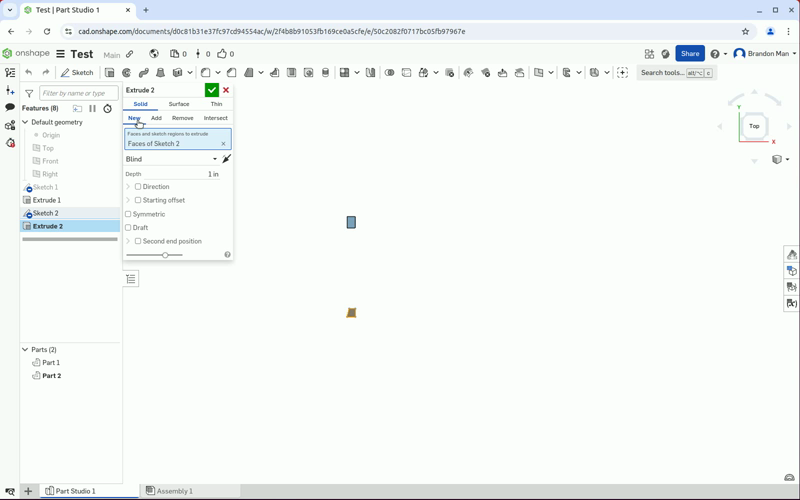
click(137, 120)
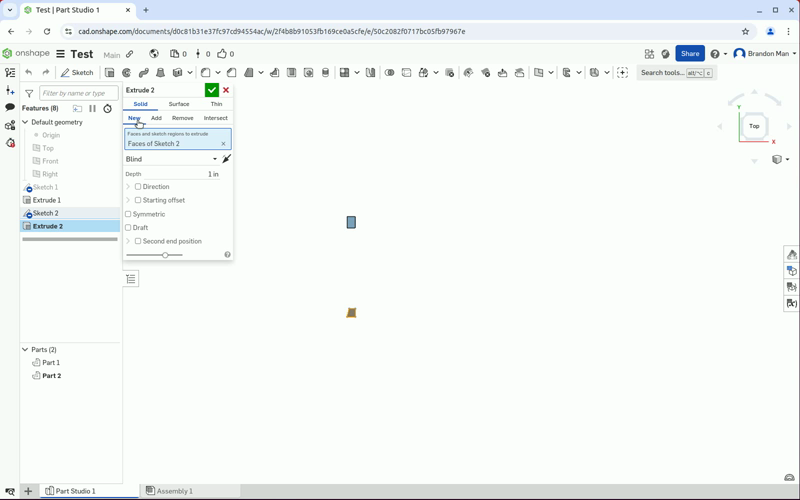
key(tab, 4)
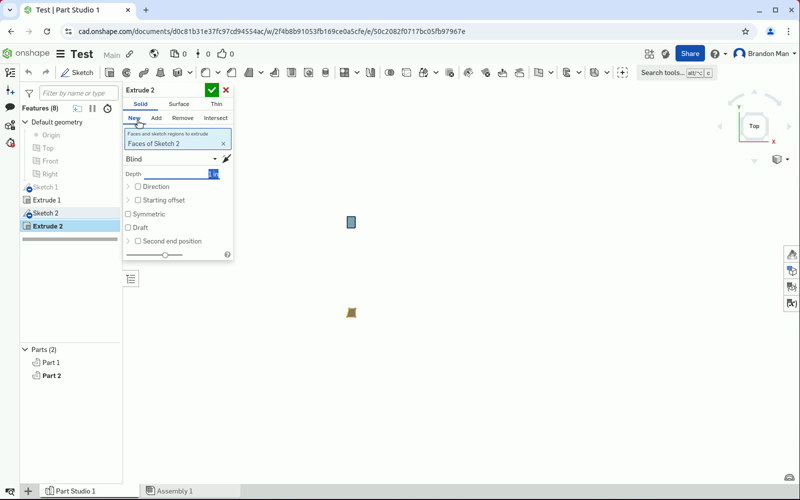
text(0.963)
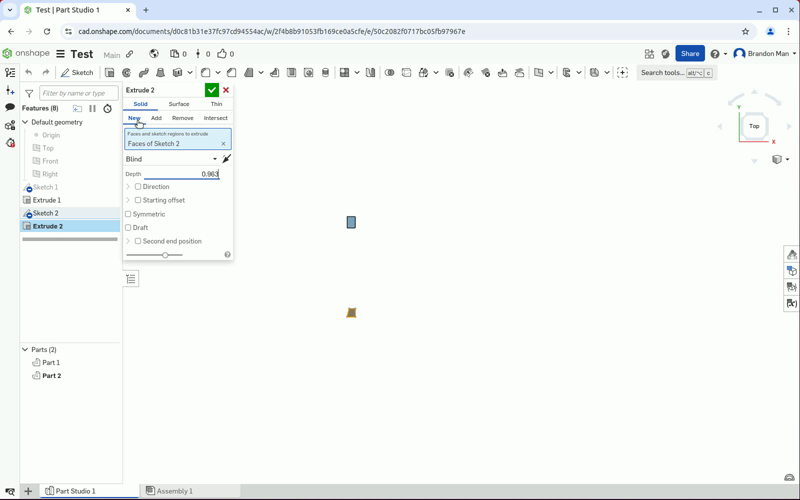
key(enter)
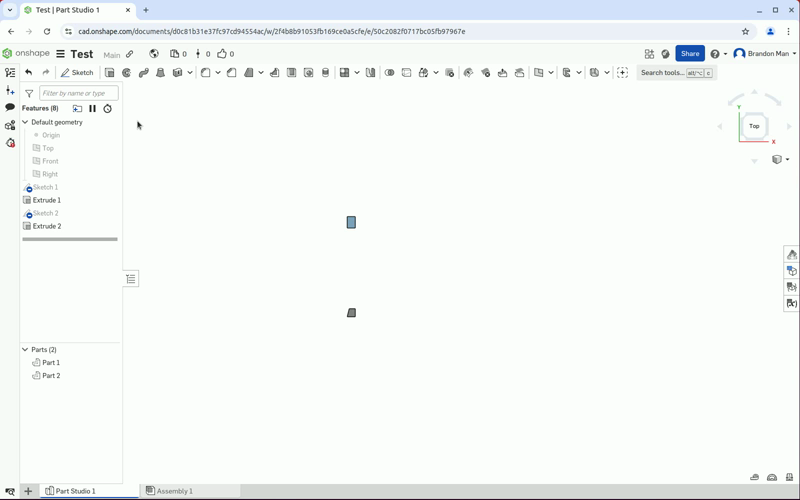
key(shift+h)
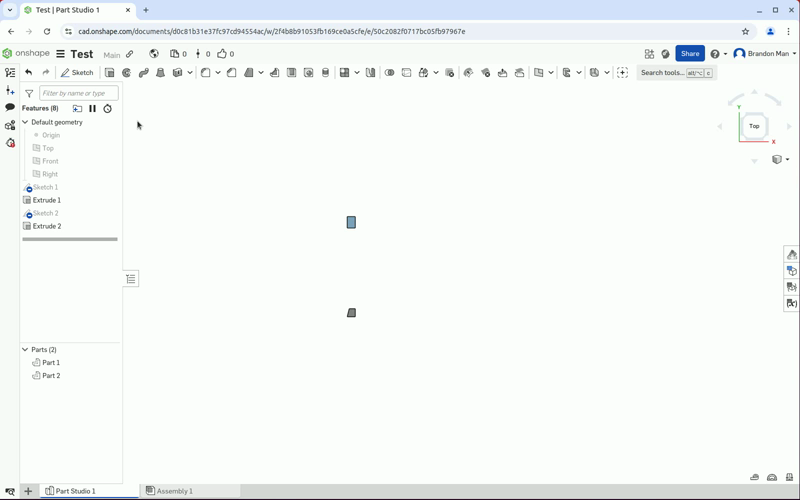
key(shift+h)
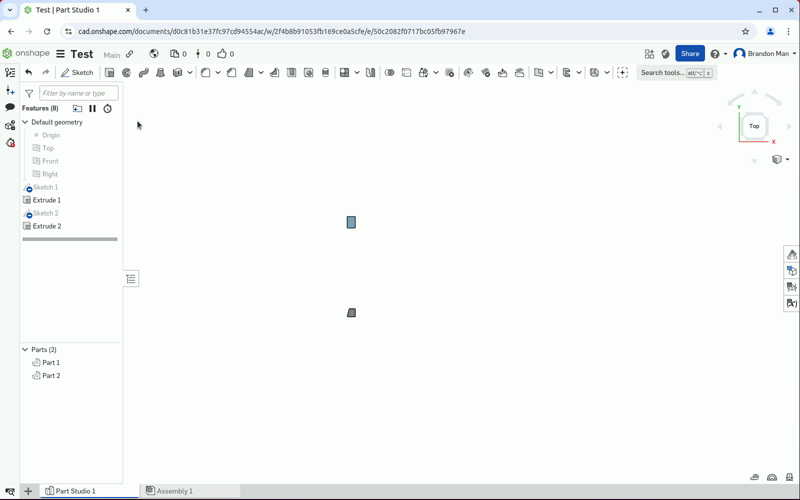
mouse_move(73, 189)
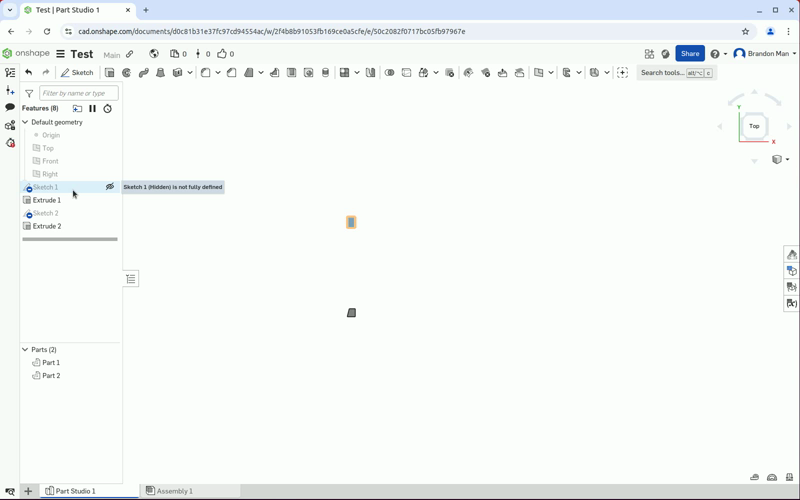
click(73, 189)
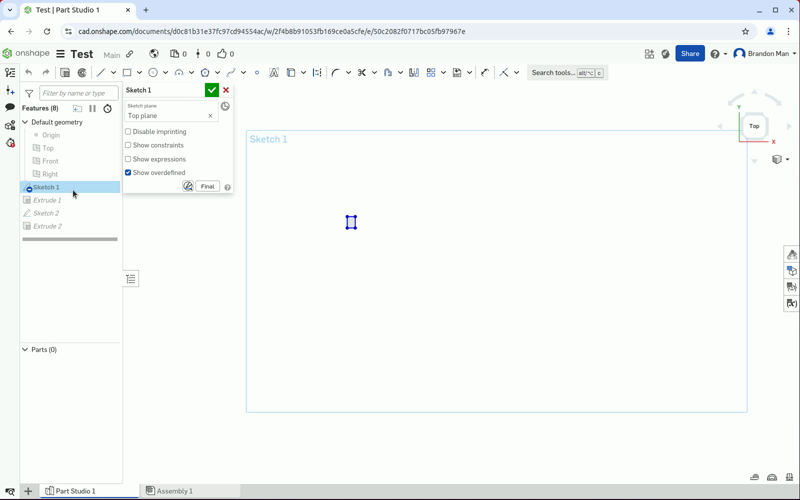
mouse_move(229, 92)
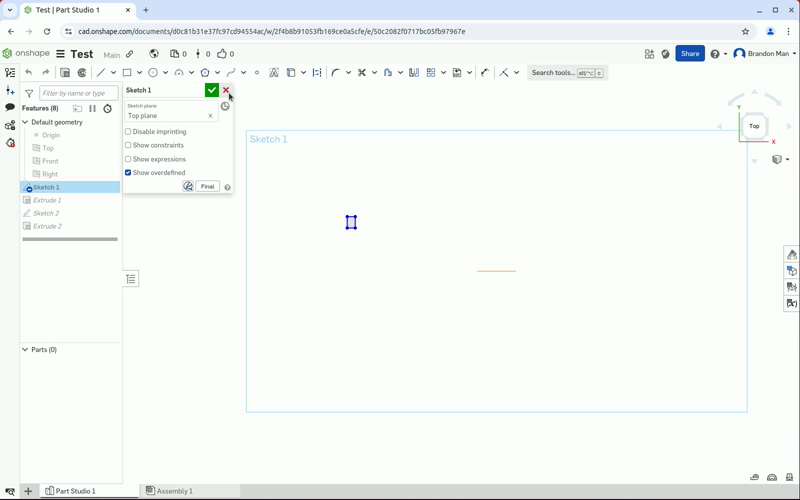
click(229, 92)
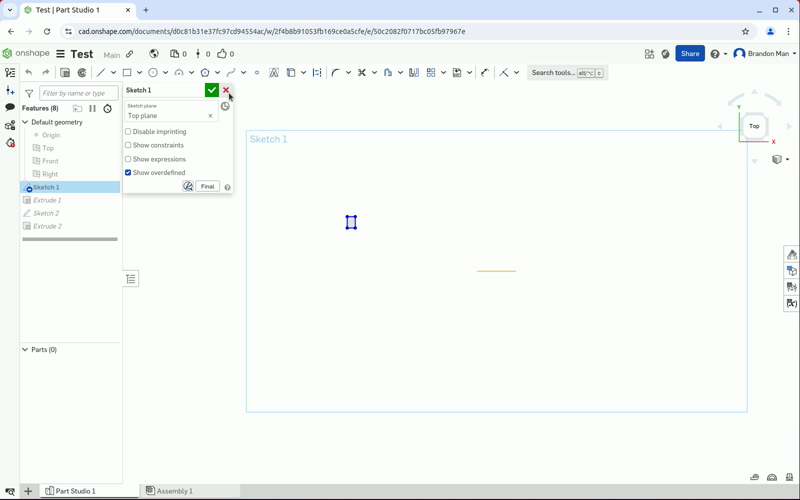
key(shift+s)
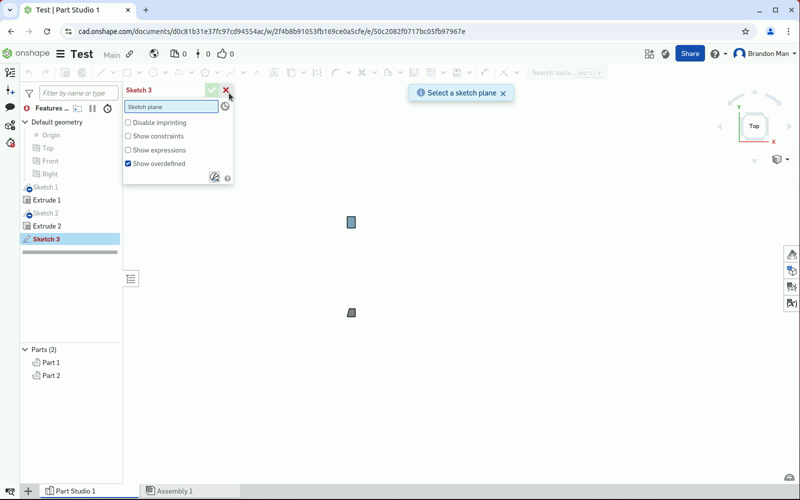
mouse_move(73, 150)
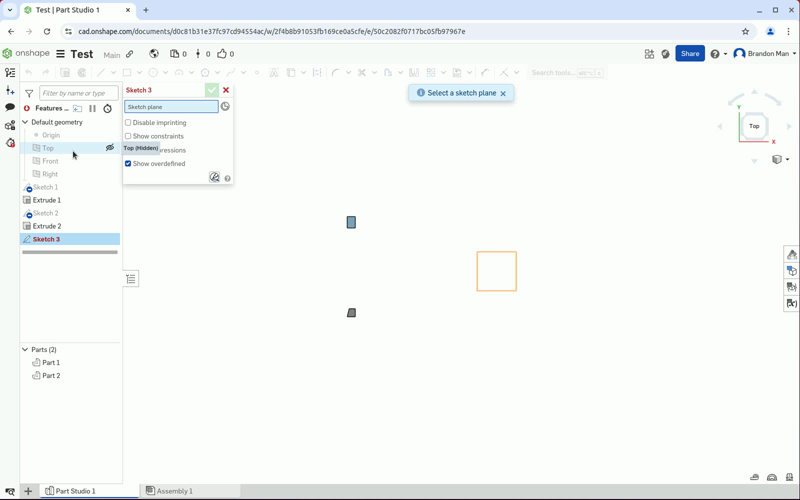
click(73, 150)
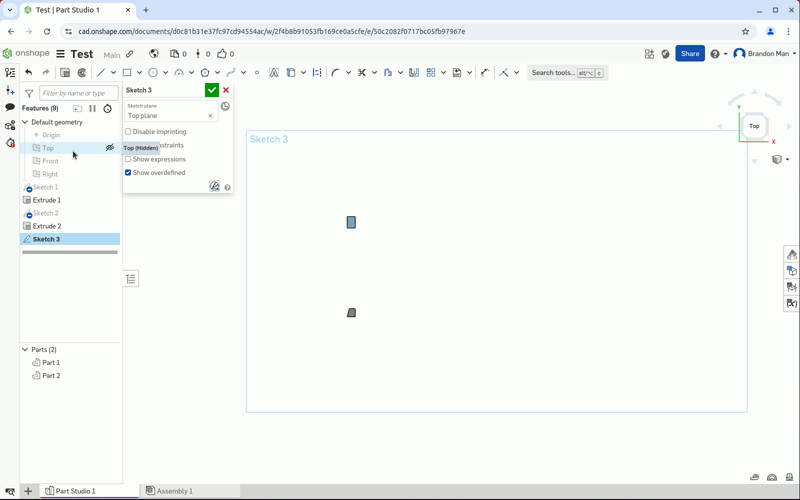
mouse_move(73, 352)
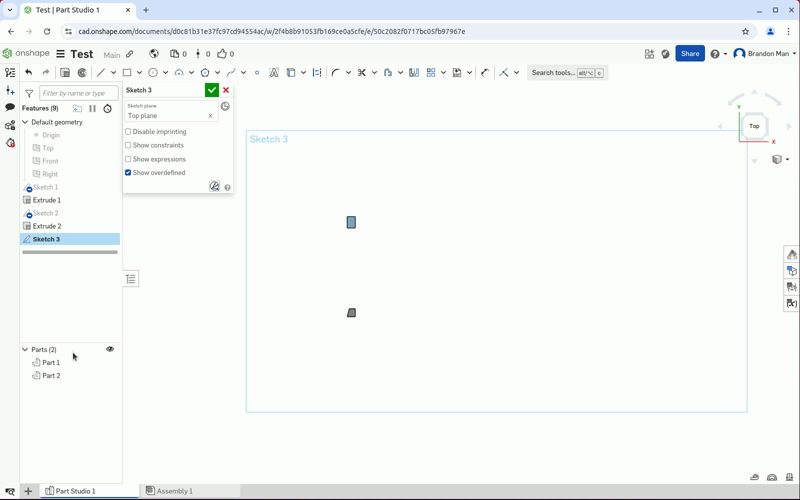
key(y)
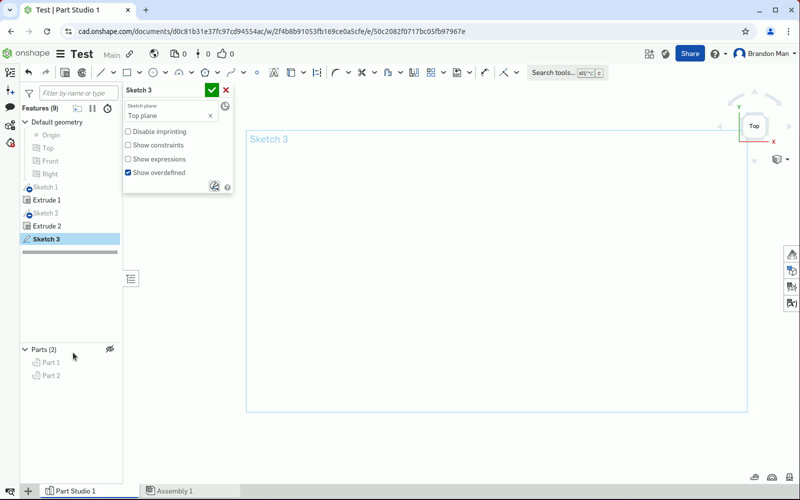
key(l)
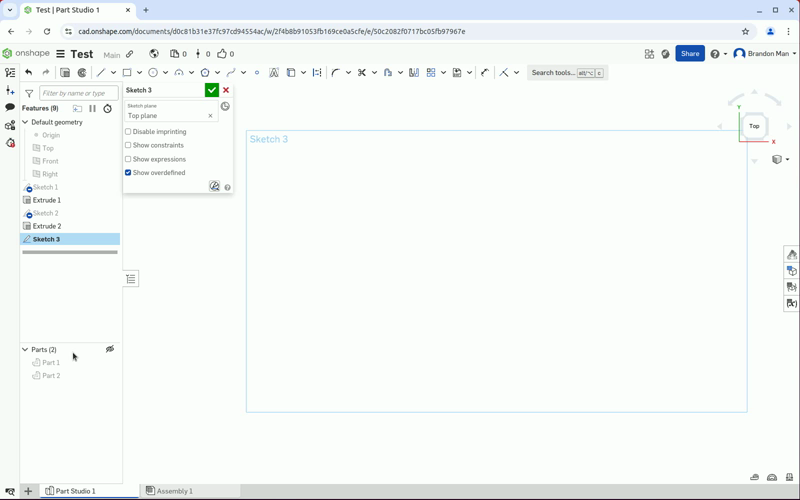
key_down(shift)
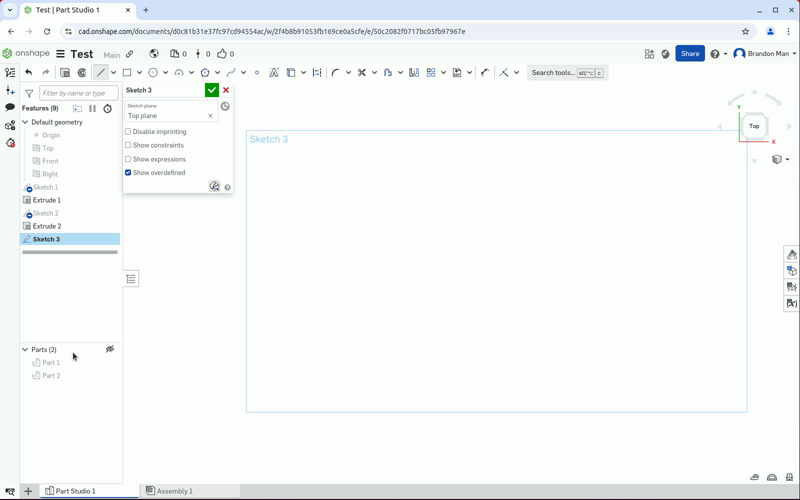
mouse_move(567, 250)
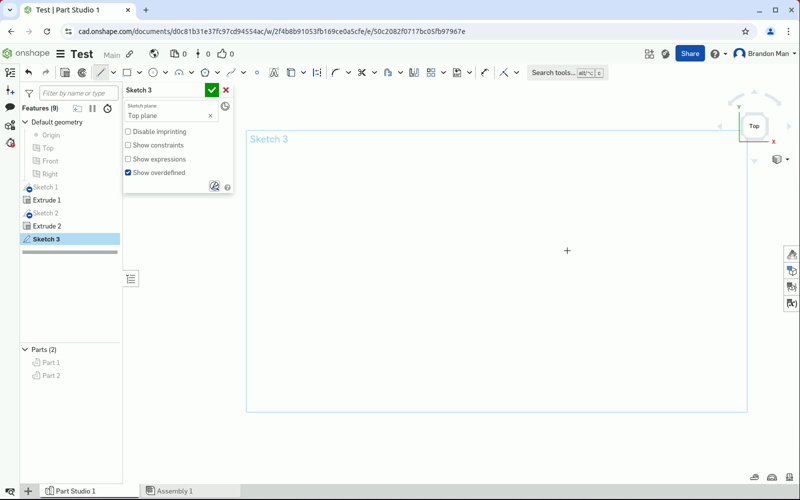
click(567, 250)
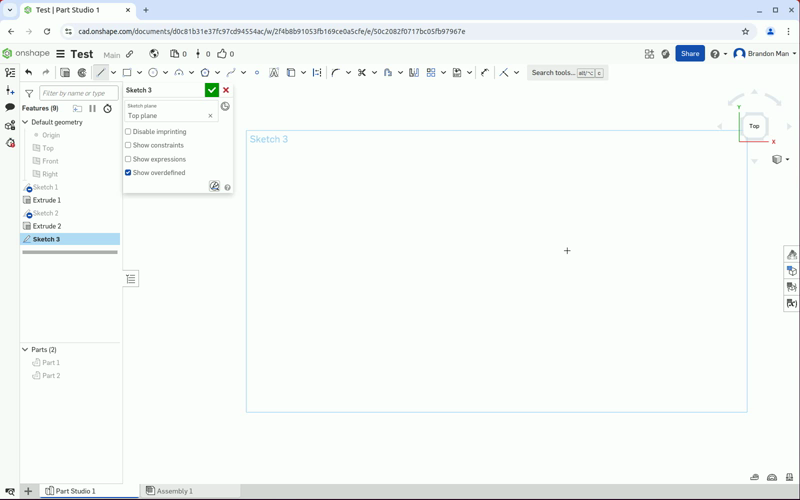
key_up(shift)
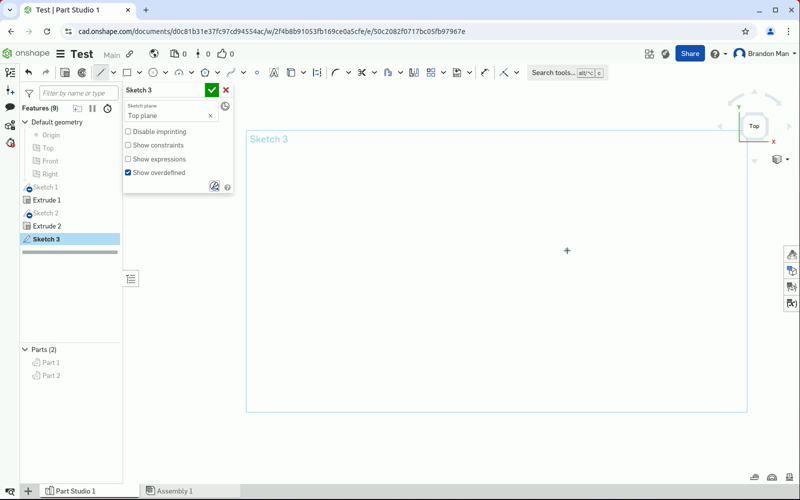
key_down(shift)
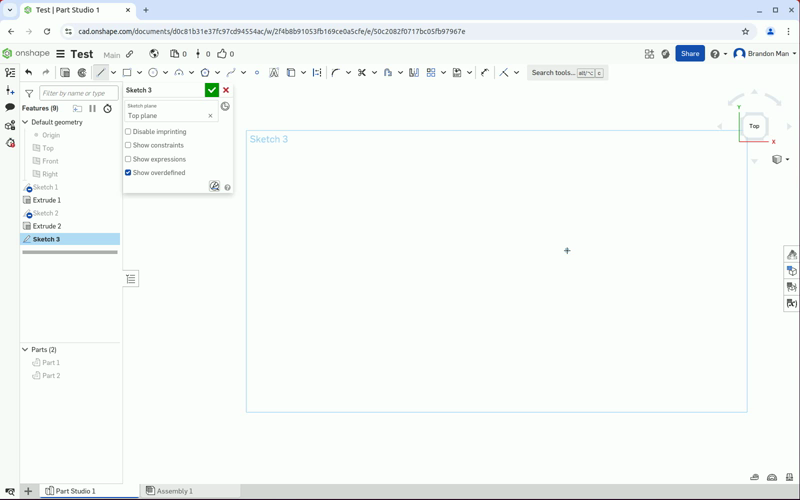
mouse_move(589, 250)
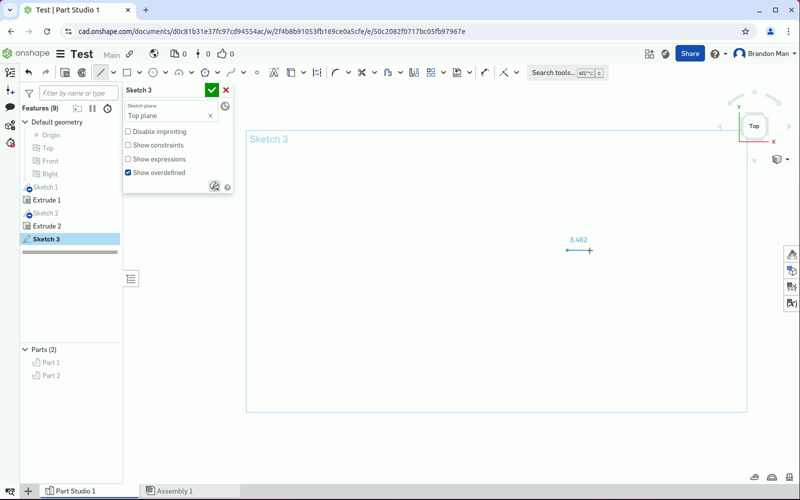
mouse_move(573, 250)
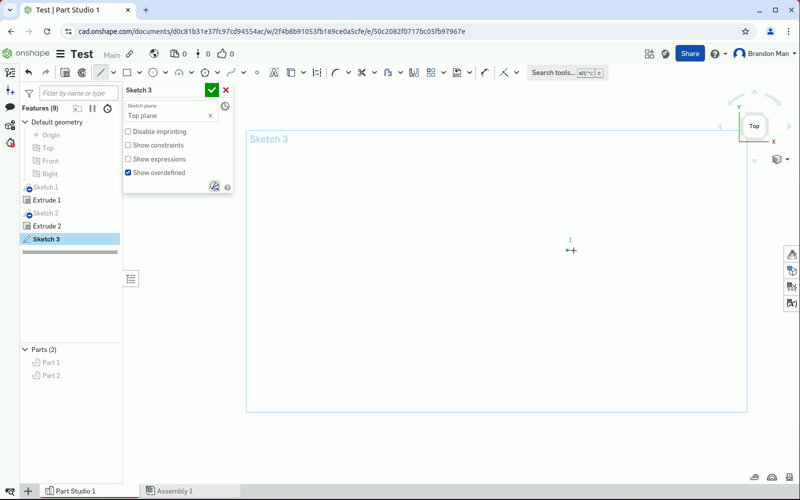
scroll(6)
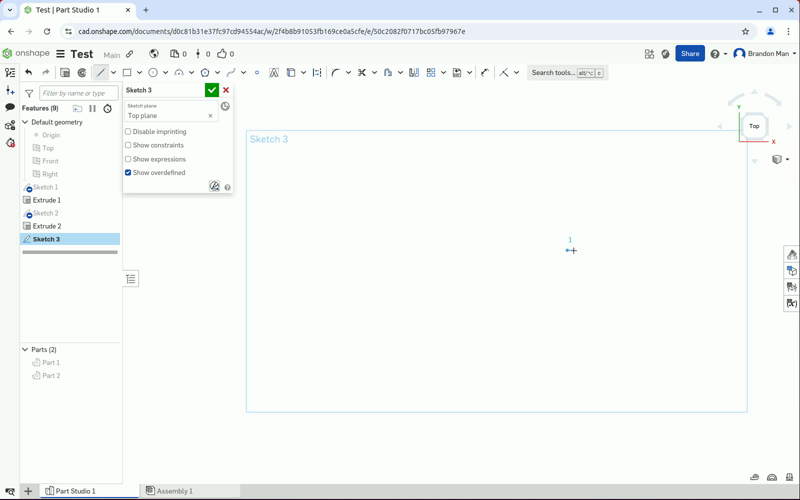
scroll(6)
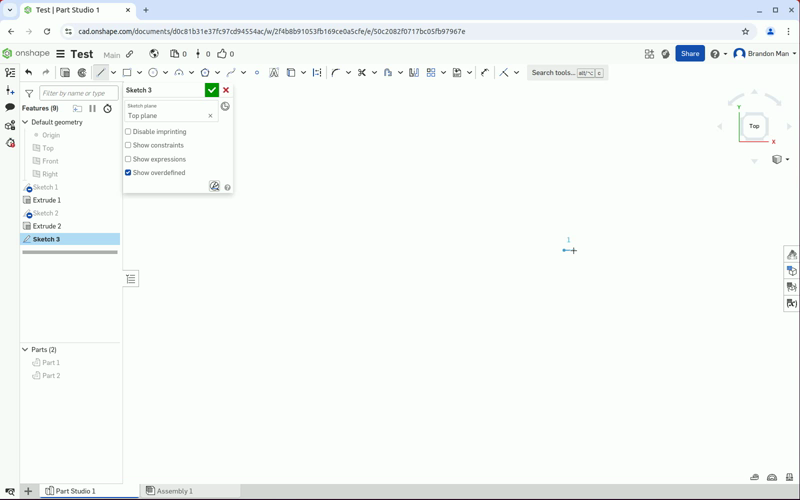
scroll(6)
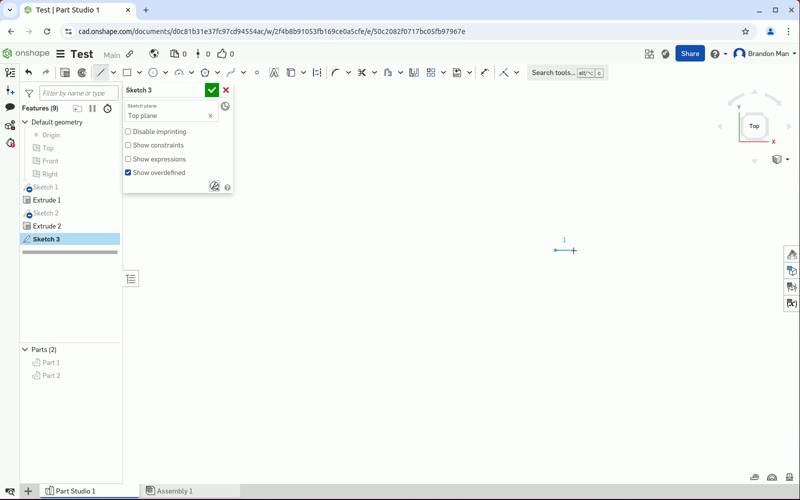
scroll(6)
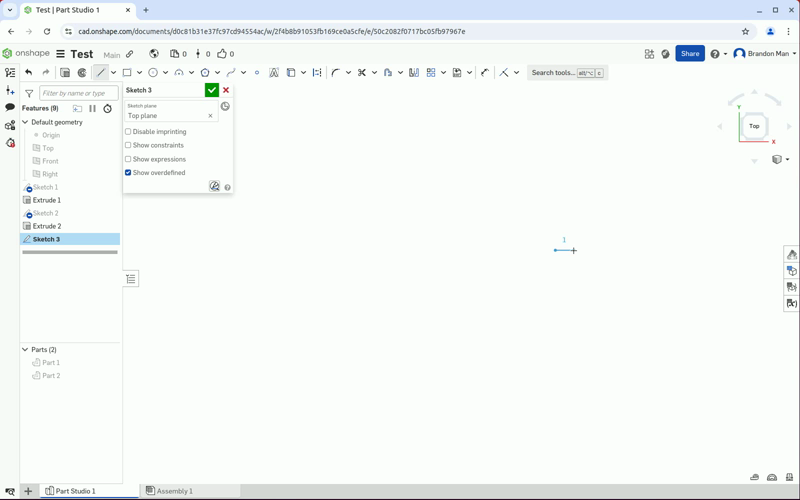
scroll(6)
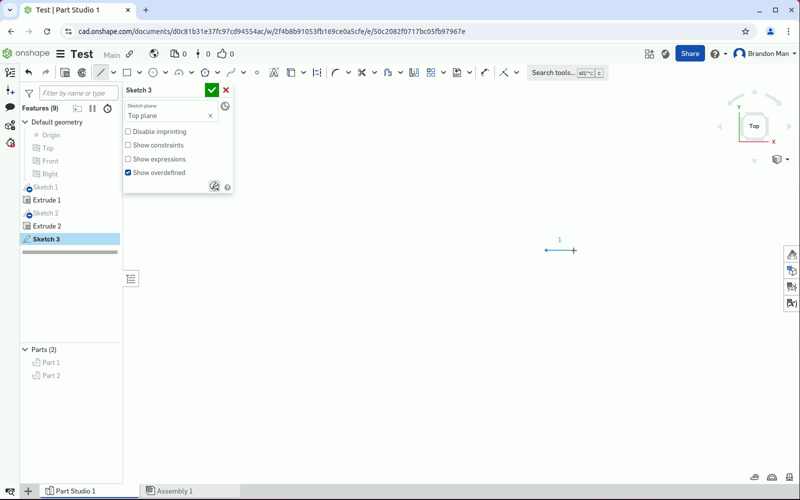
scroll(6)
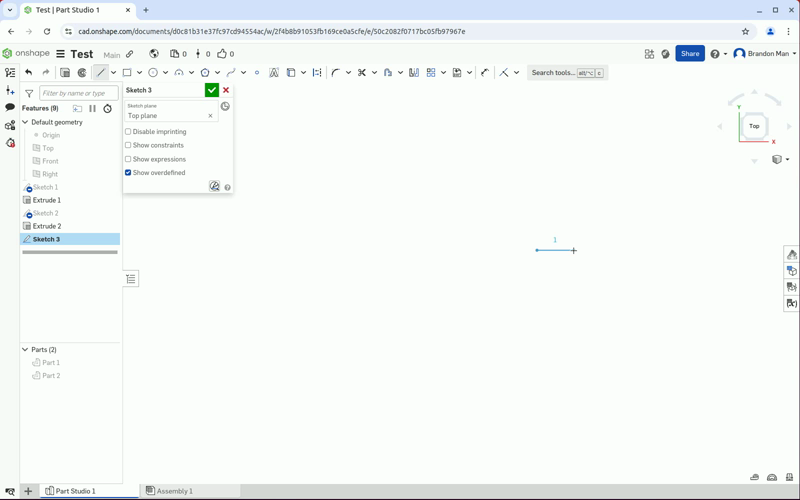
scroll(6)
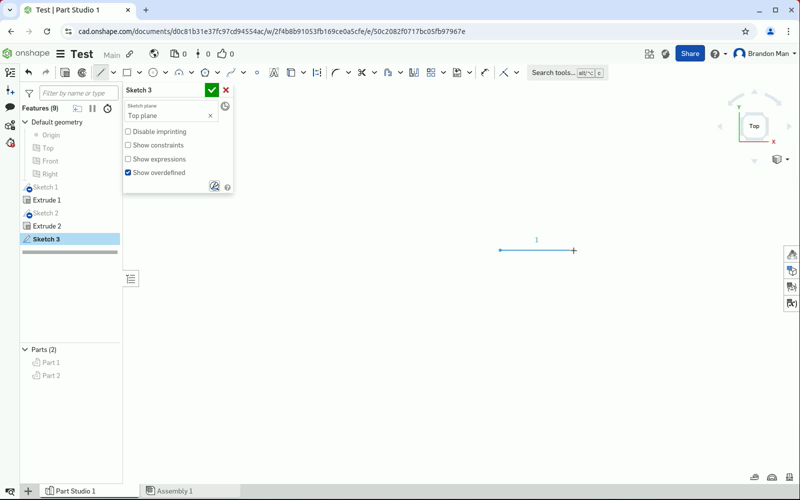
click(573, 250)
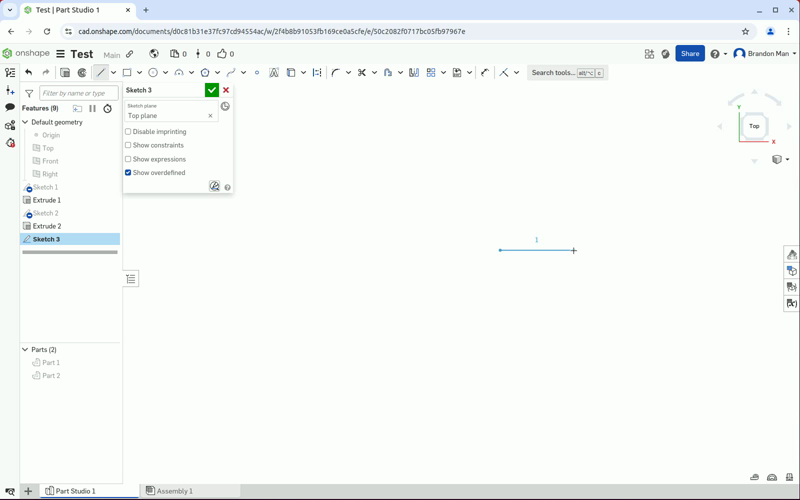
scroll(-6)
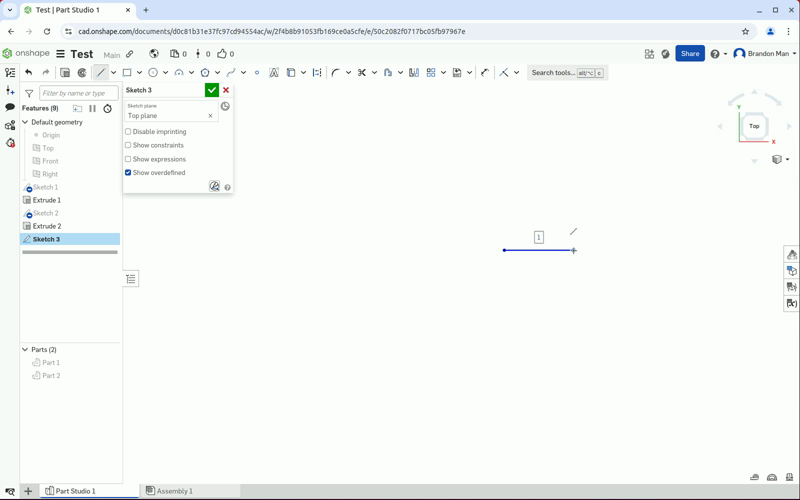
scroll(-6)
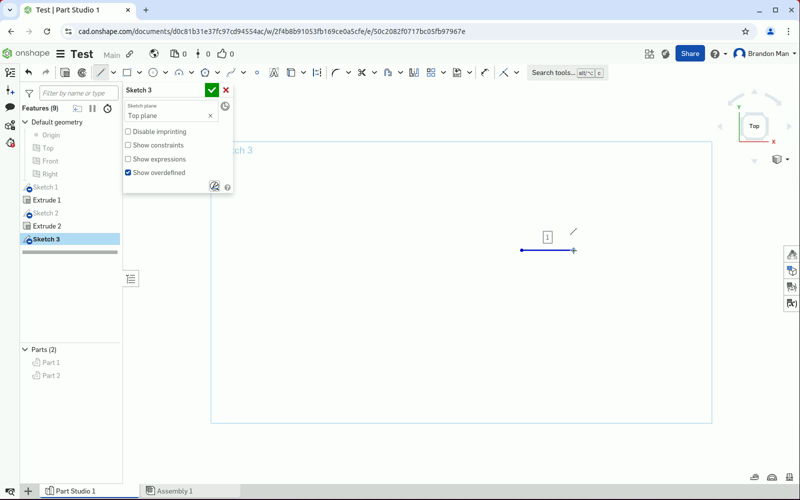
scroll(-6)
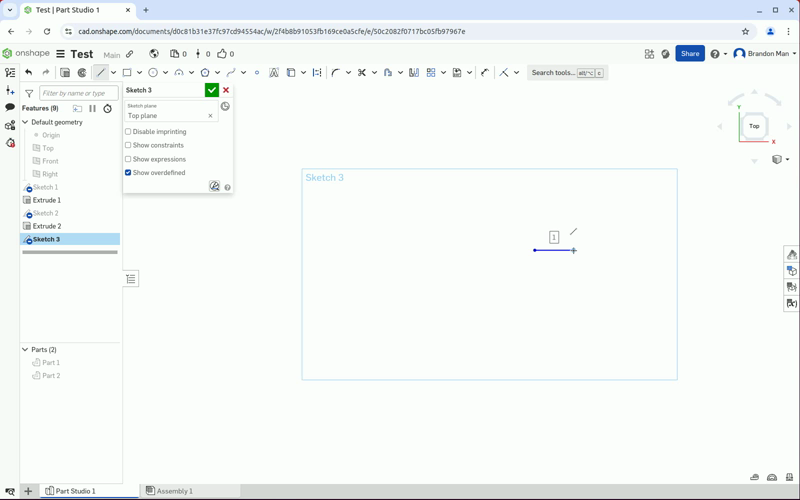
scroll(-6)
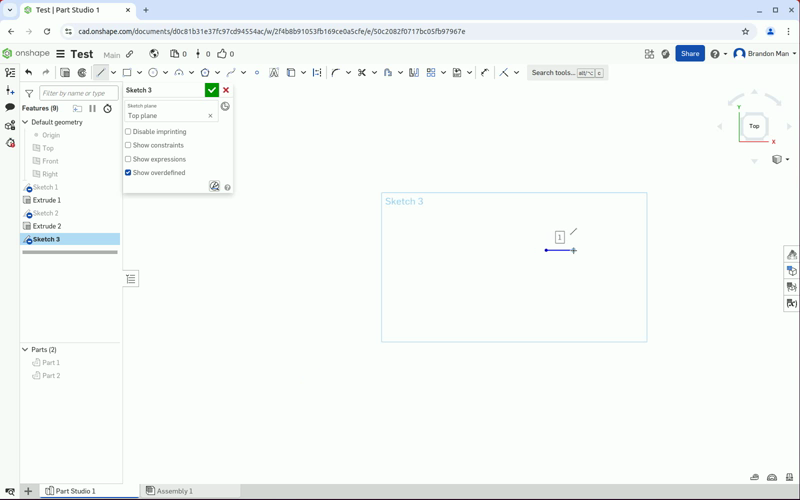
scroll(-6)
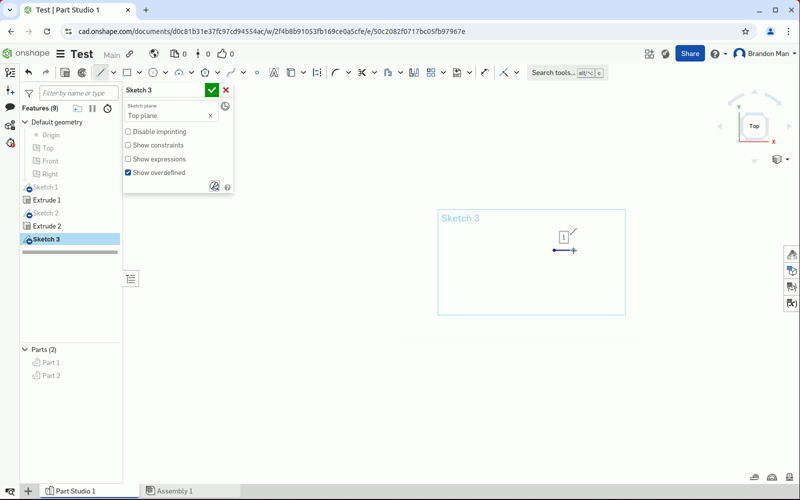
scroll(-6)
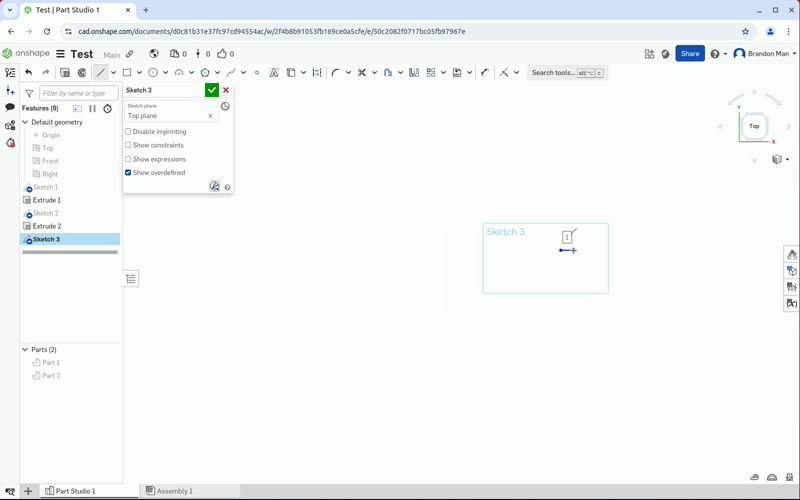
scroll(-6)
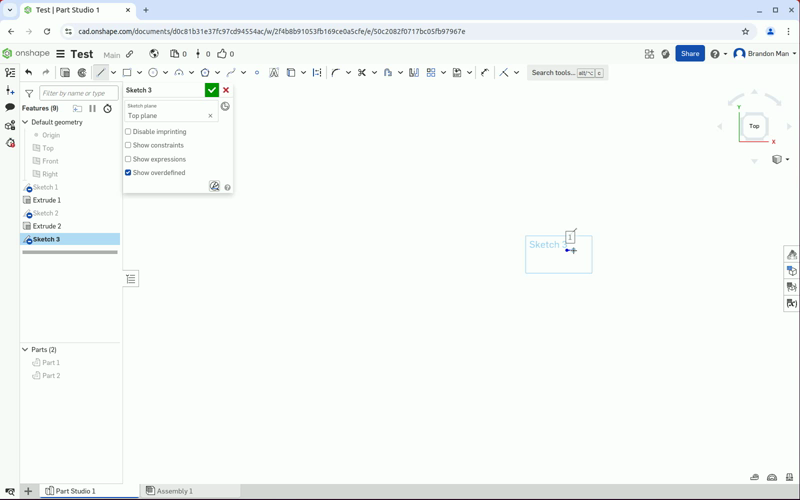
key_up(shift)
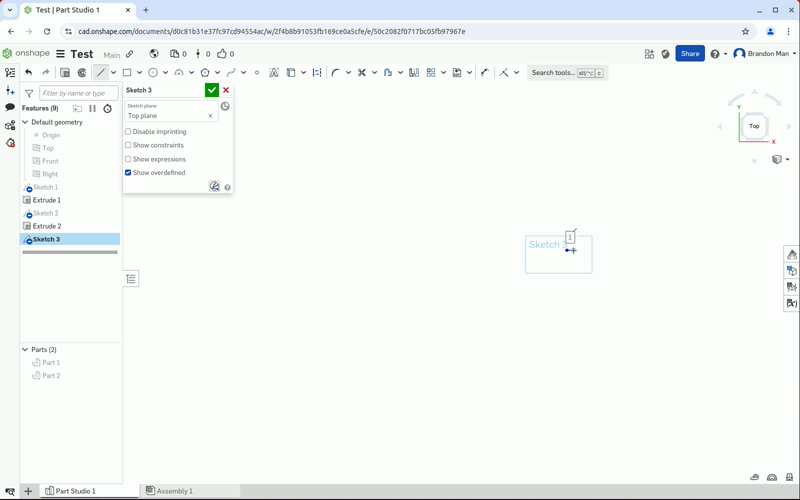
key_down(shift)
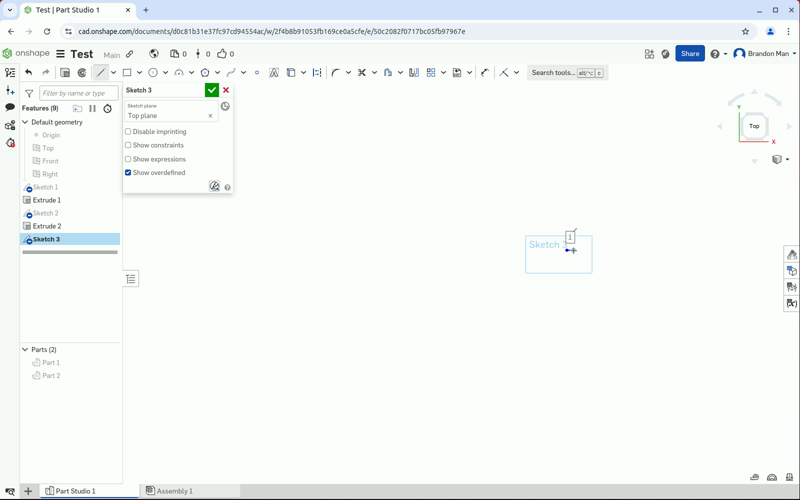
mouse_move(589, 250)
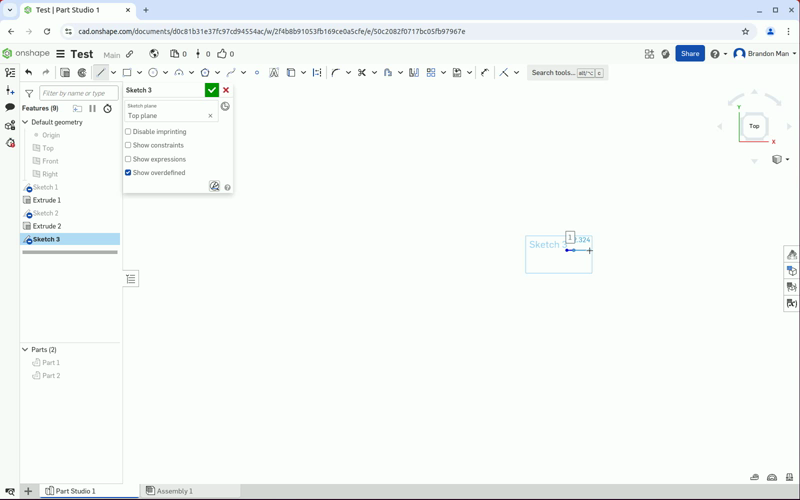
mouse_move(573, 241)
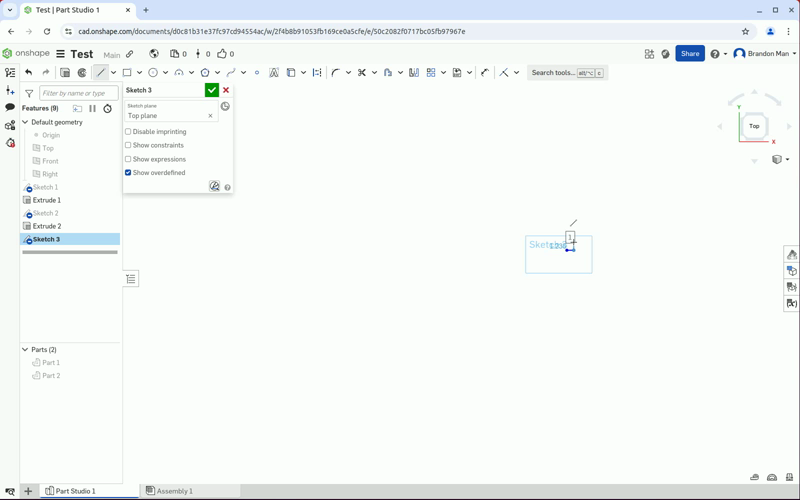
click(573, 241)
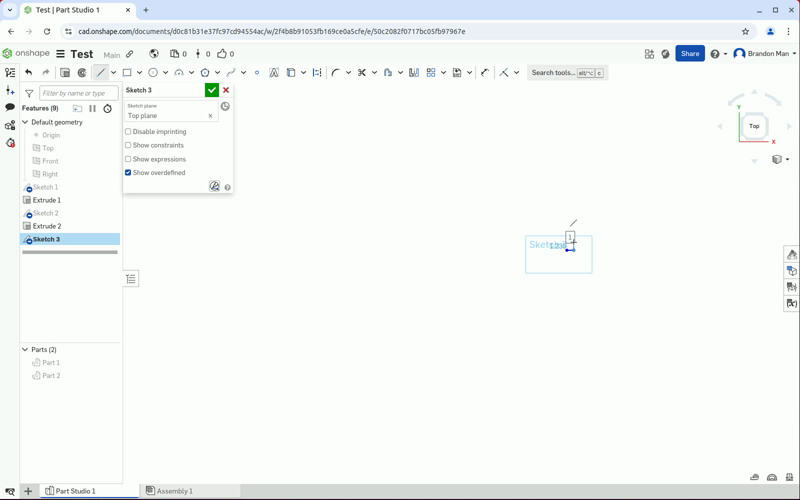
key_up(shift)
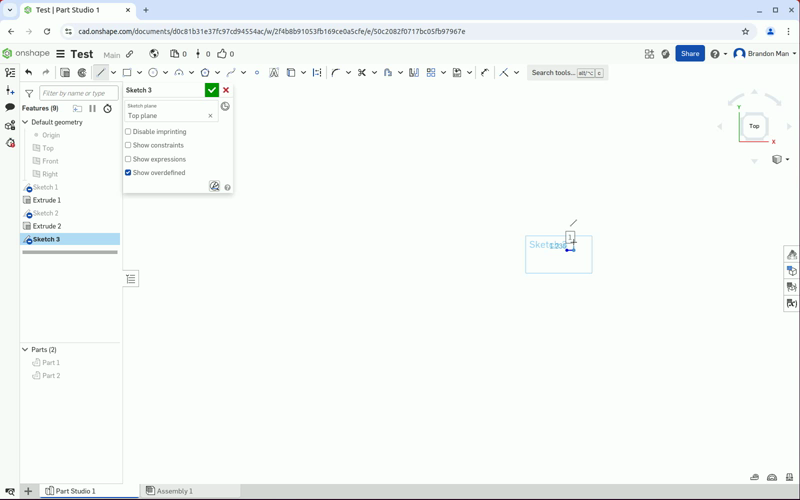
key_down(shift)
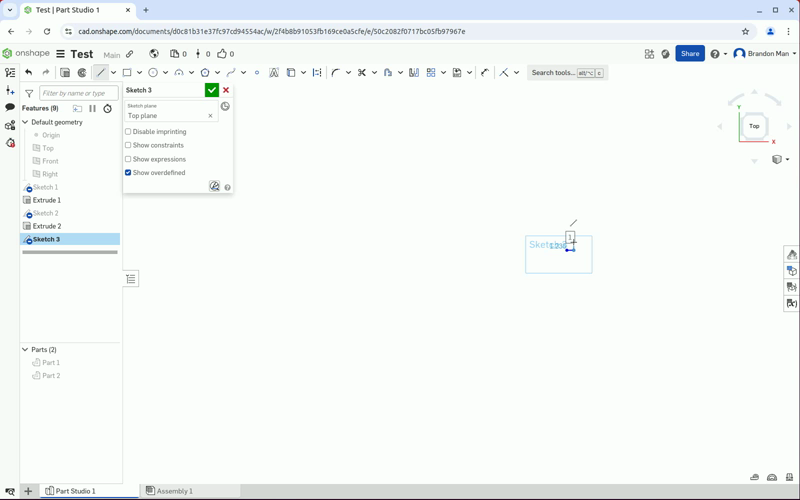
mouse_move(589, 241)
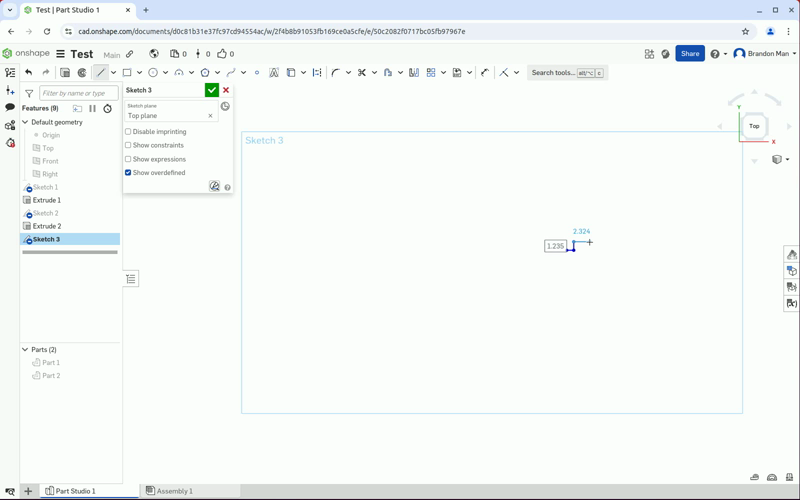
mouse_move(567, 241)
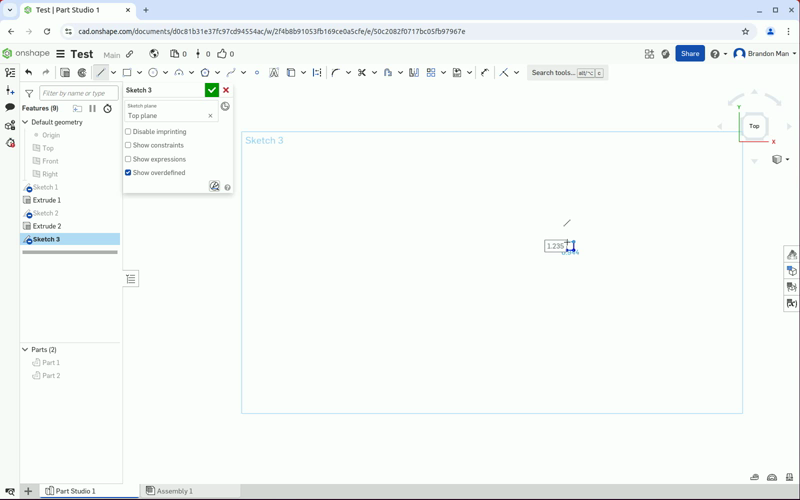
scroll(6)
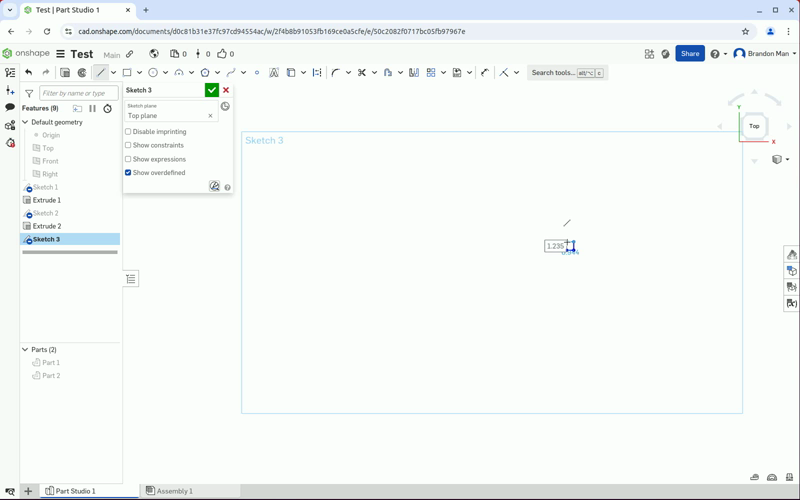
scroll(6)
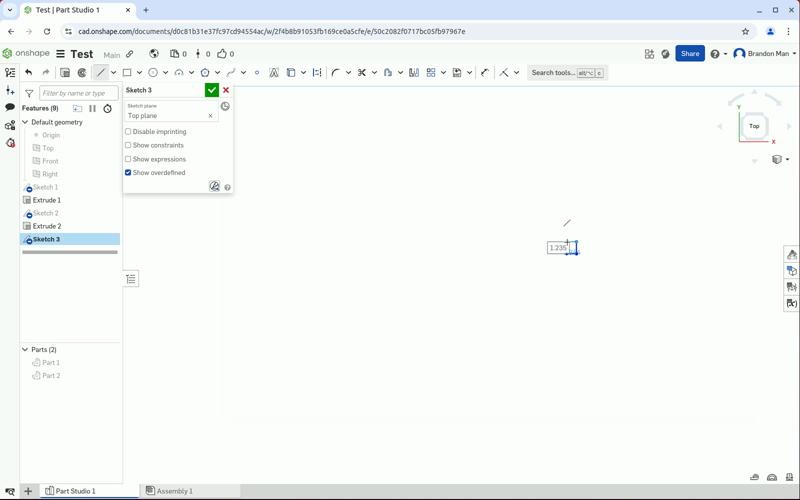
scroll(6)
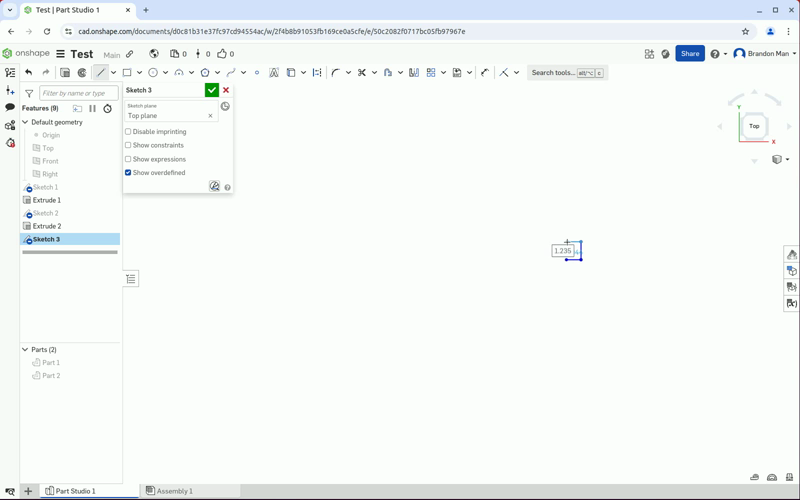
scroll(6)
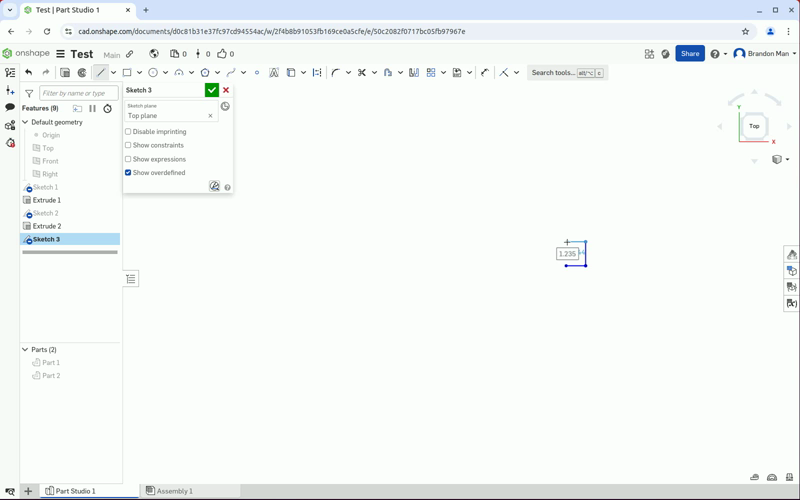
scroll(6)
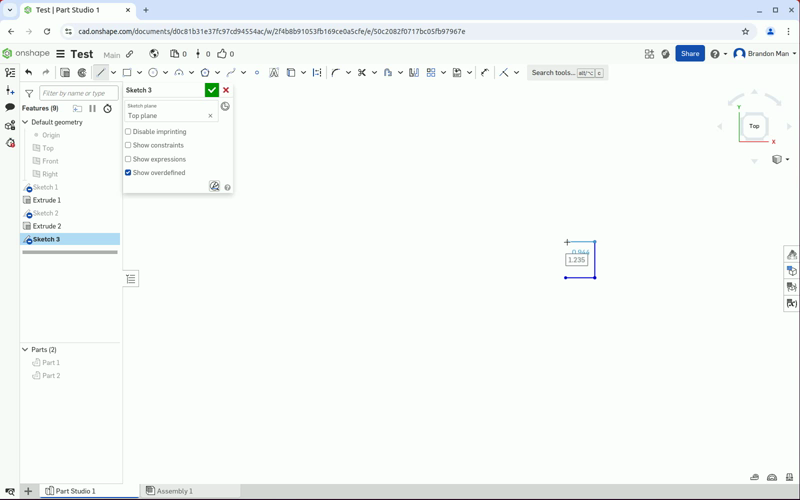
scroll(6)
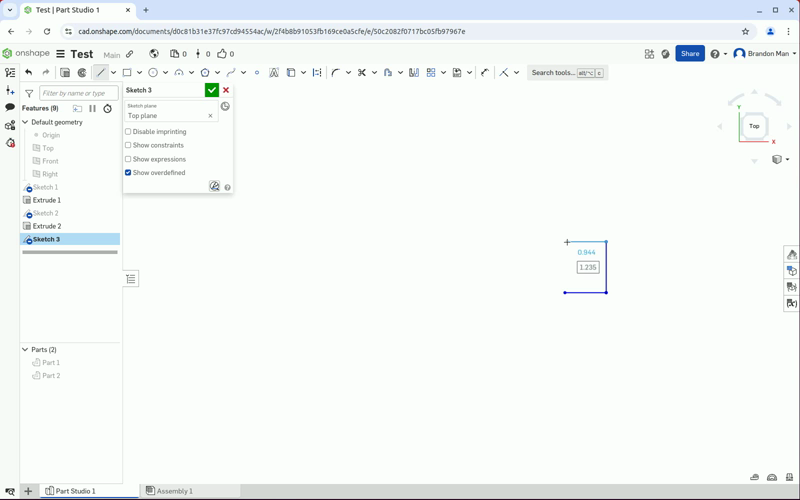
scroll(6)
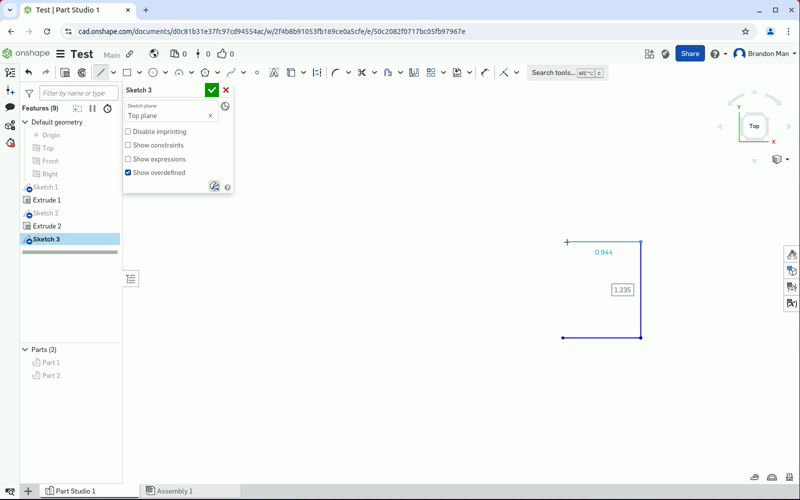
click(567, 241)
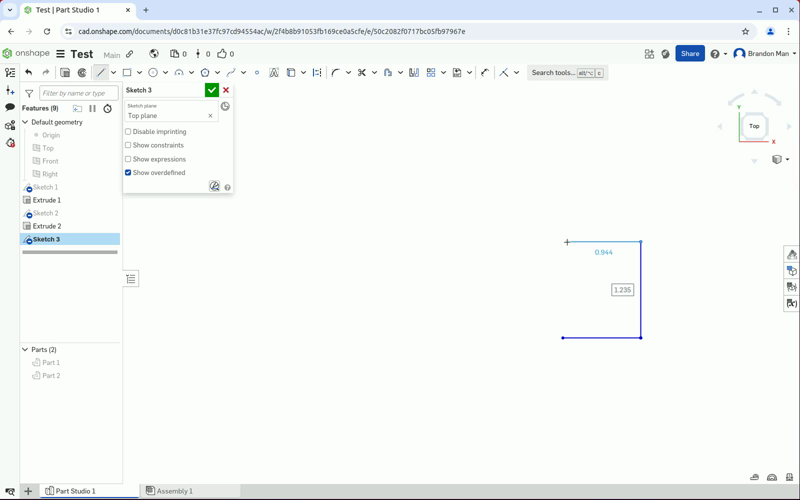
scroll(-6)
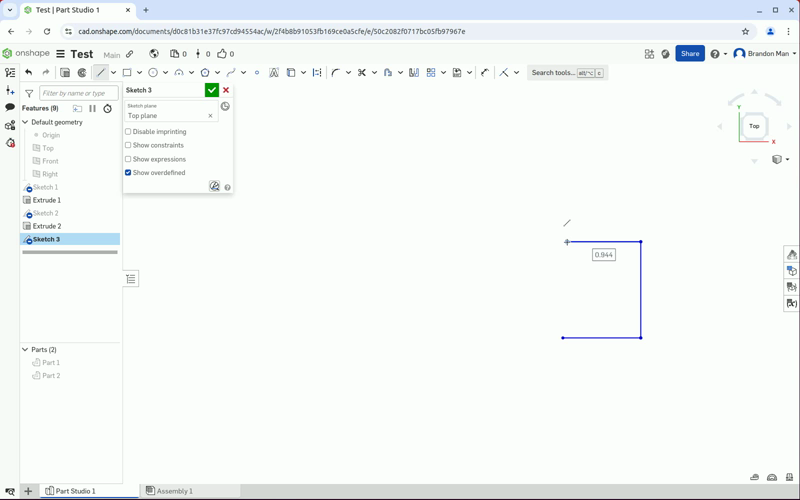
scroll(-6)
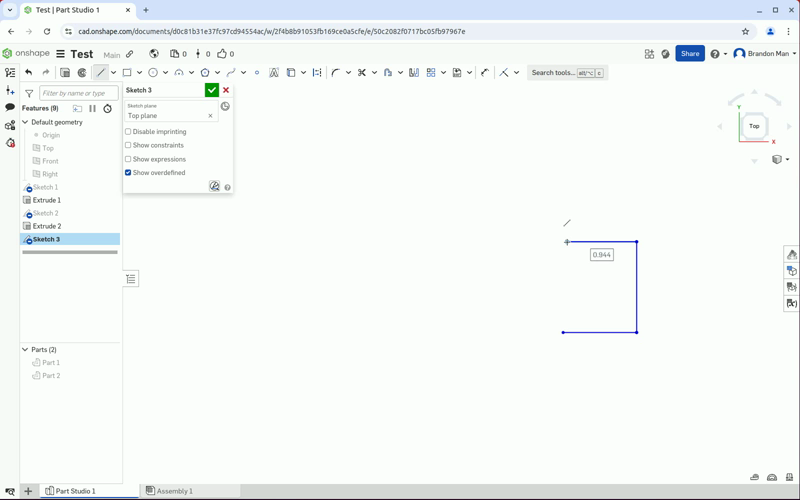
scroll(-6)
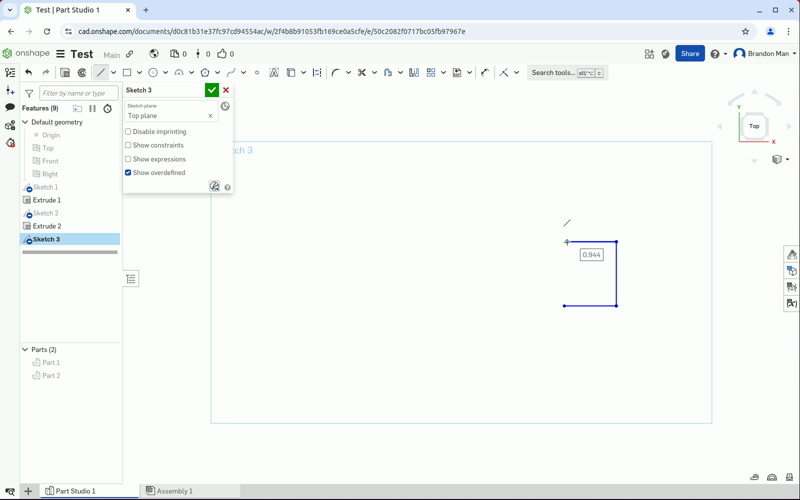
scroll(-6)
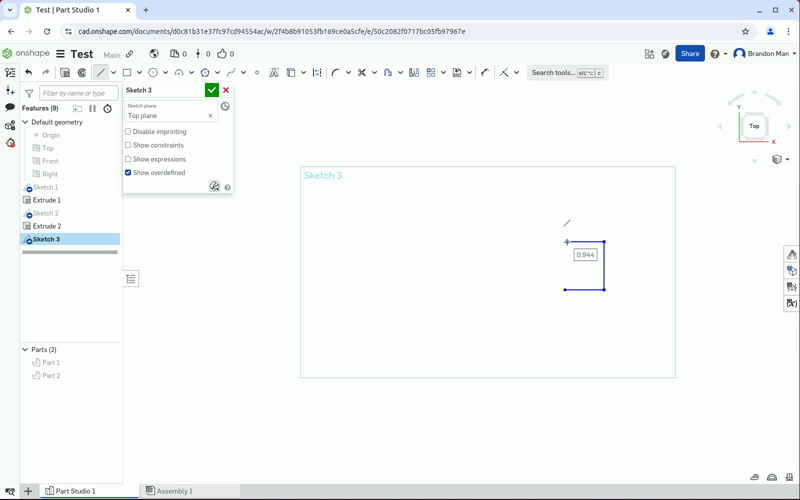
scroll(-6)
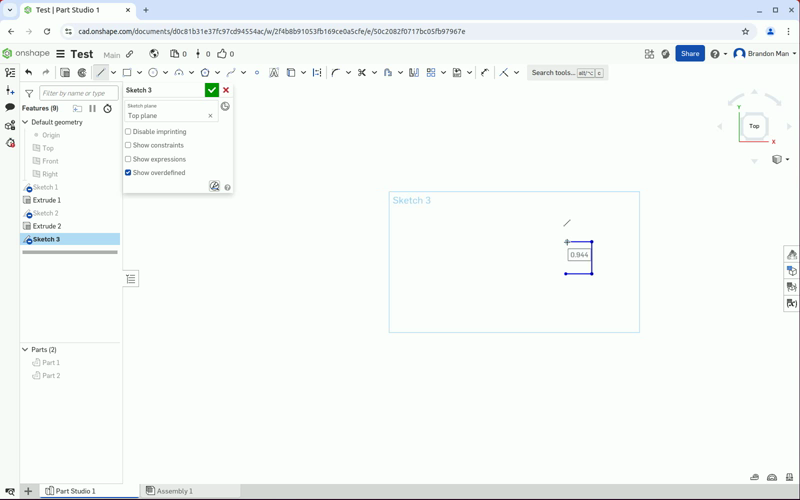
scroll(-6)
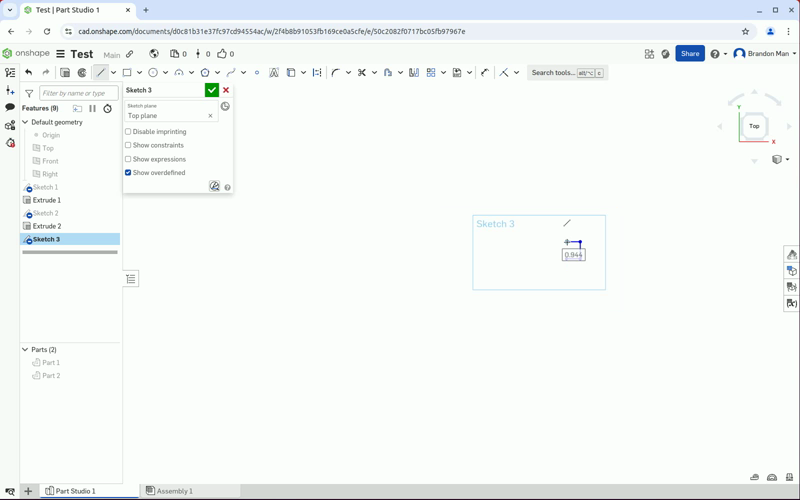
scroll(-6)
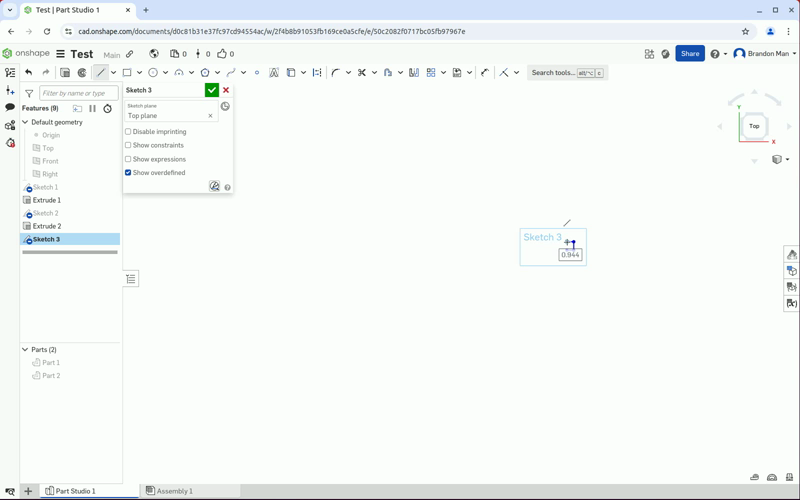
key_up(shift)
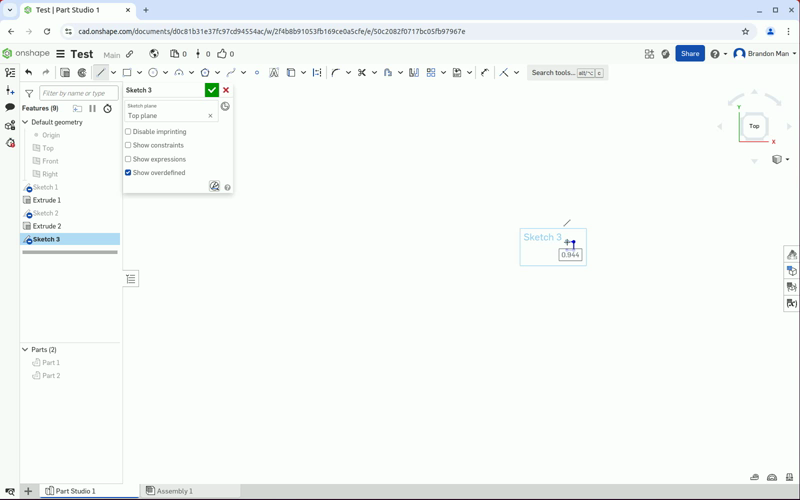
mouse_move(589, 241)
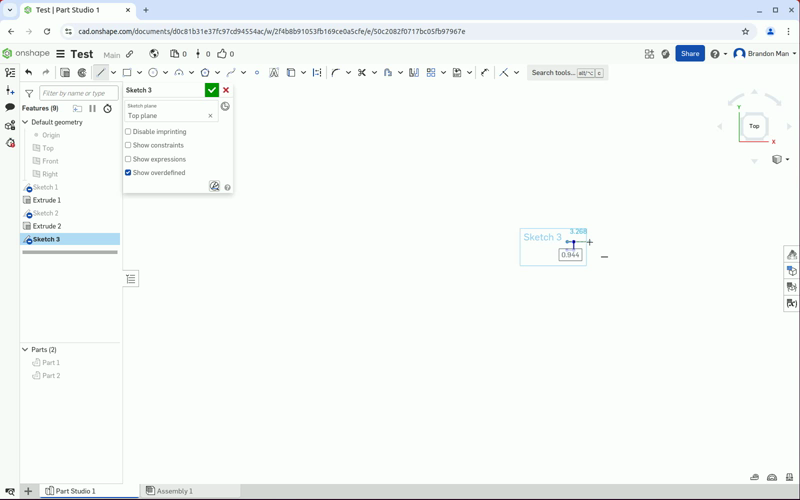
key_down(shift)
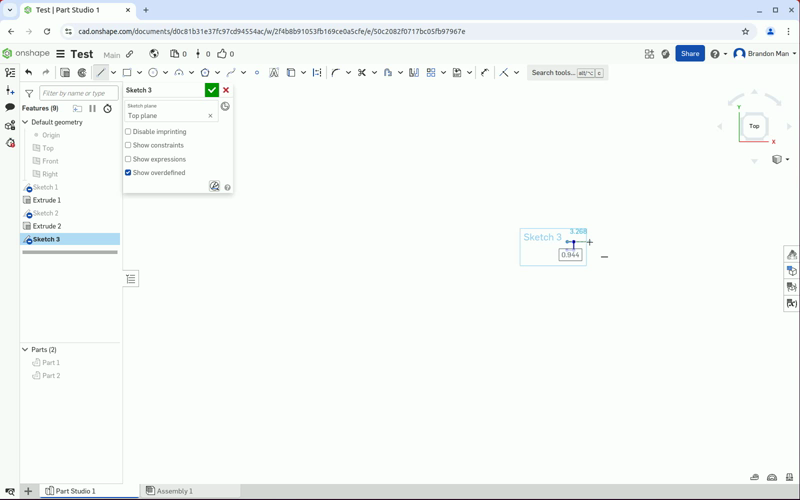
mouse_move(567, 250)
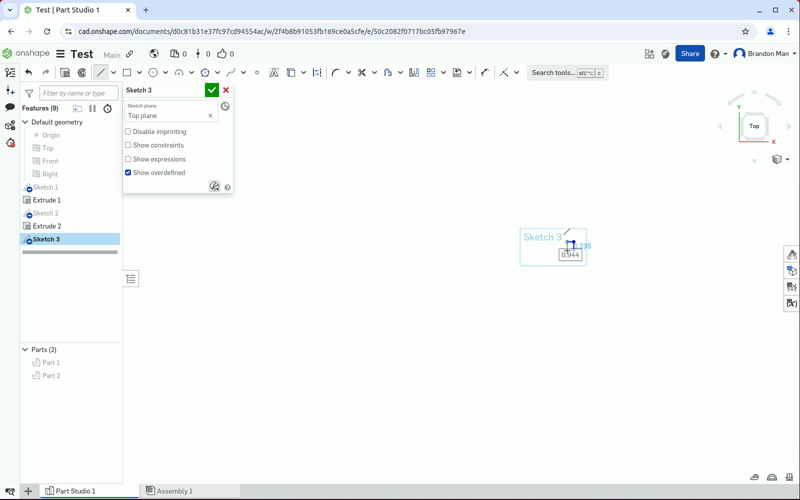
key_up(shift)
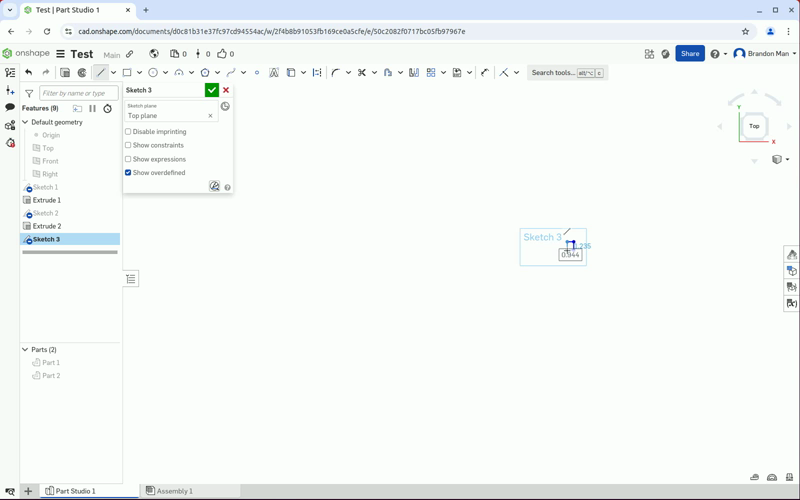
click(567, 250)
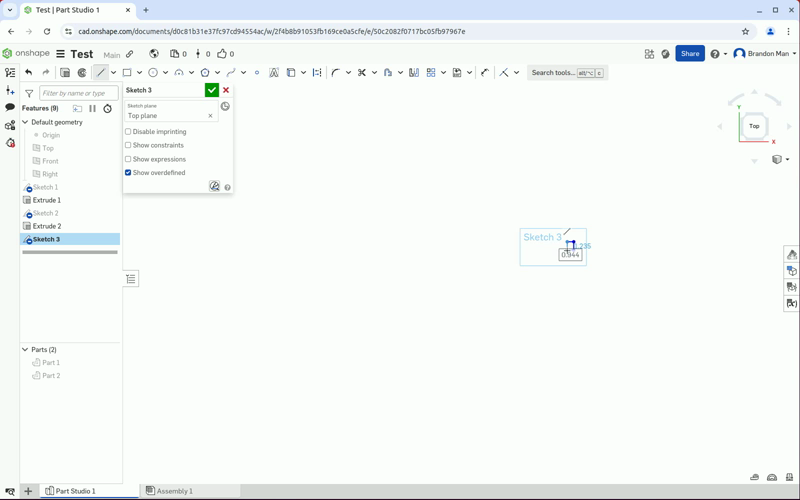
key(esc)
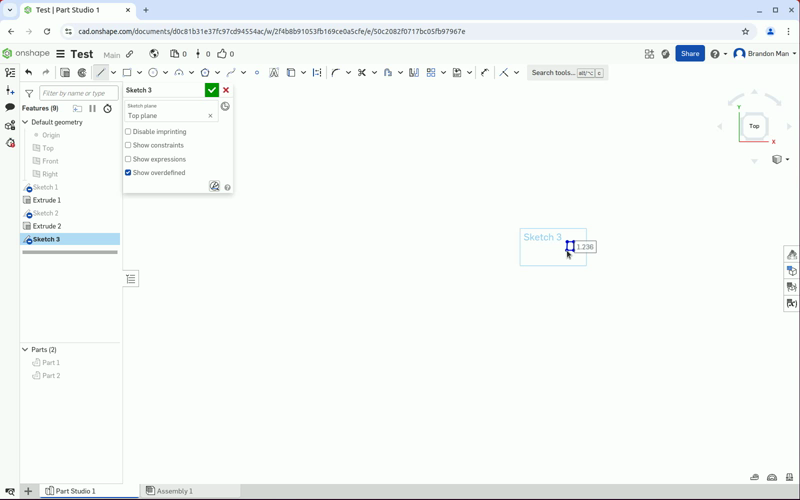
mouse_move(570, 245)
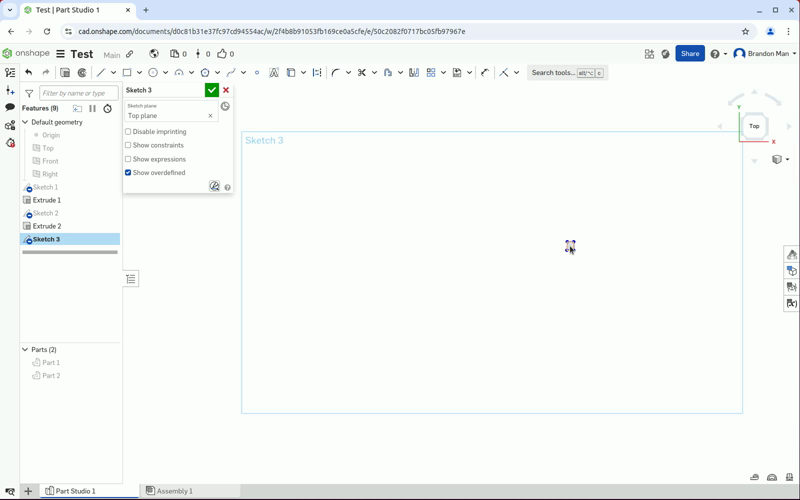
scroll(6)
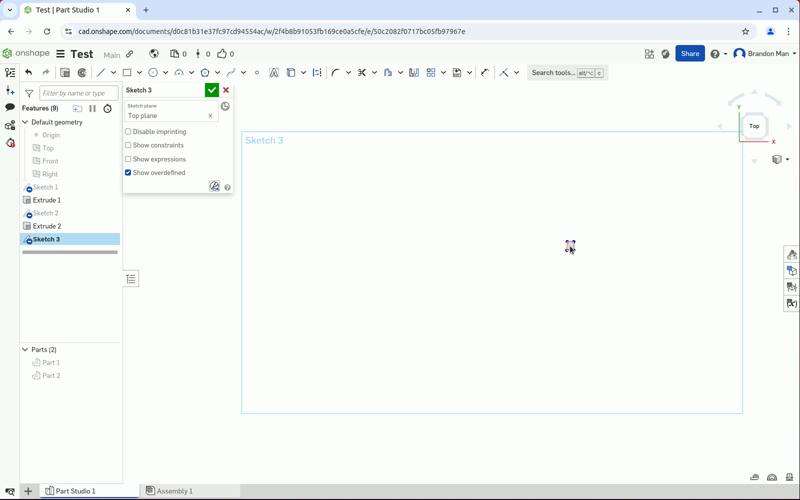
scroll(6)
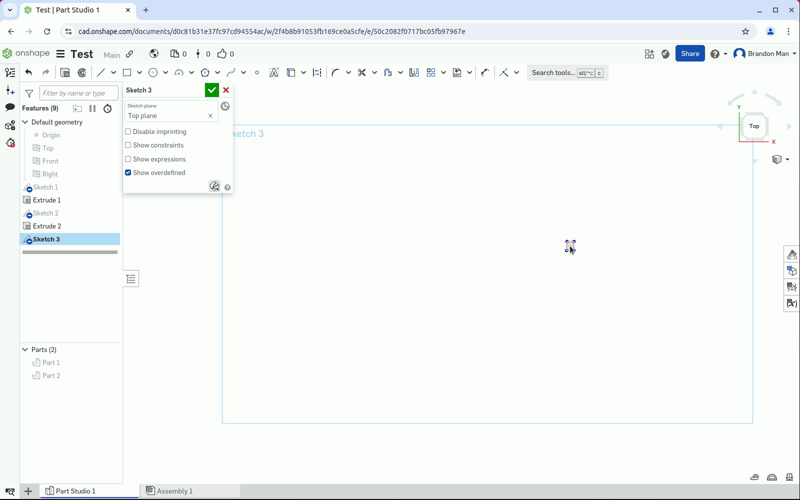
scroll(6)
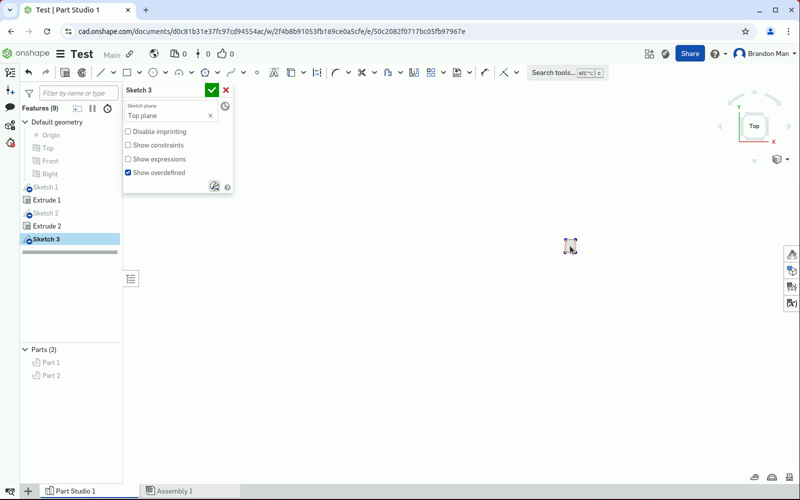
scroll(6)
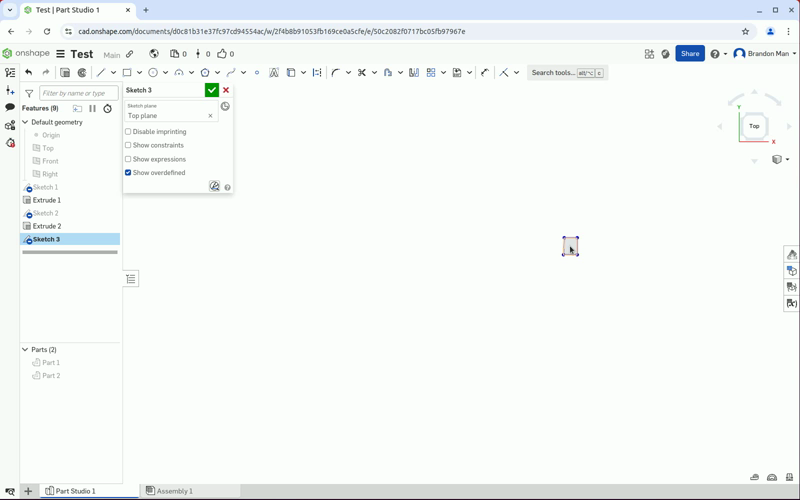
scroll(6)
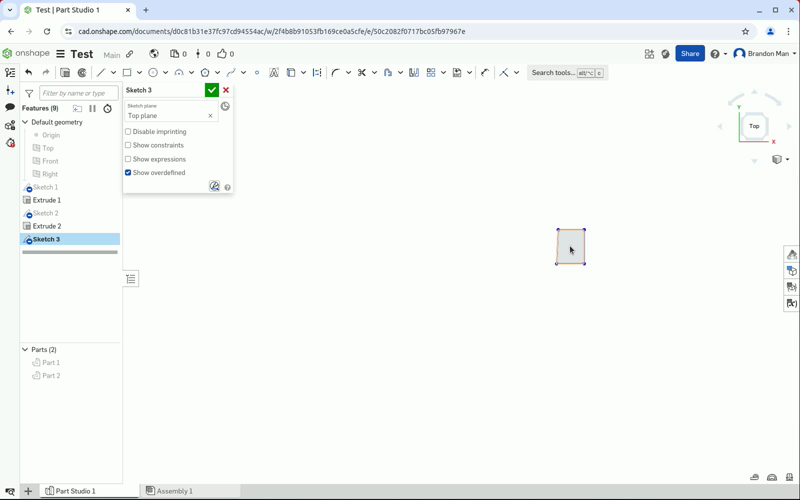
scroll(6)
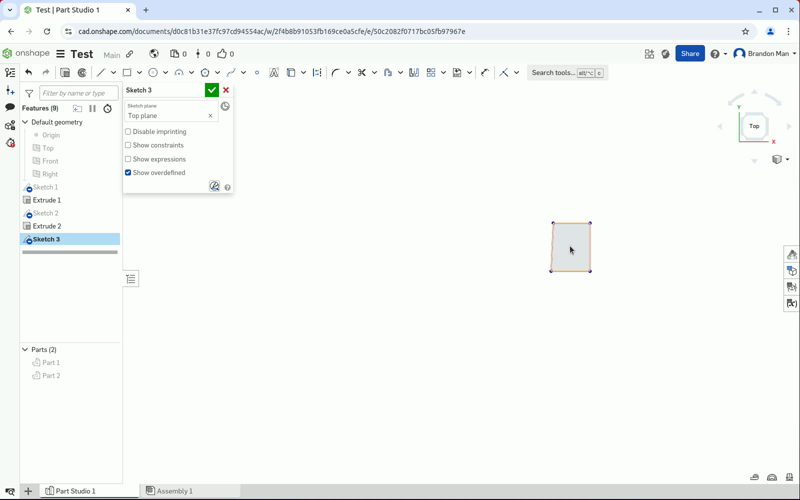
scroll(6)
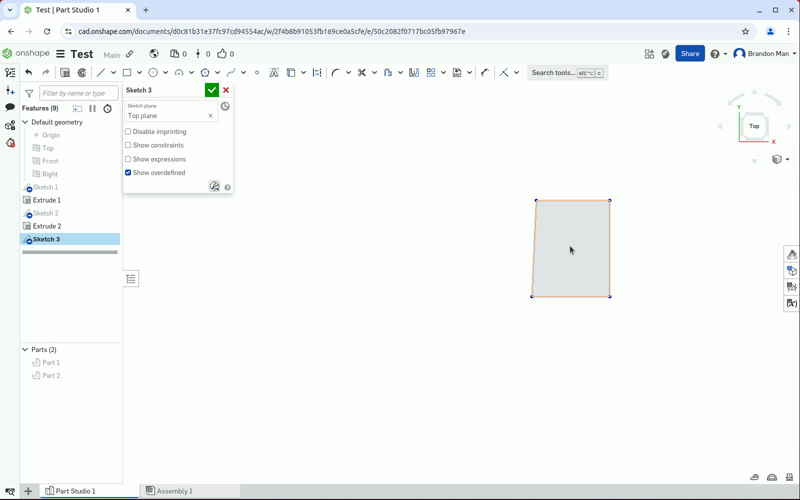
click(570, 245)
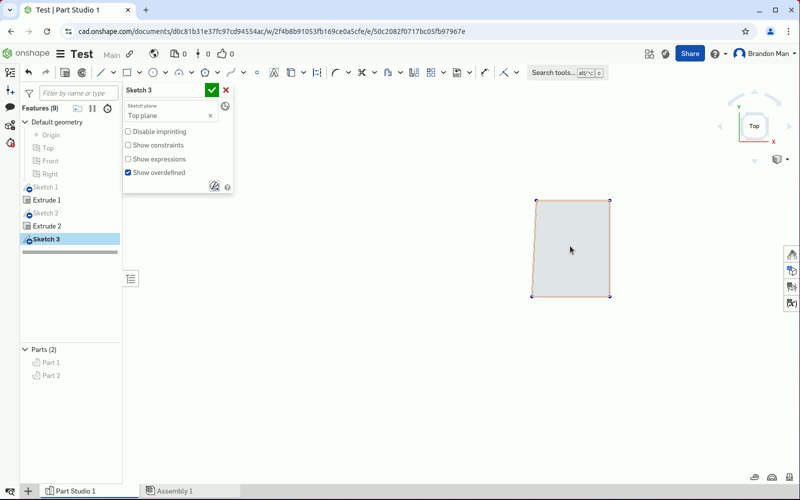
scroll(-6)
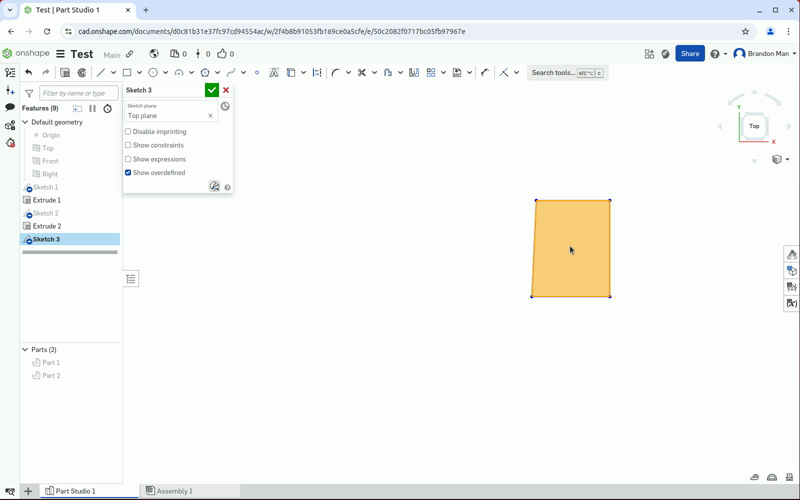
scroll(-6)
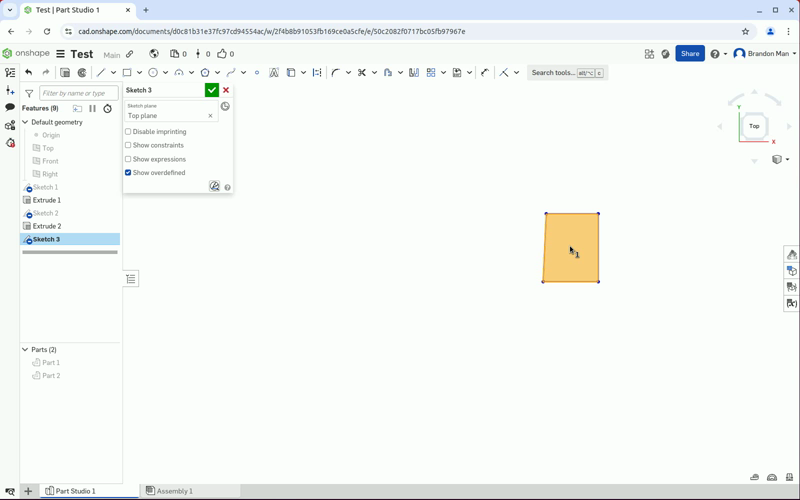
scroll(-6)
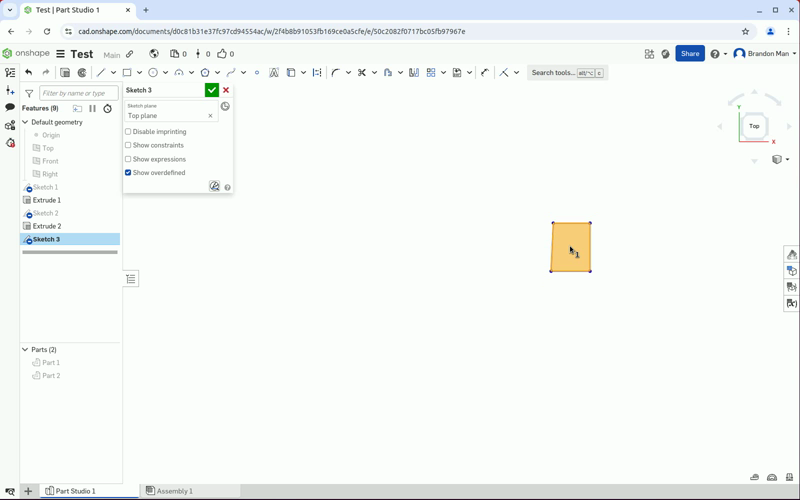
scroll(-6)
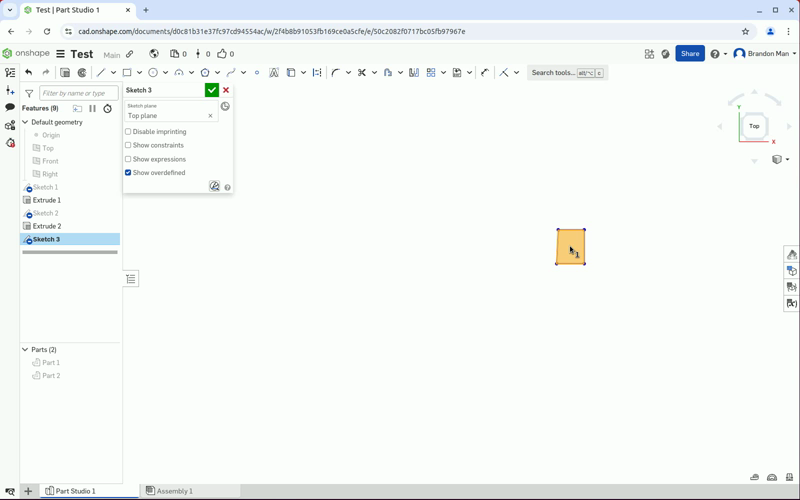
scroll(-6)
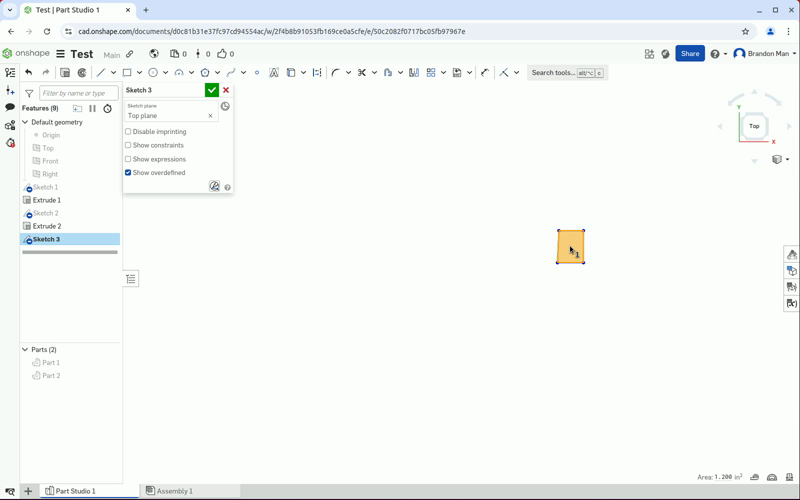
scroll(-6)
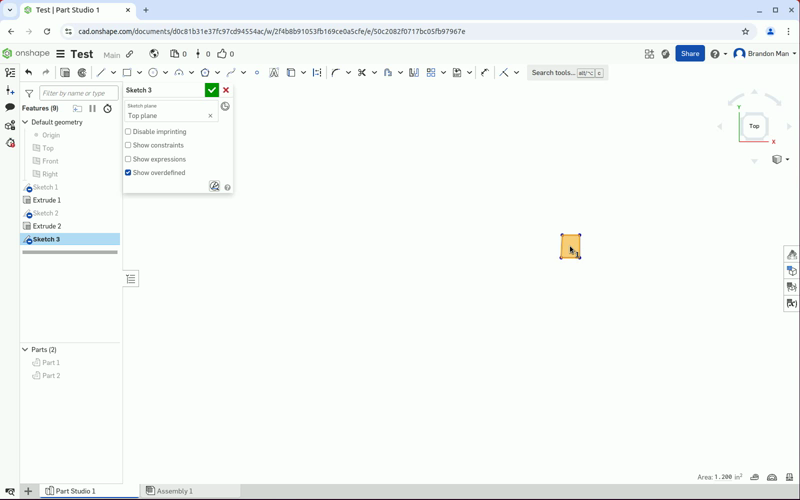
scroll(-6)
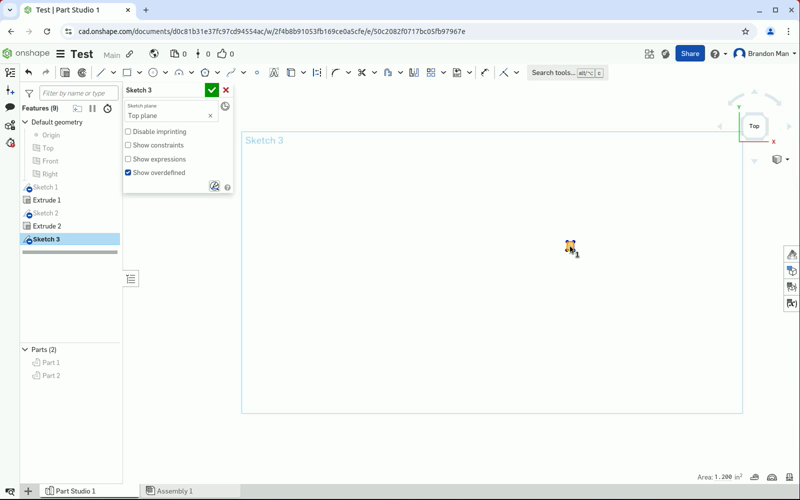
mouse_move(73, 352)
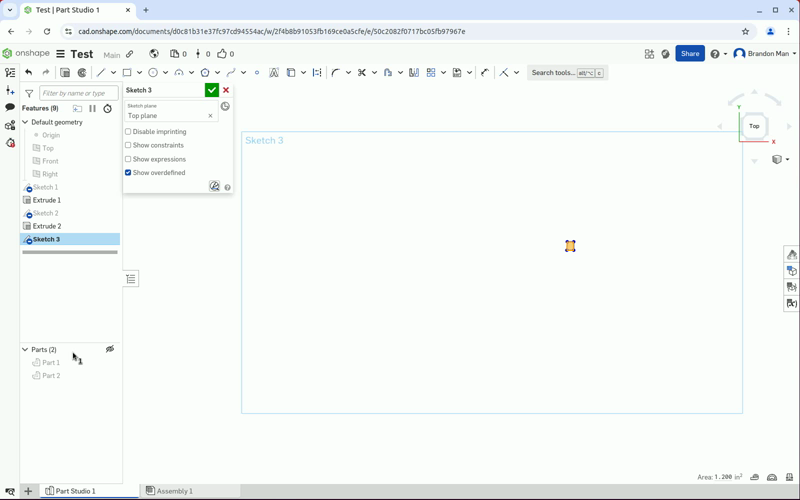
key(shift+y)
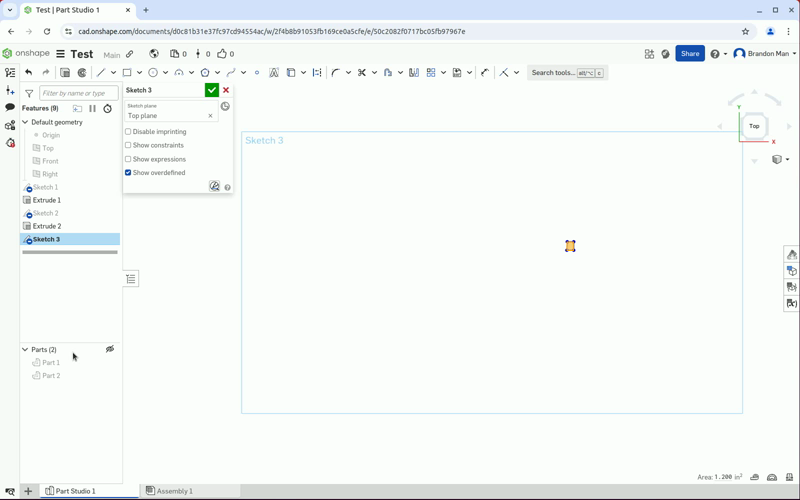
key(shift+e)
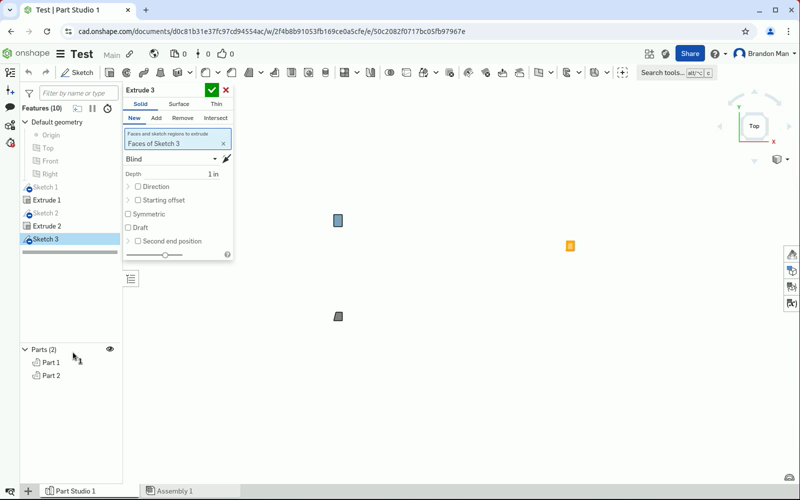
mouse_move(143, 106)
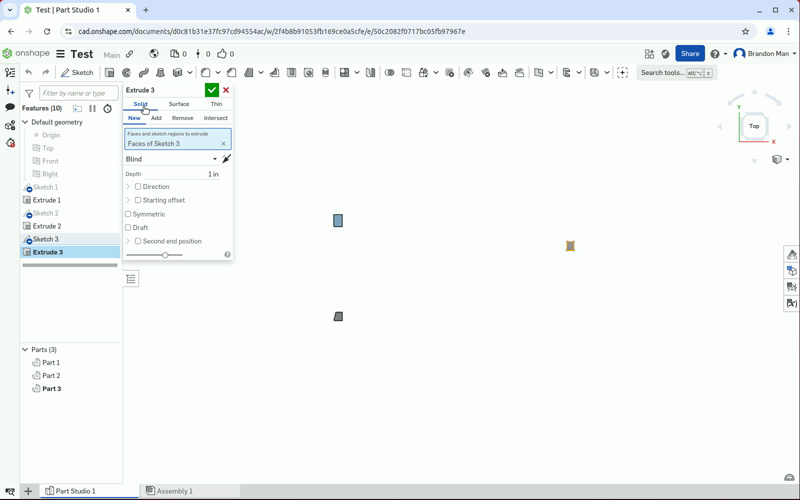
click(143, 106)
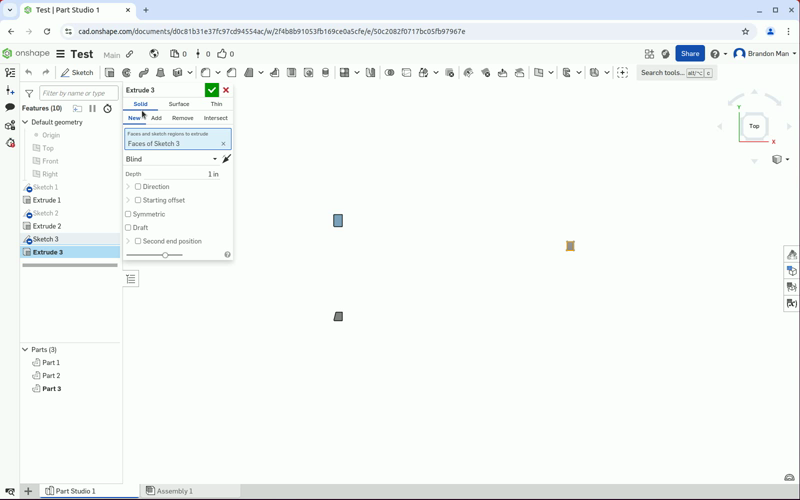
mouse_move(137, 120)
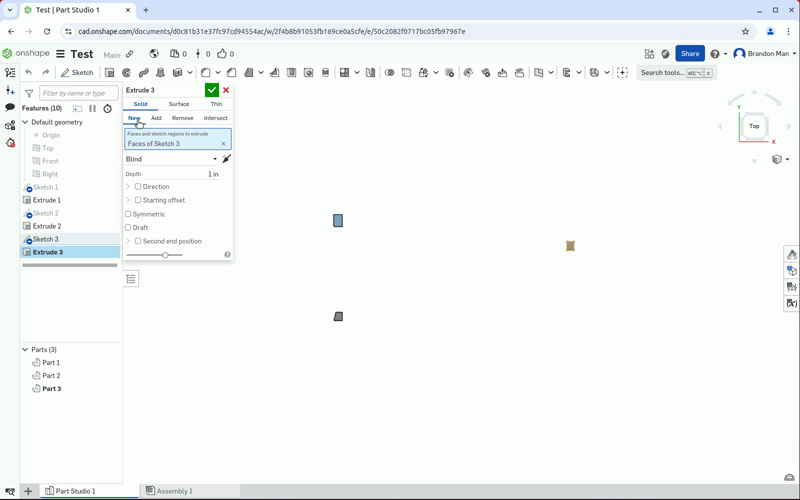
click(137, 120)
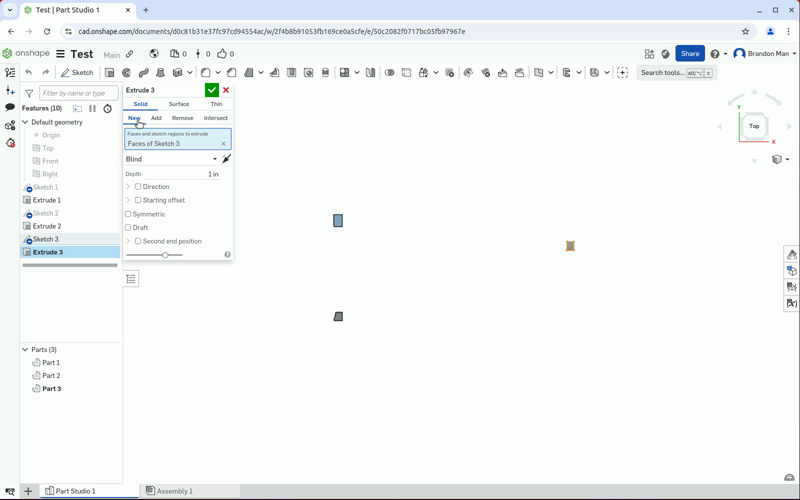
key(tab, 4)
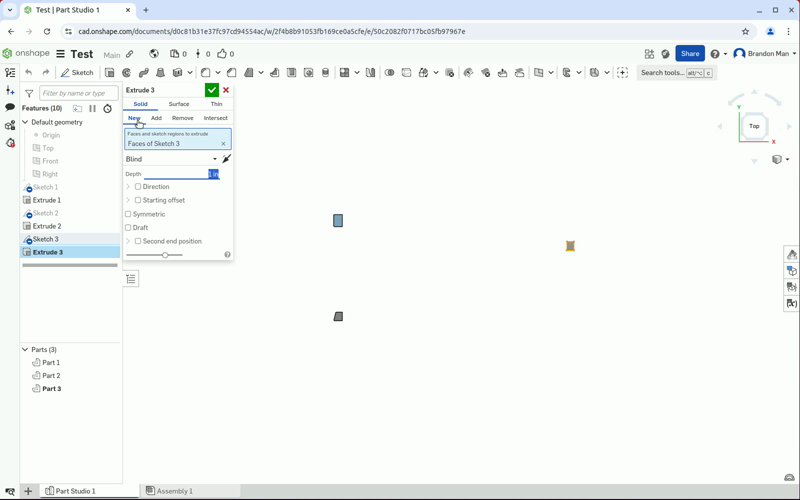
text(0.963)
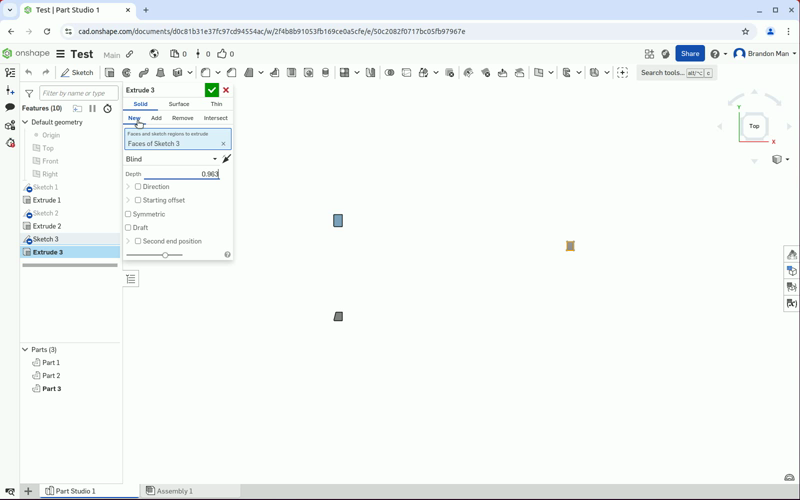
key(enter)
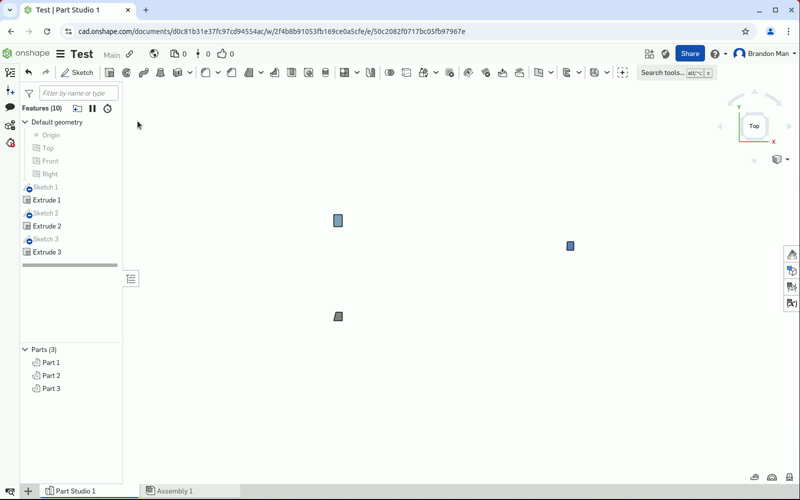
key(shift+h)
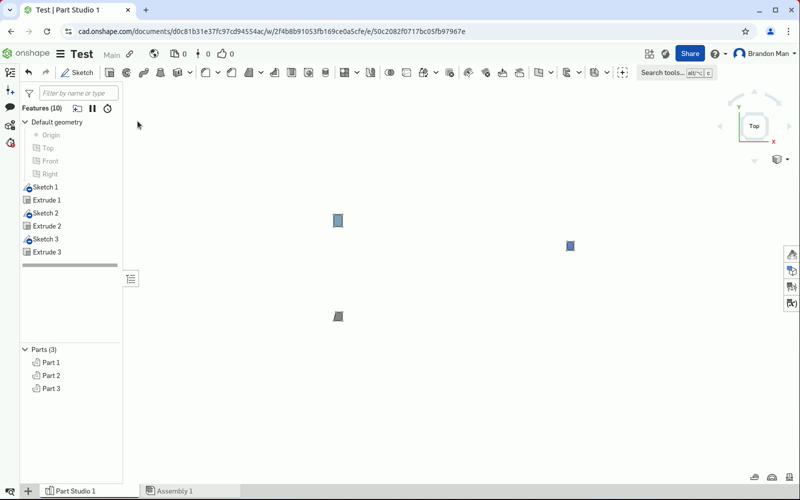
key(shift+h)
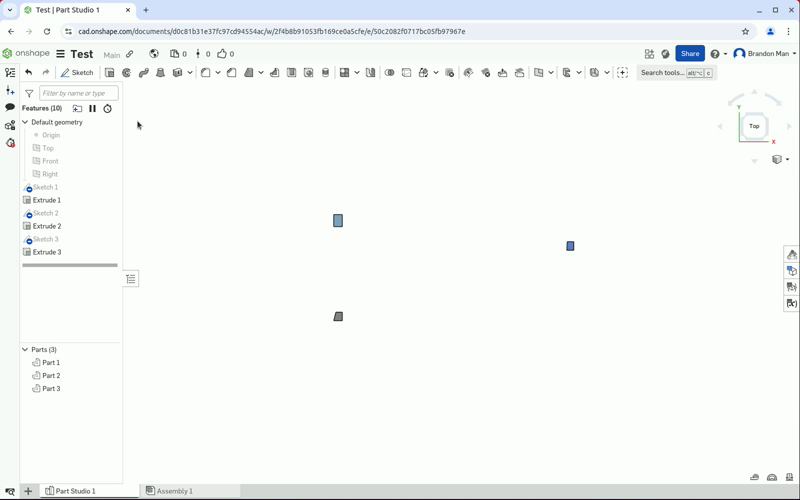
mouse_move(73, 189)
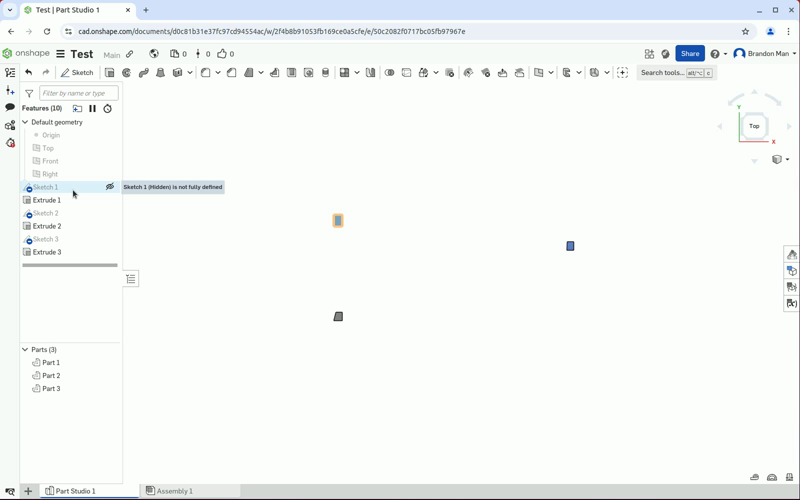
click(73, 189)
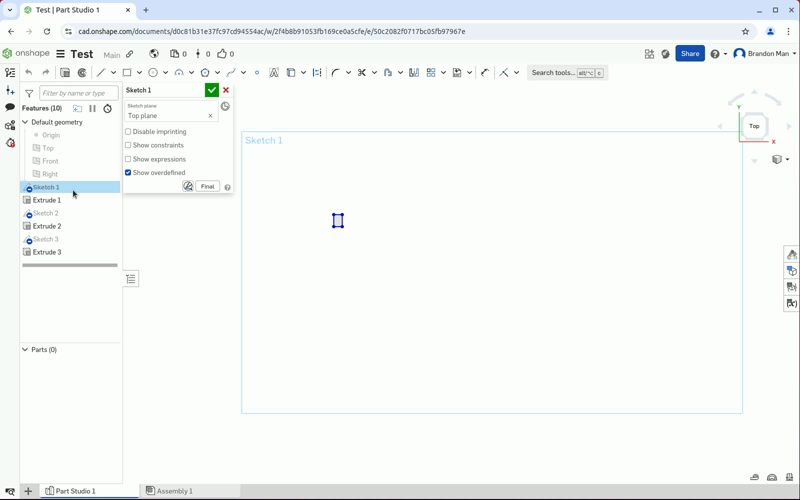
mouse_move(229, 92)
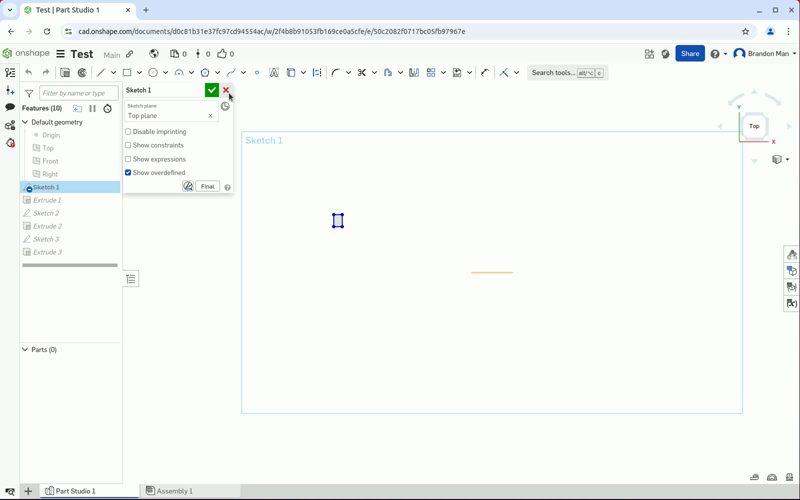
click(229, 92)
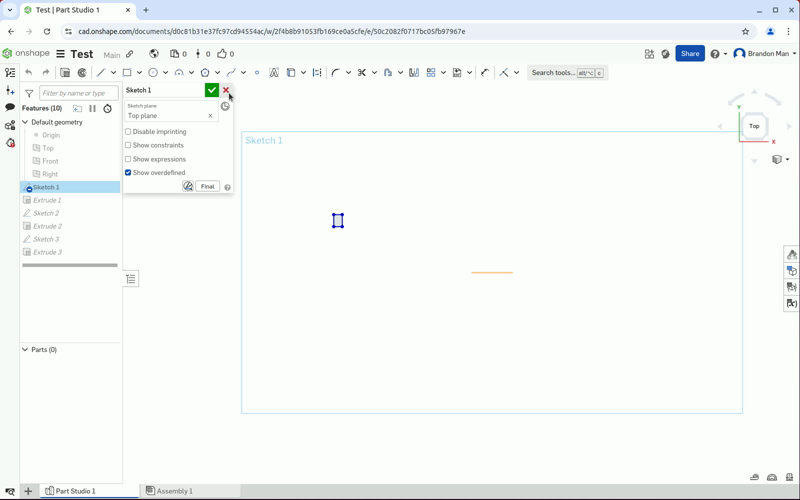
key(shift+s)
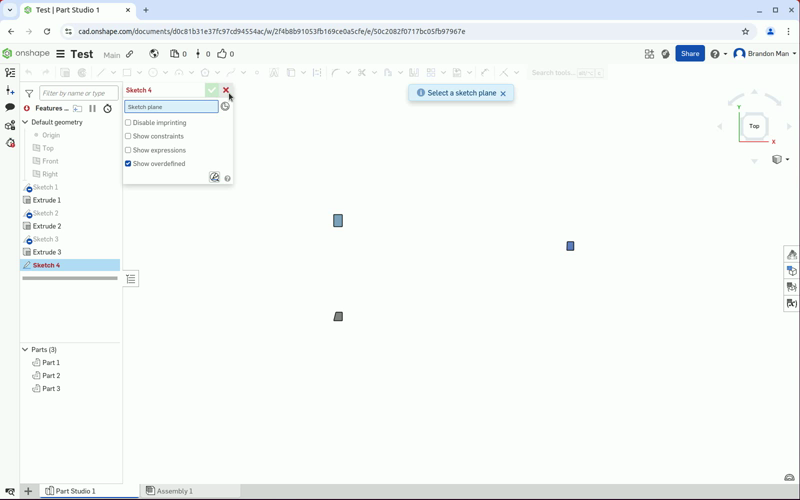
mouse_move(73, 150)
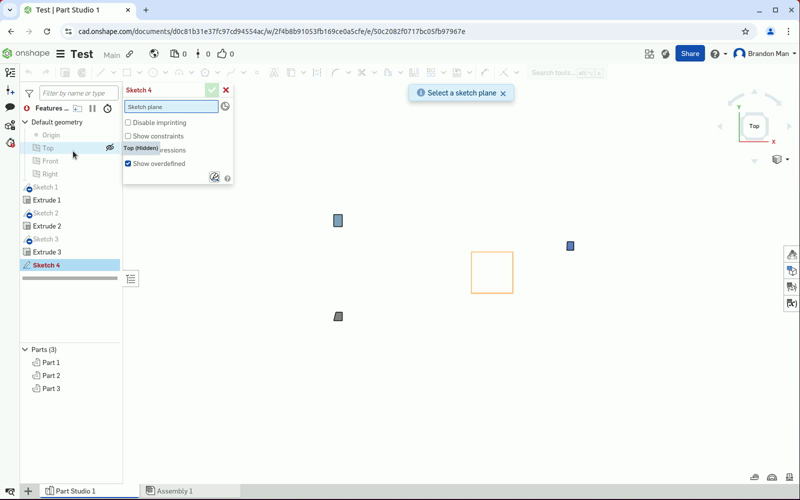
click(73, 150)
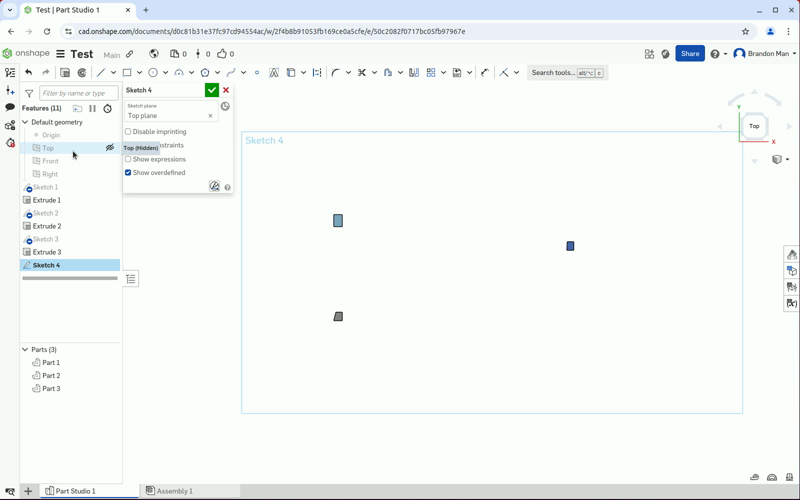
mouse_move(73, 352)
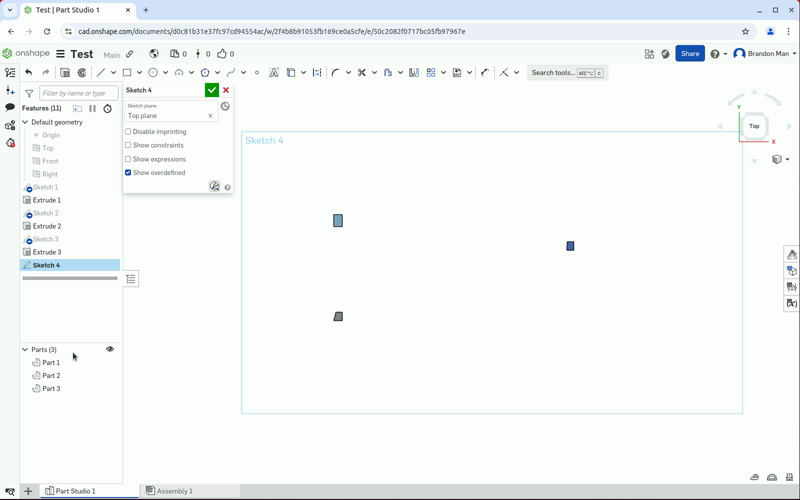
key(y)
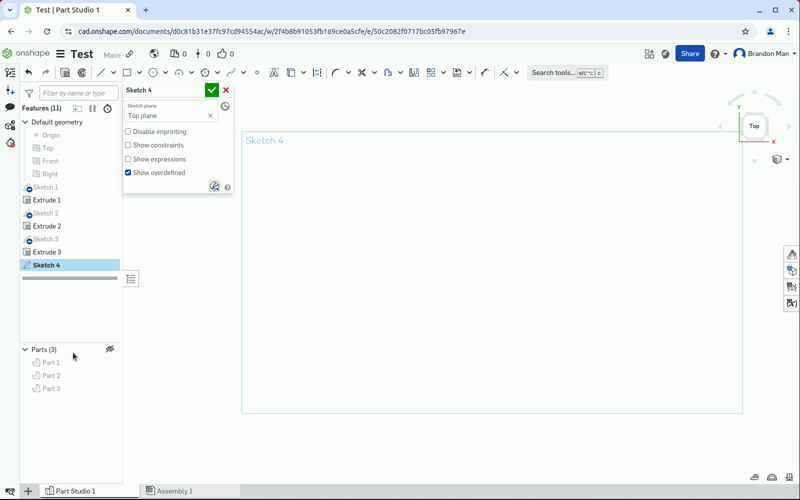
key(l)
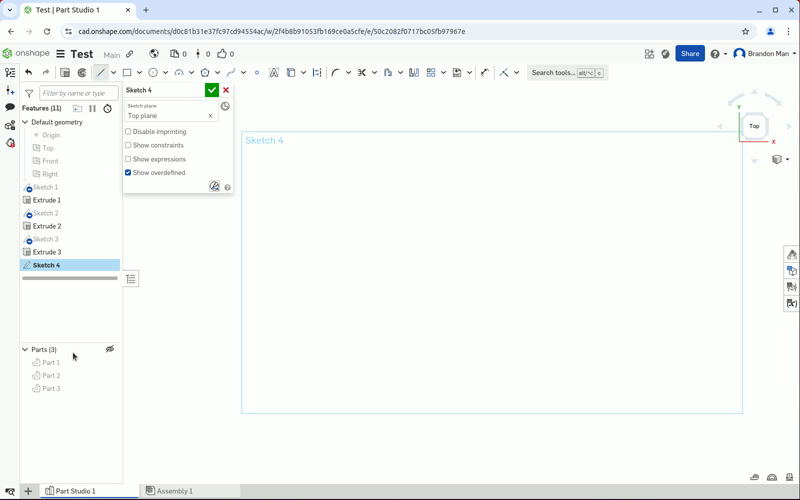
key_down(shift)
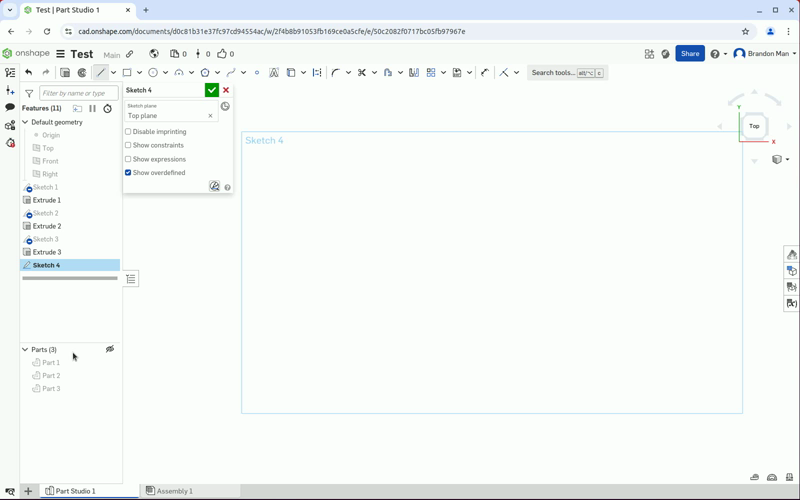
mouse_move(567, 316)
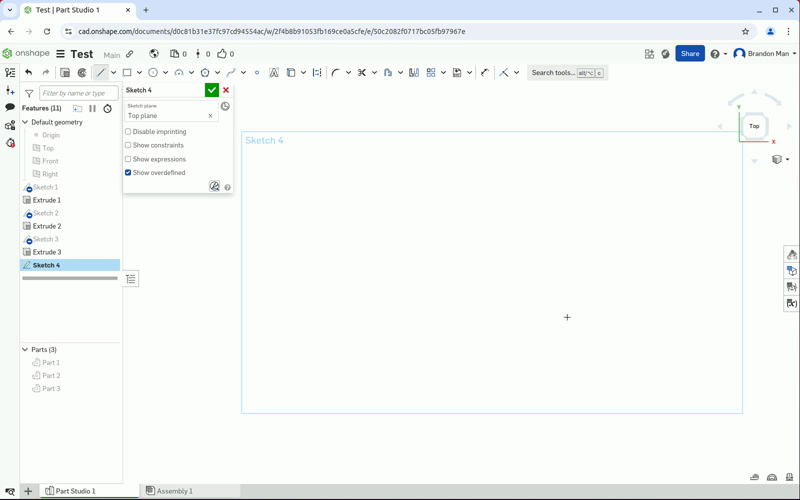
click(567, 316)
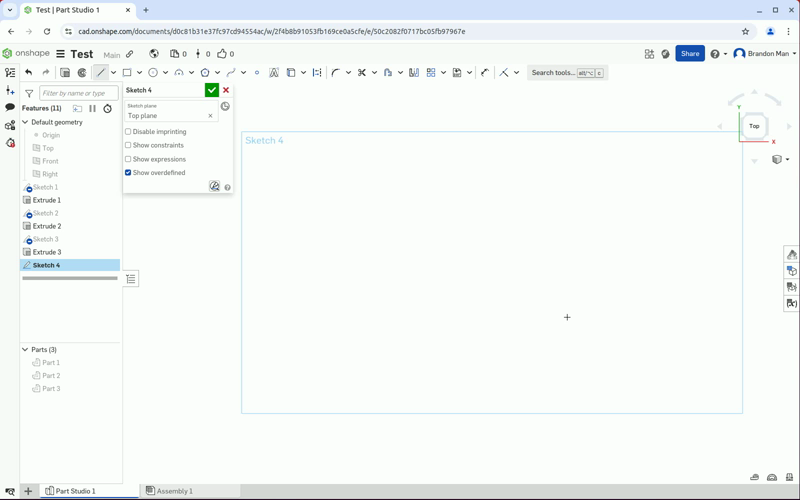
key_up(shift)
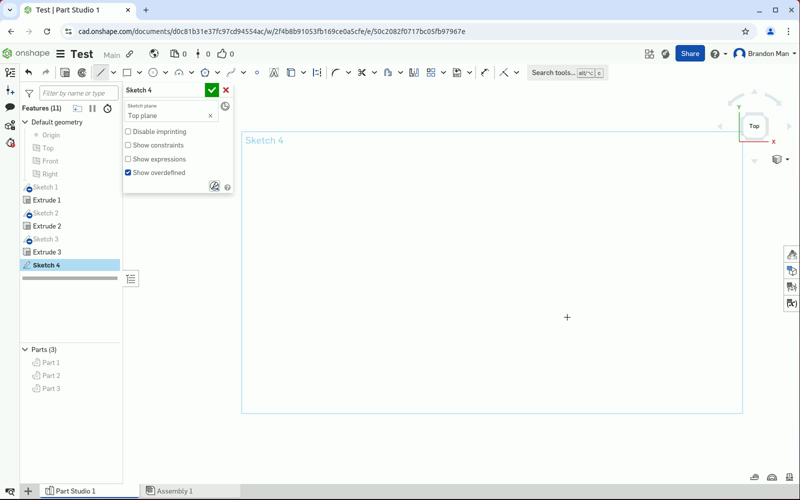
key_down(shift)
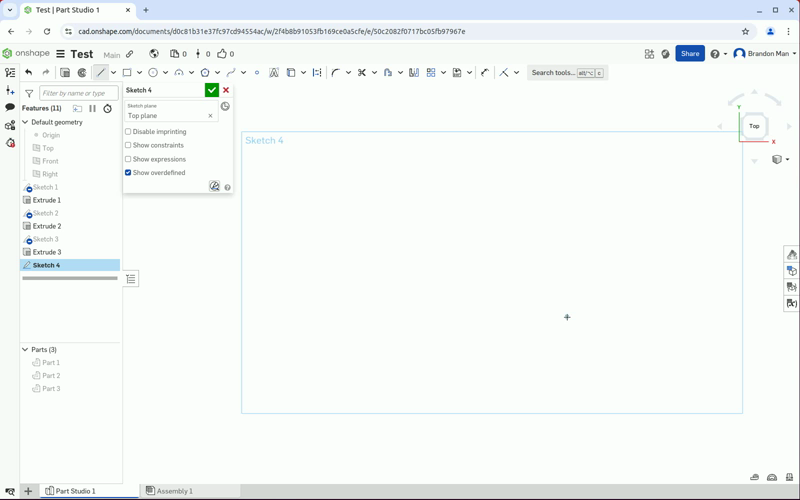
mouse_move(589, 316)
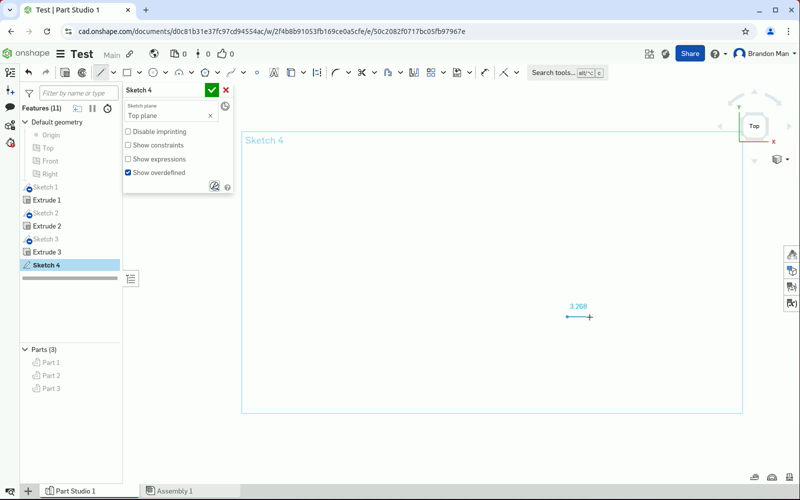
mouse_move(573, 316)
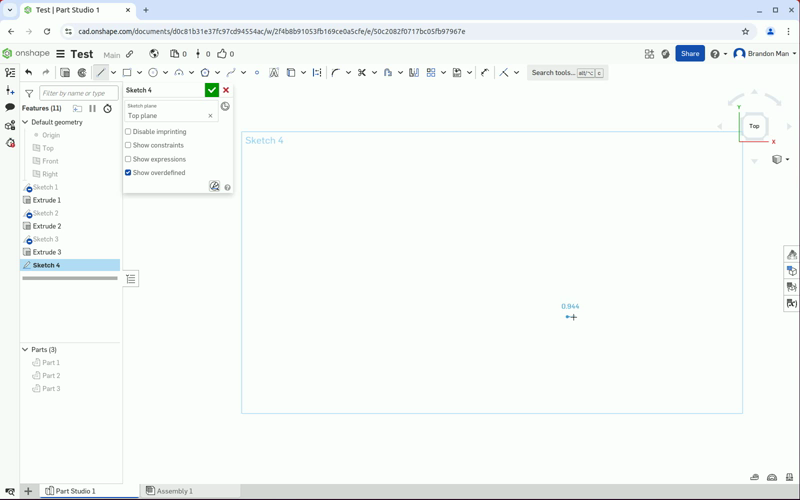
scroll(6)
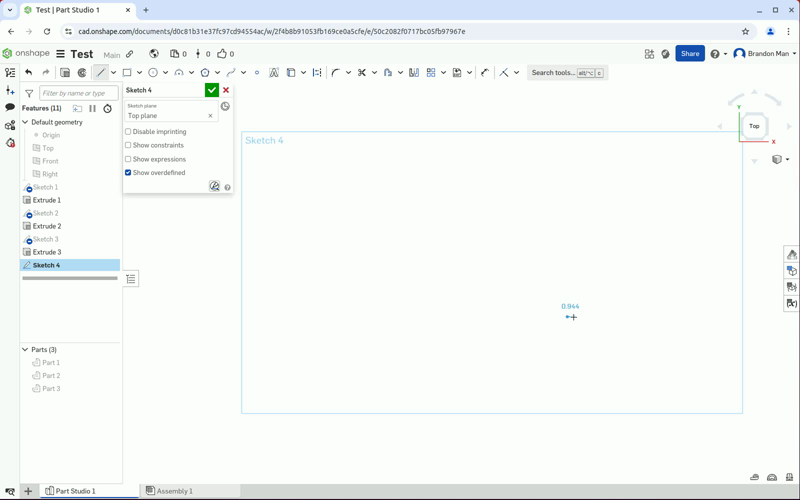
scroll(6)
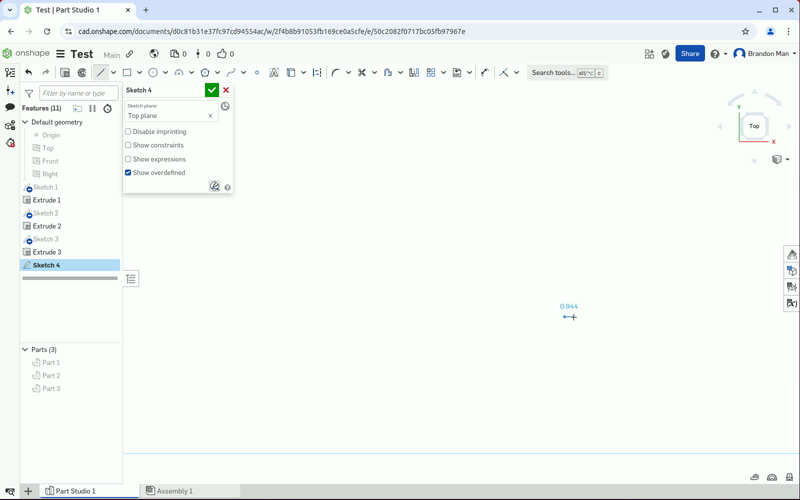
scroll(6)
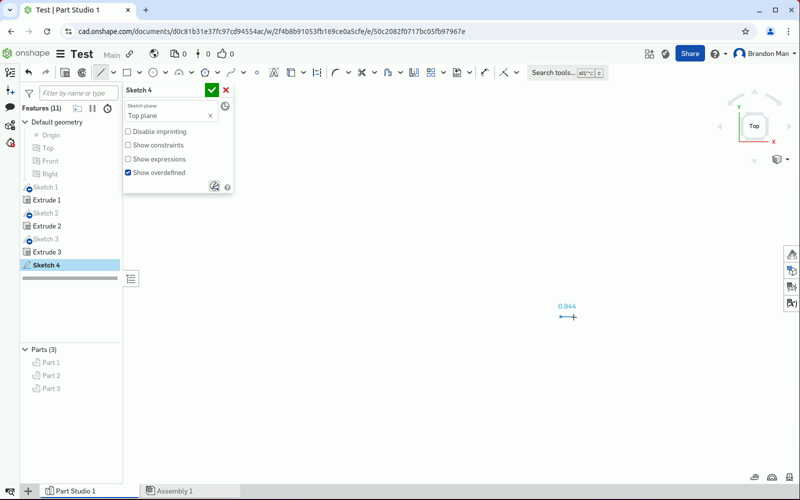
scroll(6)
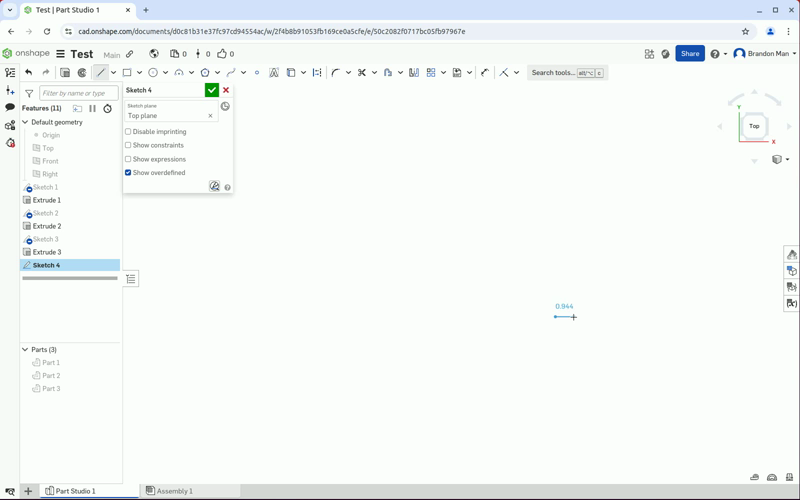
scroll(6)
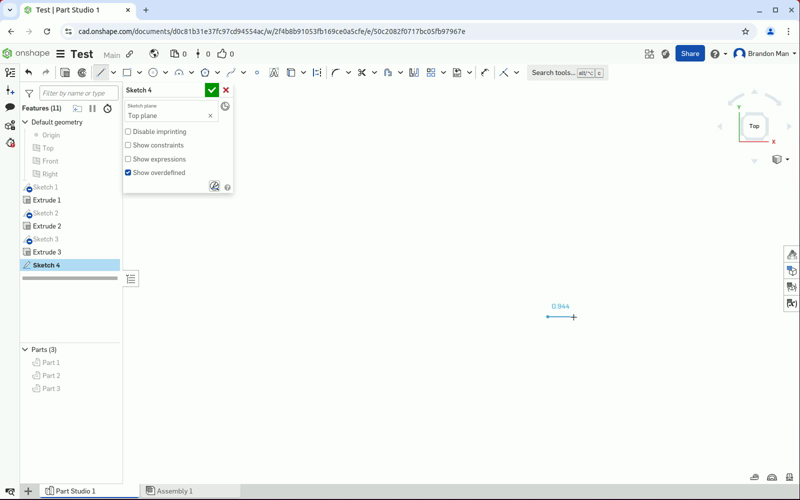
scroll(6)
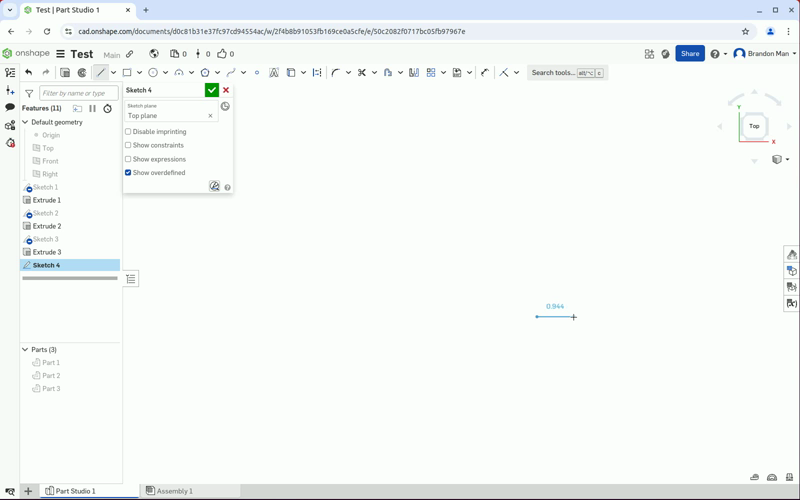
scroll(6)
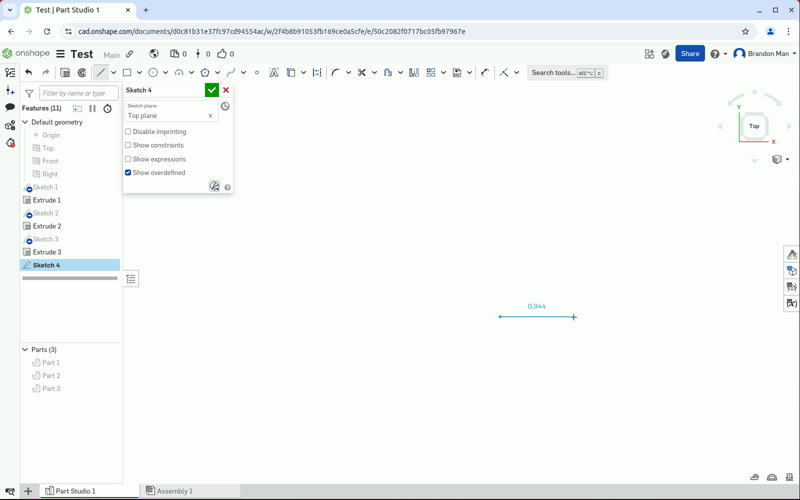
click(573, 316)
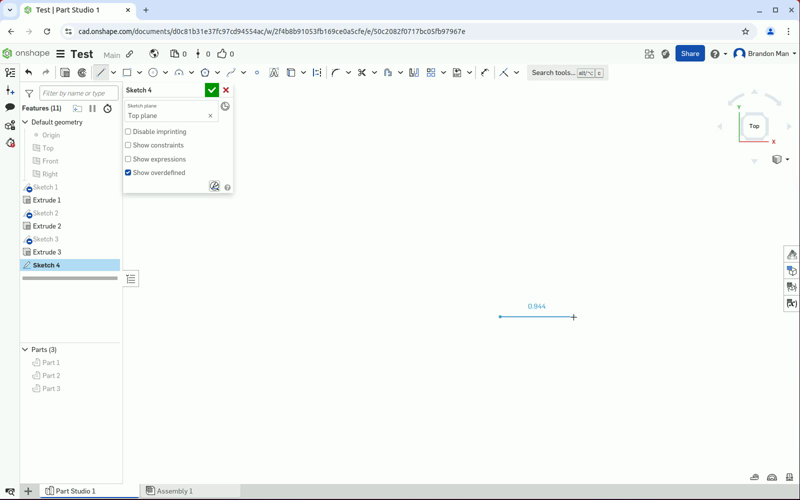
scroll(-6)
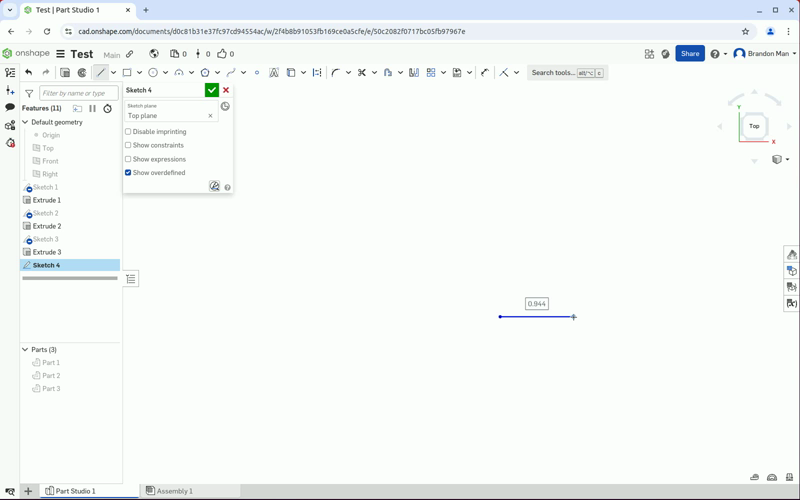
scroll(-6)
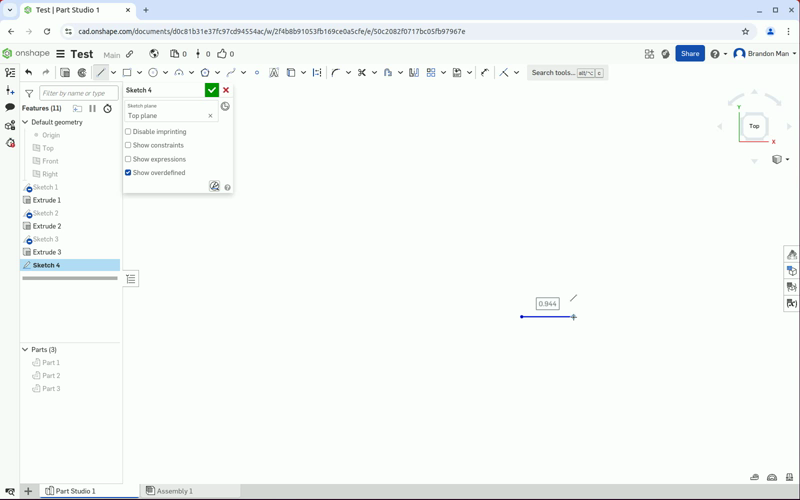
scroll(-6)
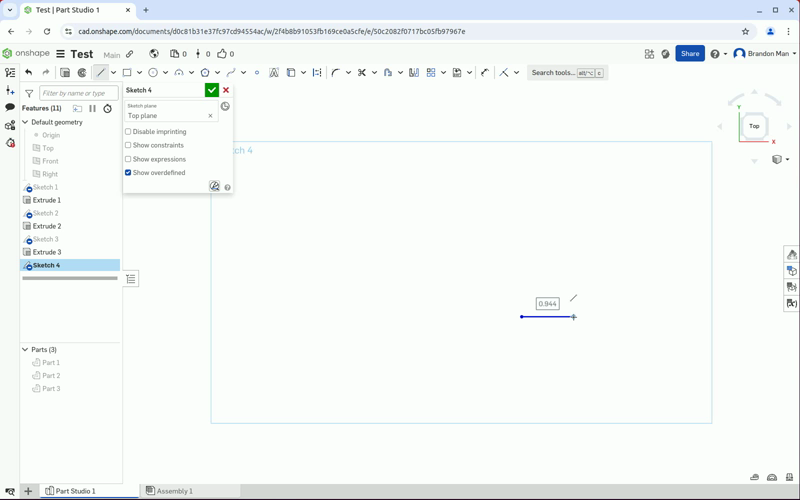
scroll(-6)
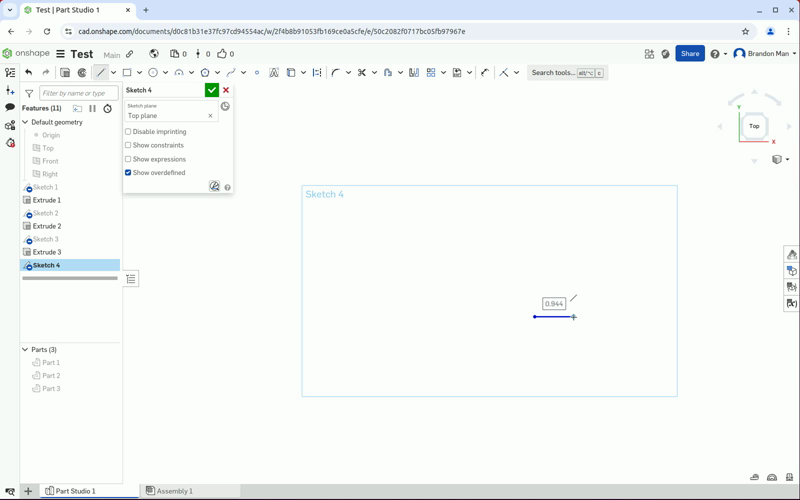
scroll(-6)
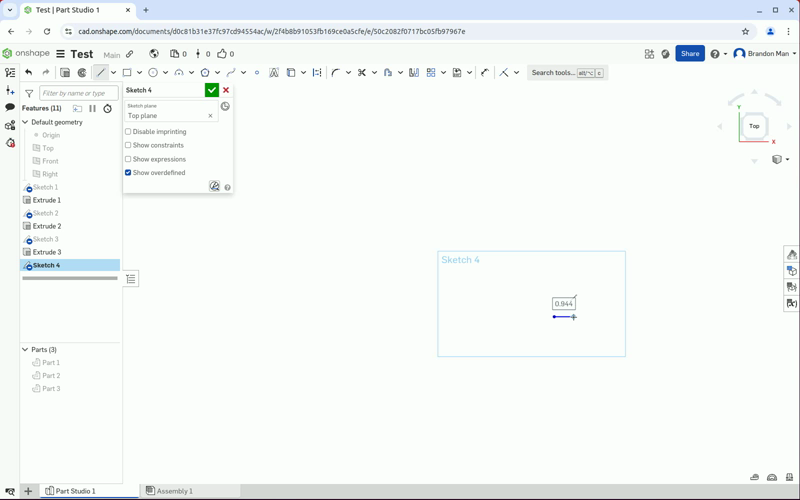
scroll(-6)
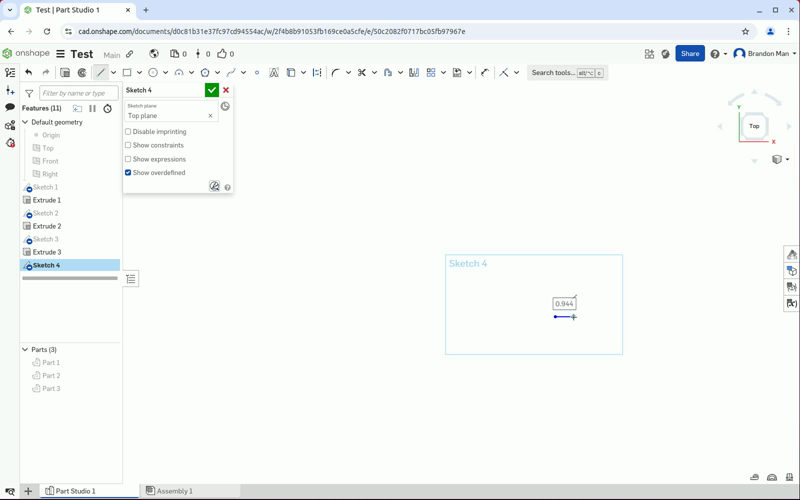
scroll(-6)
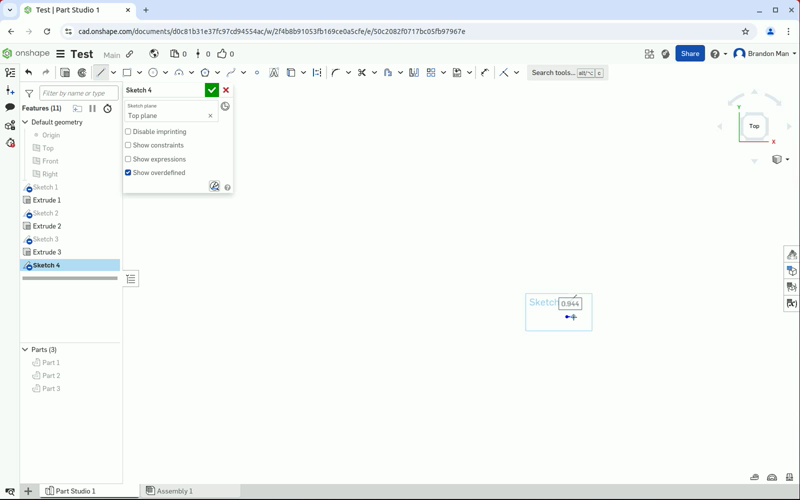
key_up(shift)
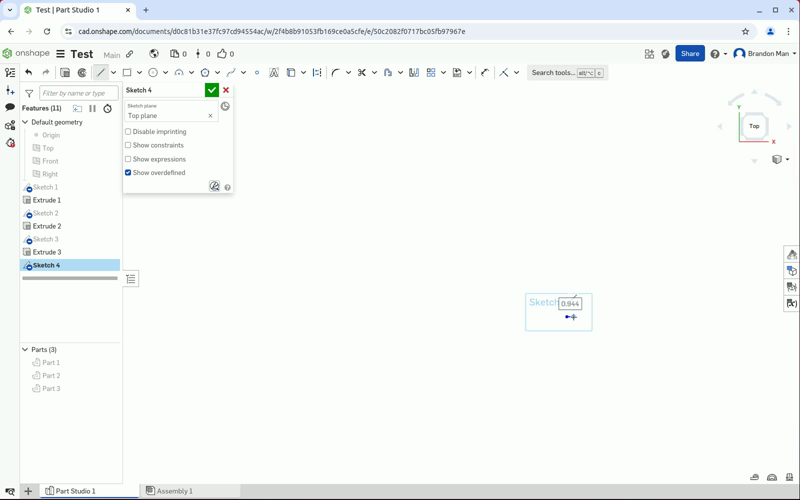
key_down(shift)
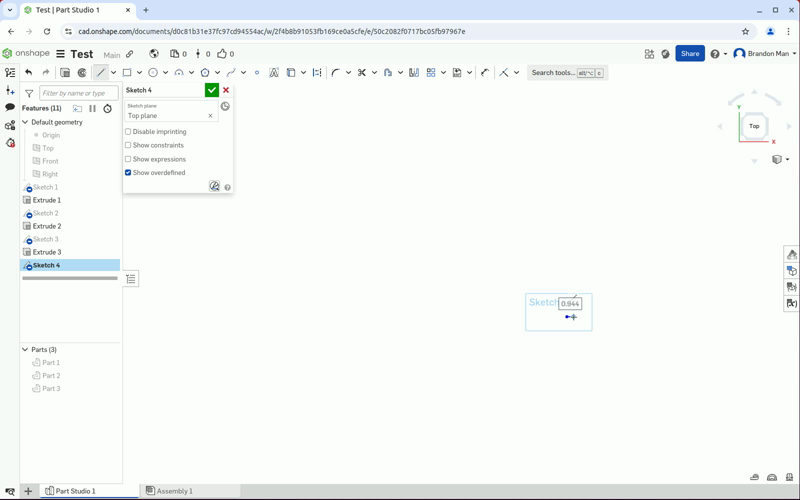
mouse_move(589, 316)
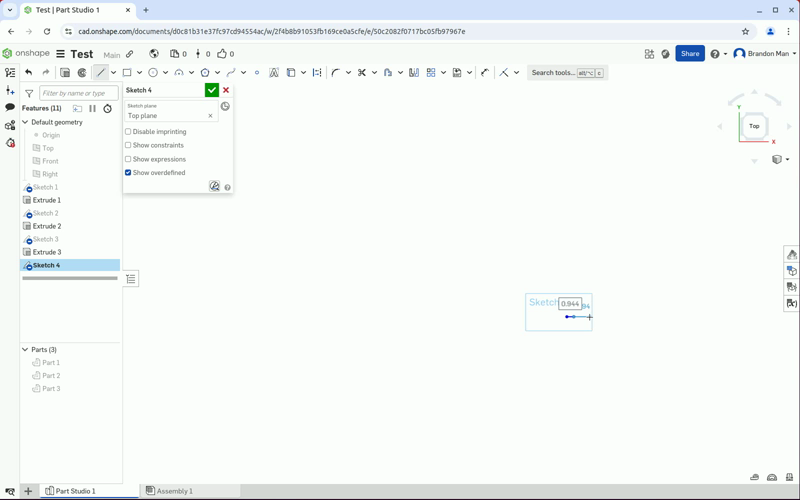
mouse_move(573, 308)
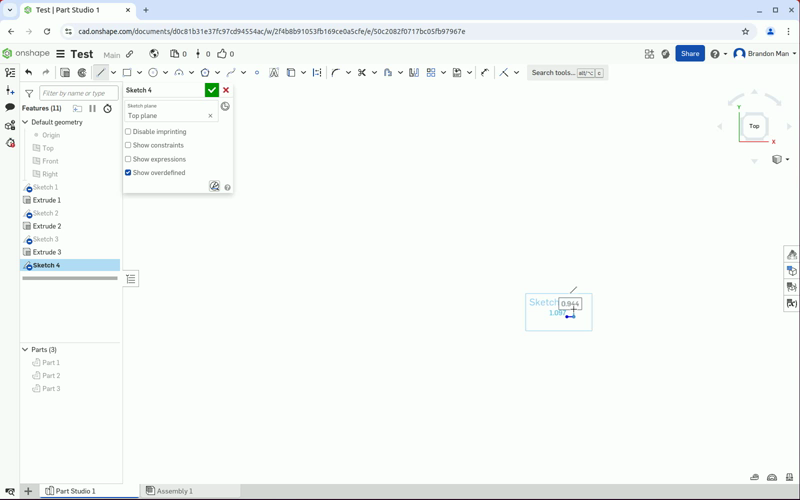
click(573, 308)
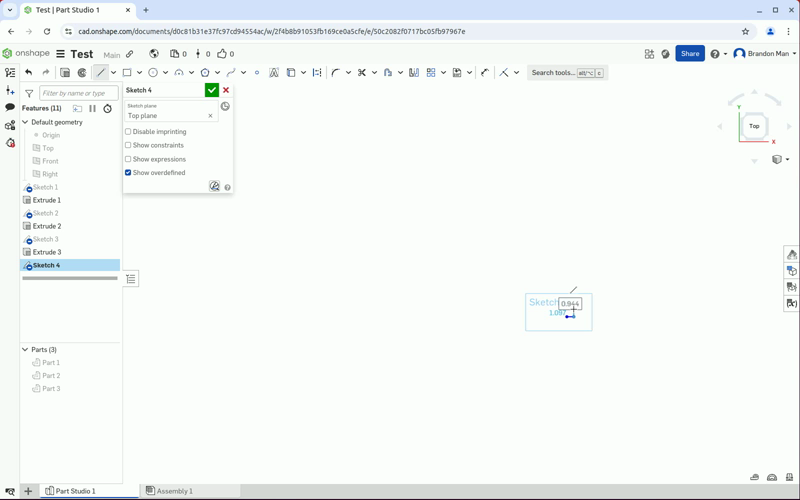
key_up(shift)
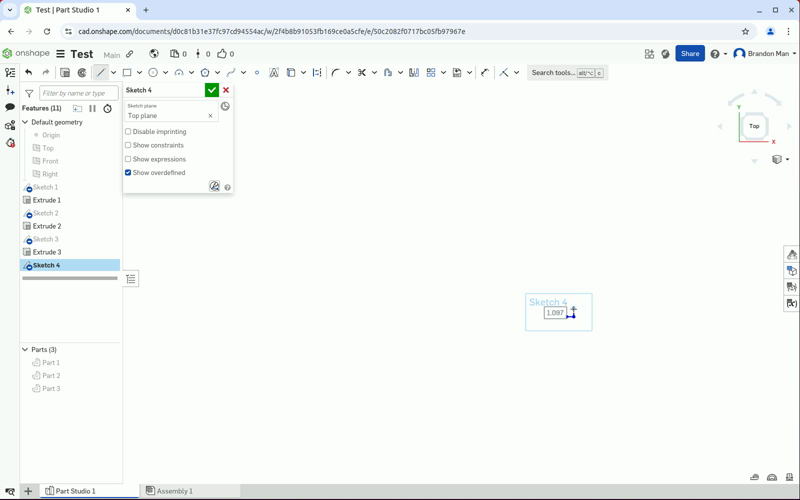
key_down(shift)
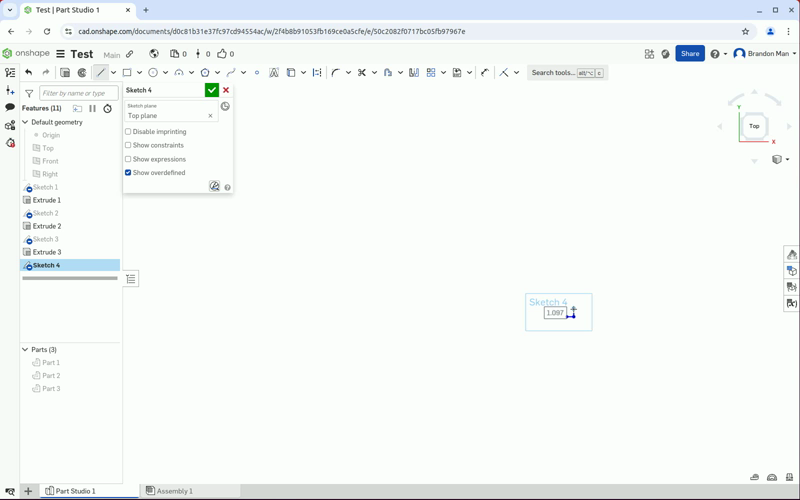
mouse_move(589, 308)
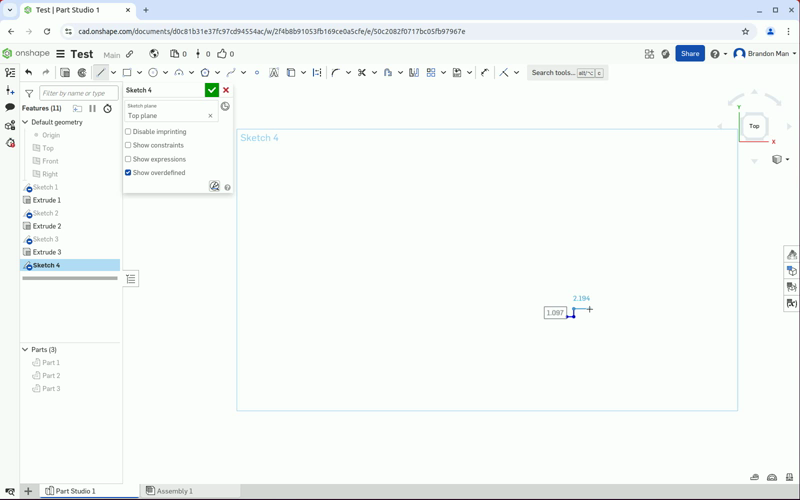
mouse_move(567, 308)
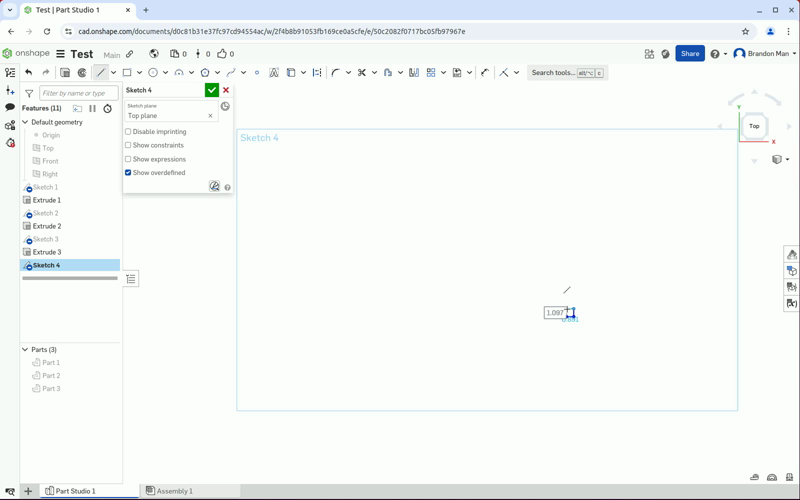
scroll(6)
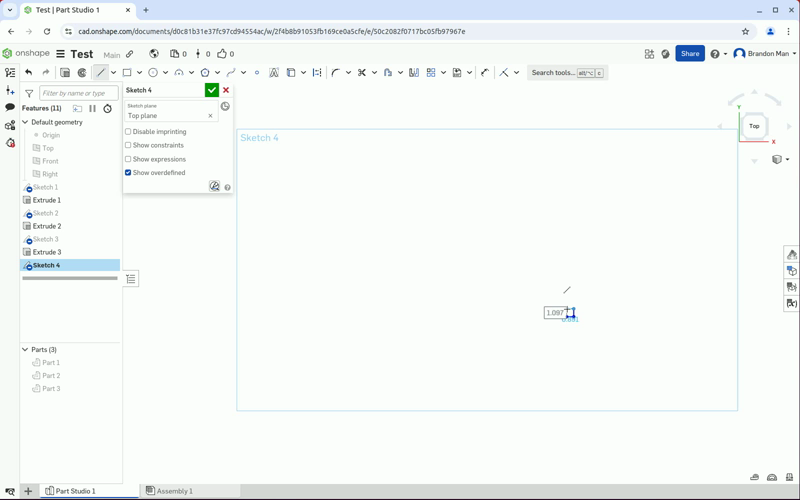
scroll(6)
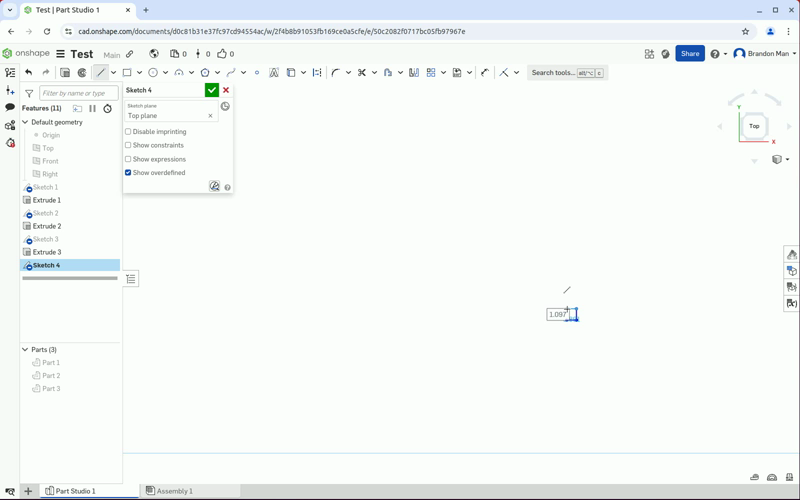
scroll(6)
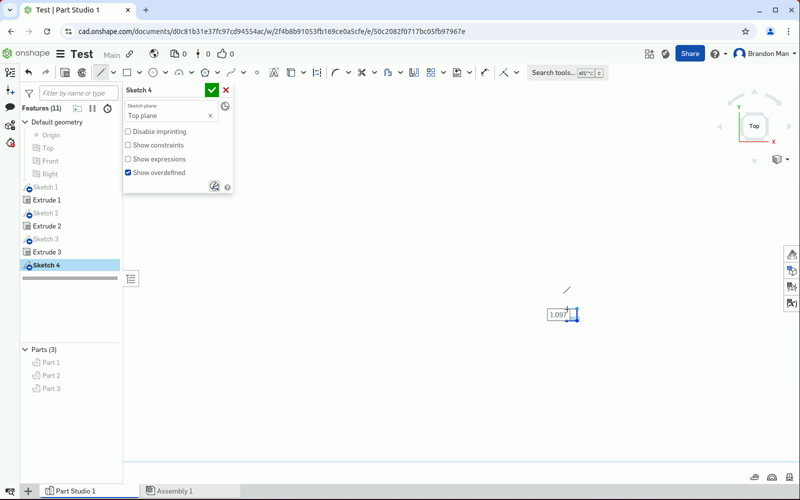
scroll(6)
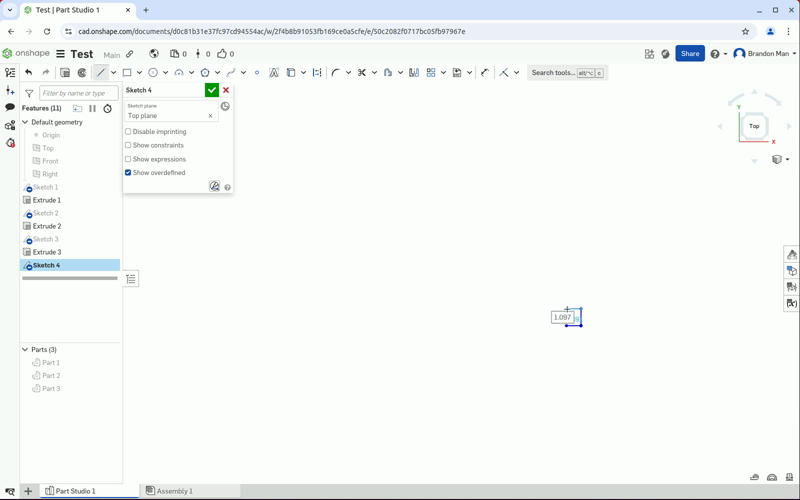
scroll(6)
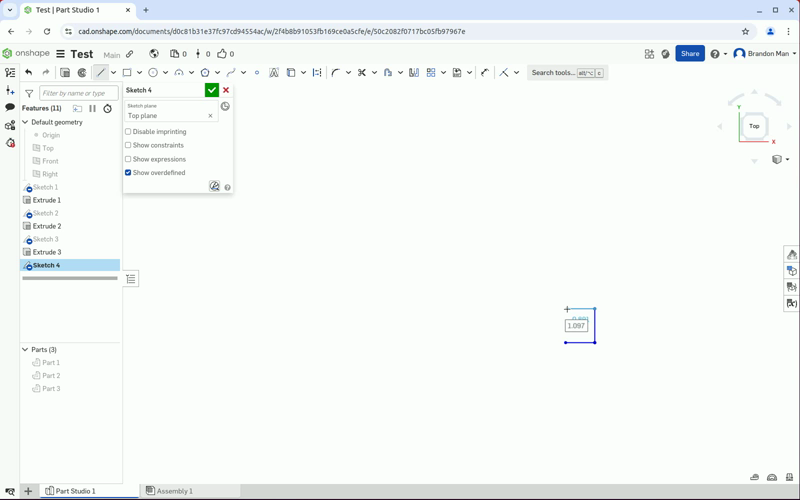
scroll(6)
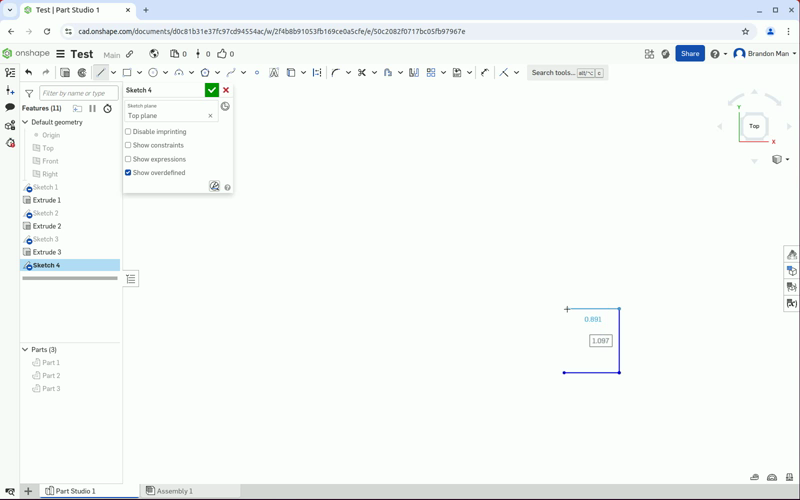
scroll(6)
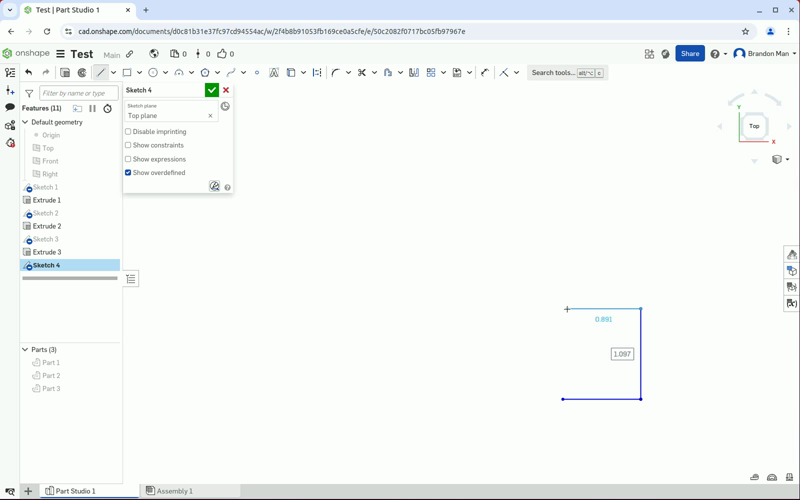
click(567, 308)
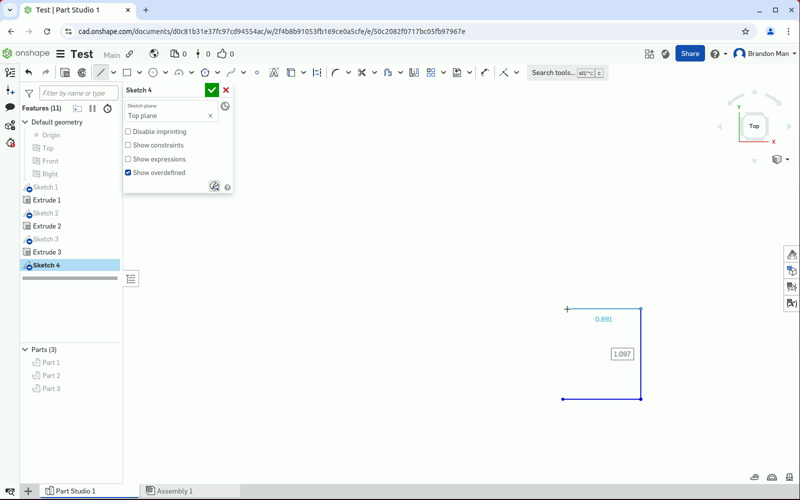
scroll(-6)
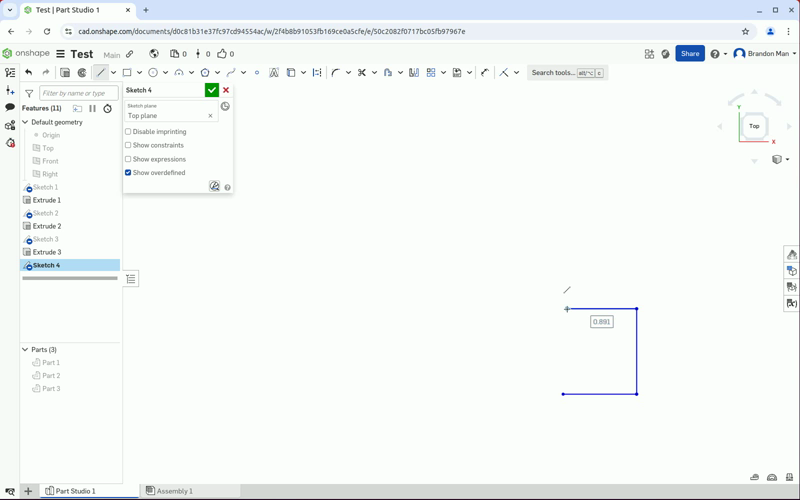
scroll(-6)
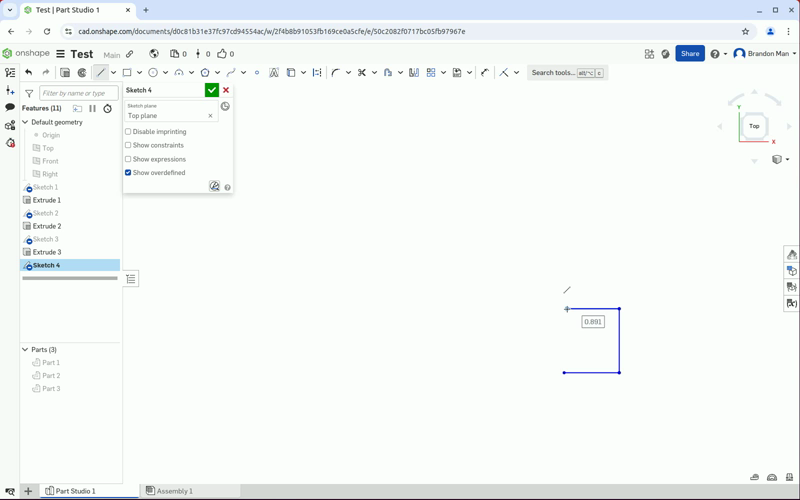
scroll(-6)
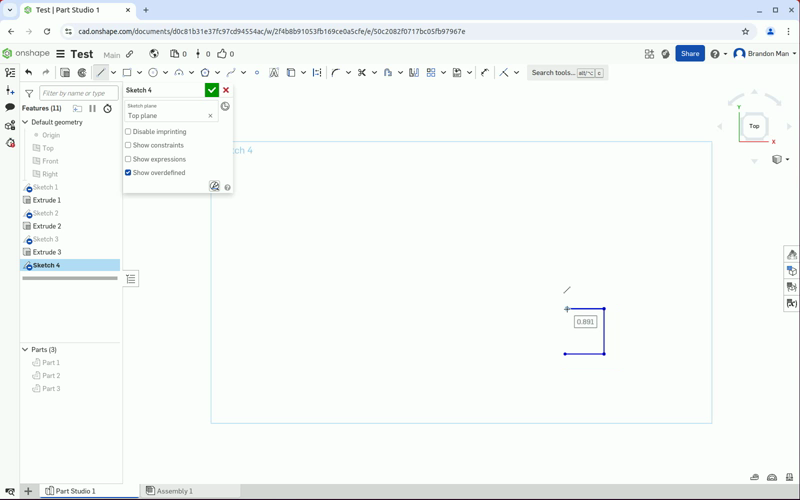
scroll(-6)
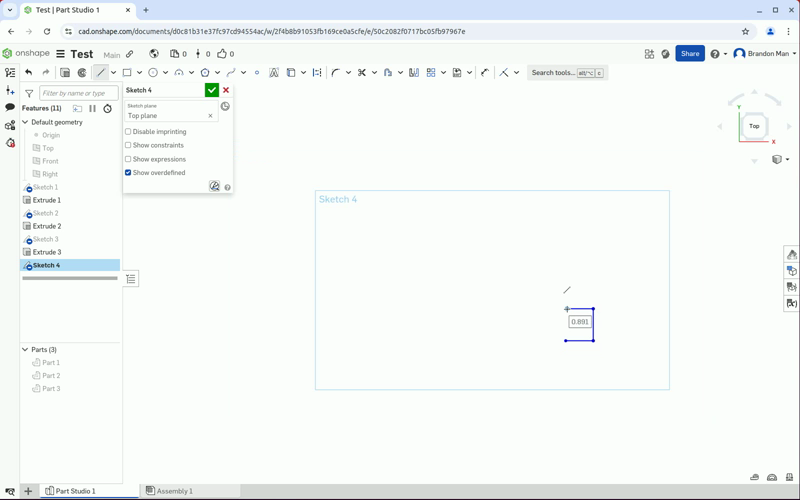
scroll(-6)
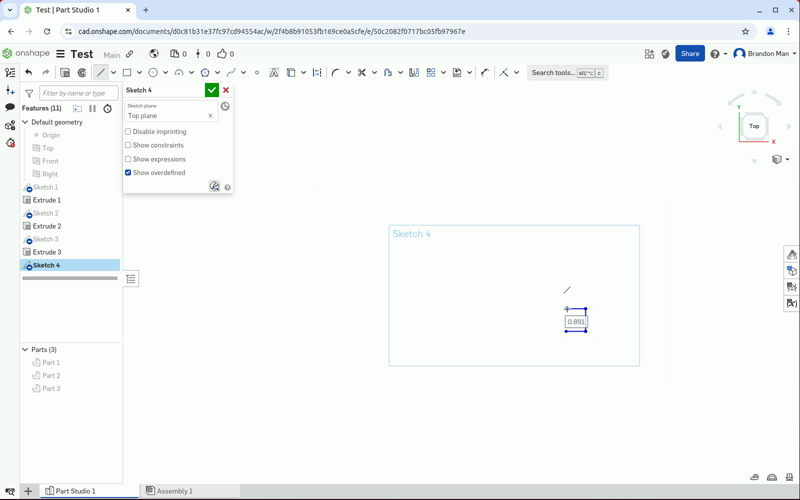
scroll(-6)
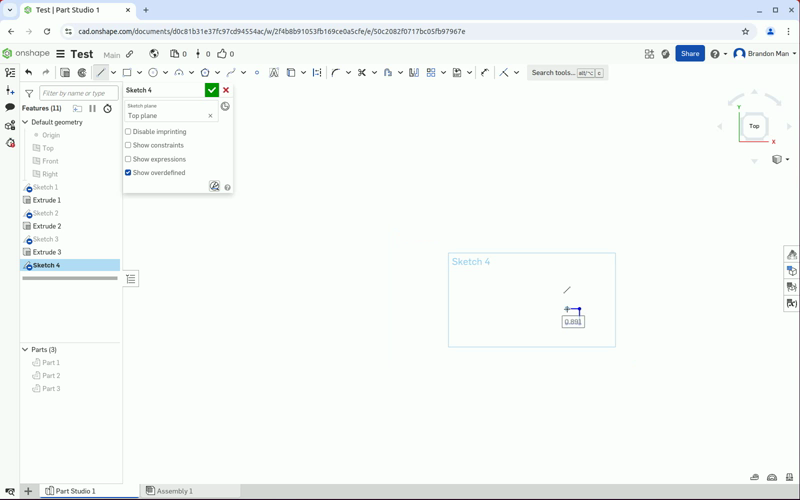
scroll(-6)
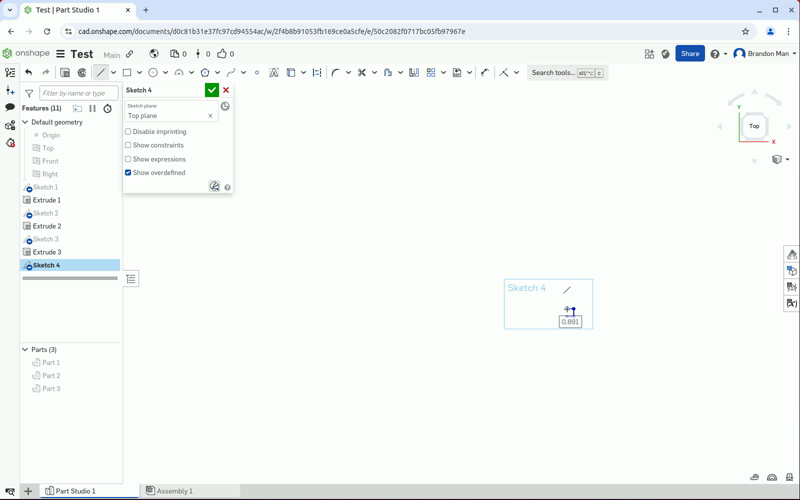
key_up(shift)
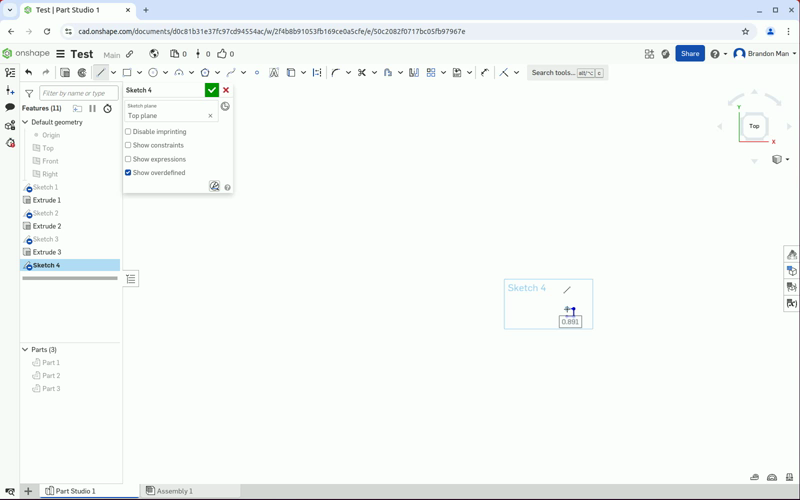
mouse_move(589, 308)
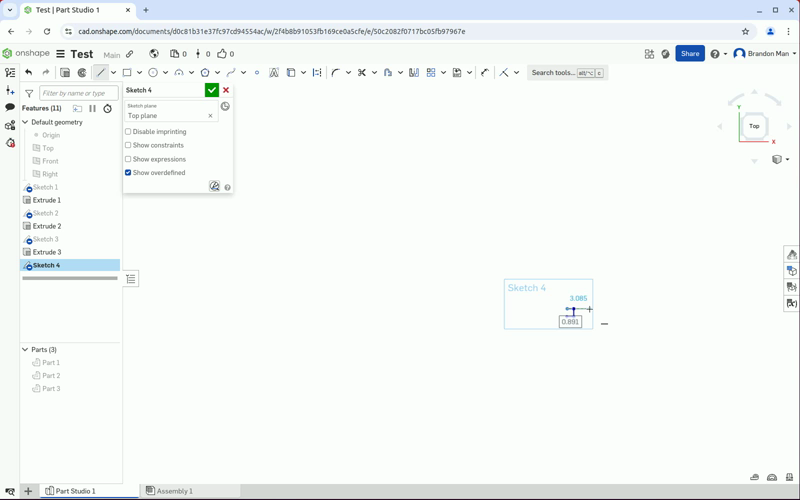
key_down(shift)
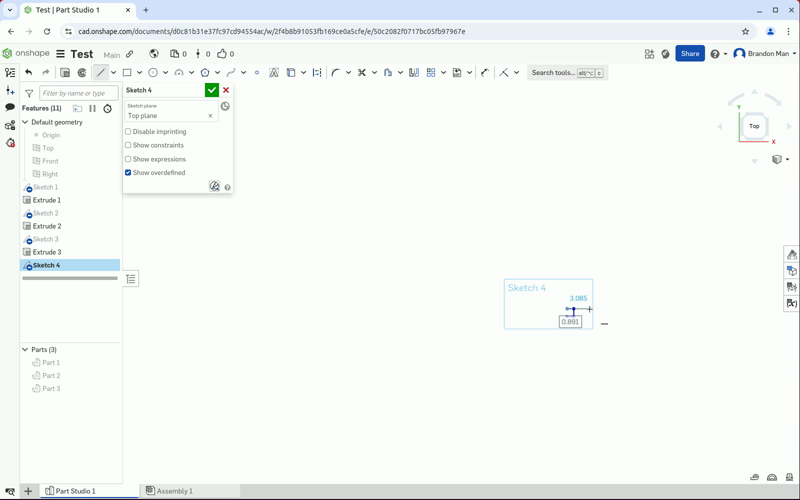
mouse_move(567, 316)
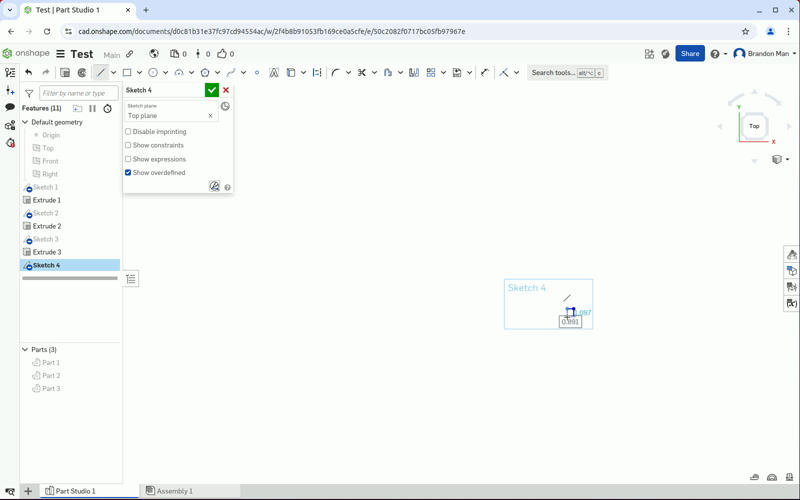
key_up(shift)
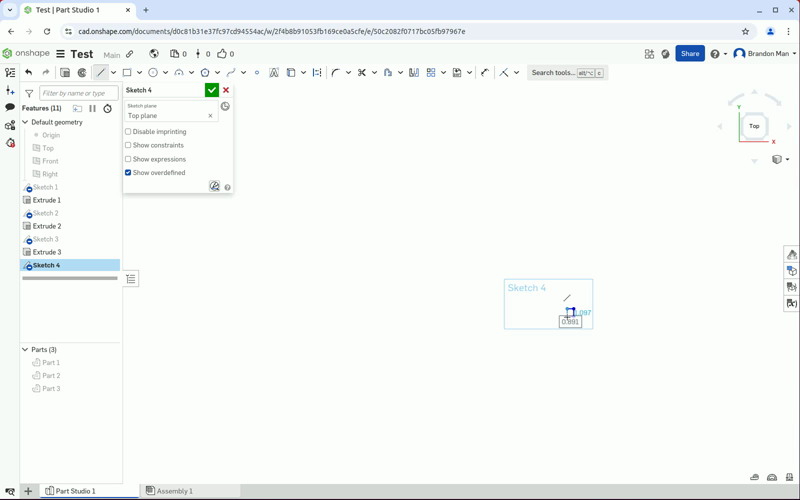
click(567, 316)
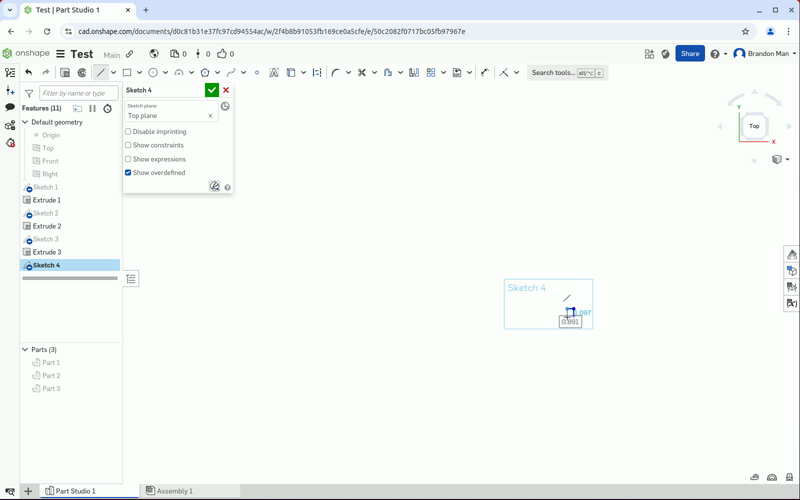
key(esc)
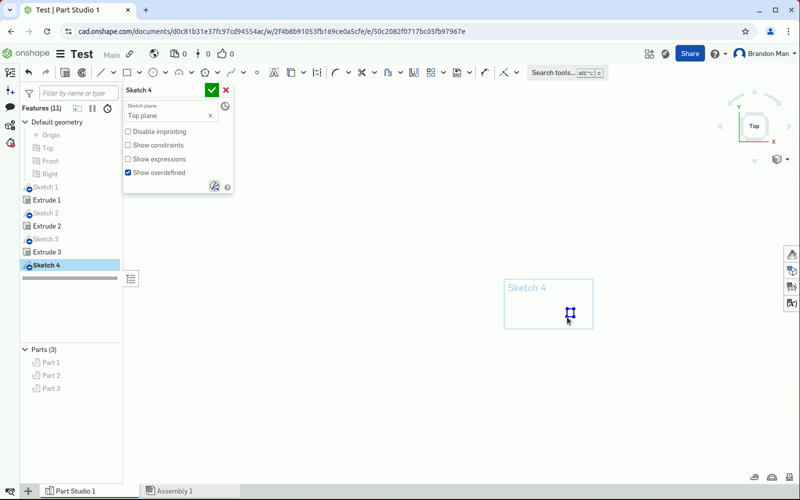
mouse_move(568, 313)
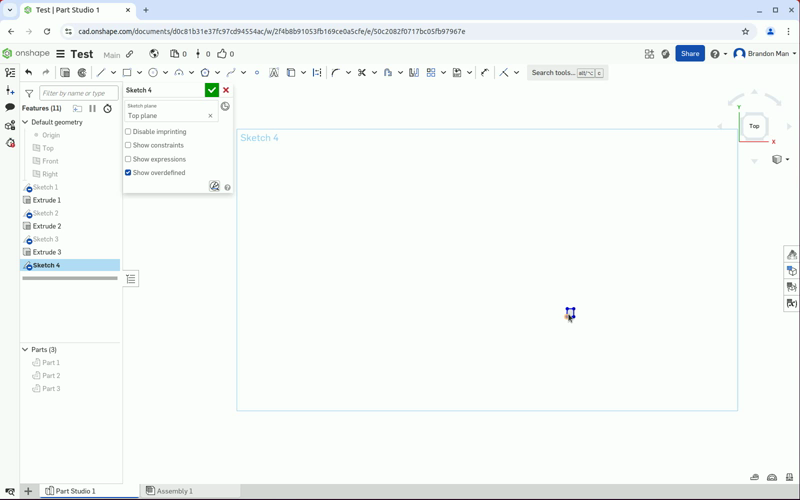
scroll(6)
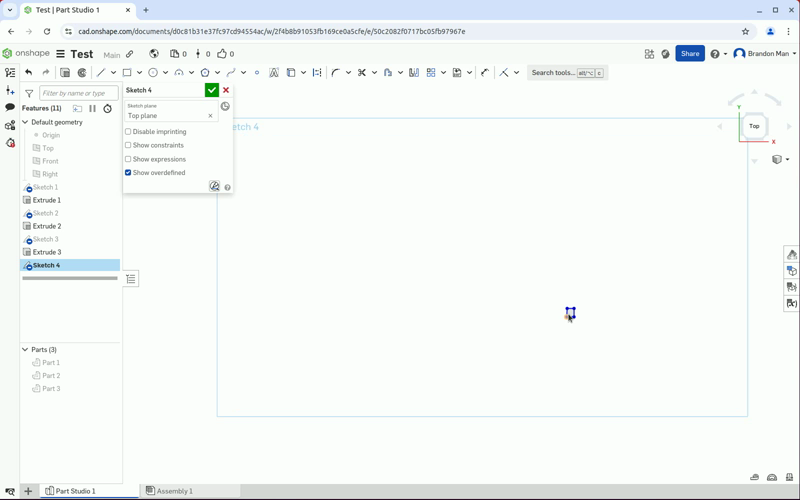
scroll(6)
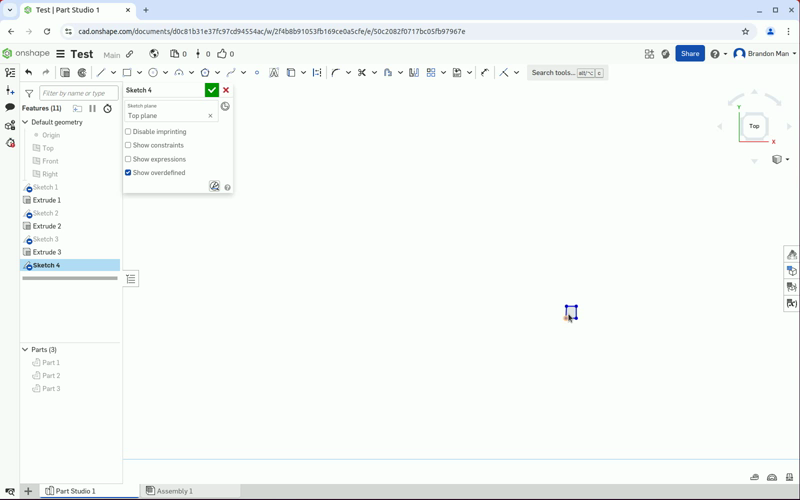
scroll(6)
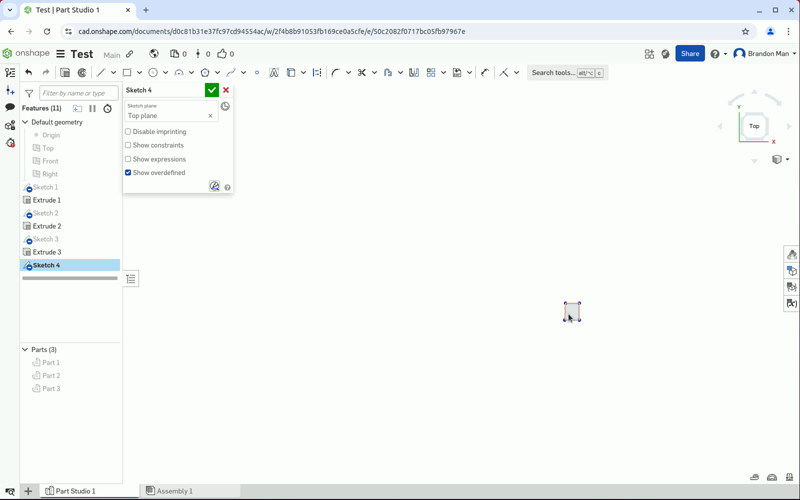
scroll(6)
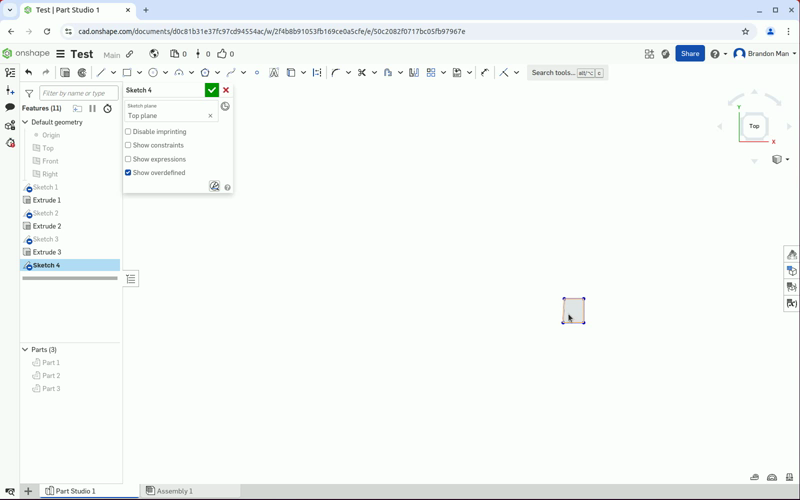
scroll(6)
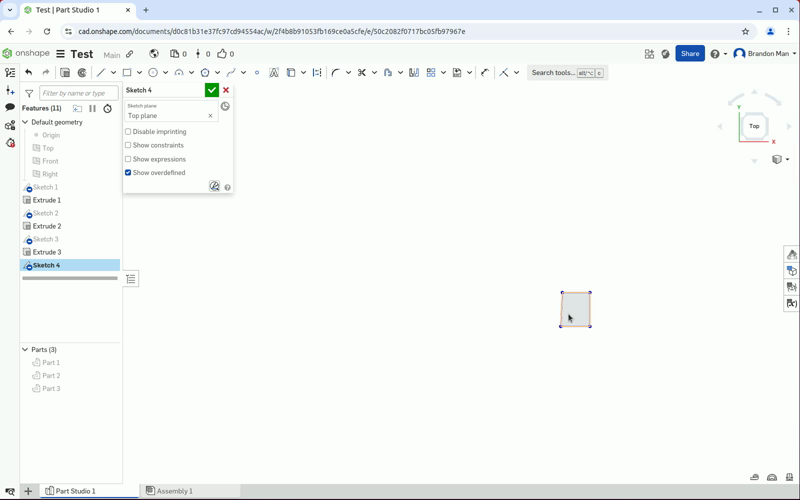
scroll(6)
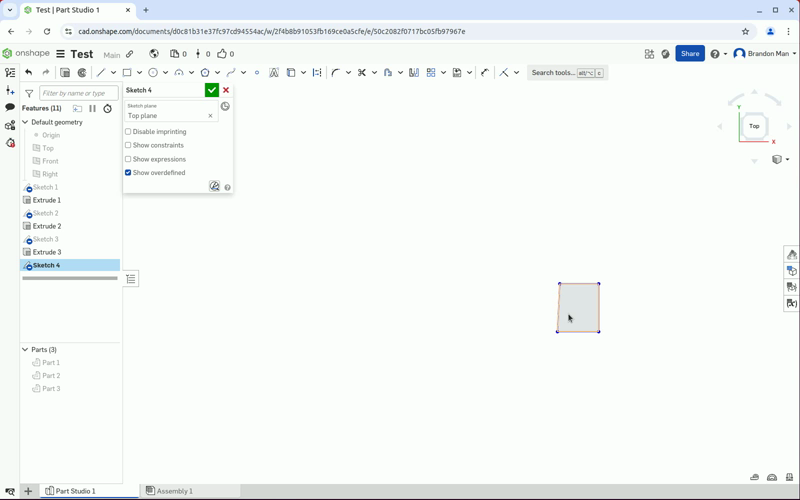
scroll(6)
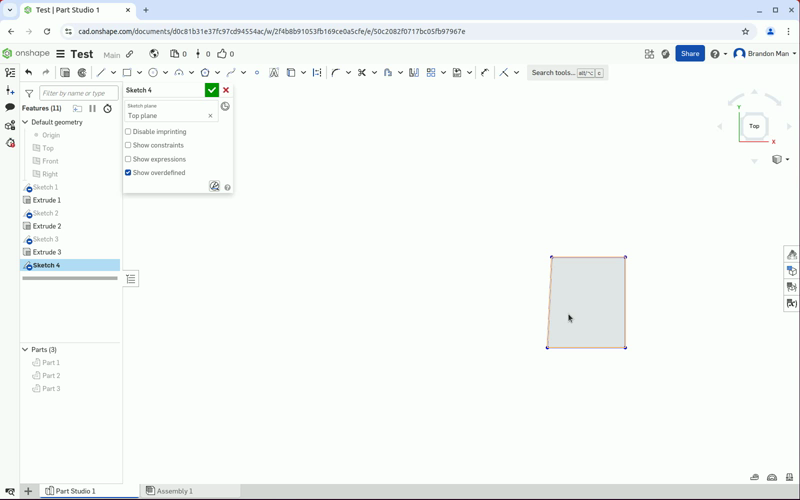
click(568, 313)
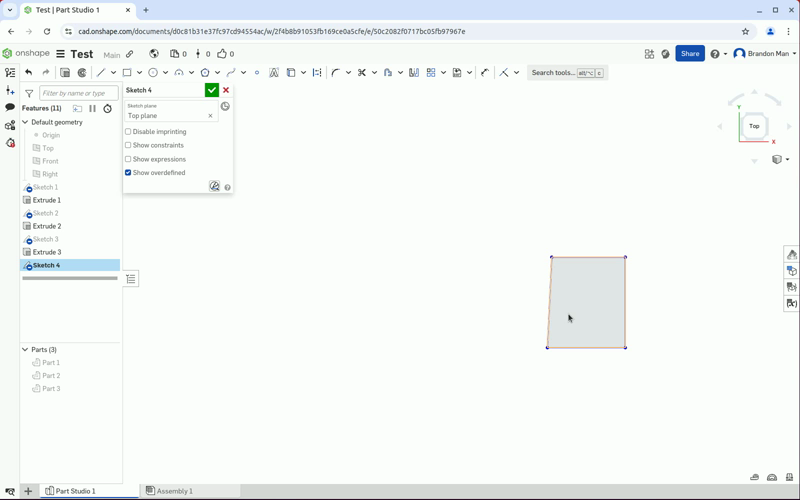
scroll(-6)
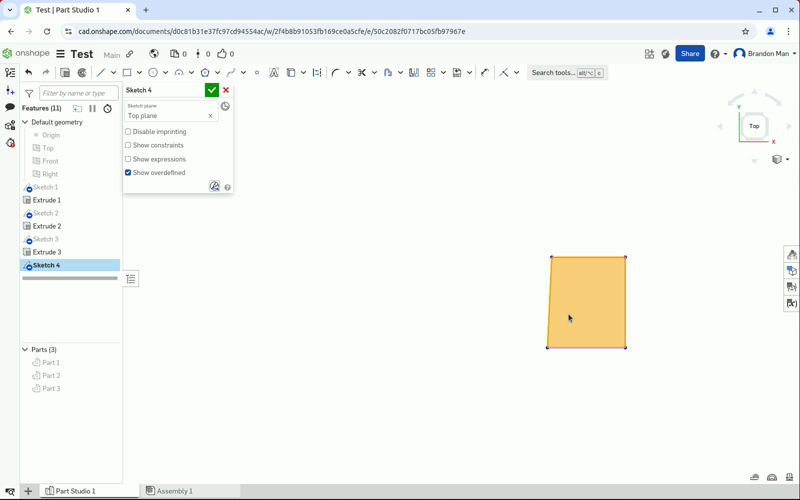
scroll(-6)
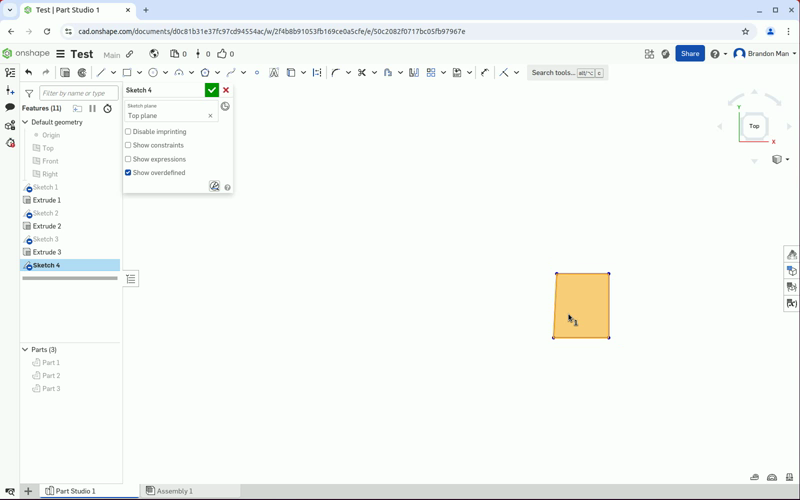
scroll(-6)
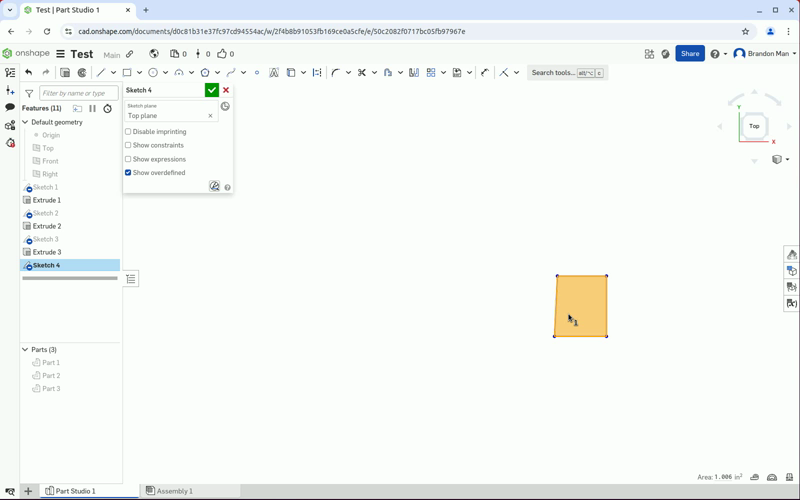
scroll(-6)
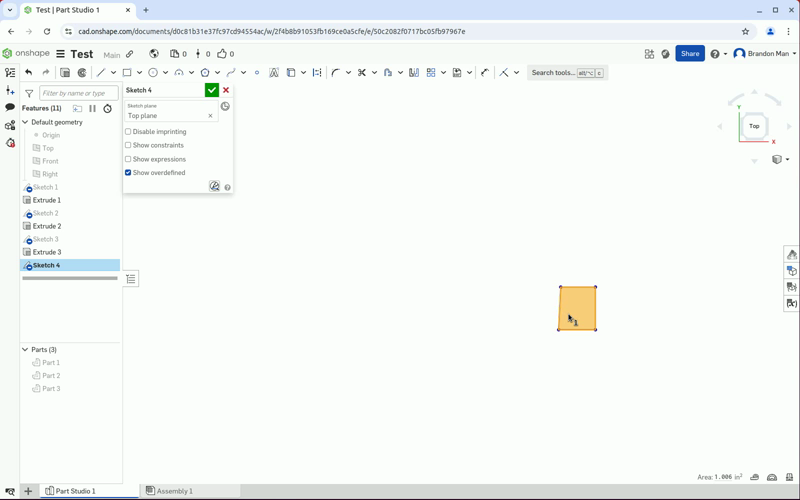
scroll(-6)
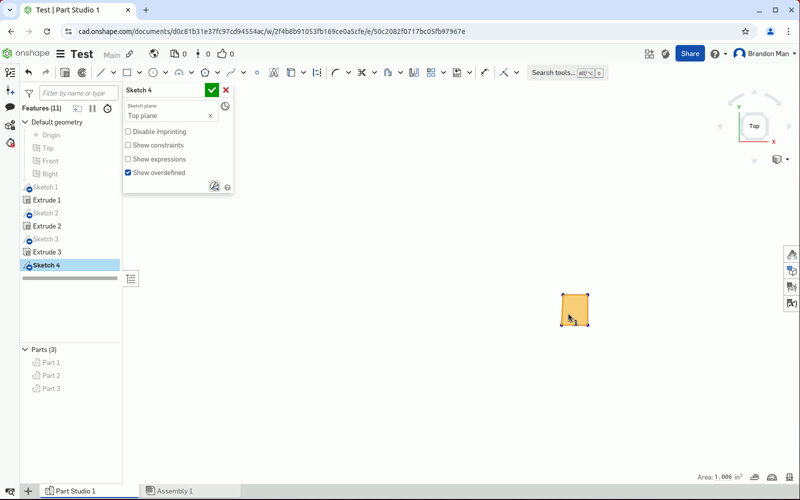
scroll(-6)
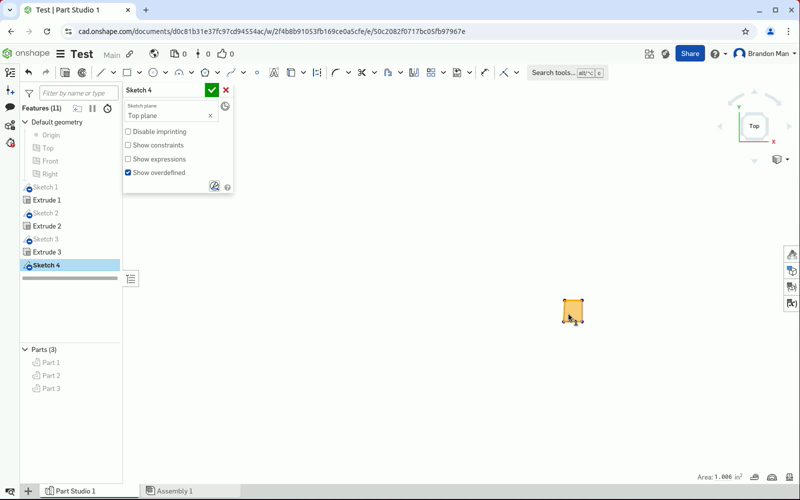
scroll(-6)
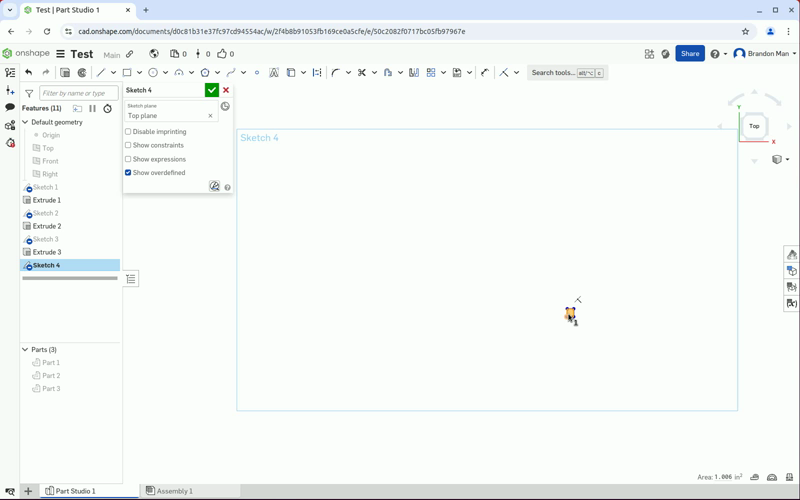
mouse_move(73, 352)
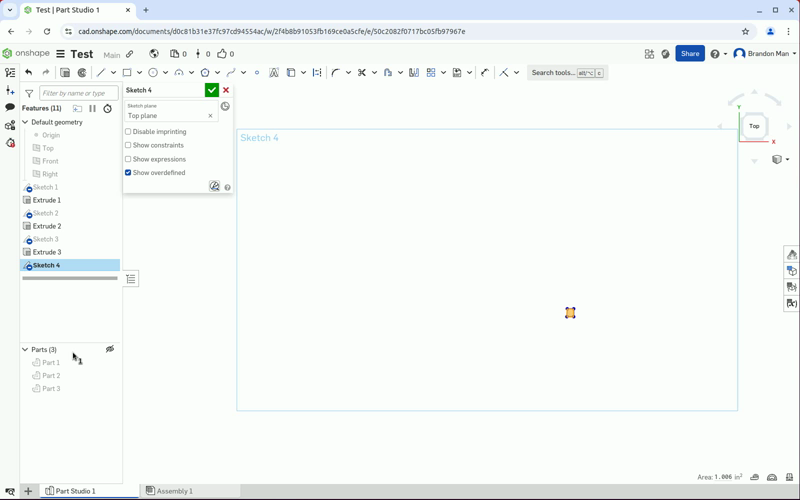
key(shift+y)
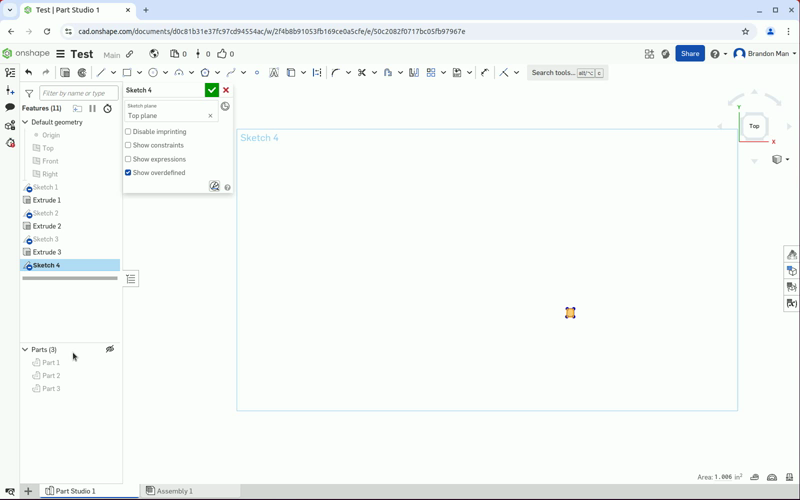
key(shift+e)
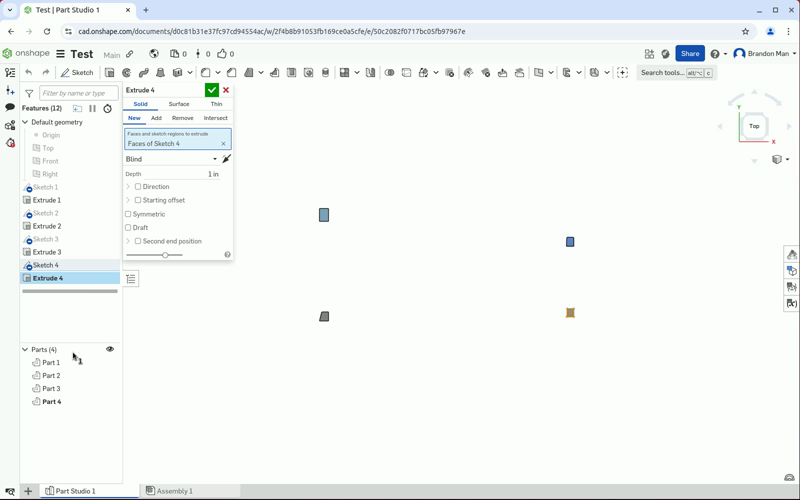
mouse_move(143, 106)
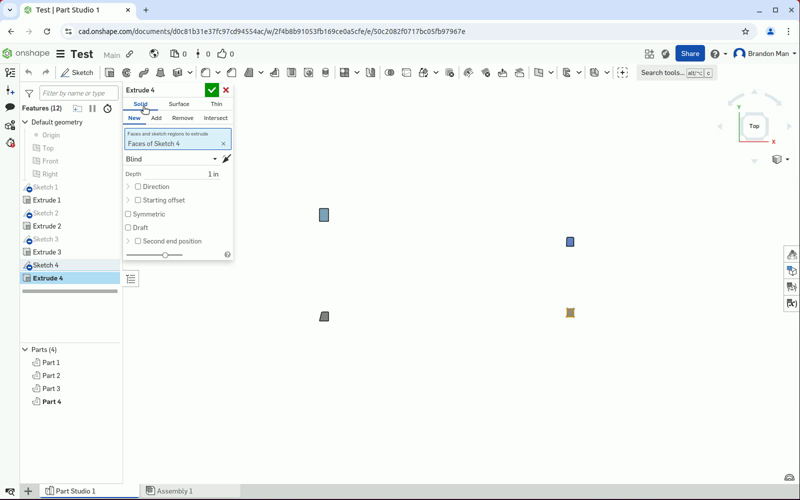
click(143, 106)
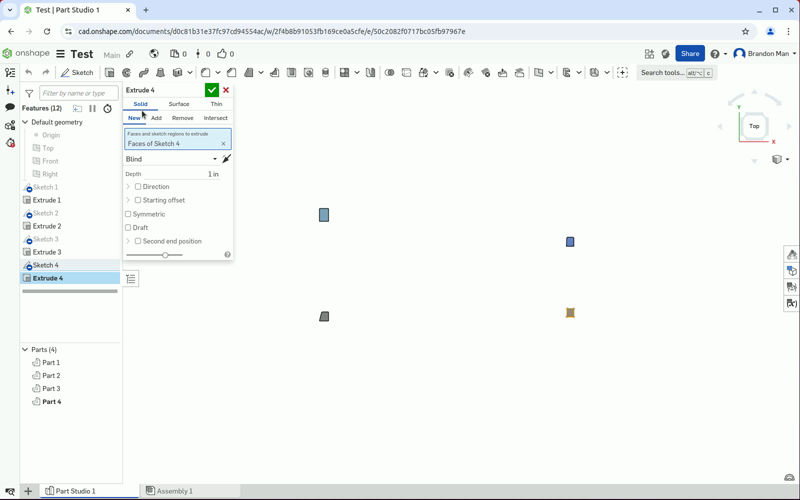
mouse_move(137, 120)
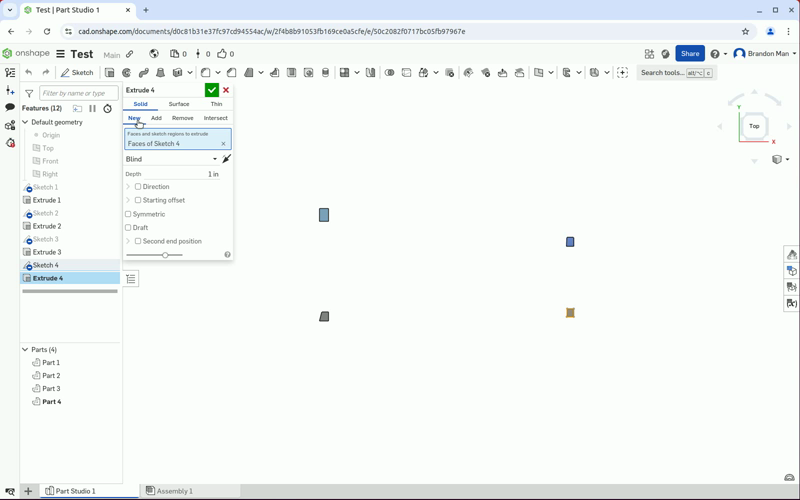
click(137, 120)
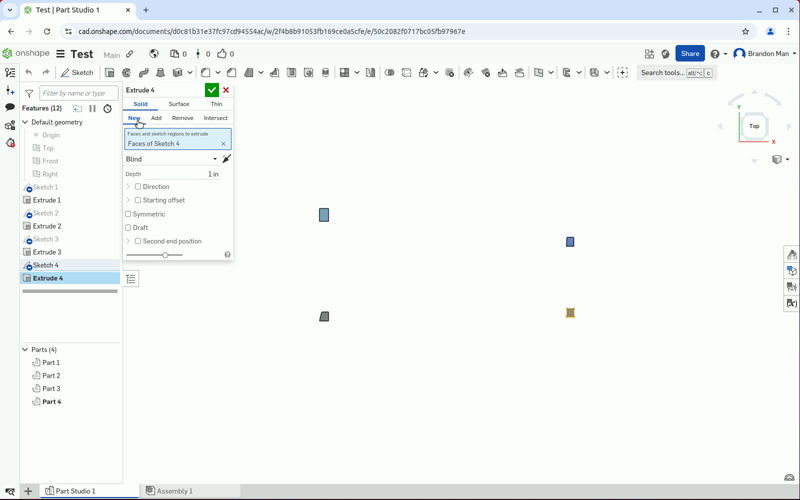
key(tab, 4)
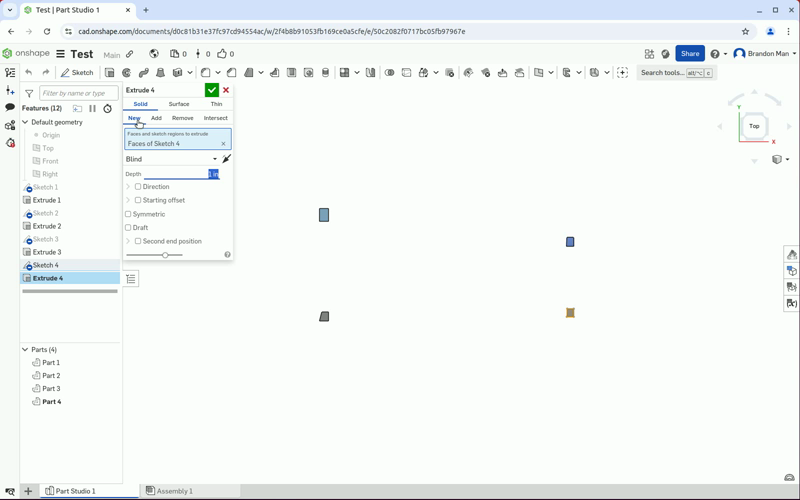
text(0.963)
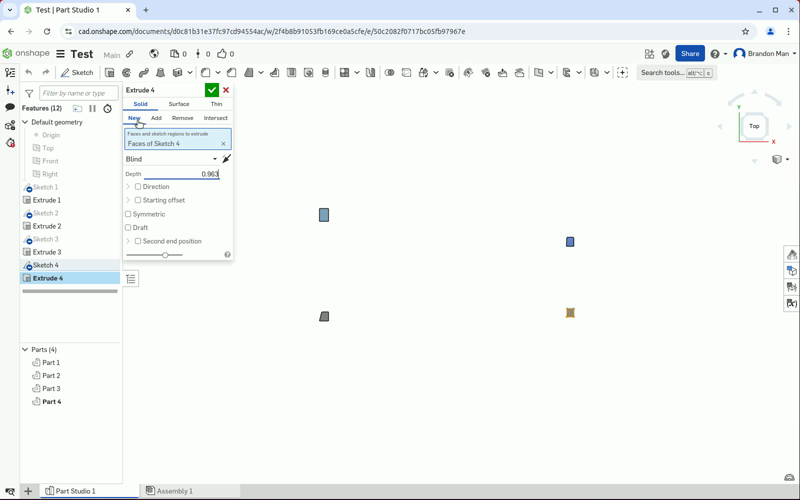
key(enter)
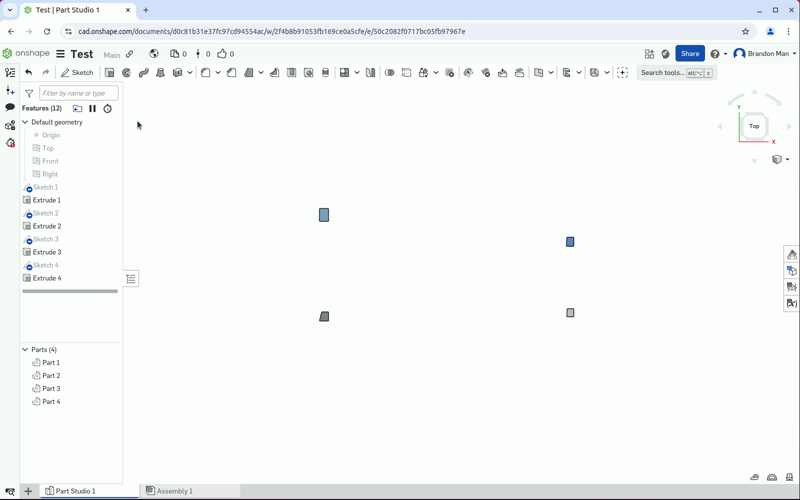
key(shift+h)
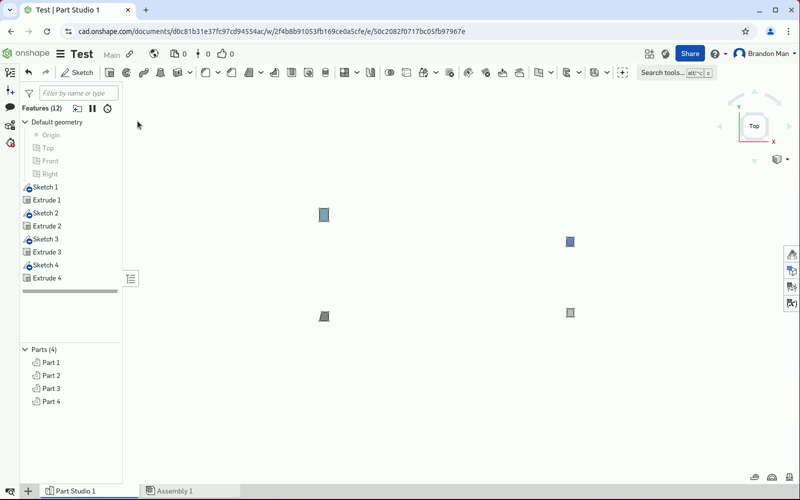
key(shift+h)
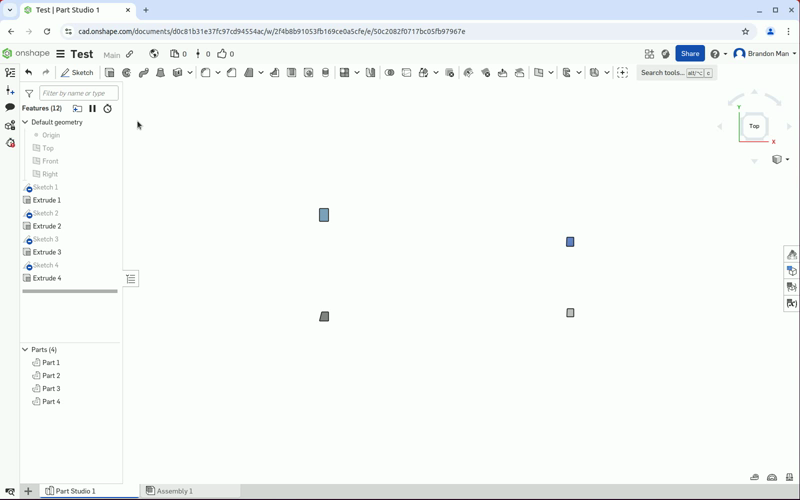
mouse_move(73, 189)
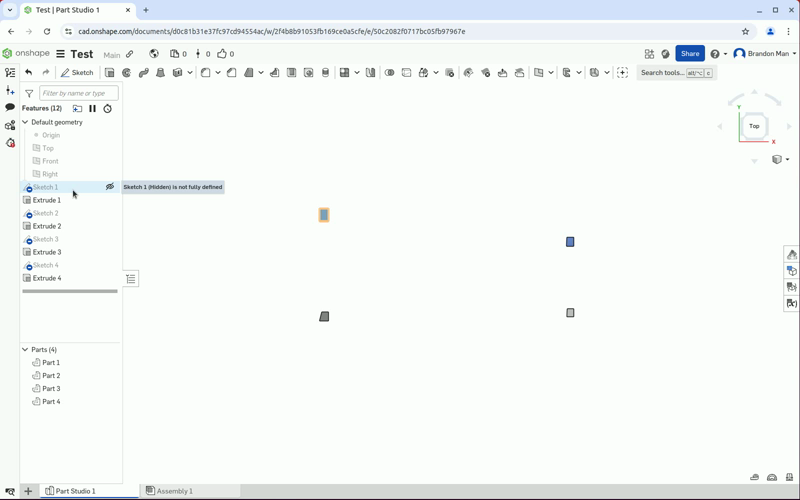
click(73, 189)
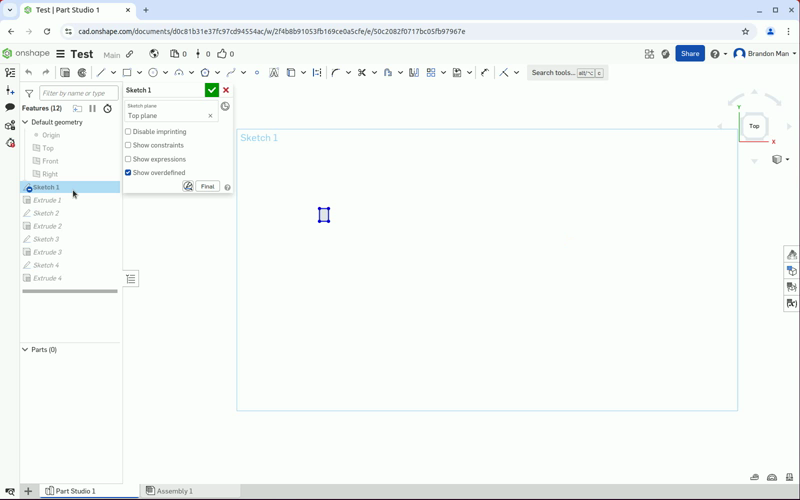
mouse_move(229, 92)
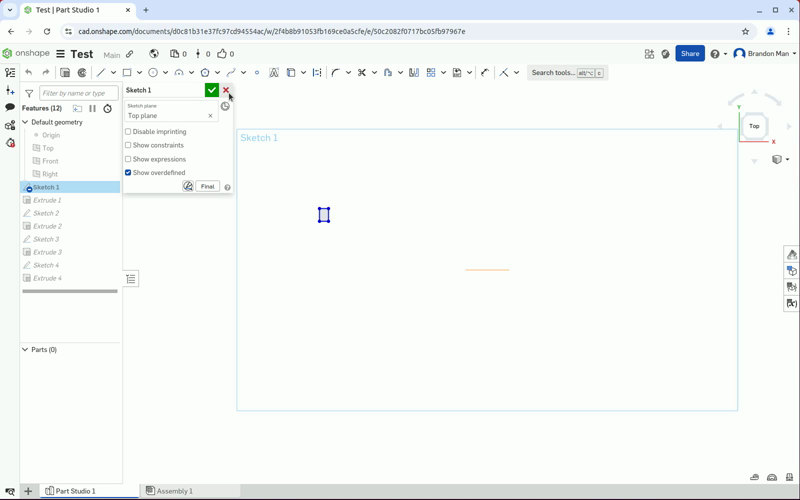
click(229, 92)
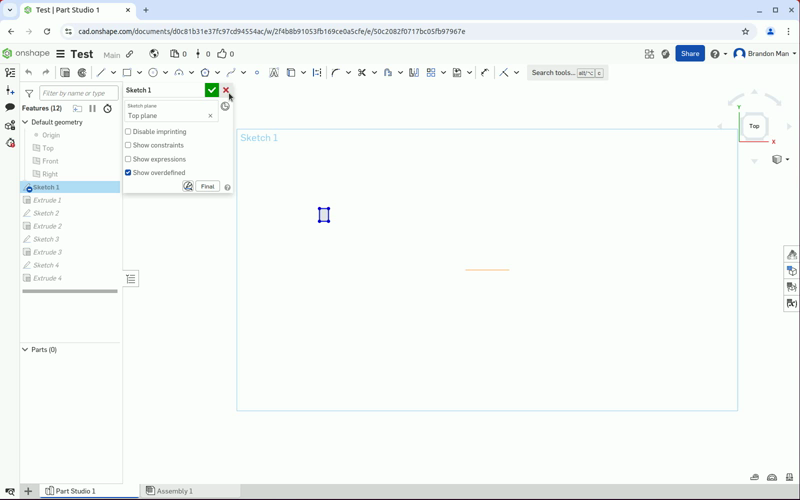
key(shift+s)
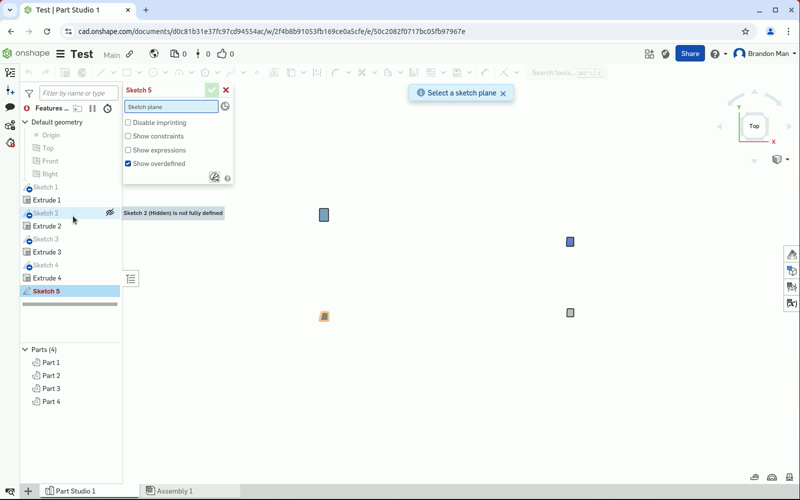
scroll(3)
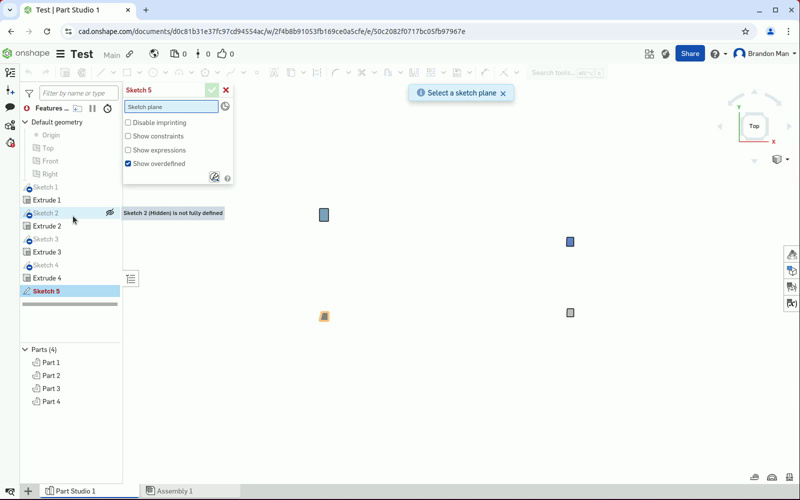
mouse_move(73, 150)
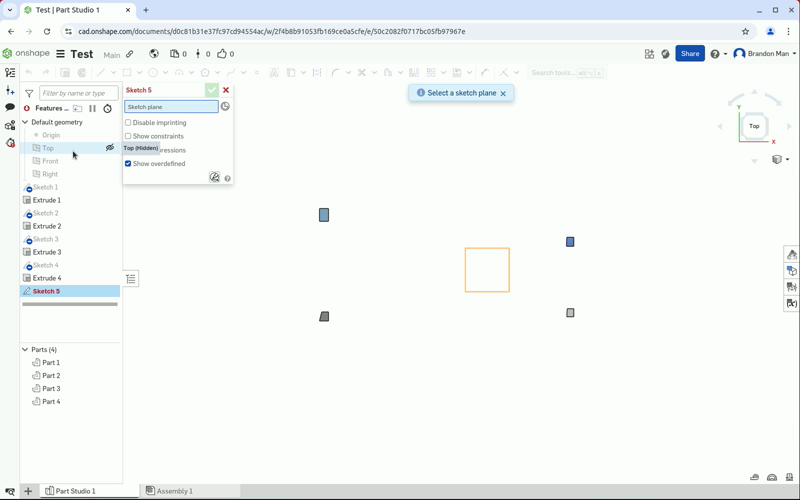
click(73, 150)
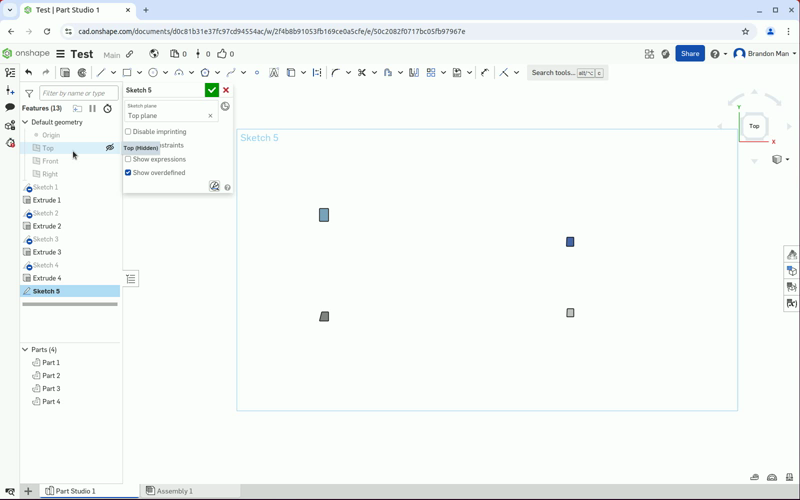
mouse_move(73, 352)
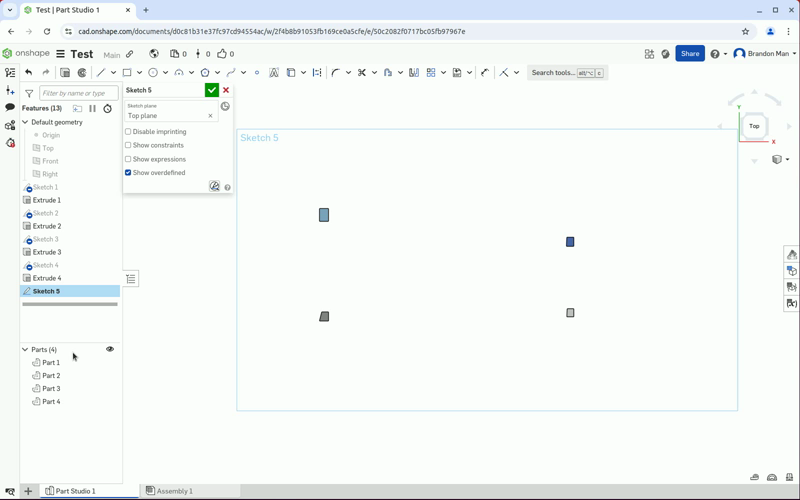
key(y)
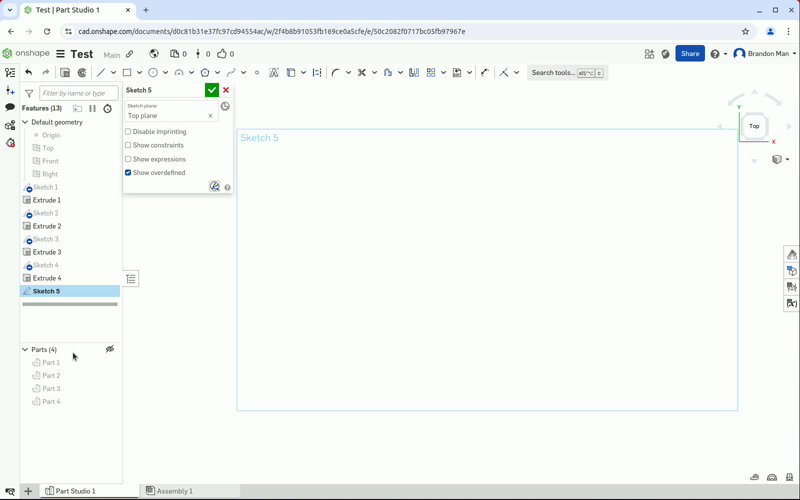
key(a)
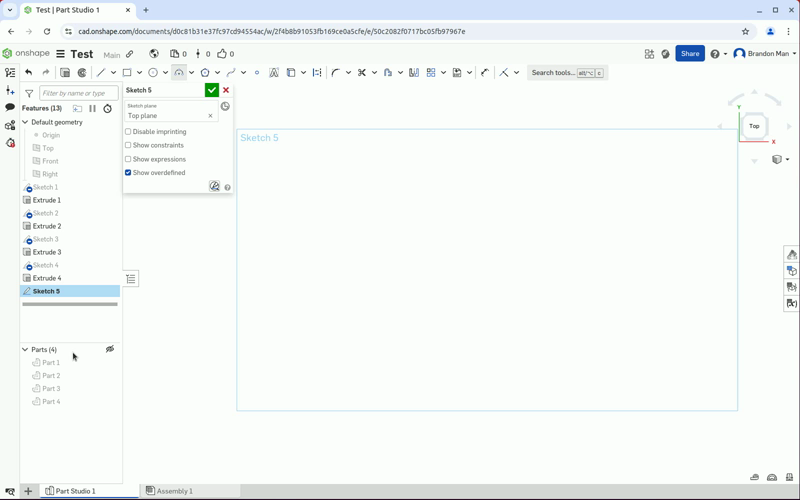
key_down(shift)
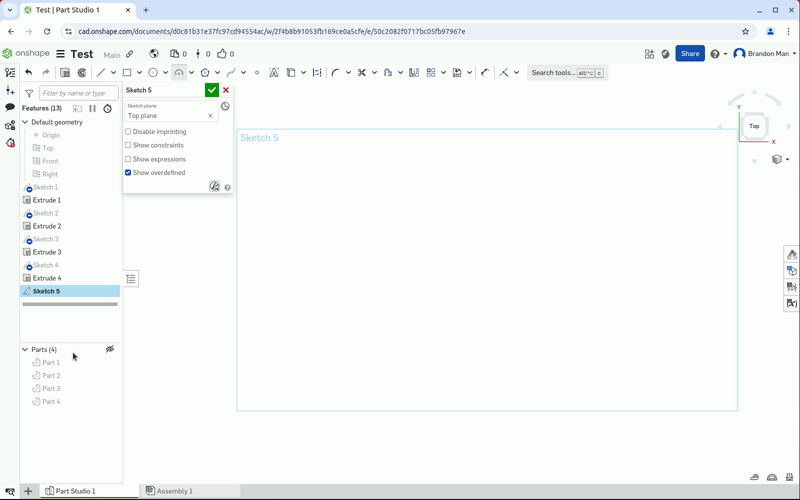
mouse_move(355, 382)
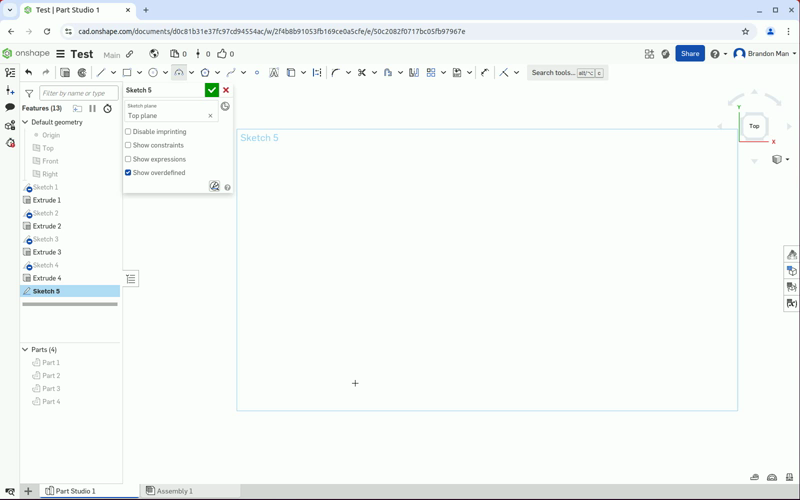
click(355, 382)
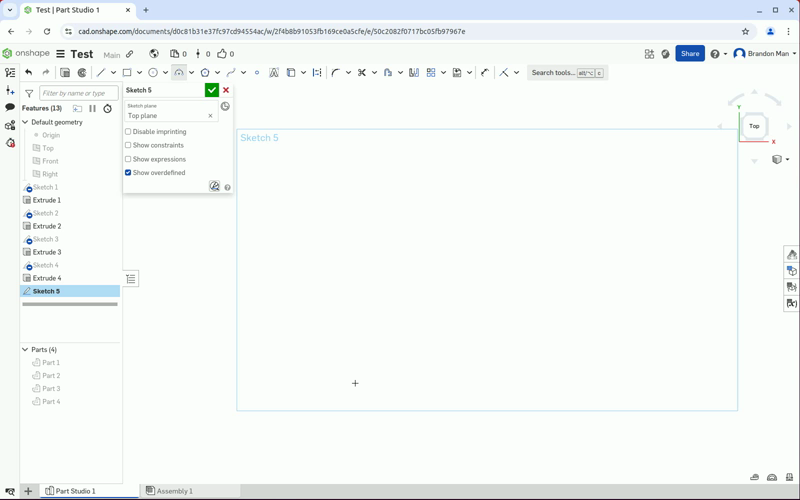
key_up(shift)
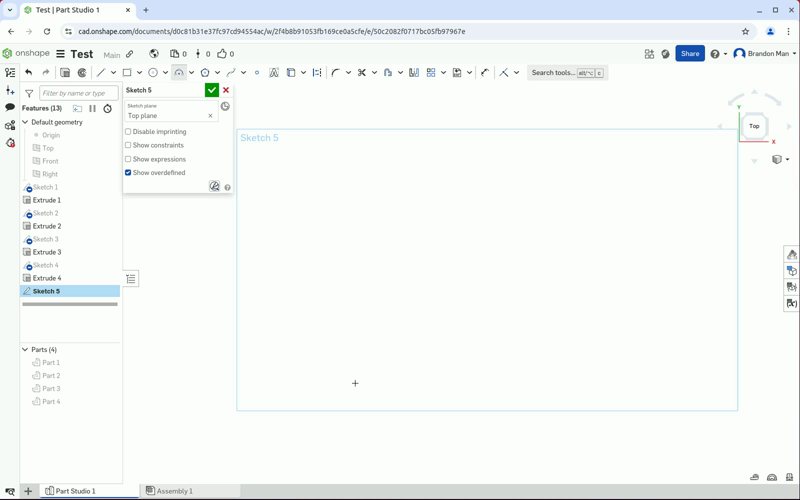
key_down(shift)
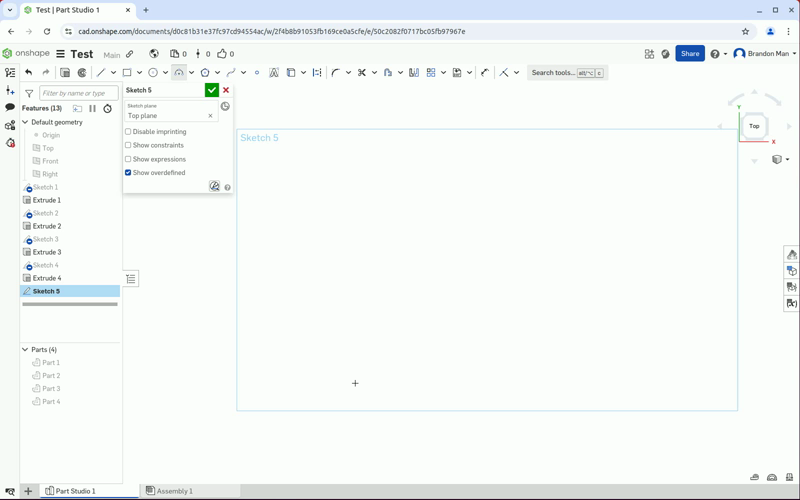
mouse_move(368, 396)
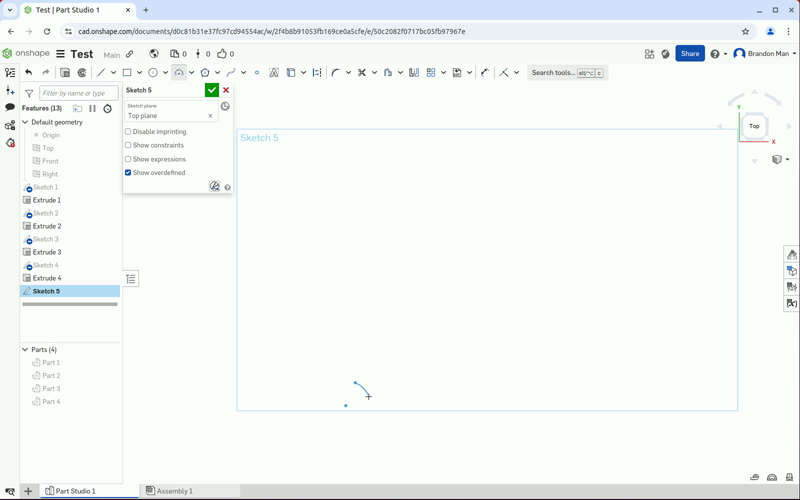
click(368, 396)
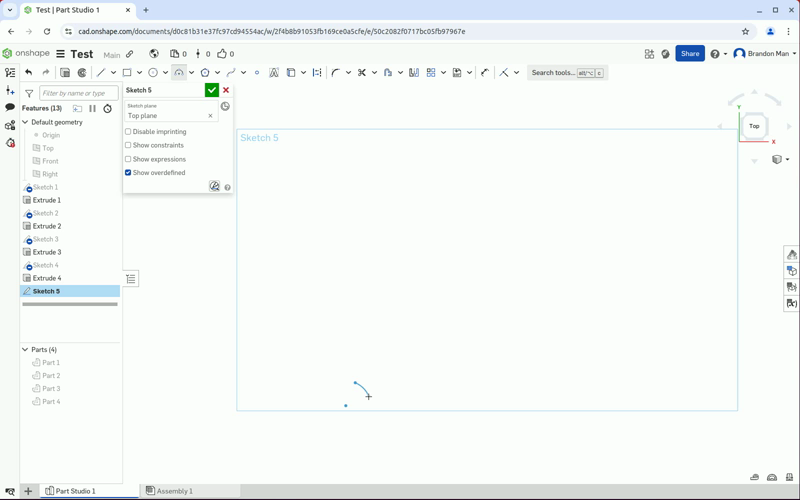
mouse_move(359, 392)
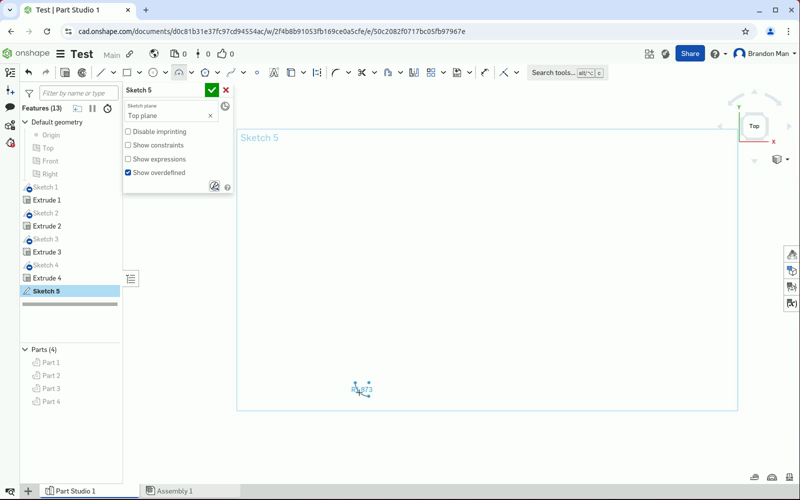
click(359, 392)
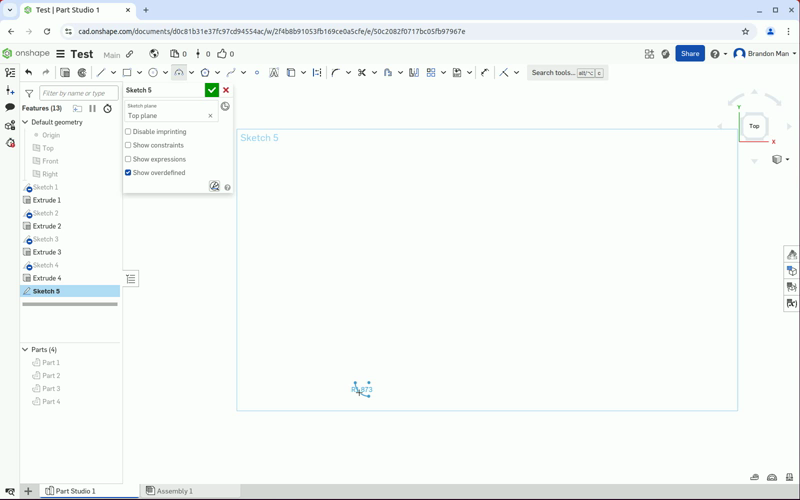
key_up(shift)
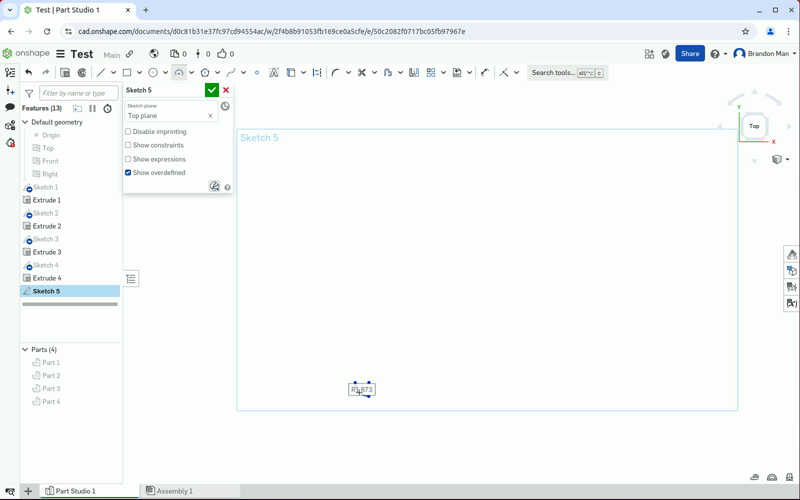
key(esc)
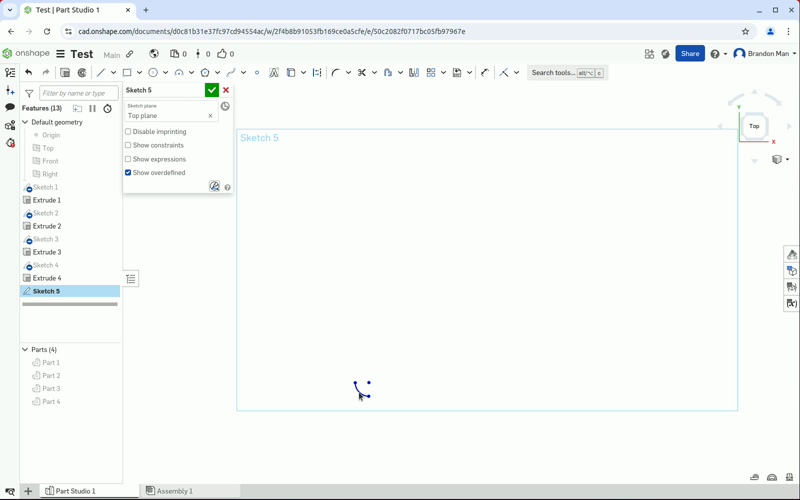
key(l)
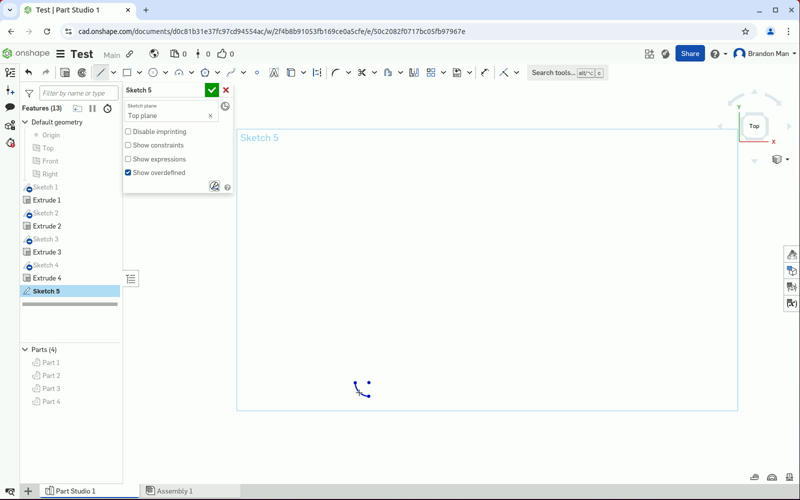
mouse_move(368, 396)
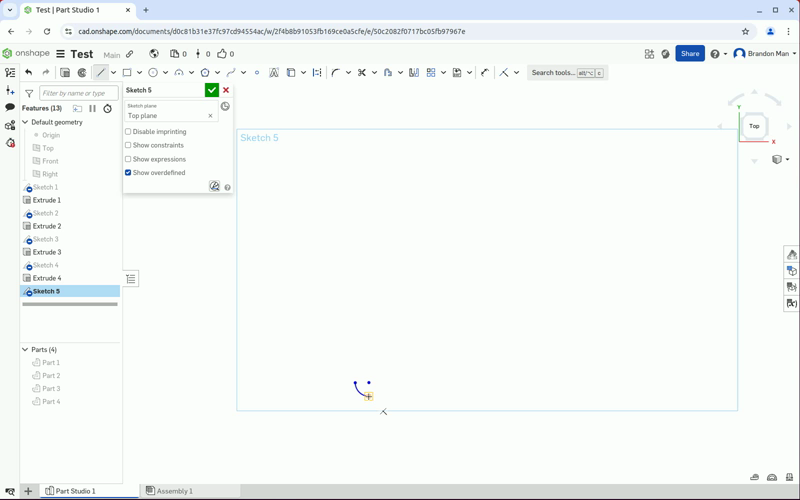
click(368, 396)
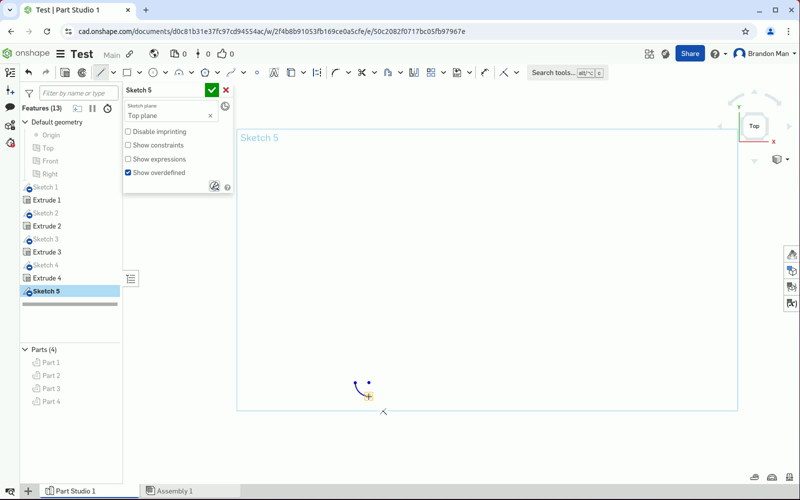
key_down(shift)
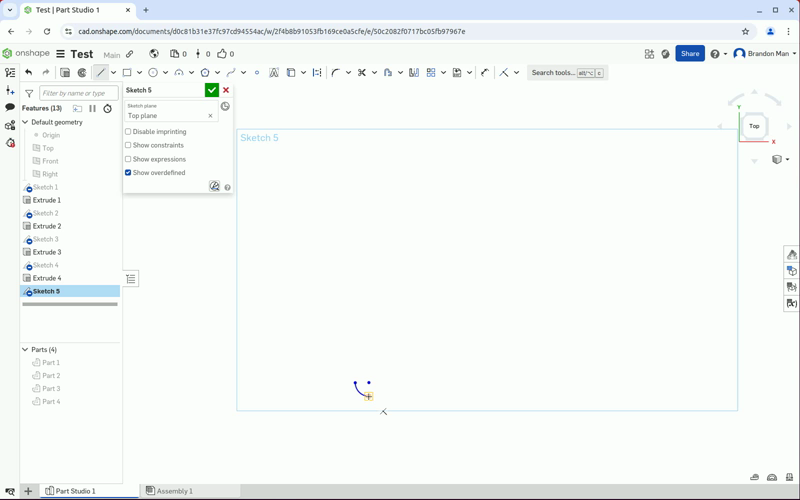
mouse_move(554, 396)
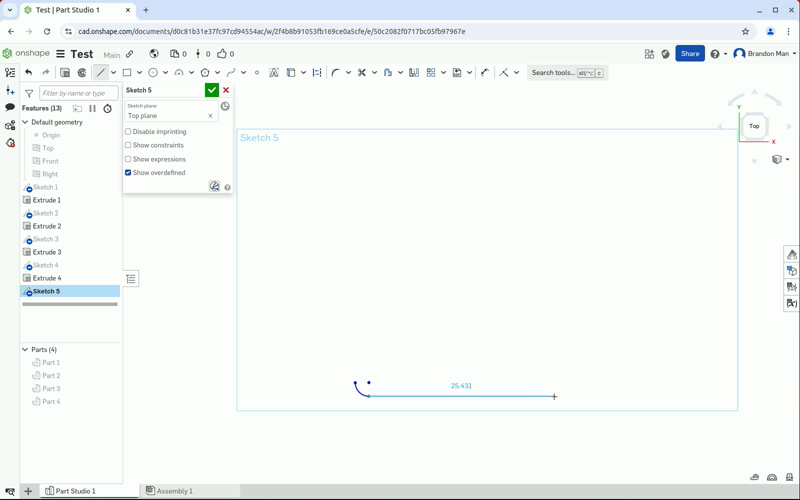
click(554, 396)
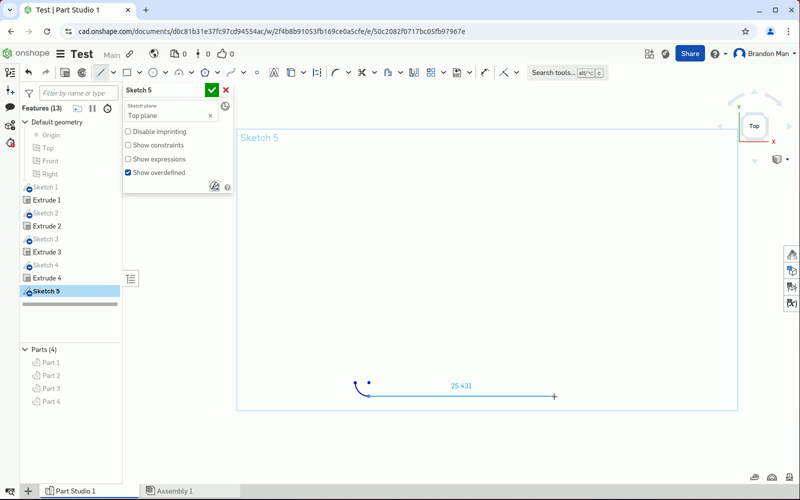
key_up(shift)
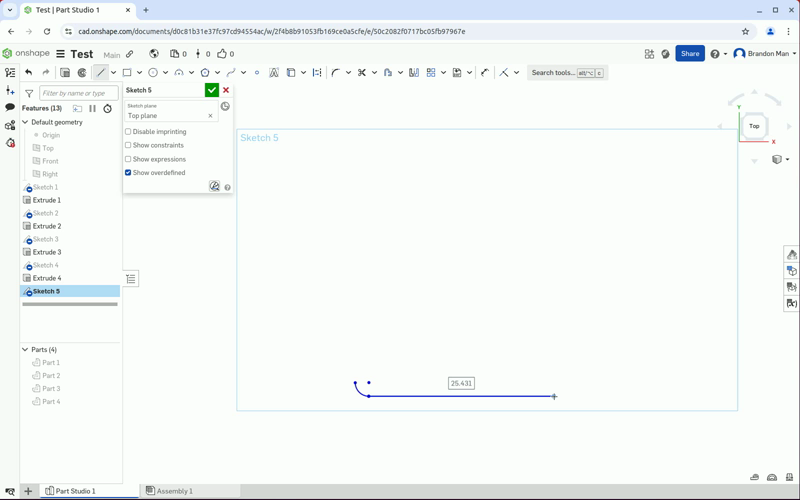
key(esc)
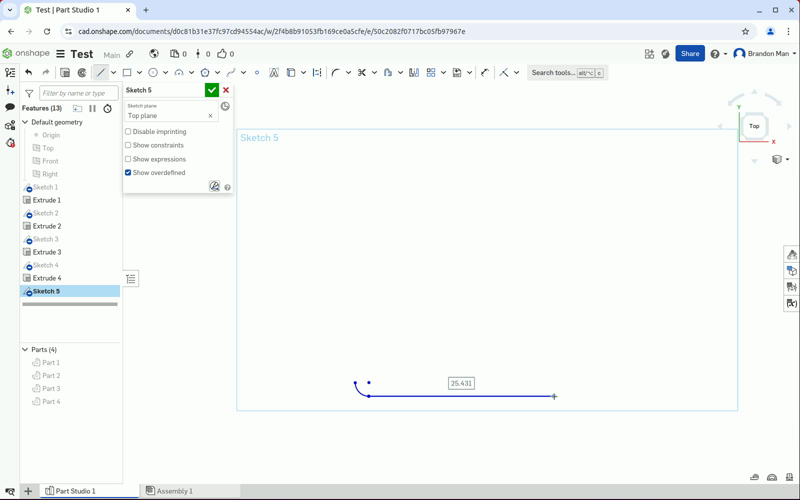
key(a)
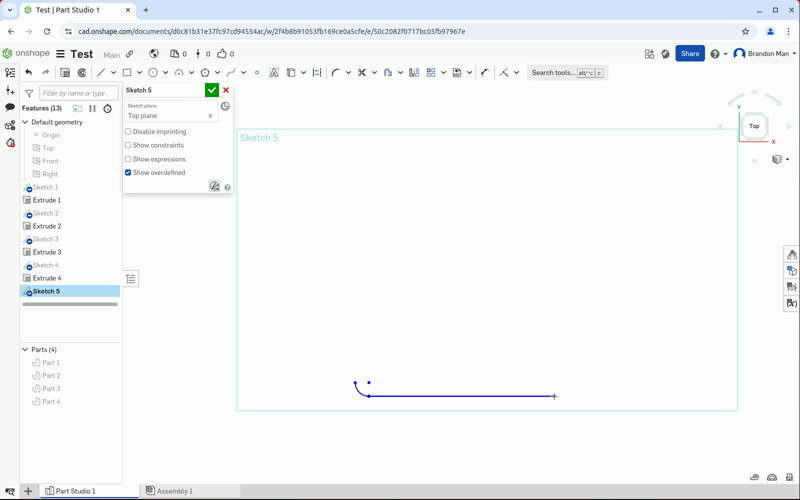
mouse_move(554, 396)
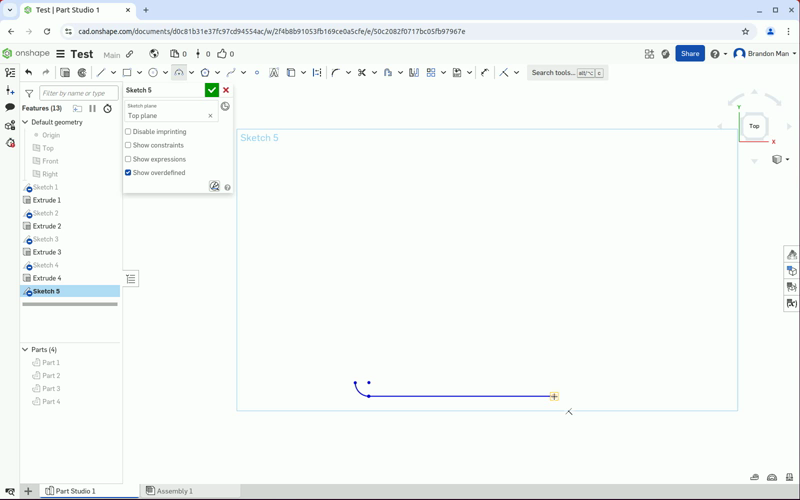
click(554, 396)
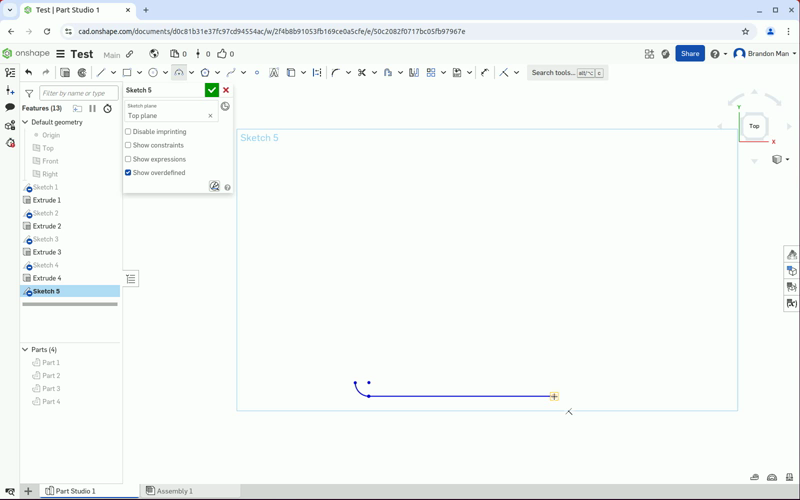
key_down(shift)
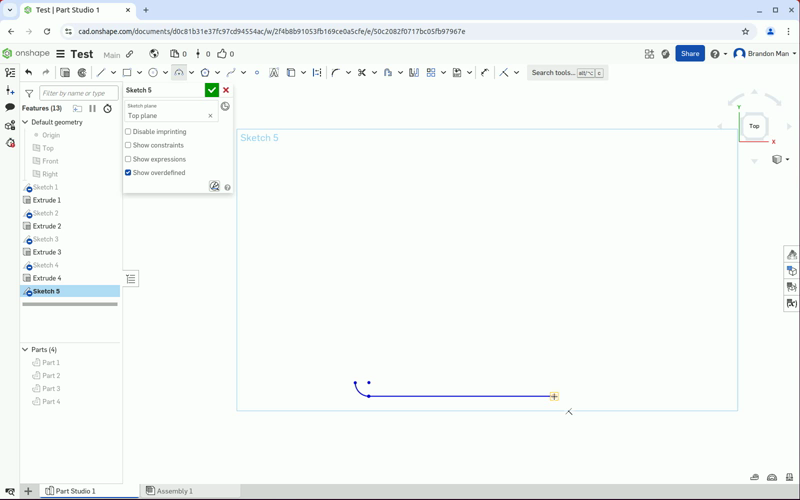
mouse_move(567, 382)
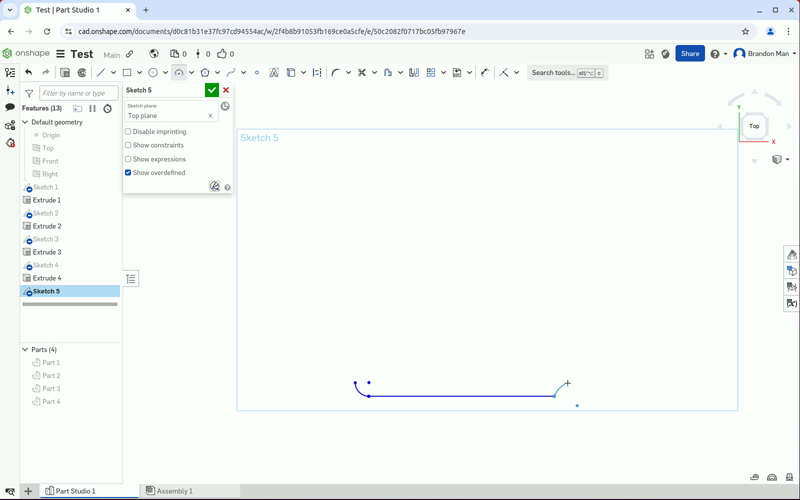
click(567, 382)
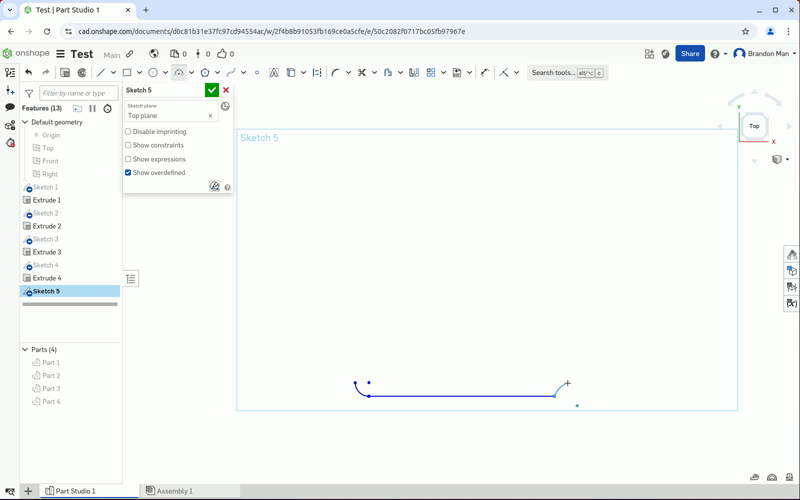
mouse_move(563, 392)
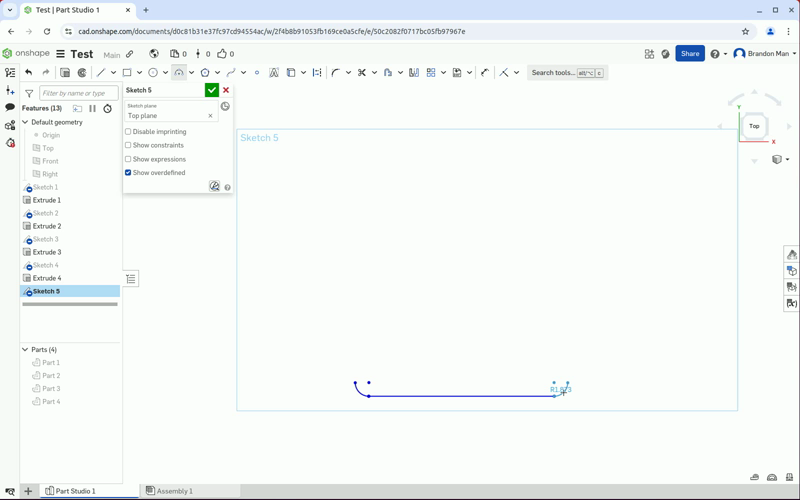
click(563, 392)
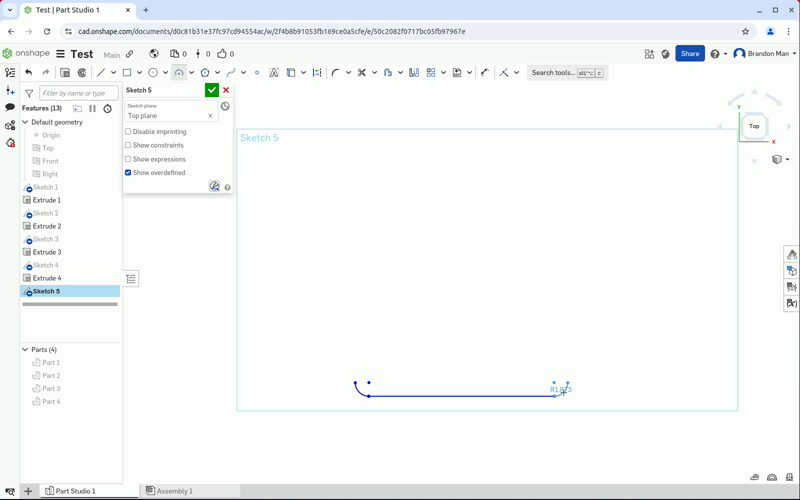
key_up(shift)
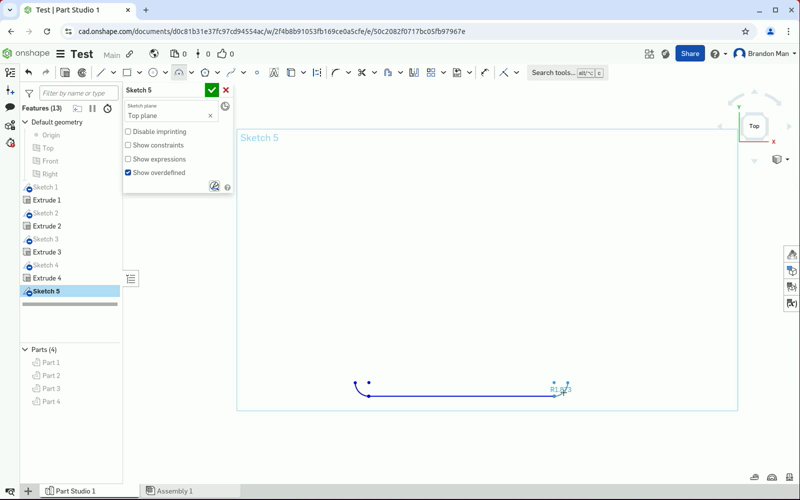
key(esc)
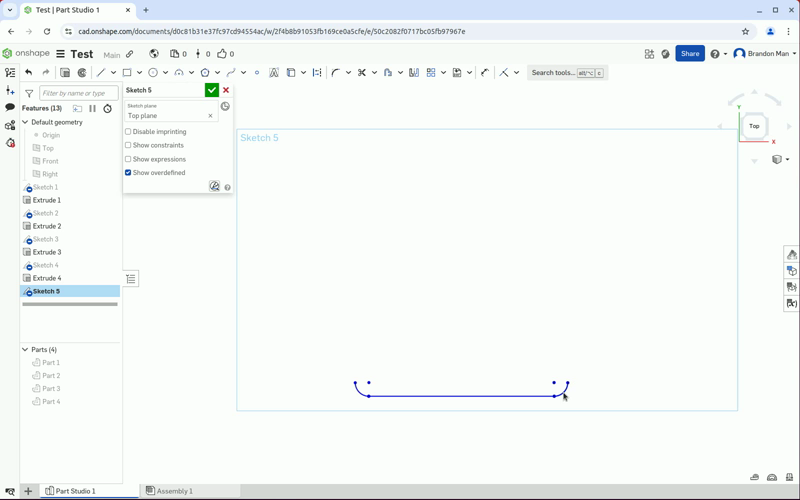
key(l)
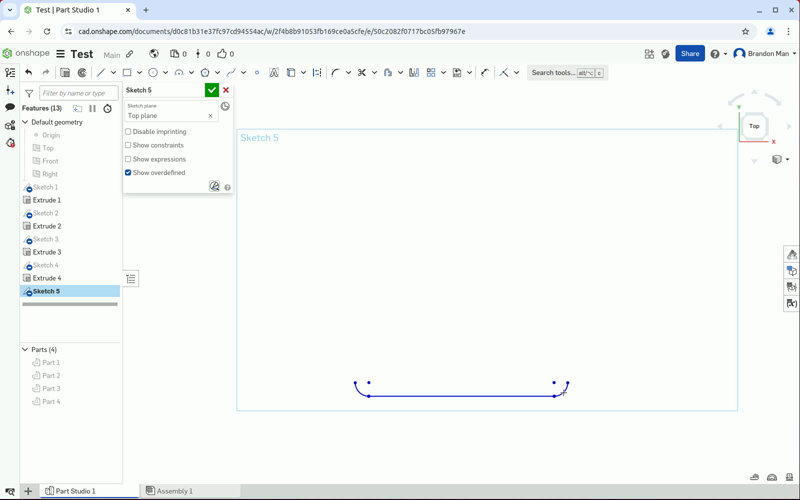
mouse_move(567, 382)
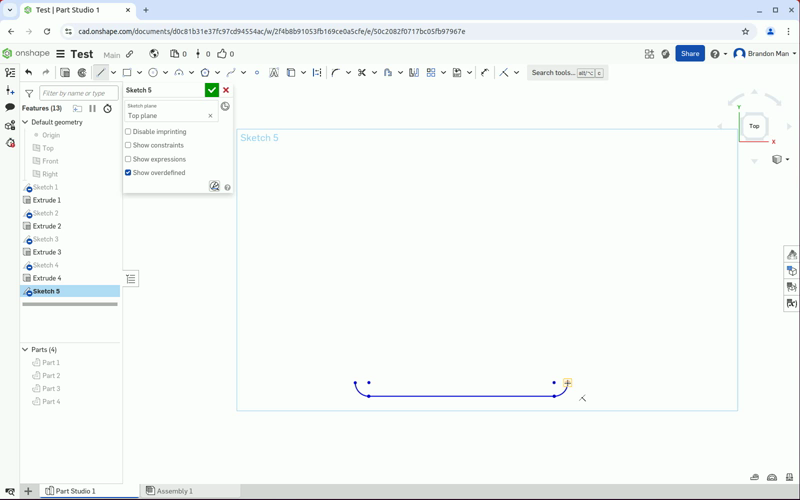
click(567, 382)
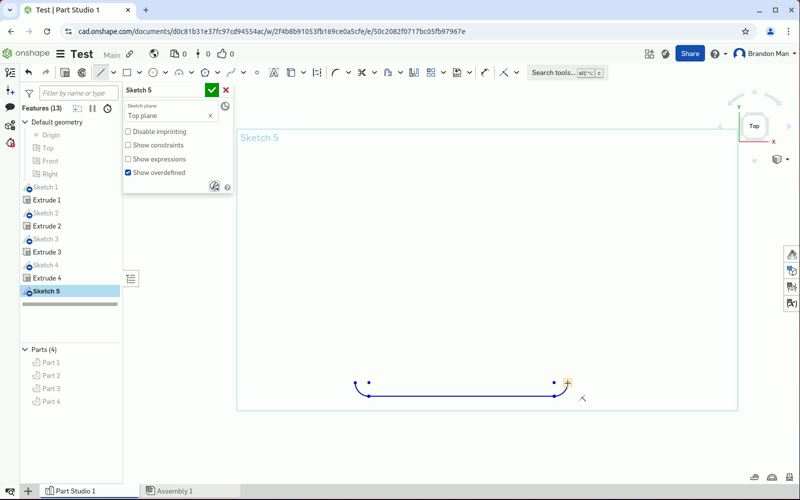
key_down(shift)
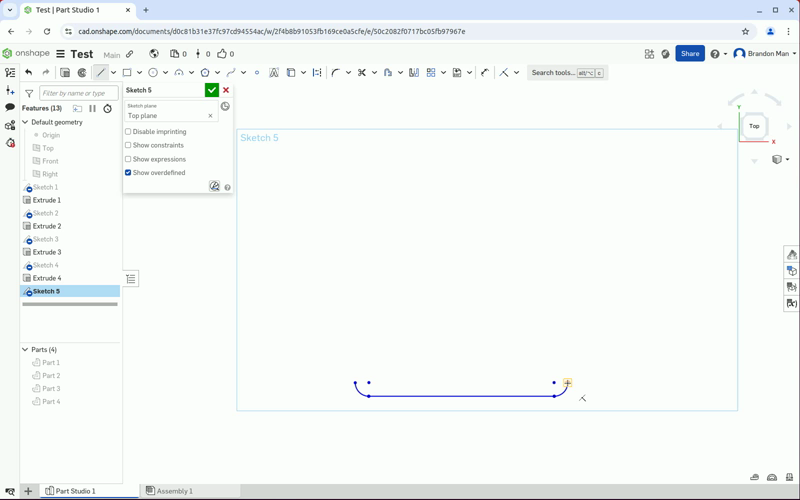
mouse_move(567, 317)
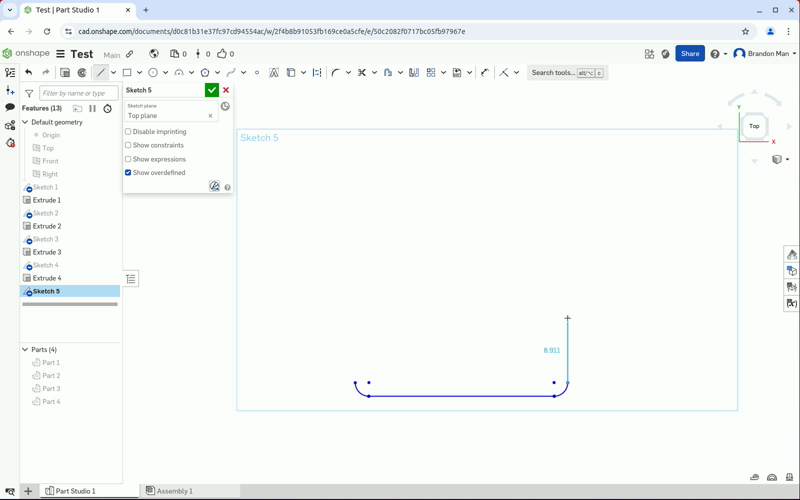
click(567, 317)
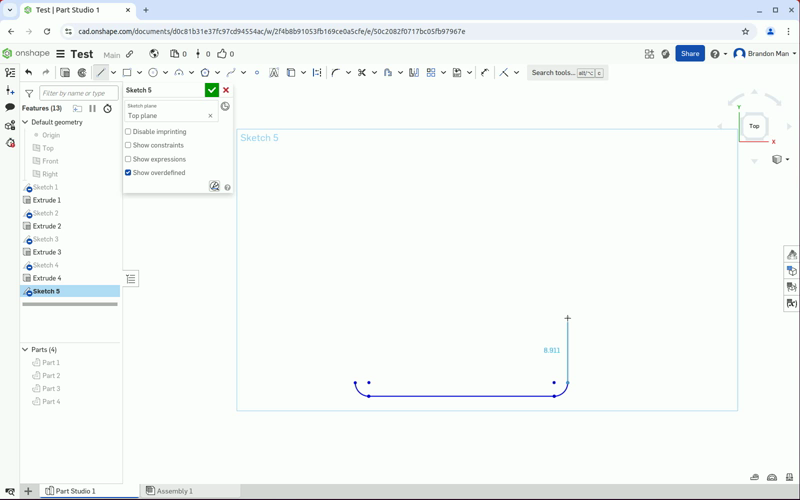
key_up(shift)
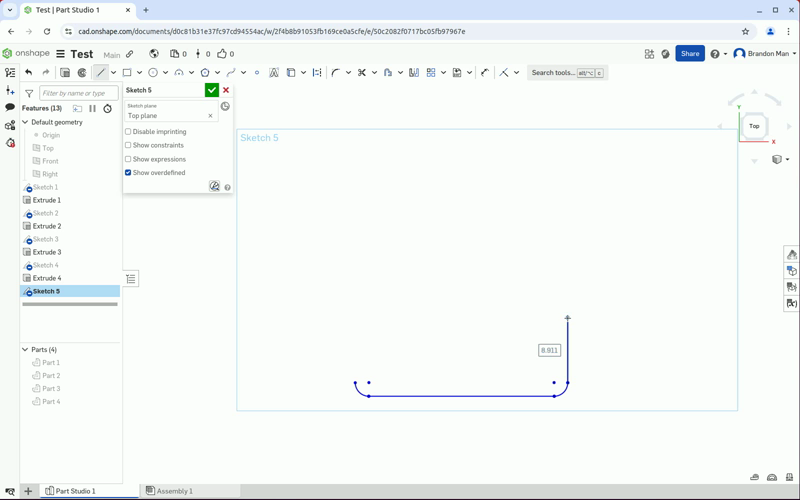
key_down(shift)
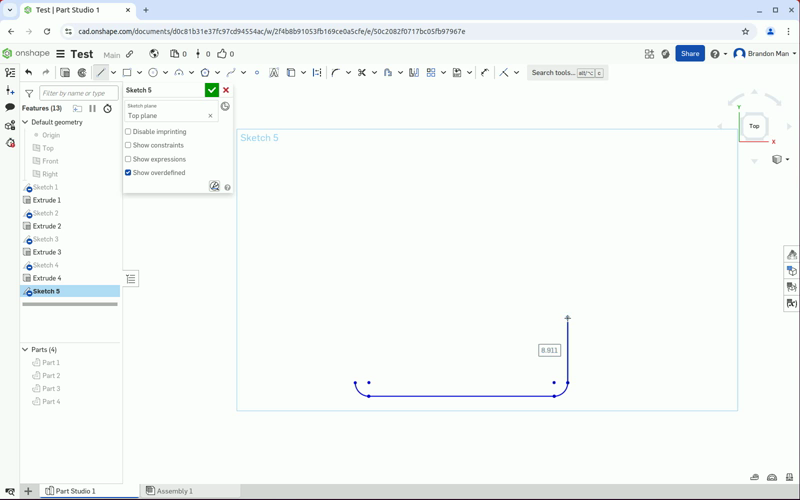
mouse_move(589, 317)
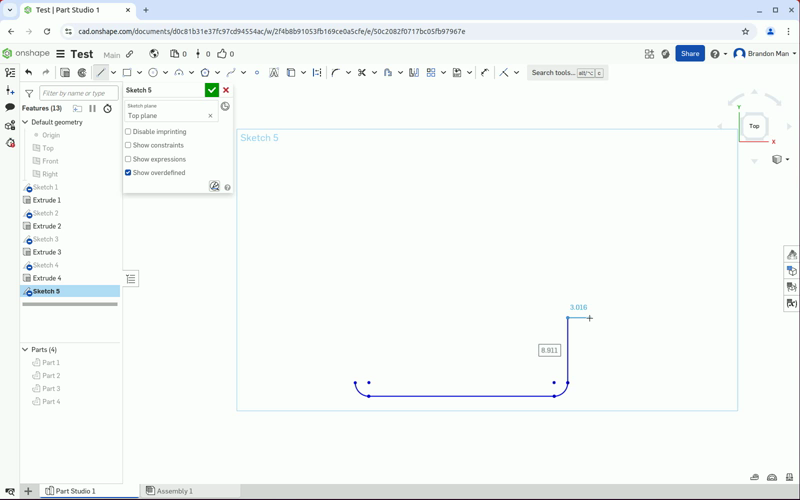
mouse_move(567, 311)
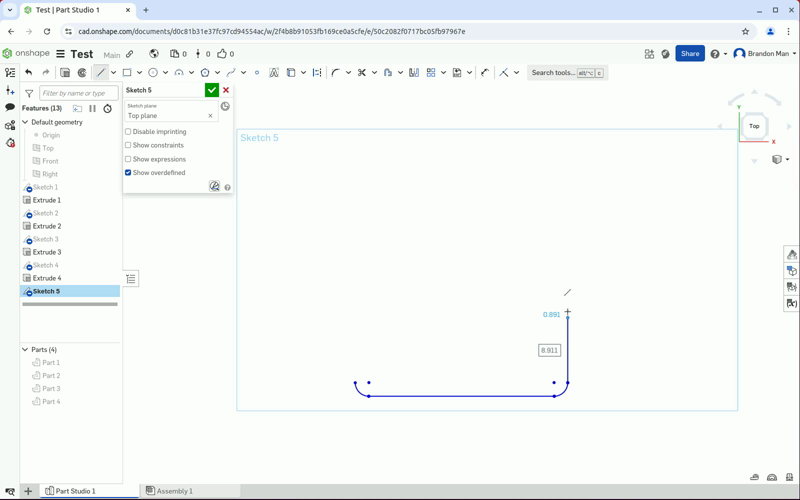
scroll(6)
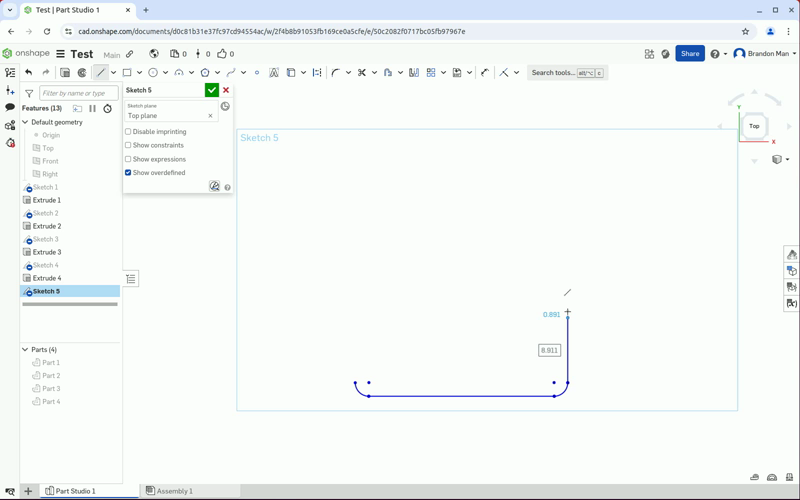
scroll(6)
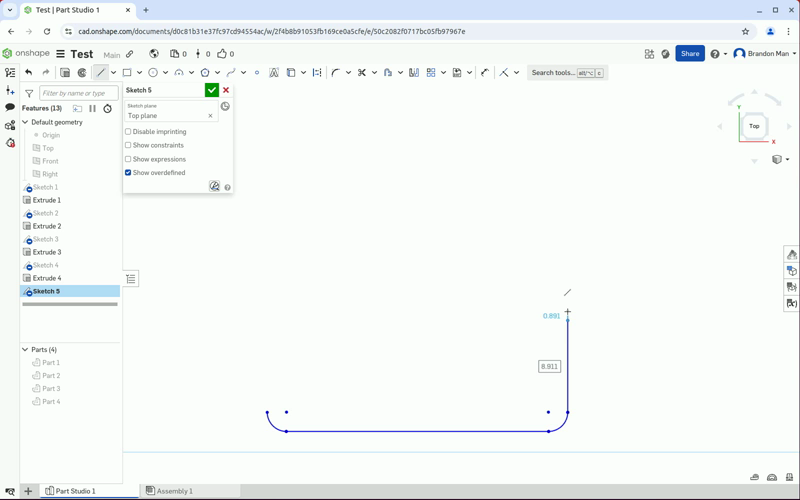
scroll(6)
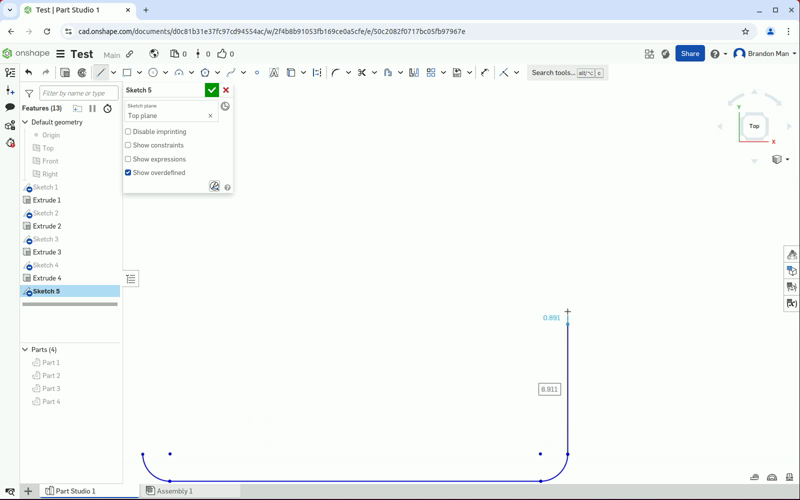
scroll(6)
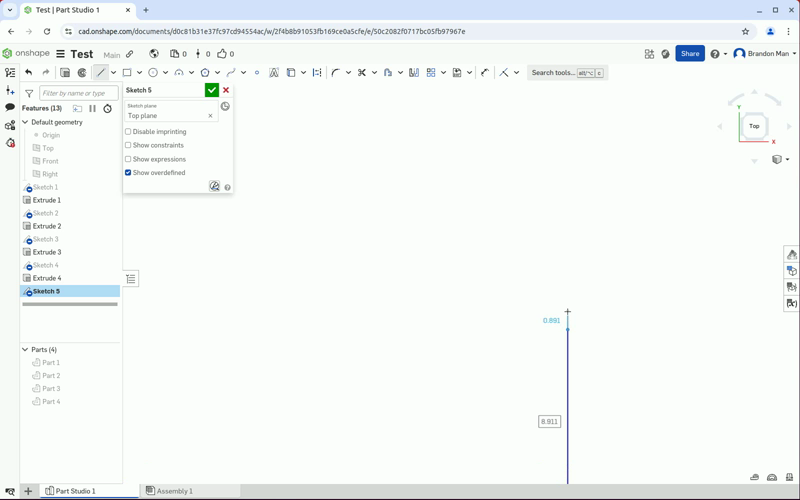
scroll(6)
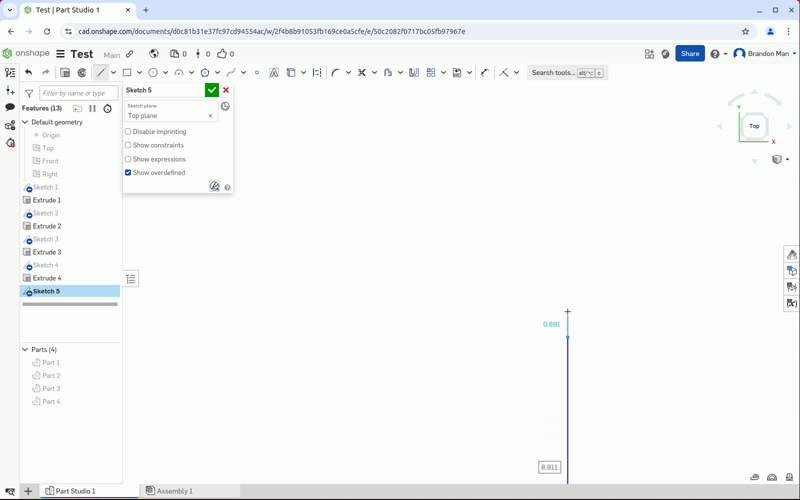
scroll(6)
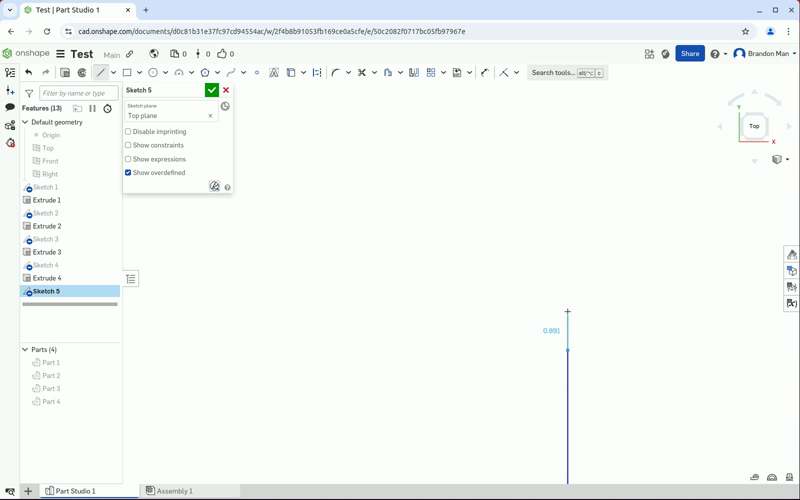
scroll(6)
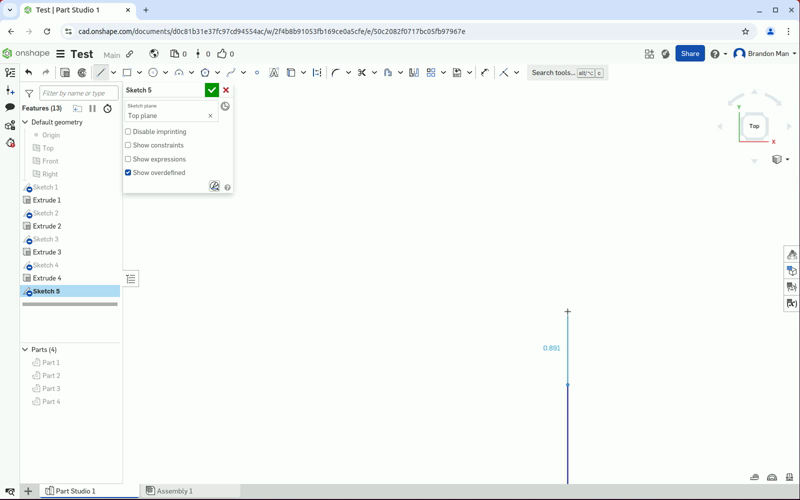
click(567, 311)
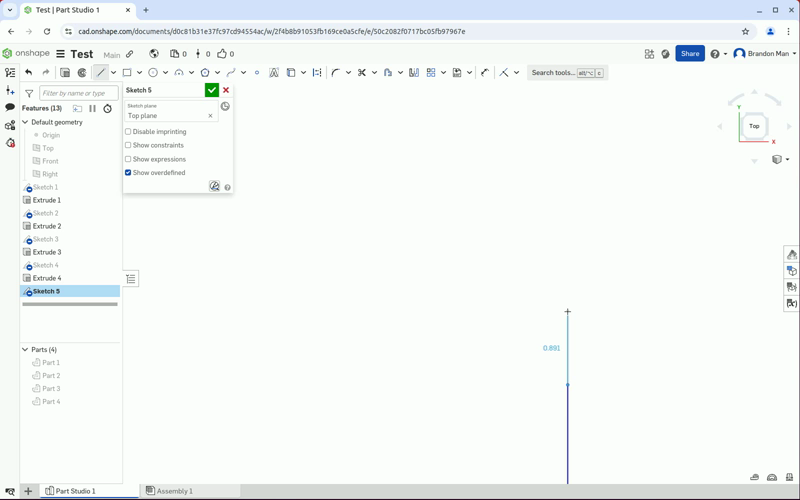
scroll(-6)
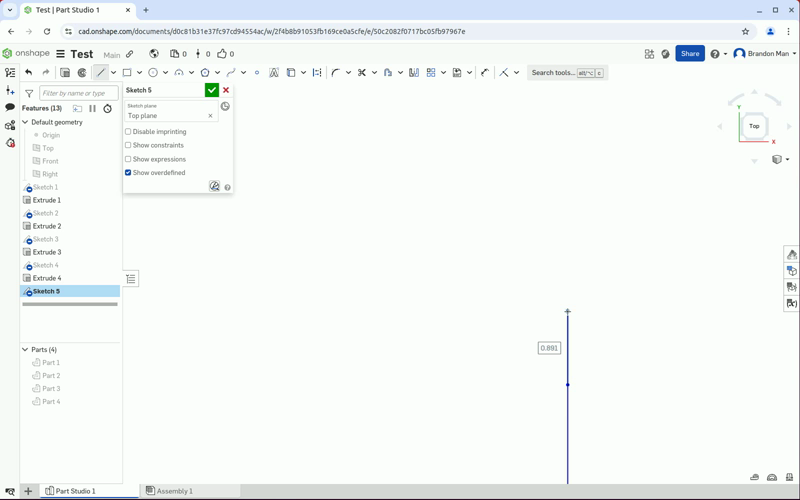
scroll(-6)
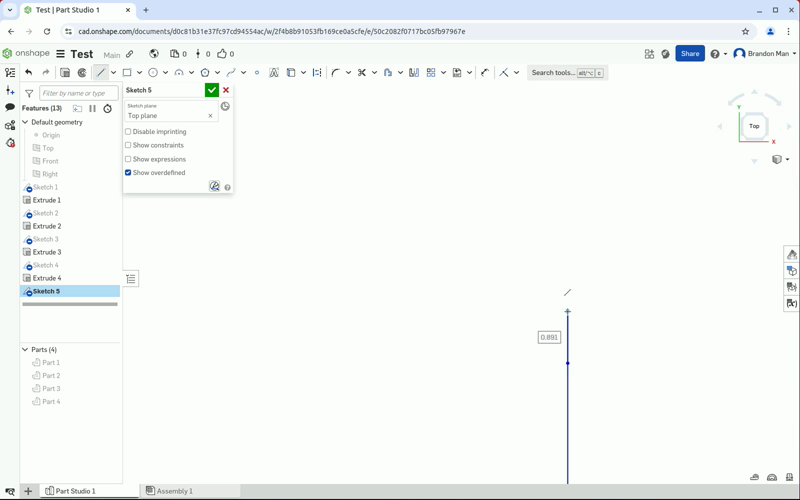
scroll(-6)
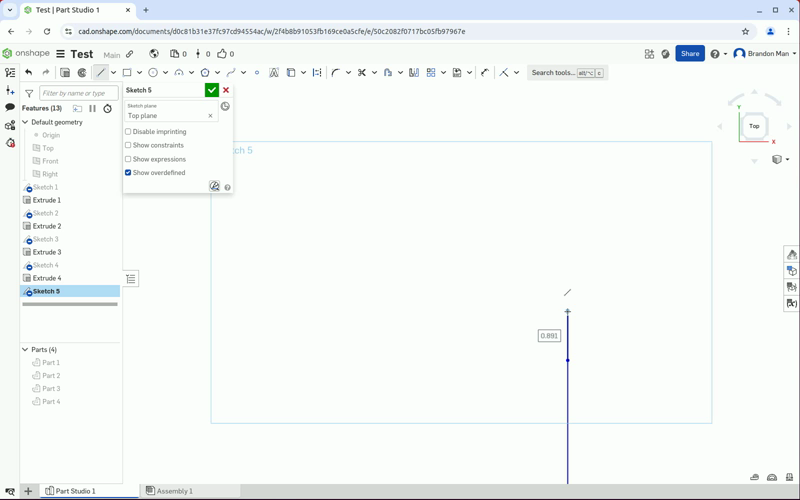
scroll(-6)
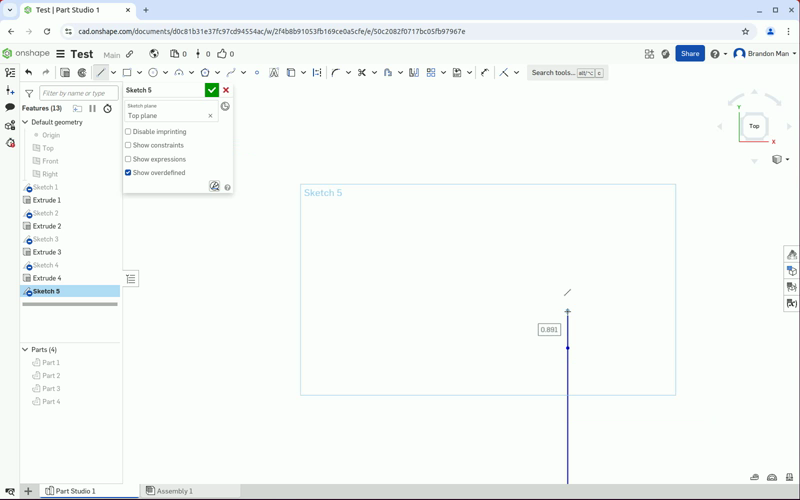
scroll(-6)
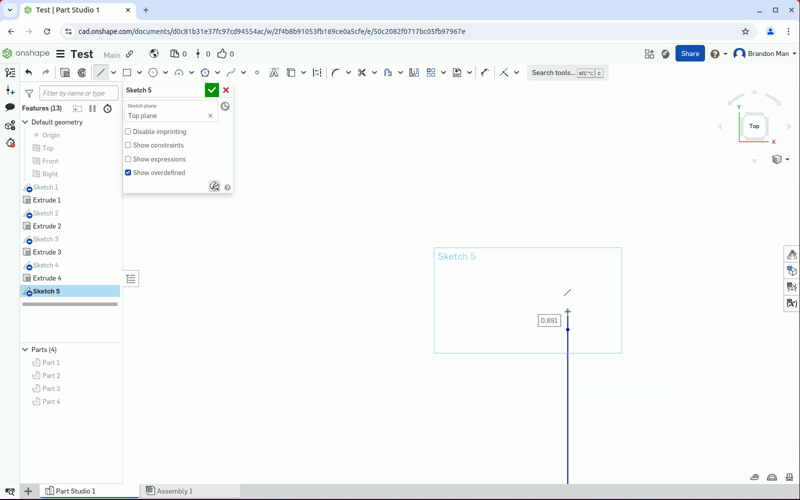
scroll(-6)
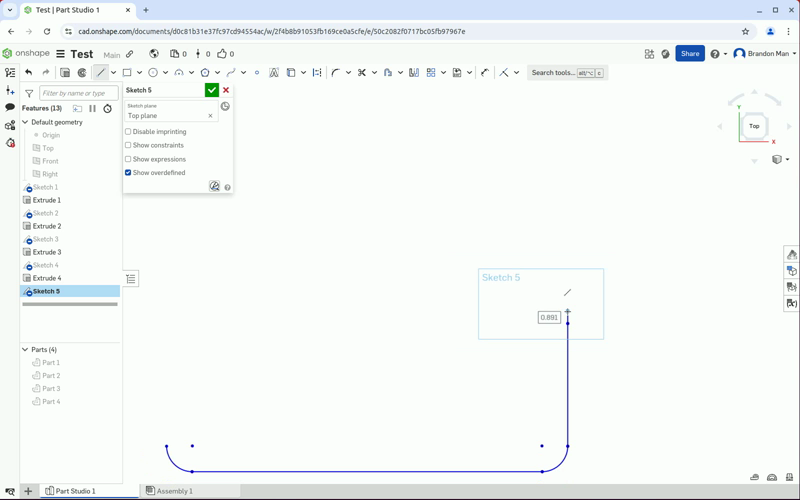
scroll(-6)
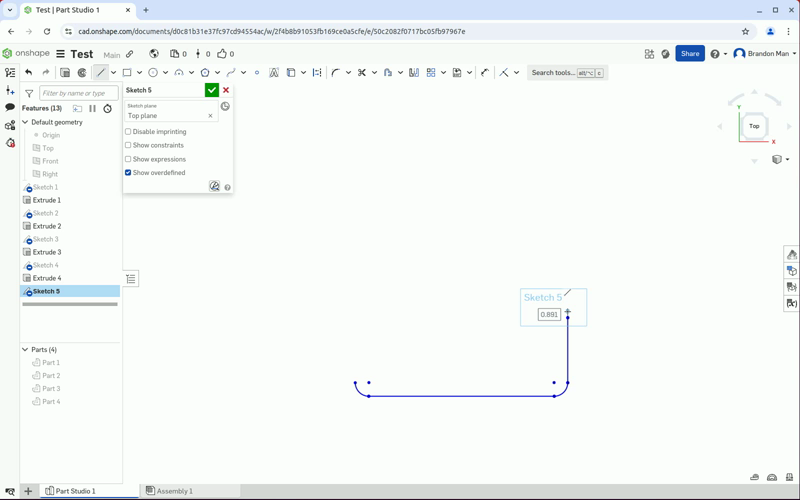
key_up(shift)
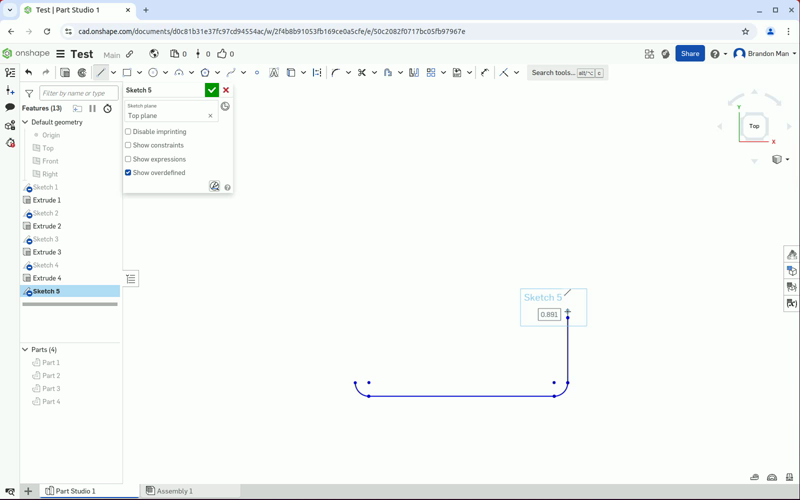
key_down(shift)
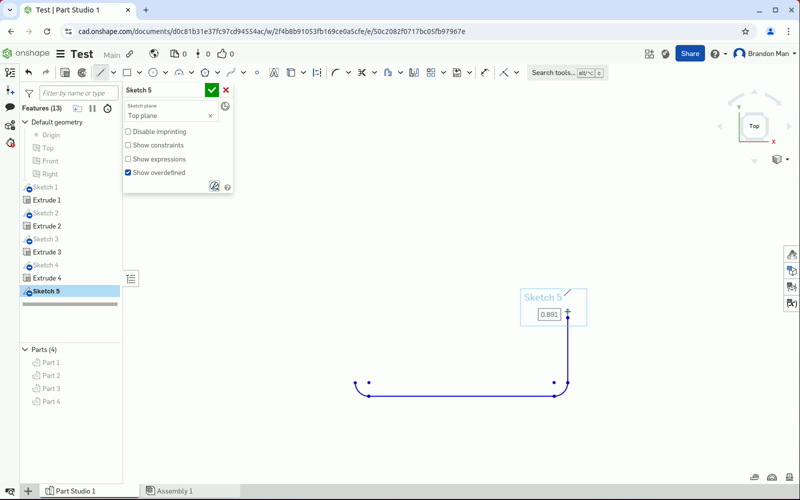
mouse_move(567, 250)
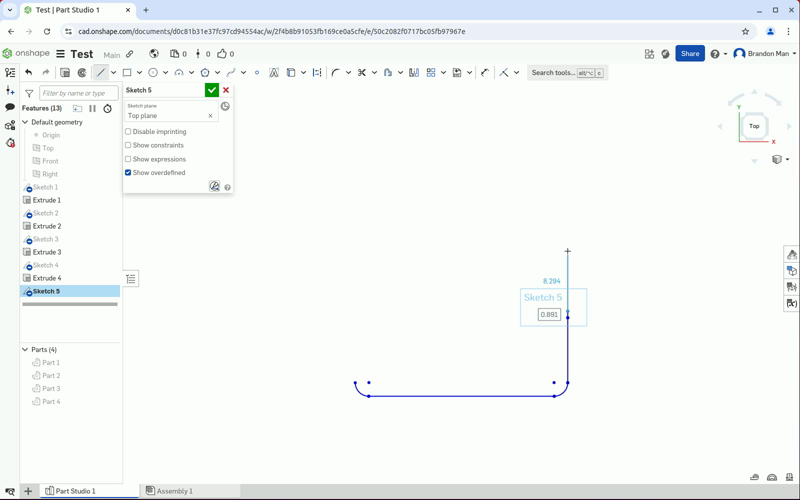
click(567, 250)
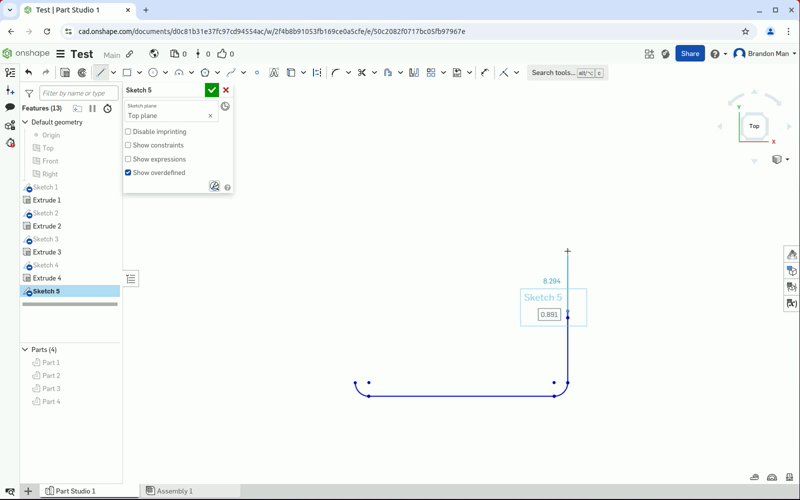
key_up(shift)
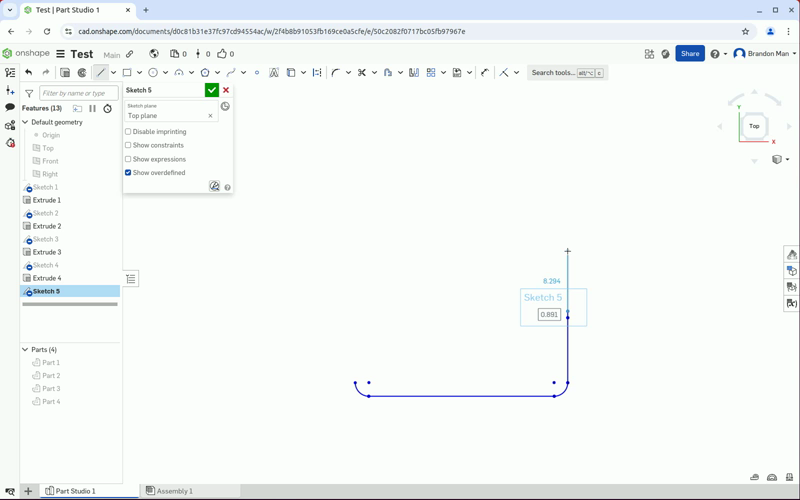
key_down(shift)
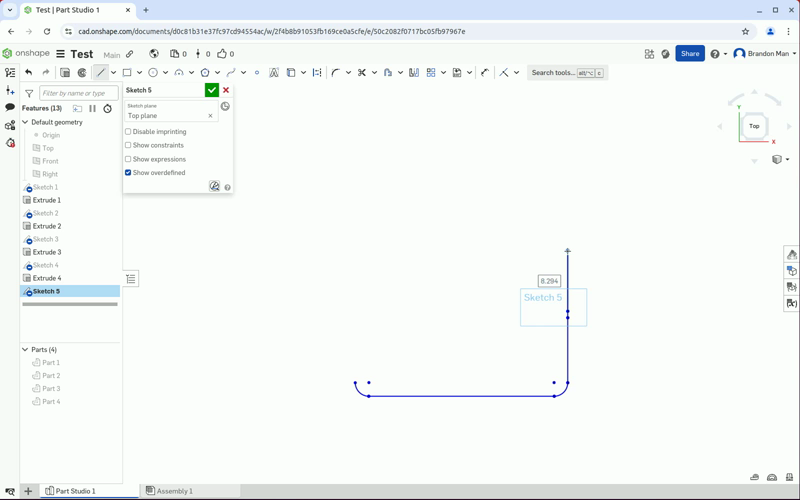
mouse_move(589, 250)
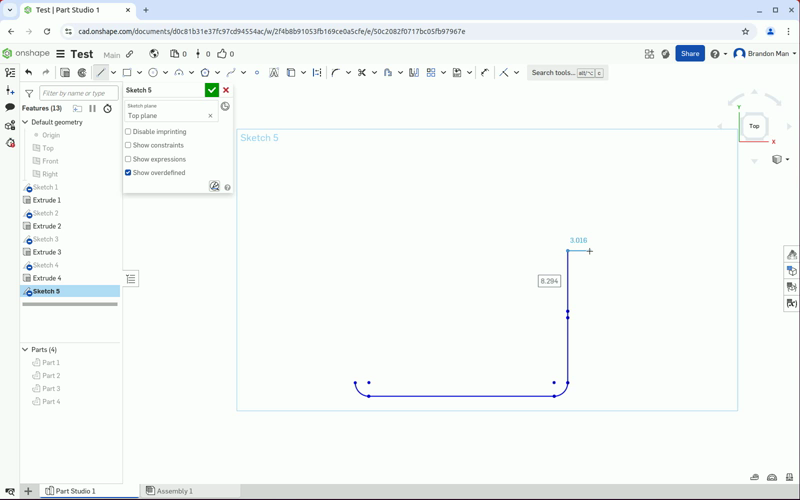
mouse_move(567, 243)
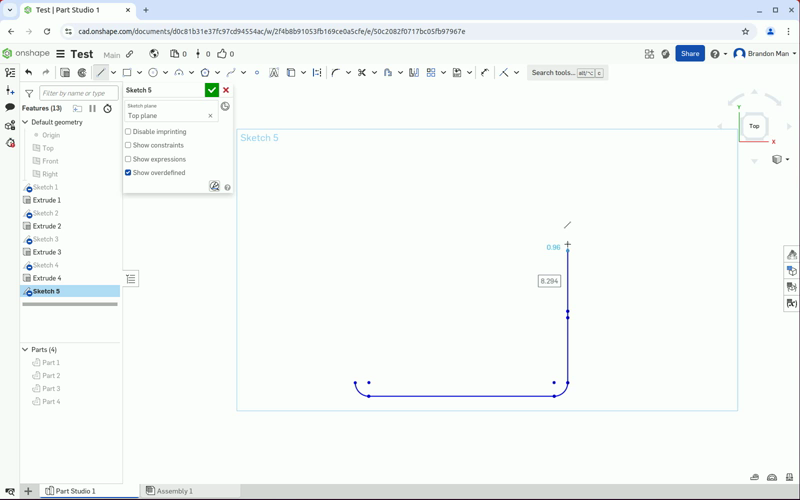
scroll(6)
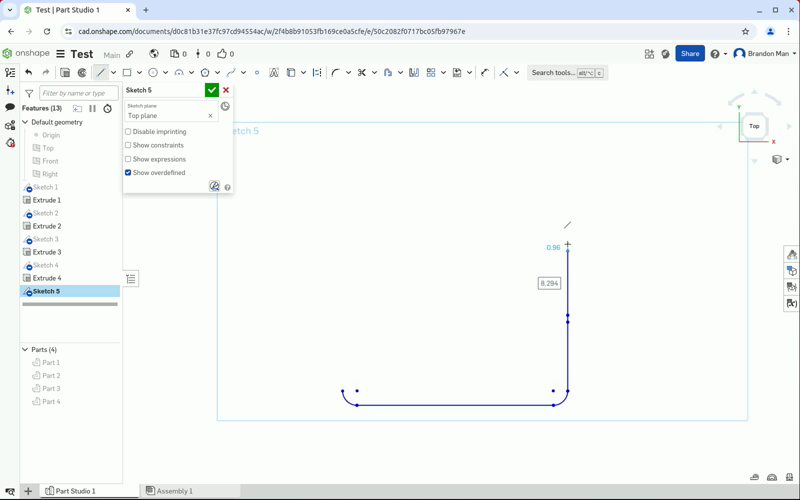
scroll(6)
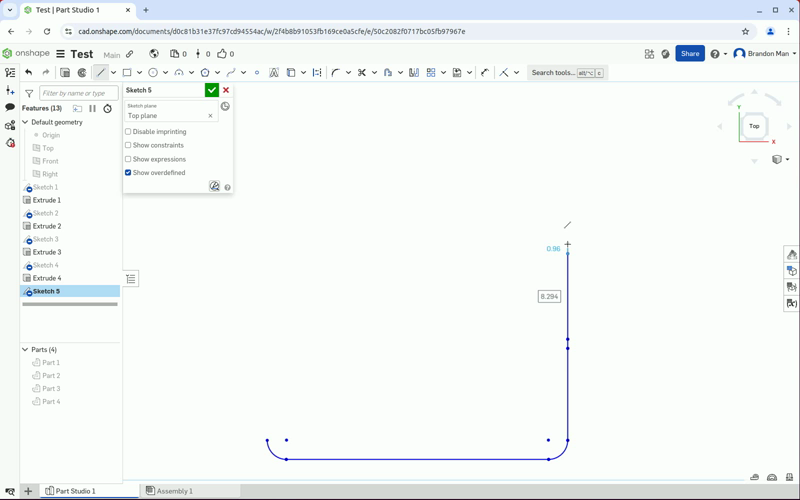
scroll(6)
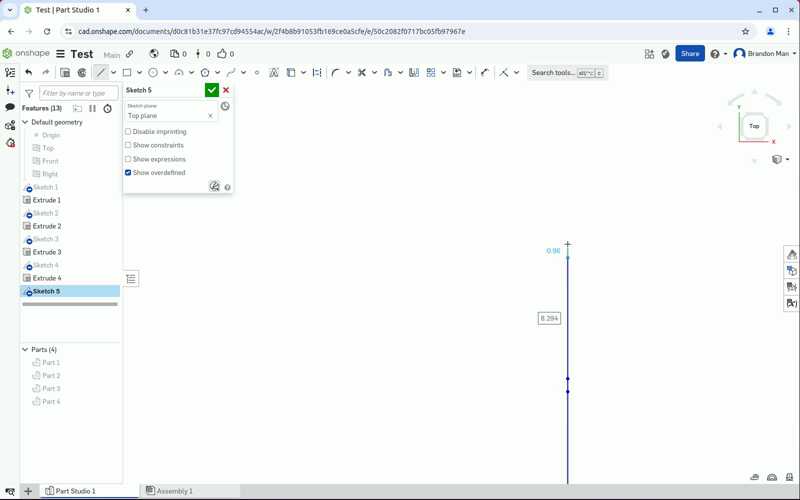
scroll(6)
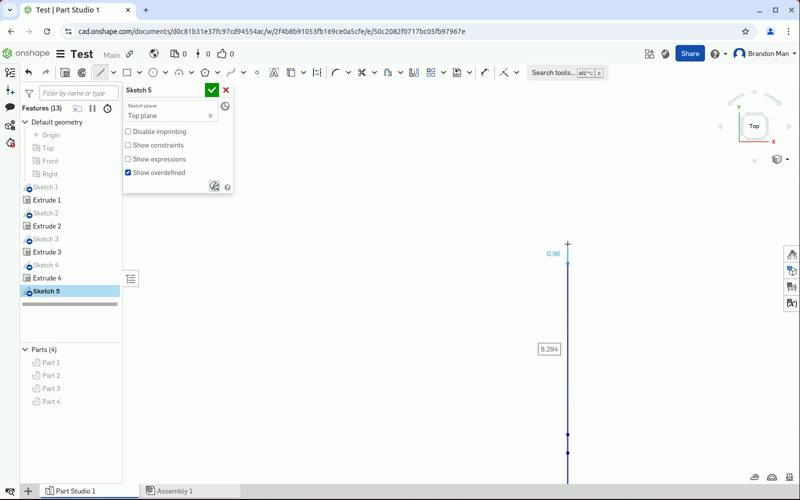
scroll(6)
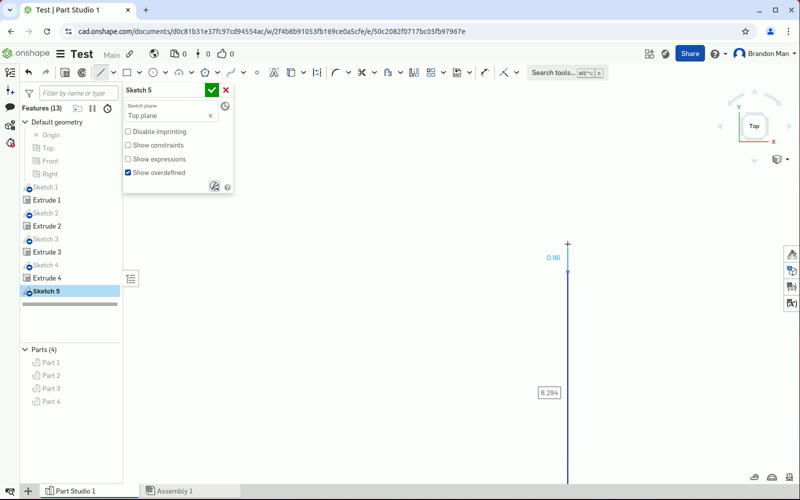
scroll(6)
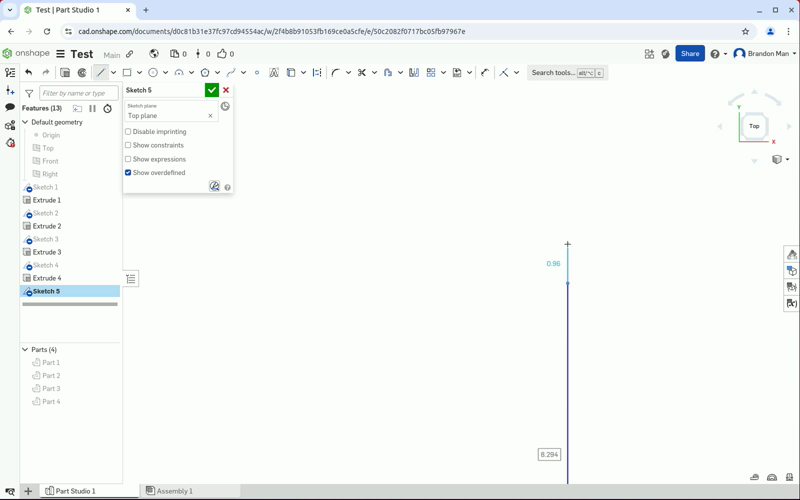
scroll(6)
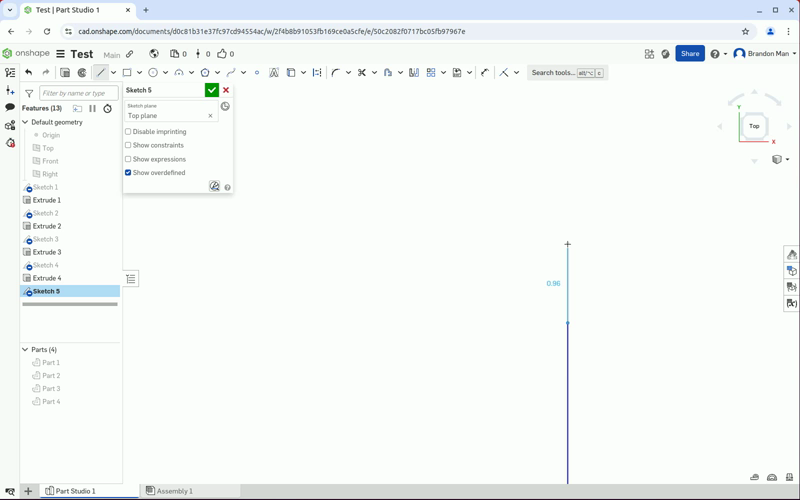
click(567, 243)
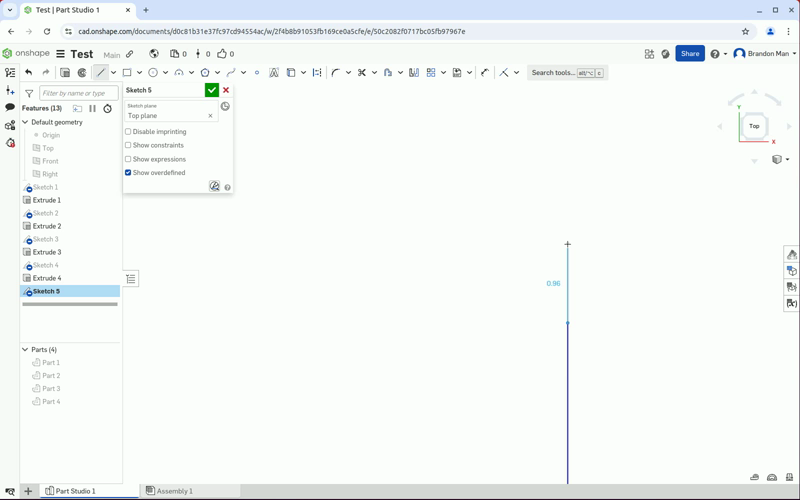
scroll(-6)
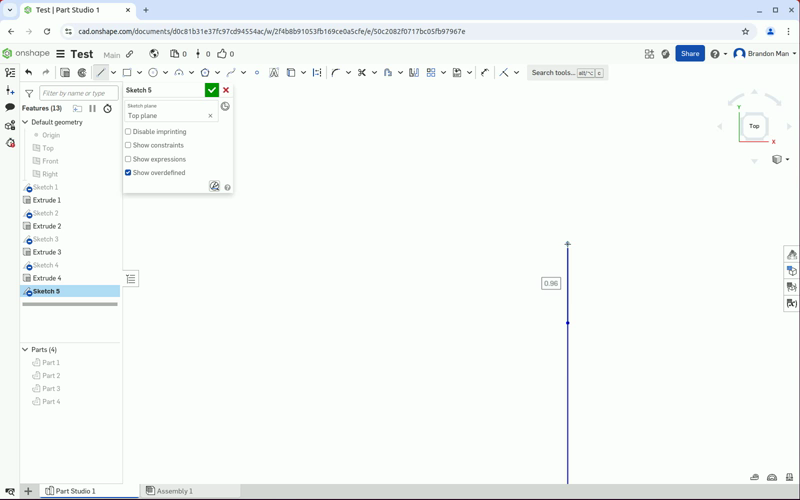
scroll(-6)
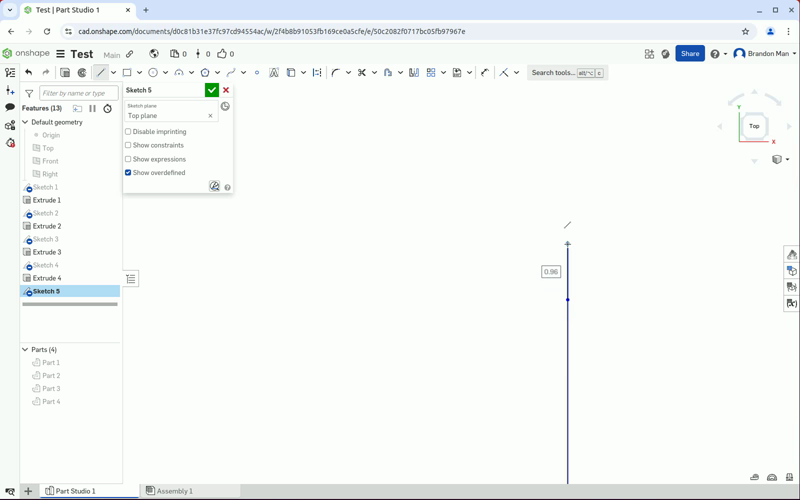
scroll(-6)
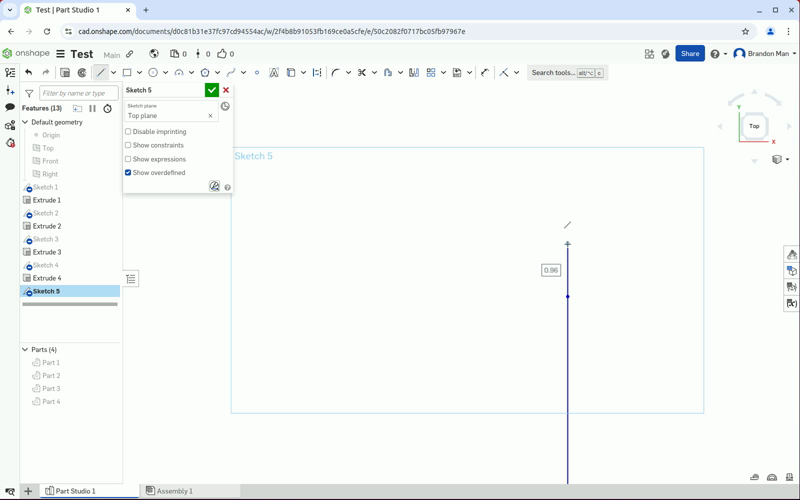
scroll(-6)
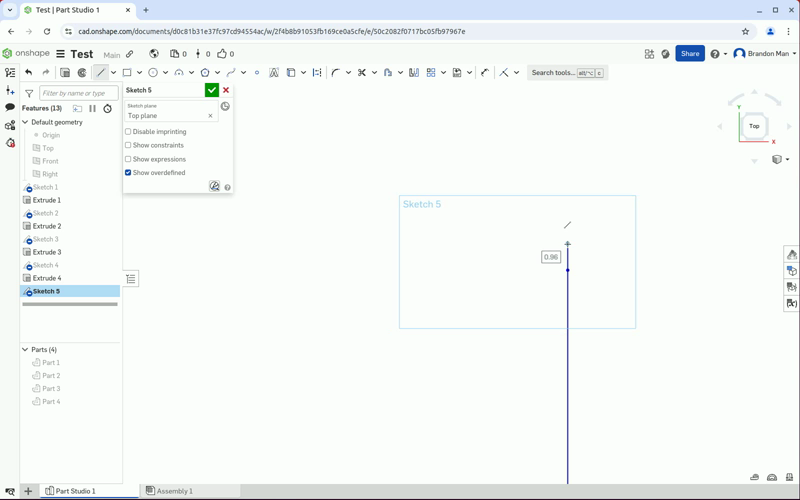
scroll(-6)
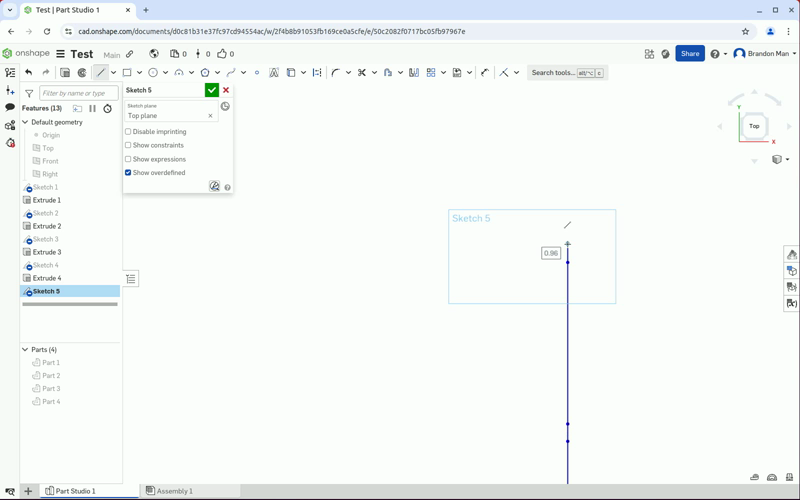
scroll(-6)
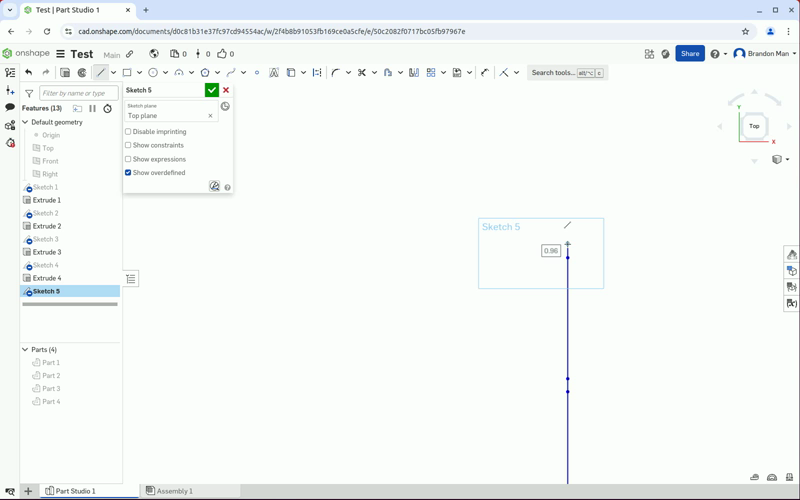
scroll(-6)
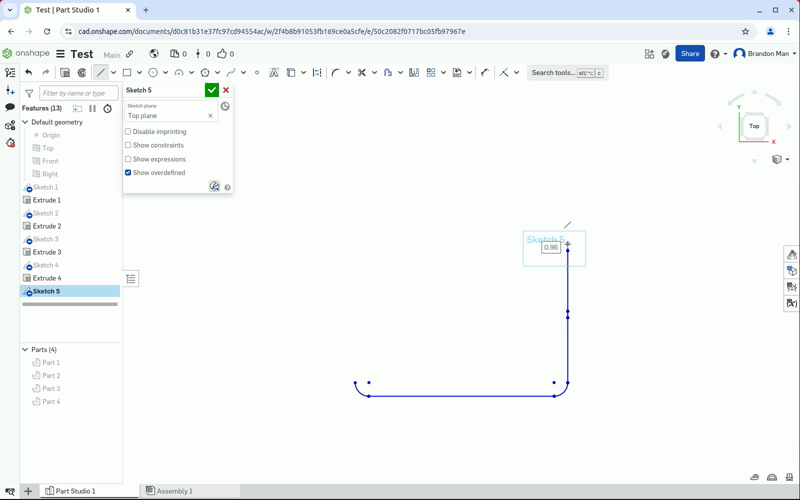
key_up(shift)
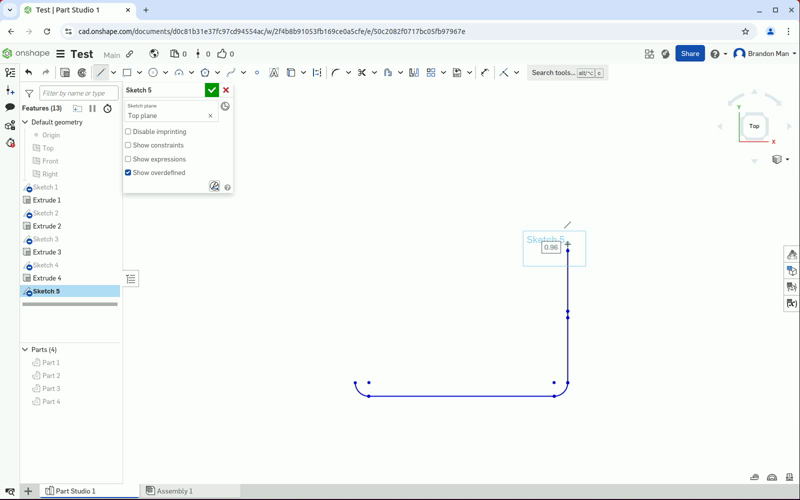
key_down(shift)
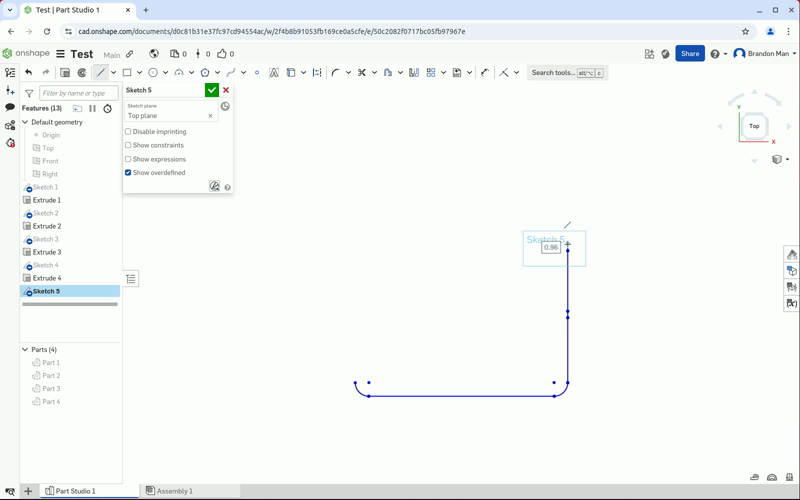
mouse_move(589, 243)
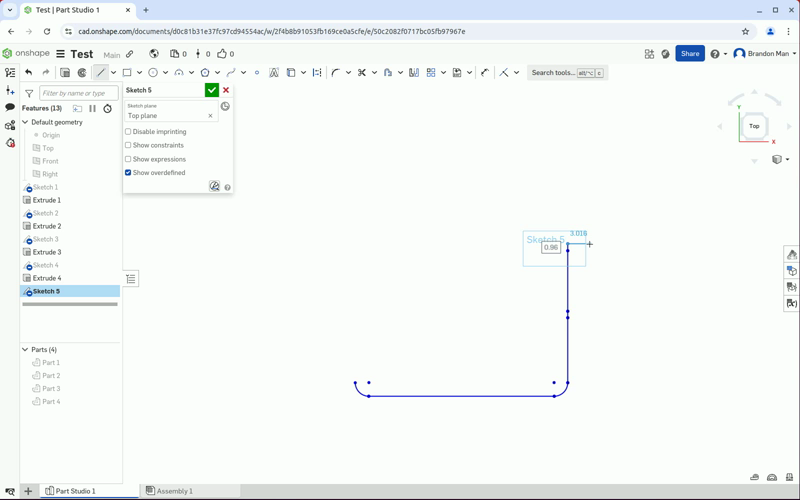
mouse_move(567, 226)
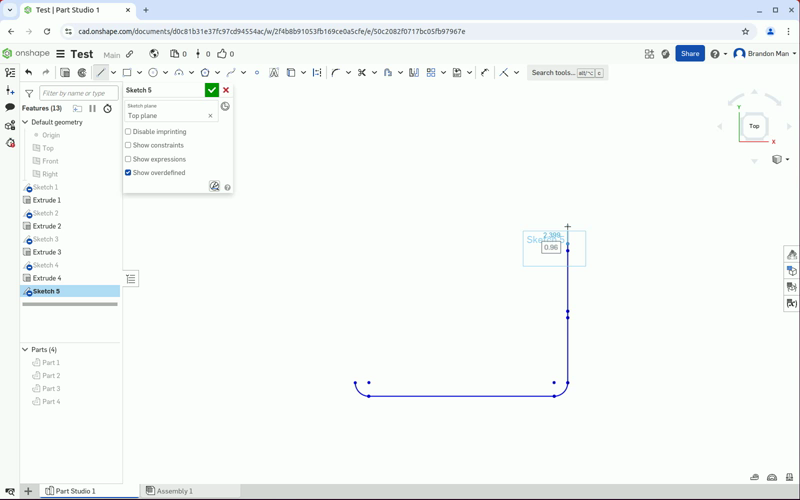
click(567, 226)
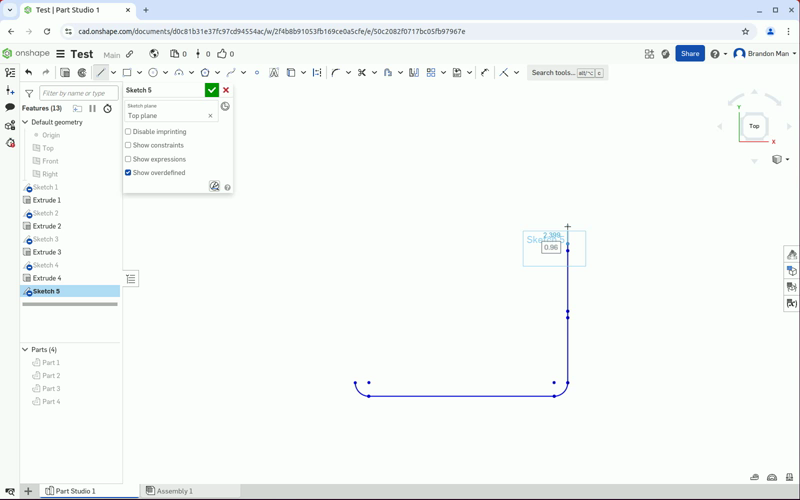
key_up(shift)
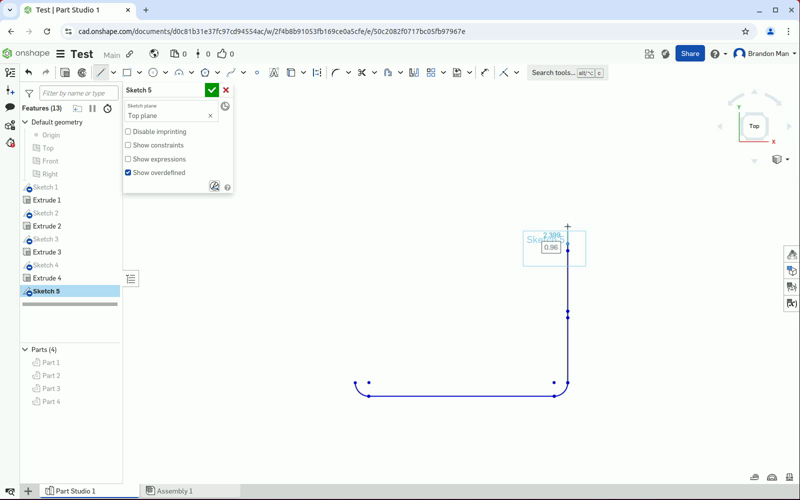
key_down(shift)
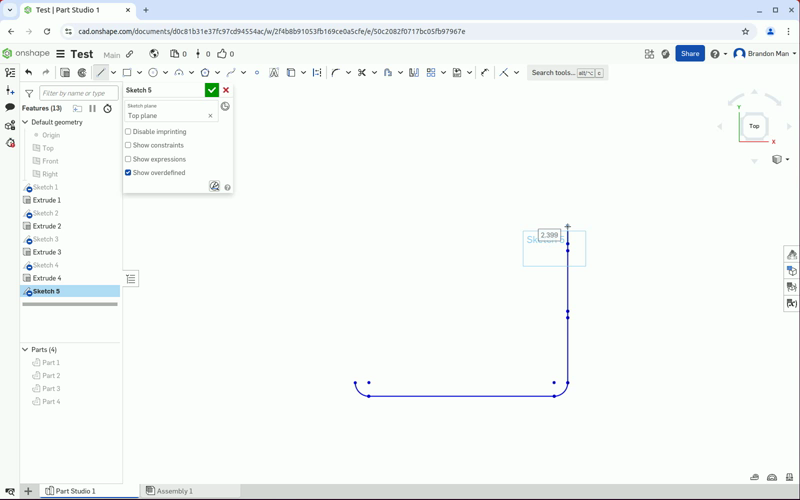
mouse_move(355, 226)
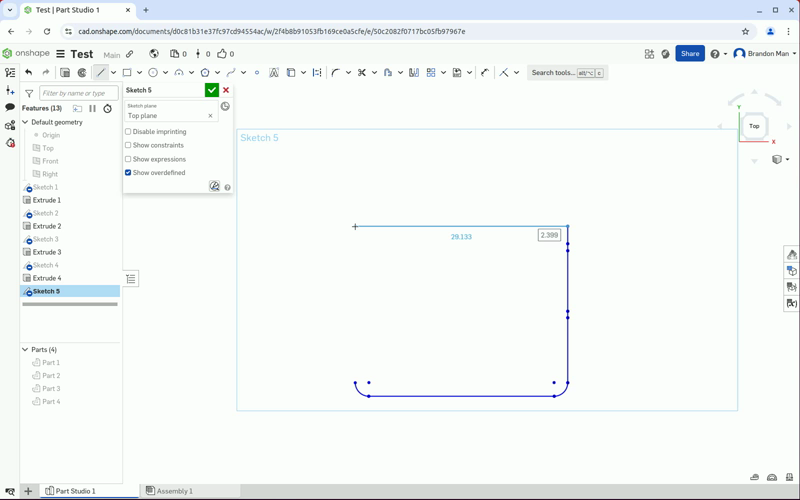
click(355, 226)
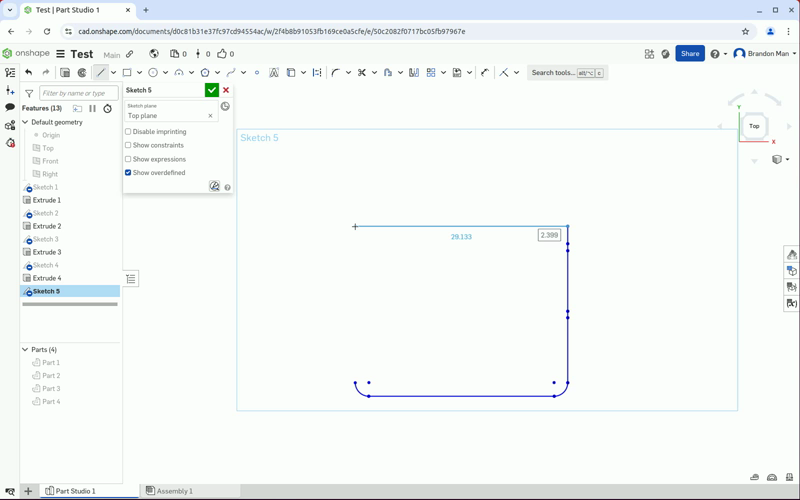
key_up(shift)
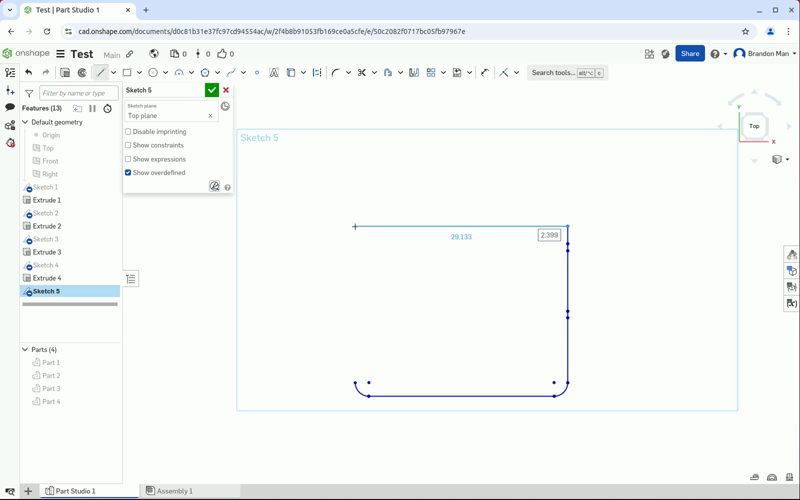
key_down(shift)
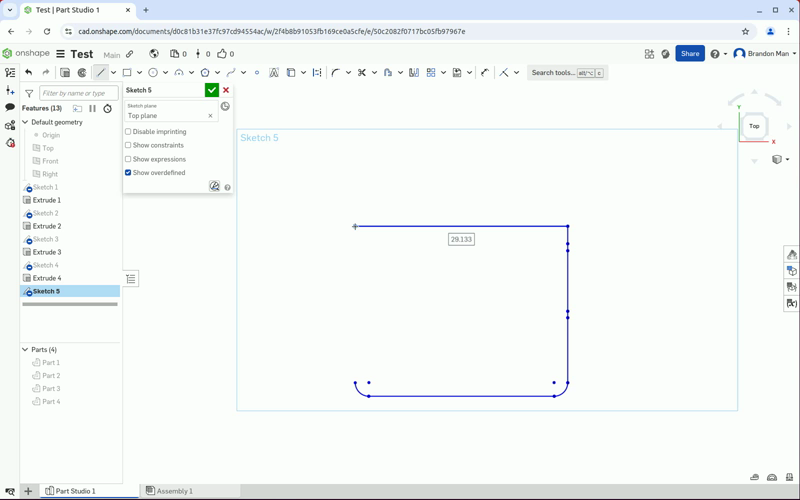
mouse_move(385, 226)
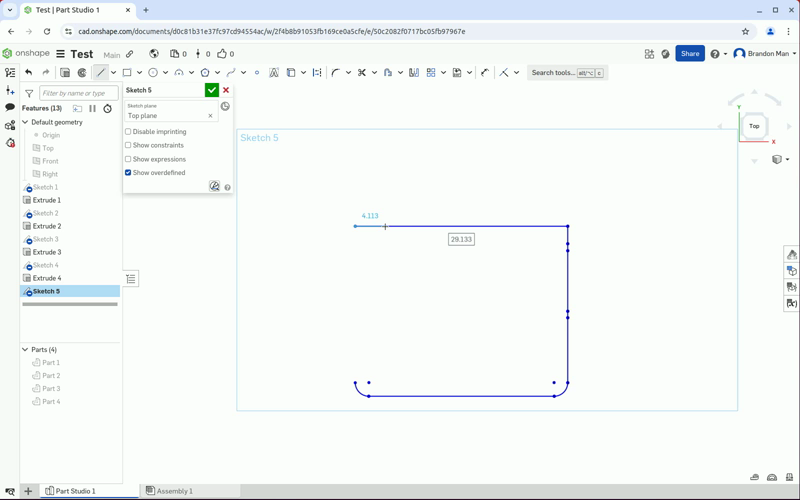
mouse_move(355, 243)
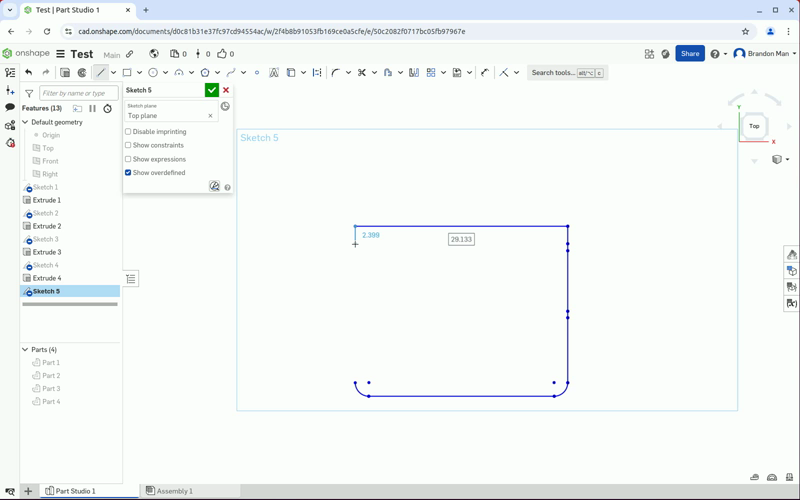
click(355, 243)
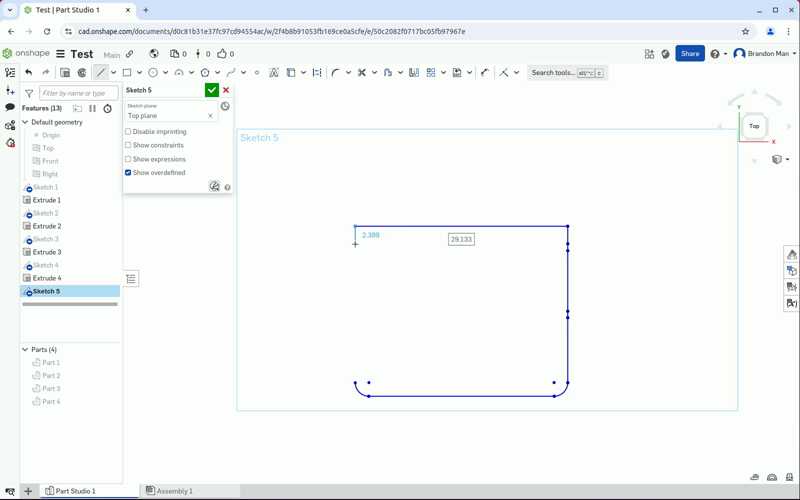
key_up(shift)
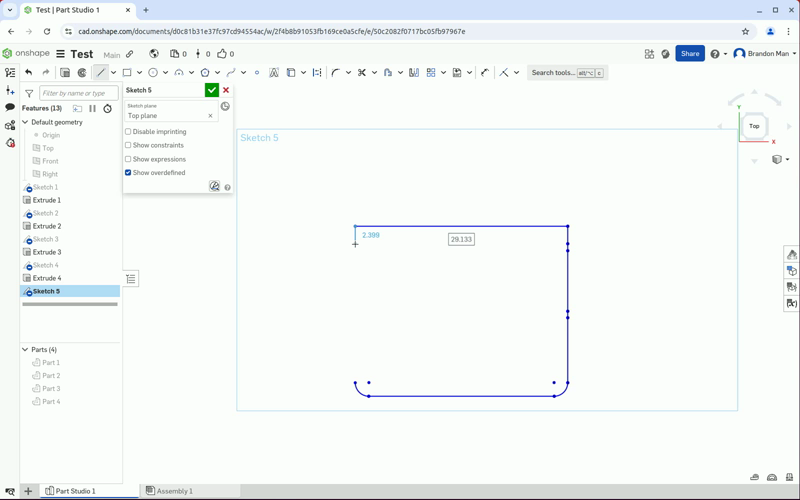
key_down(shift)
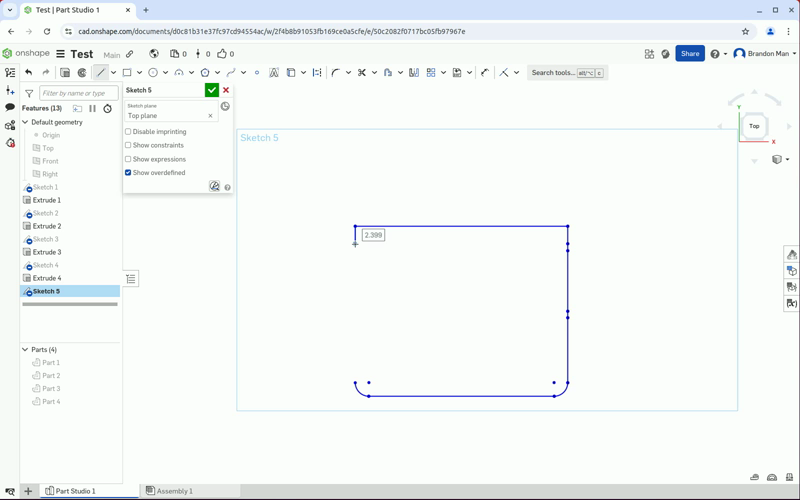
mouse_move(385, 243)
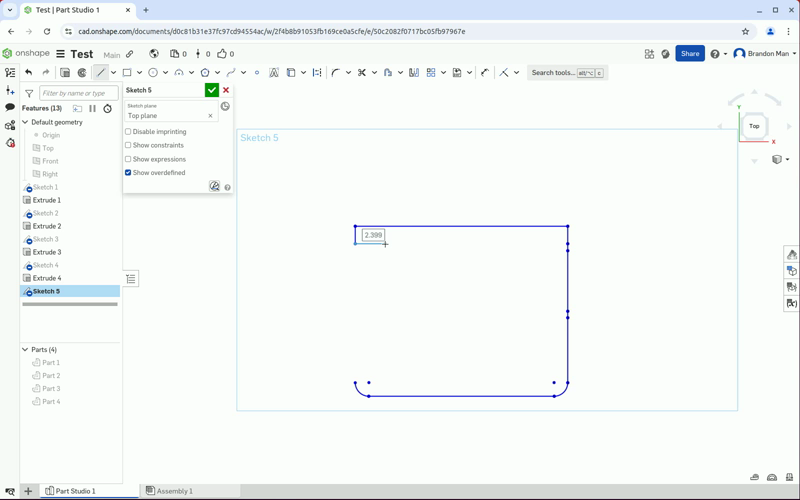
mouse_move(355, 250)
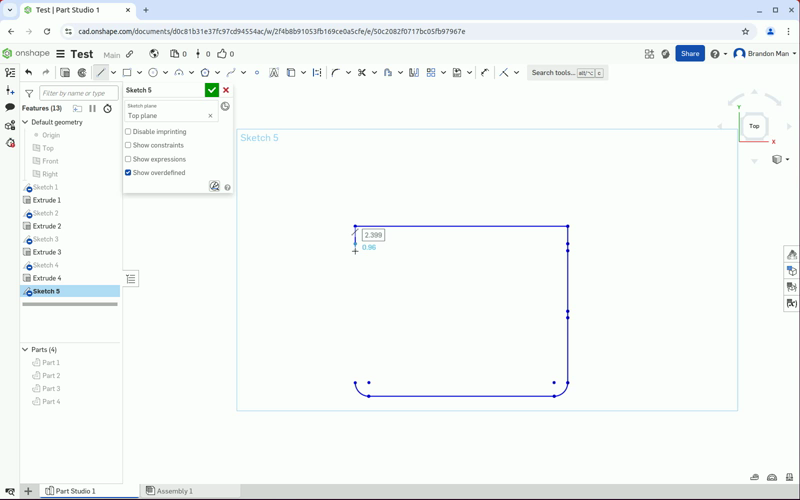
scroll(6)
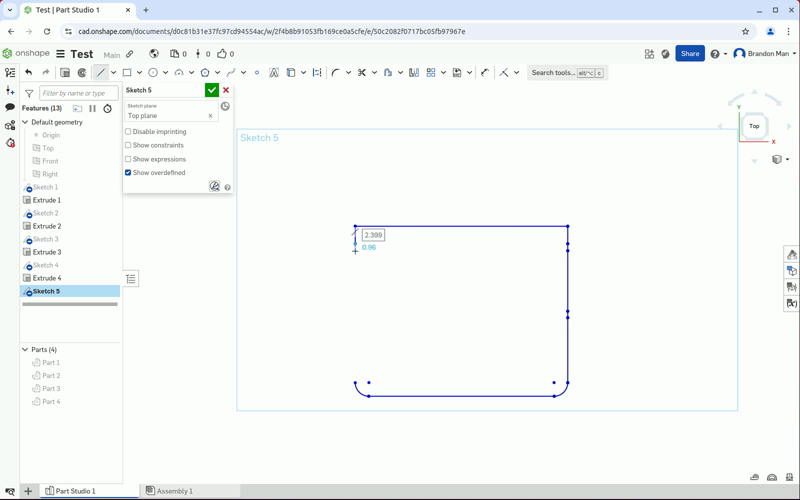
scroll(6)
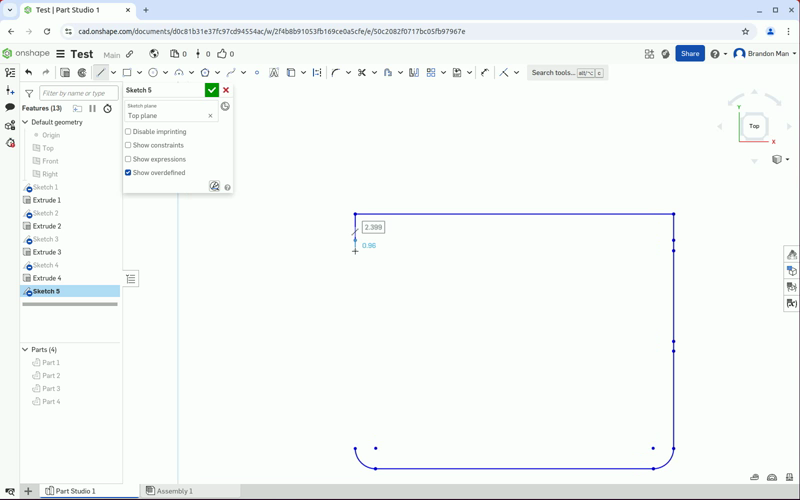
scroll(6)
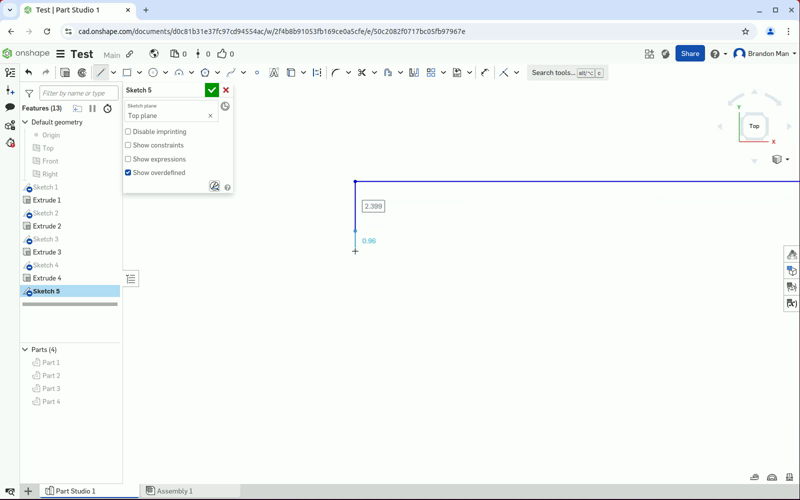
scroll(6)
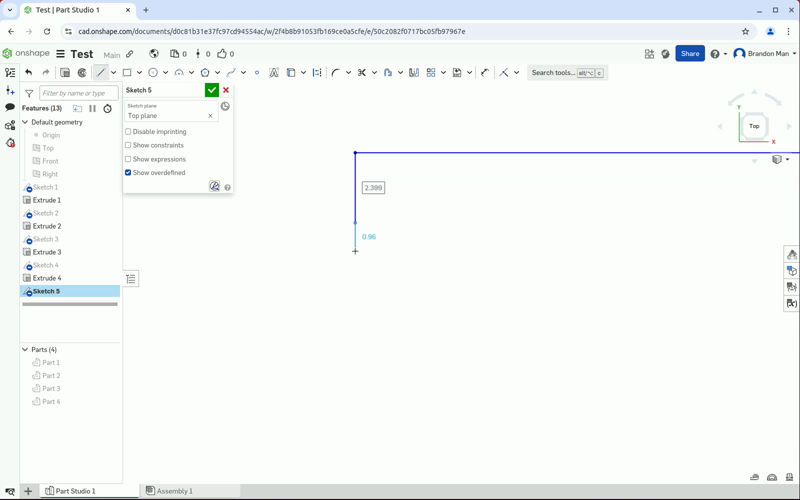
scroll(6)
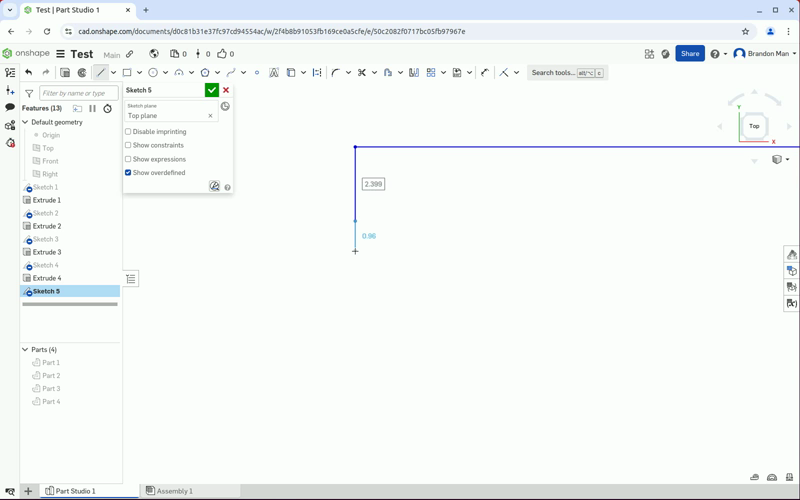
scroll(6)
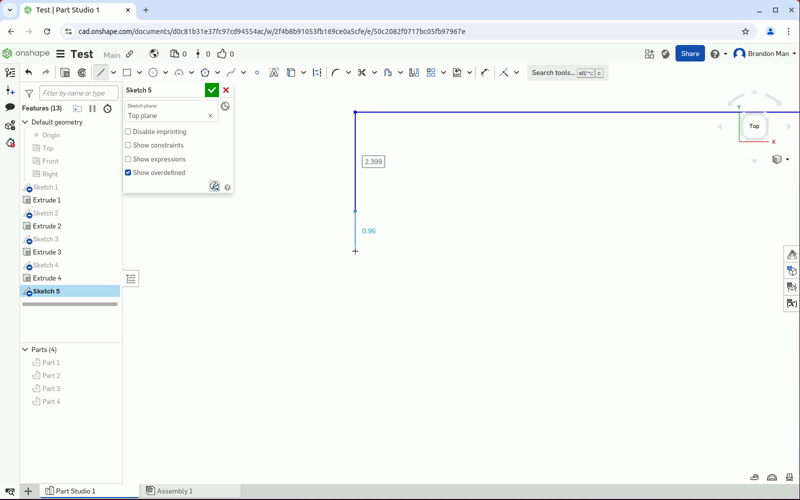
scroll(6)
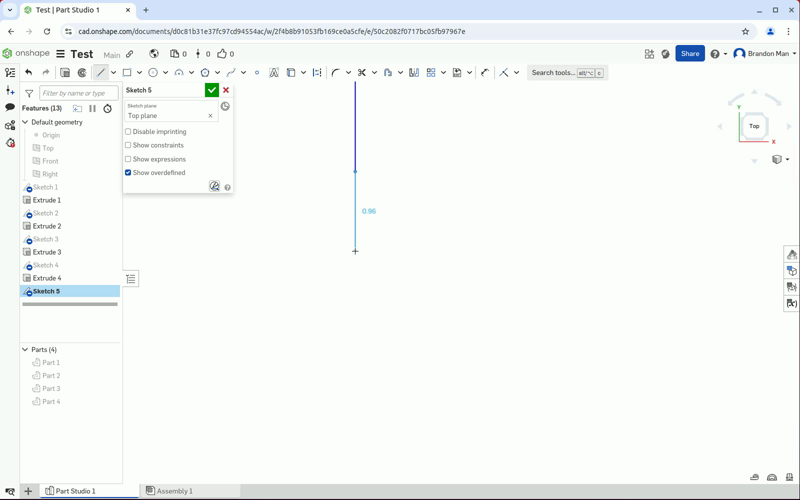
click(355, 250)
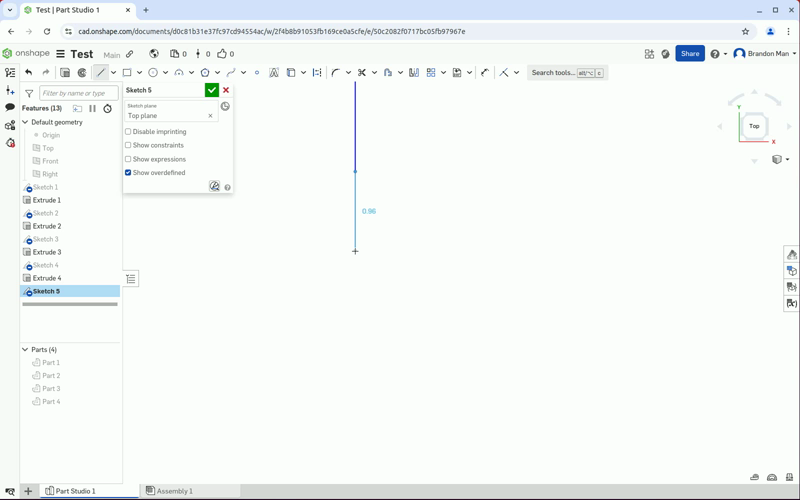
scroll(-6)
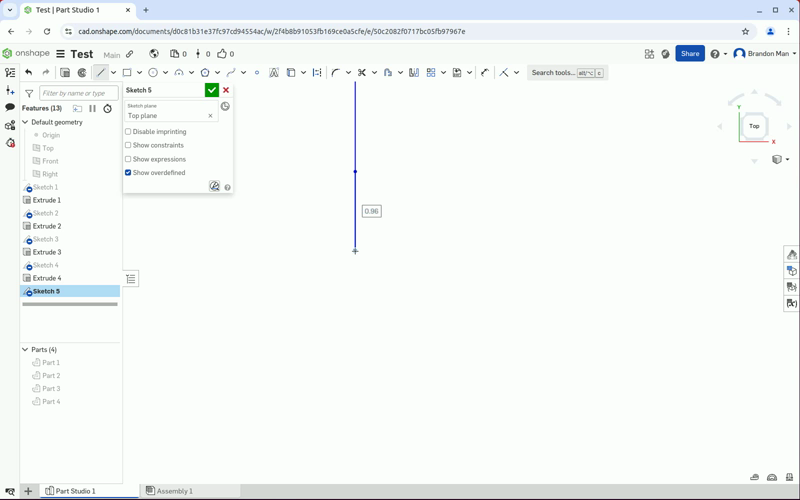
scroll(-6)
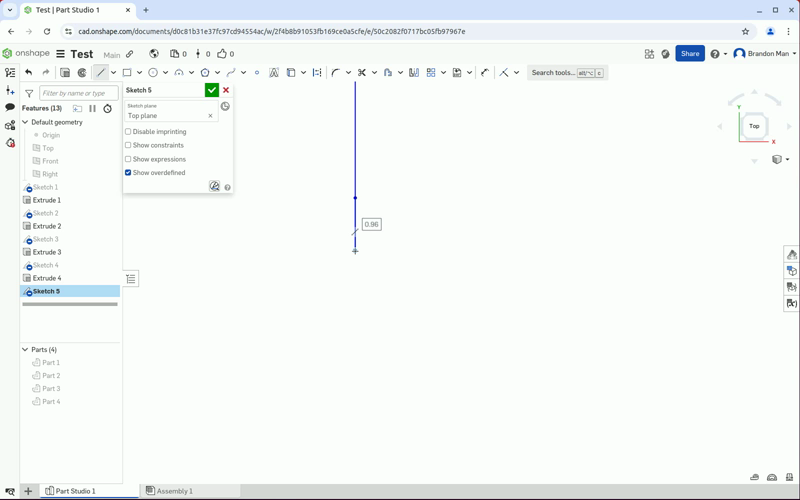
scroll(-6)
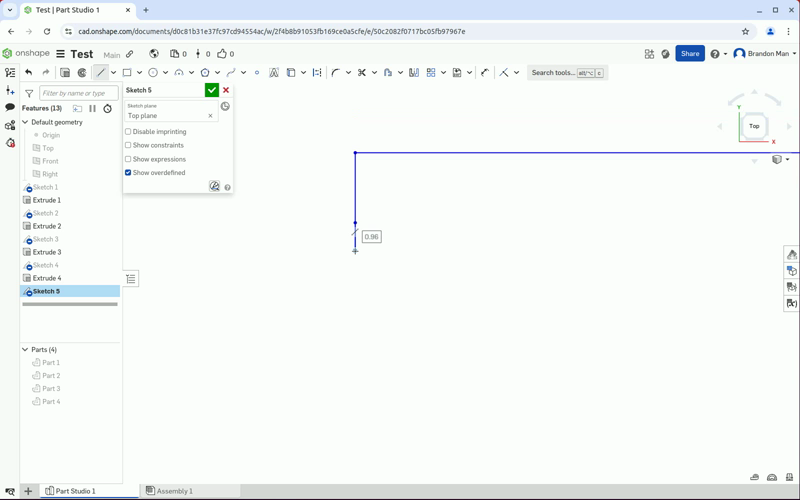
scroll(-6)
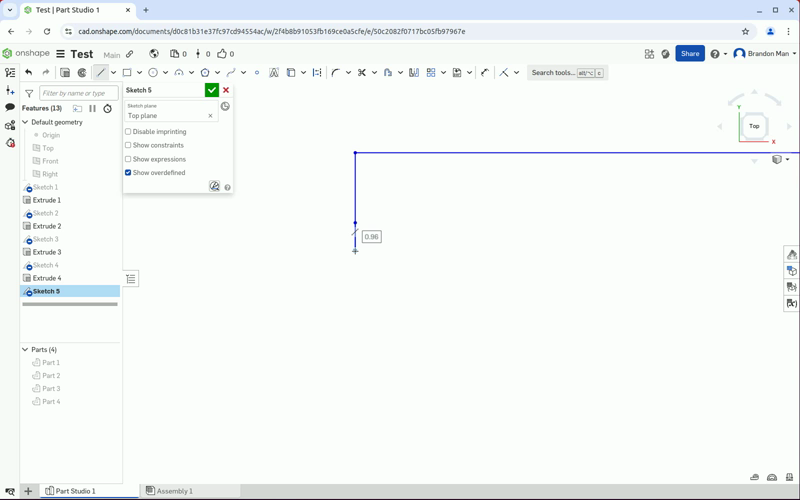
scroll(-6)
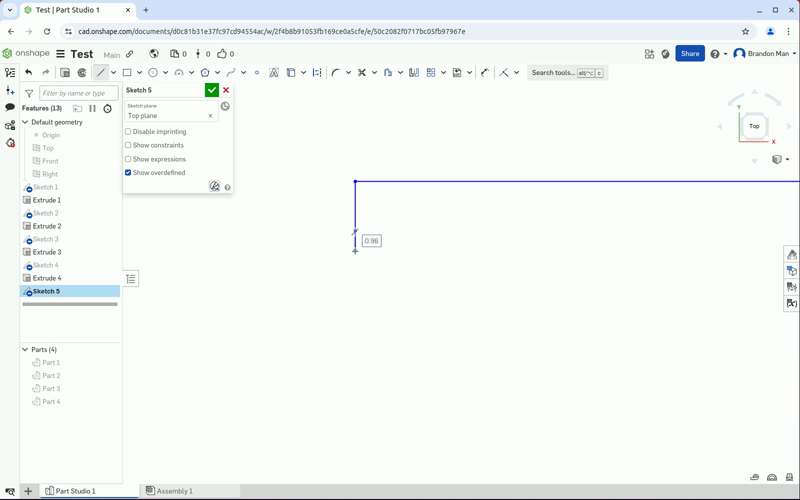
scroll(-6)
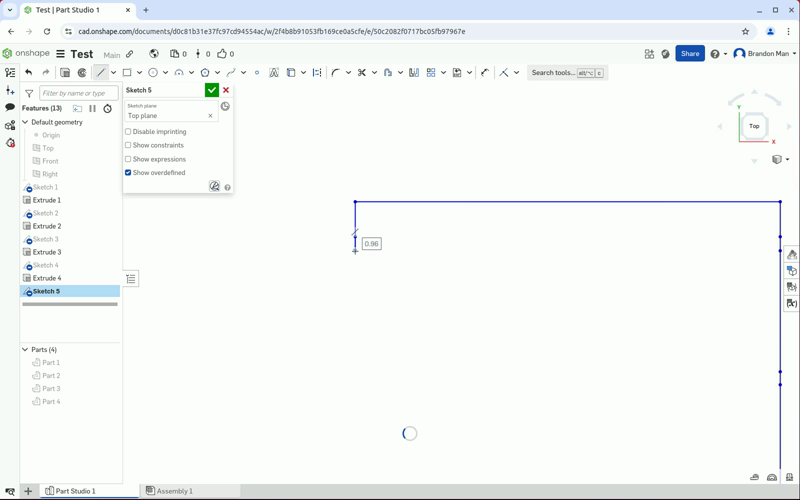
scroll(-6)
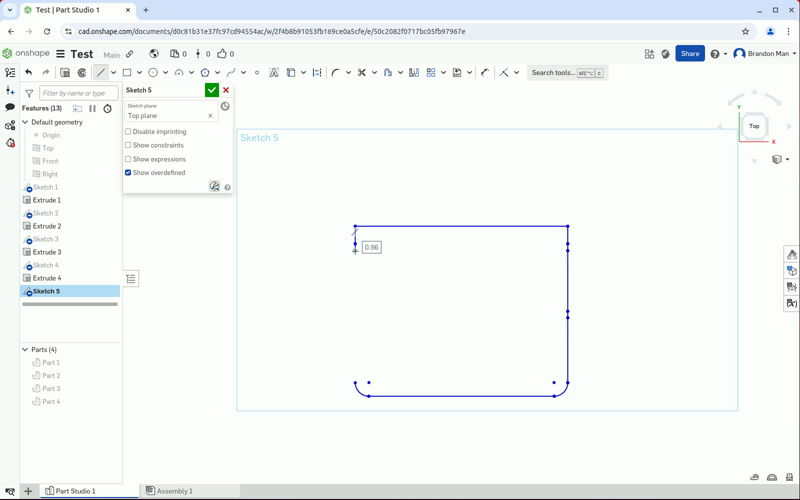
key_up(shift)
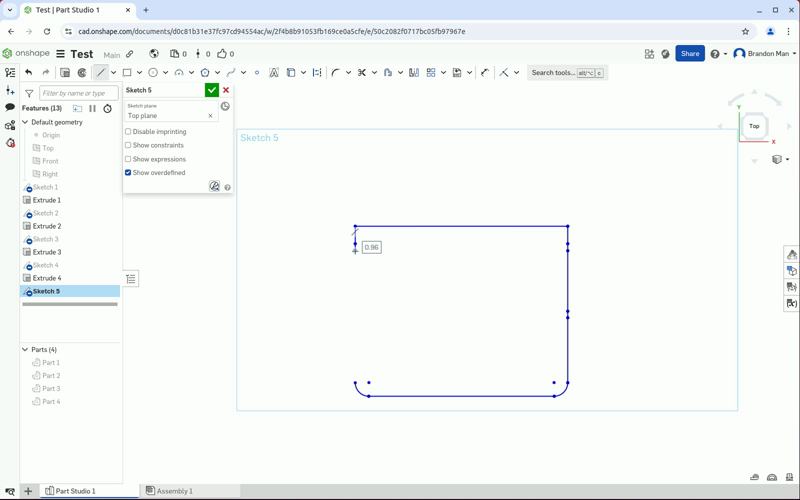
key_down(shift)
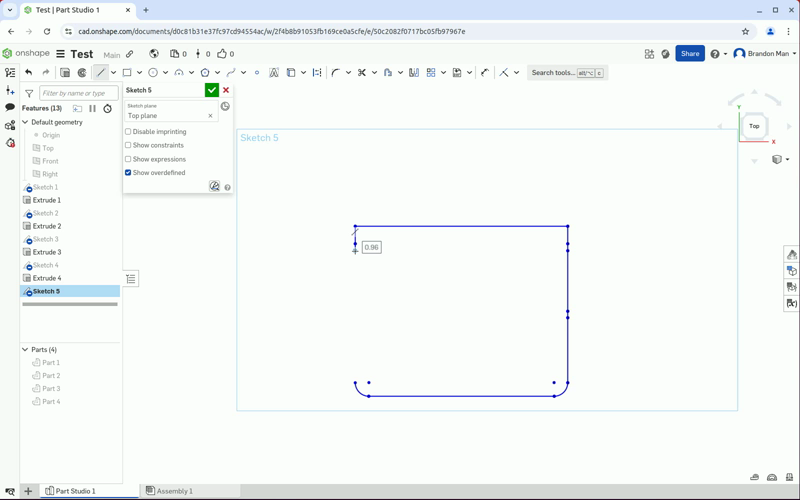
mouse_move(355, 311)
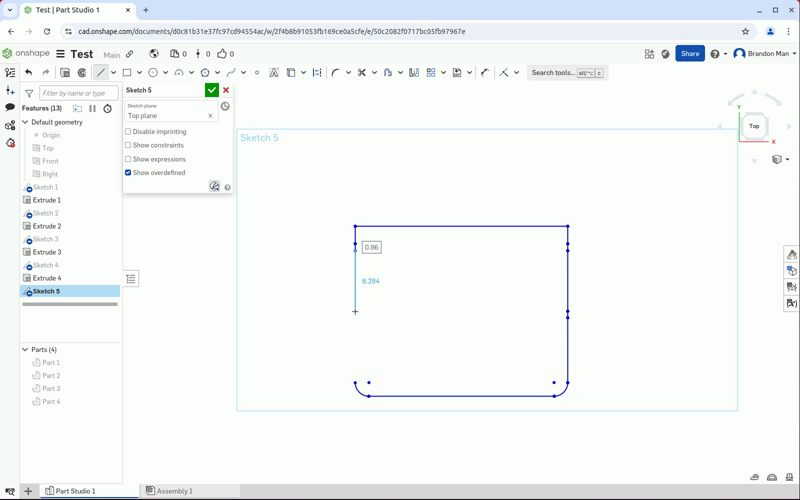
click(355, 311)
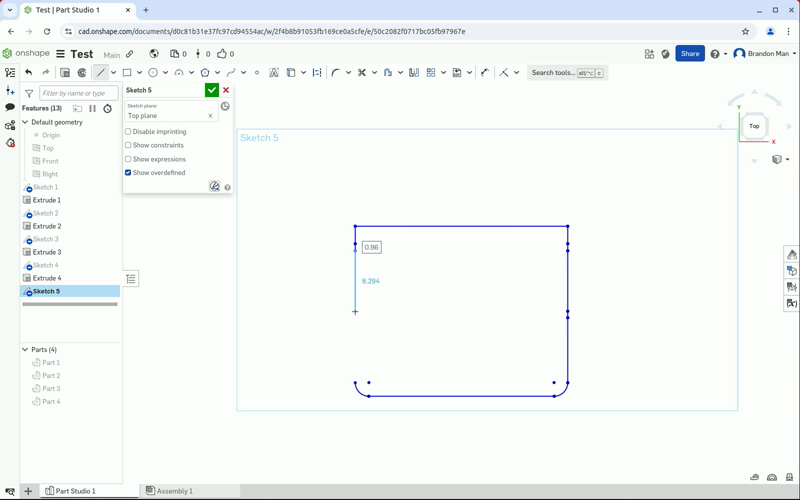
key_up(shift)
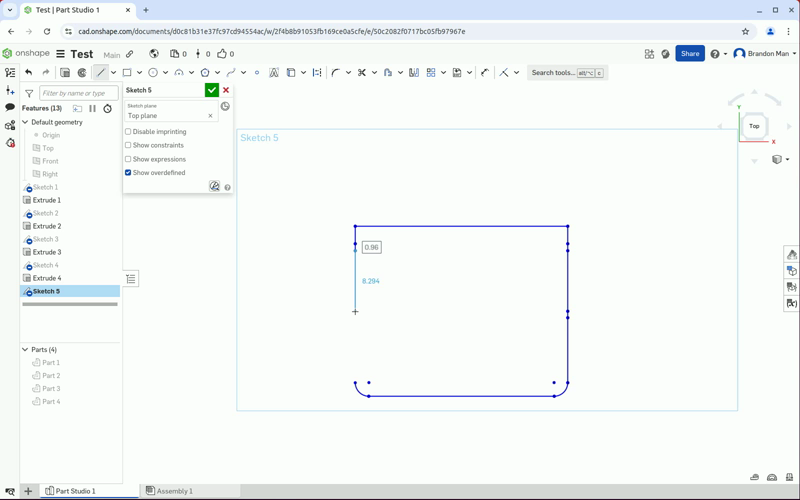
key_down(shift)
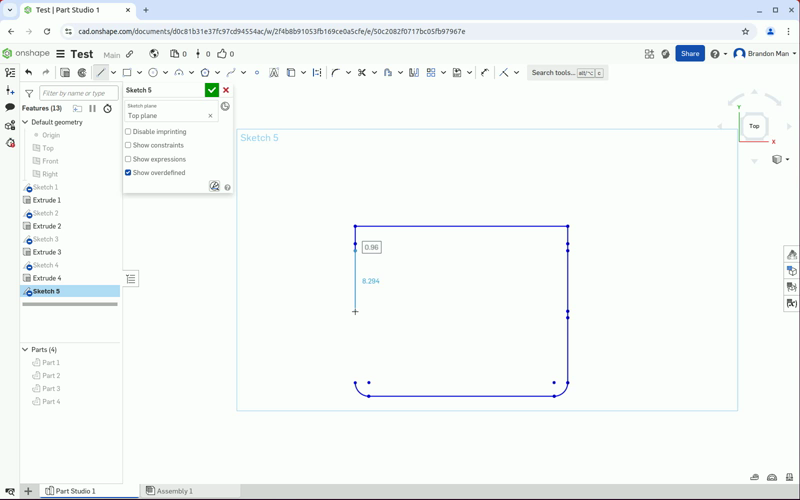
mouse_move(385, 311)
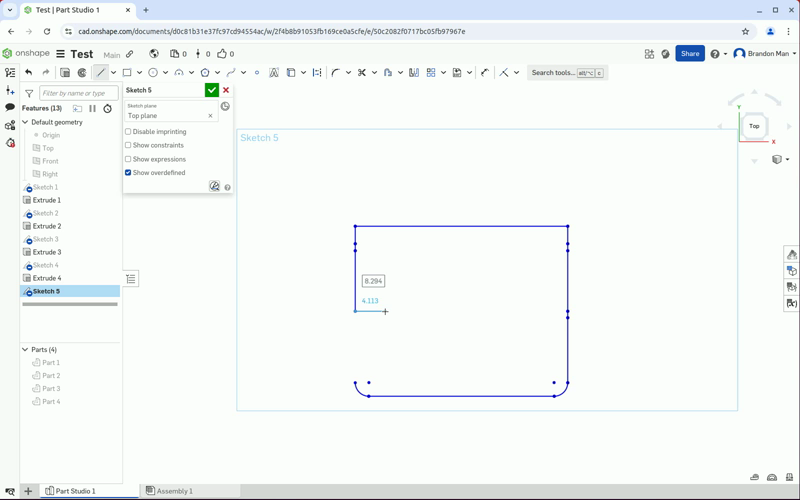
mouse_move(355, 317)
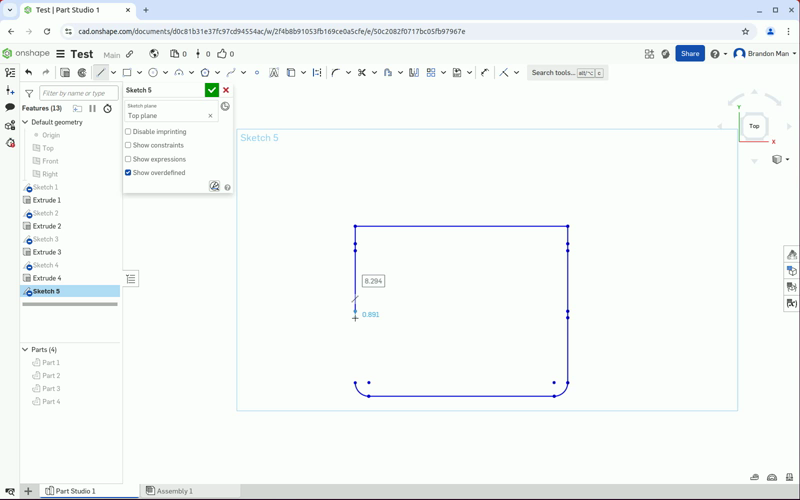
scroll(6)
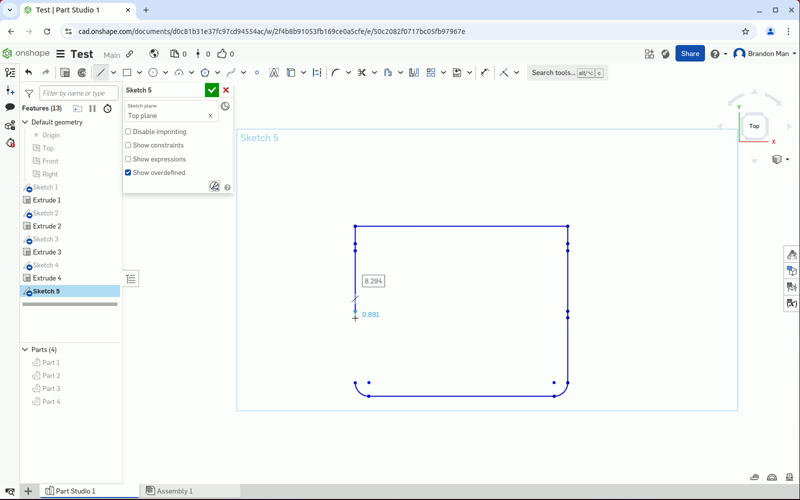
scroll(6)
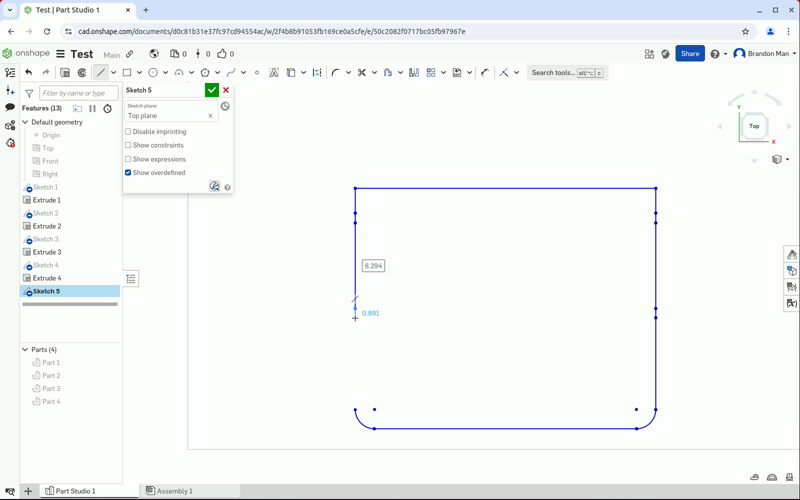
scroll(6)
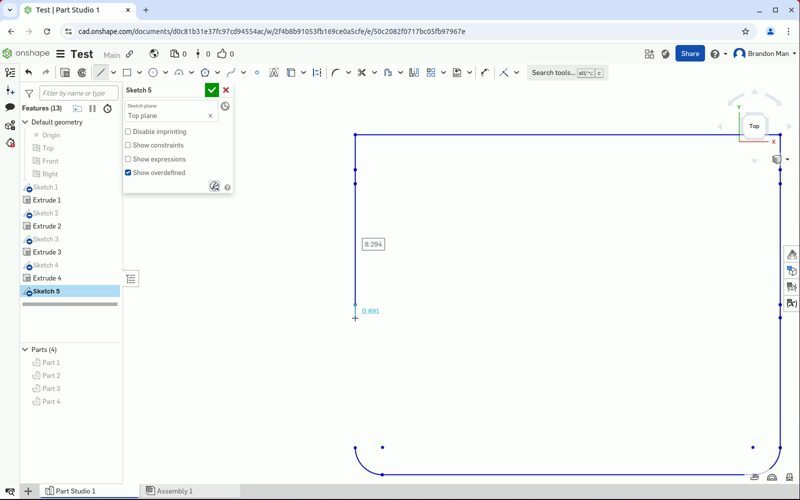
scroll(6)
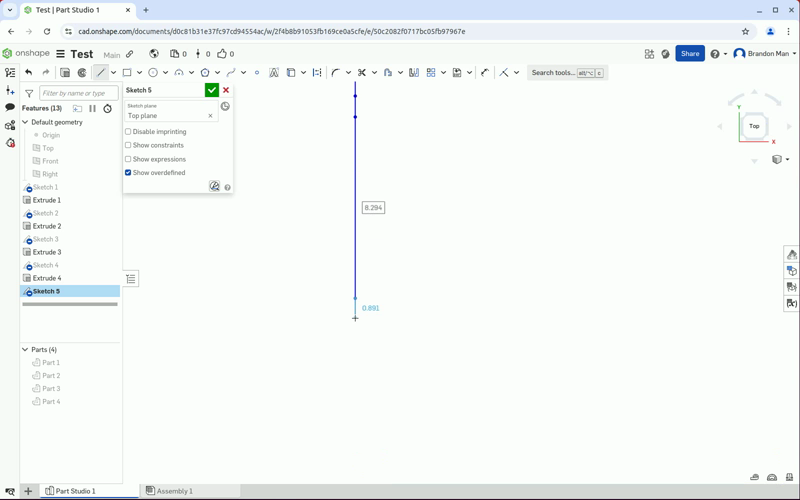
scroll(6)
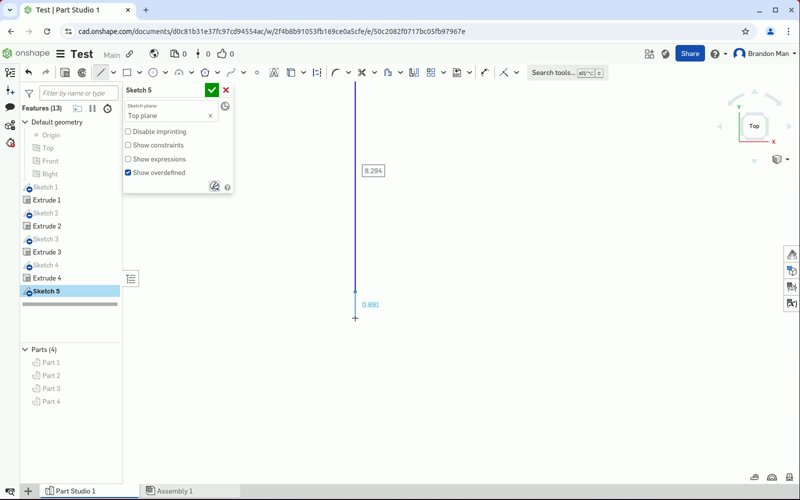
scroll(6)
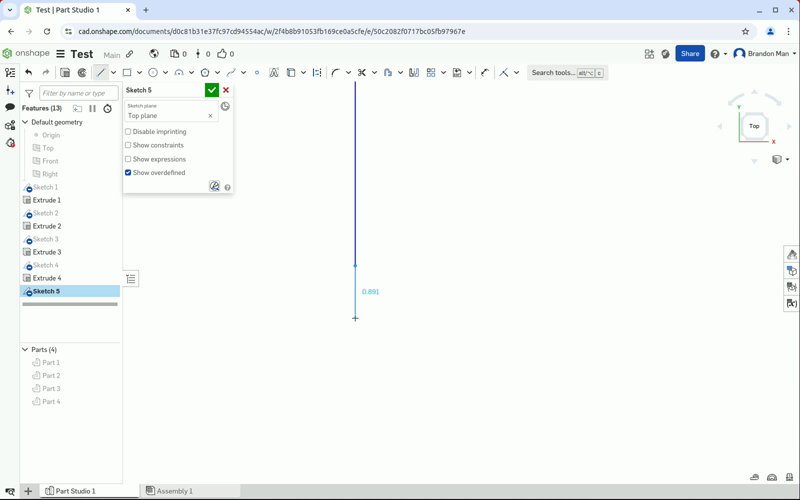
scroll(6)
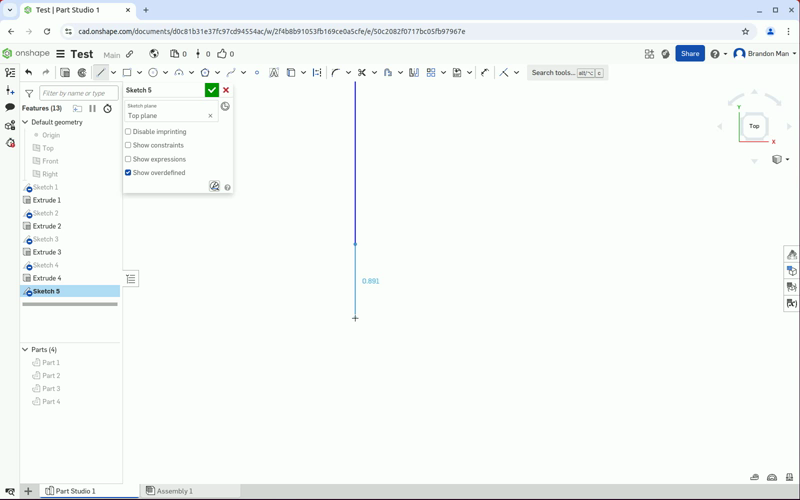
click(355, 317)
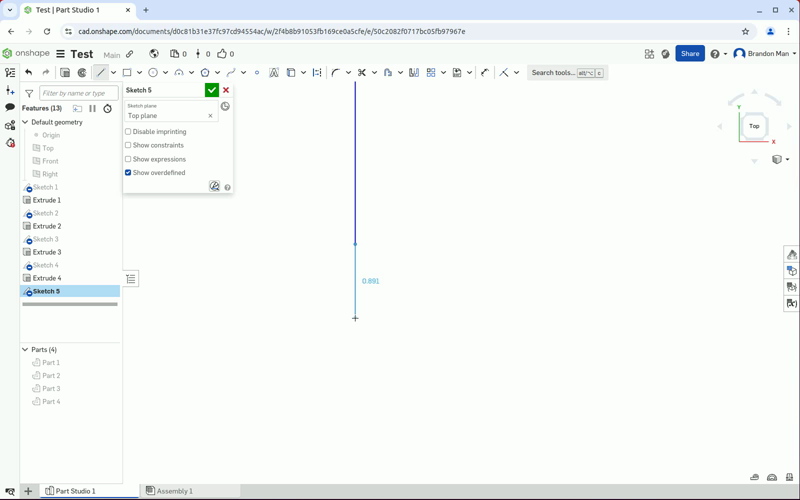
scroll(-6)
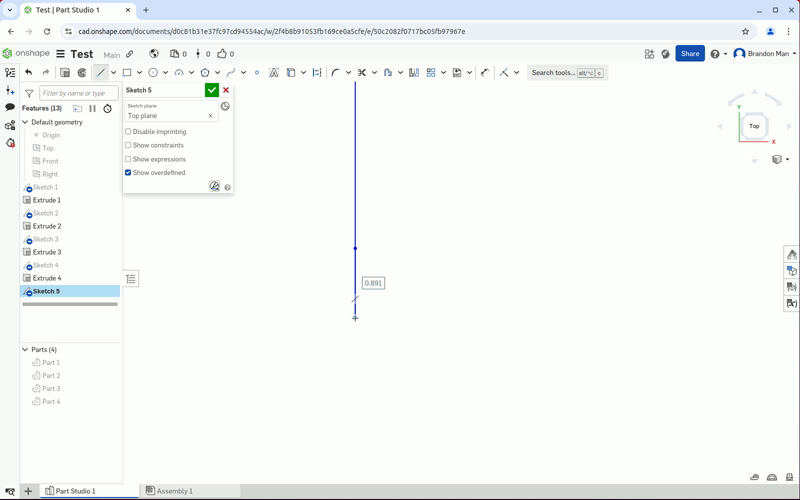
scroll(-6)
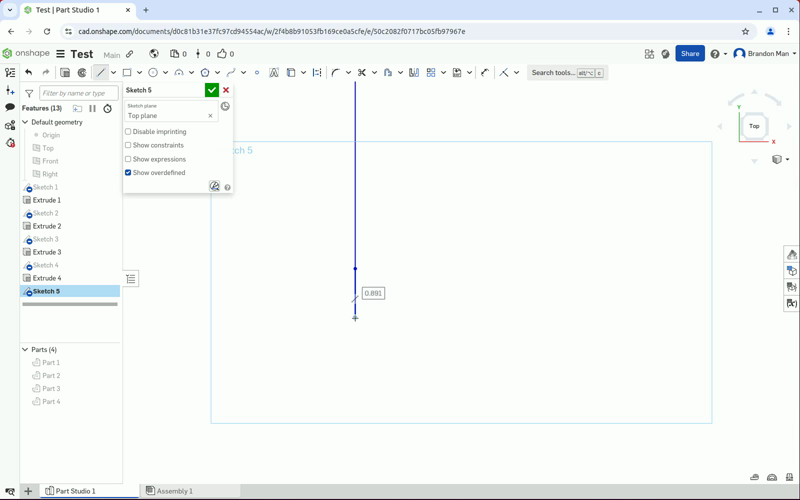
scroll(-6)
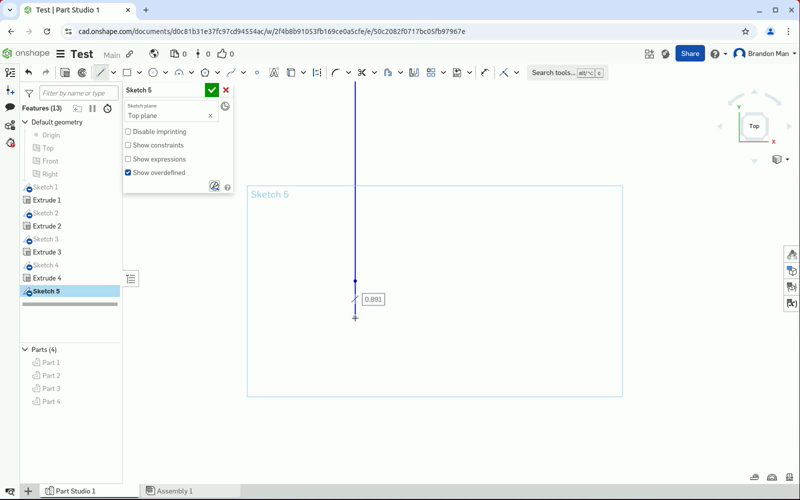
scroll(-6)
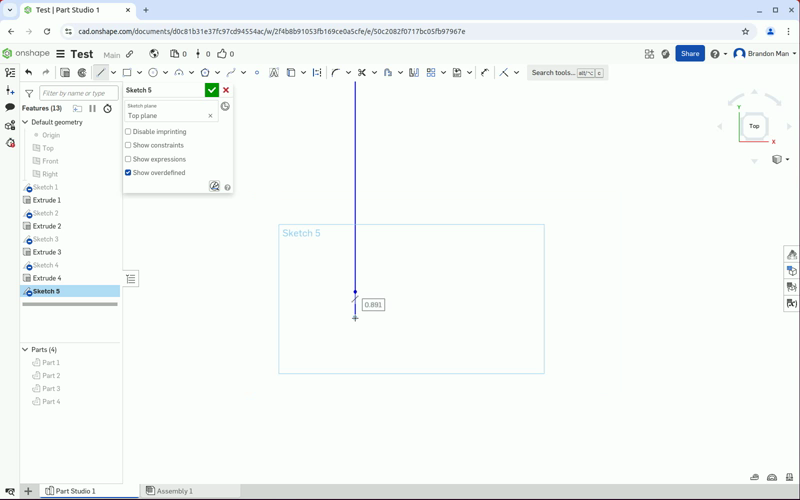
scroll(-6)
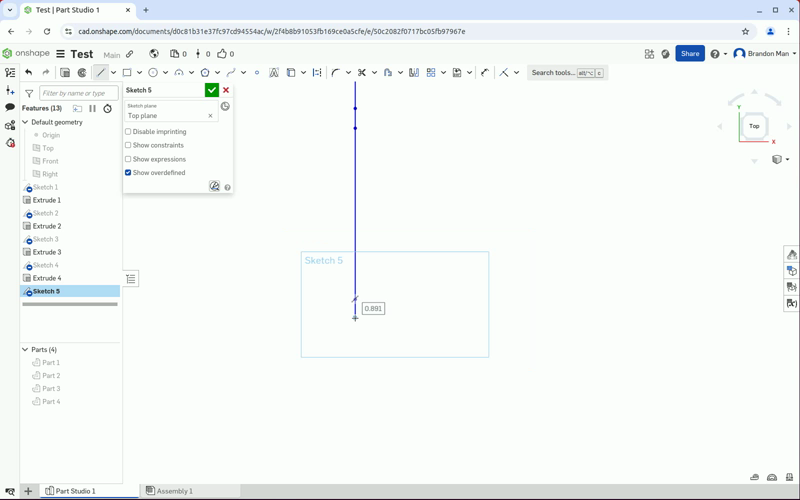
scroll(-6)
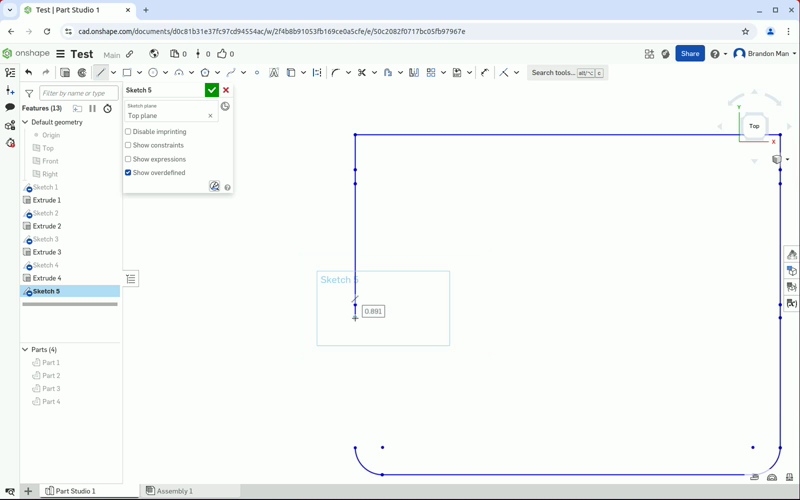
scroll(-6)
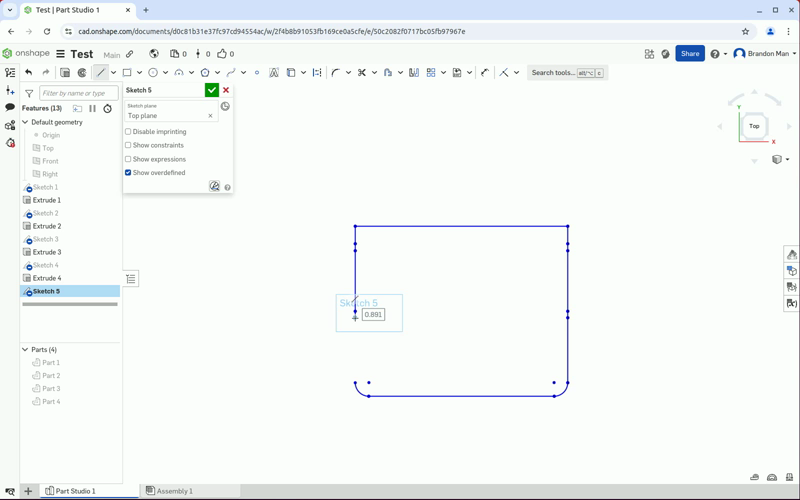
key_up(shift)
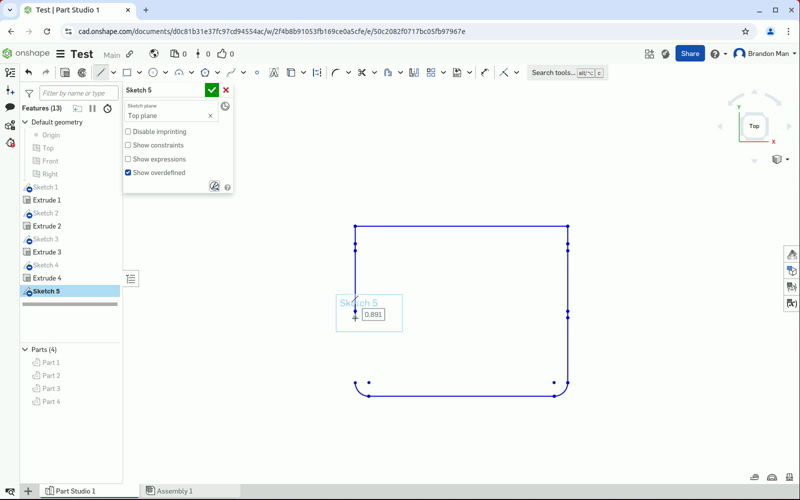
key_down(shift)
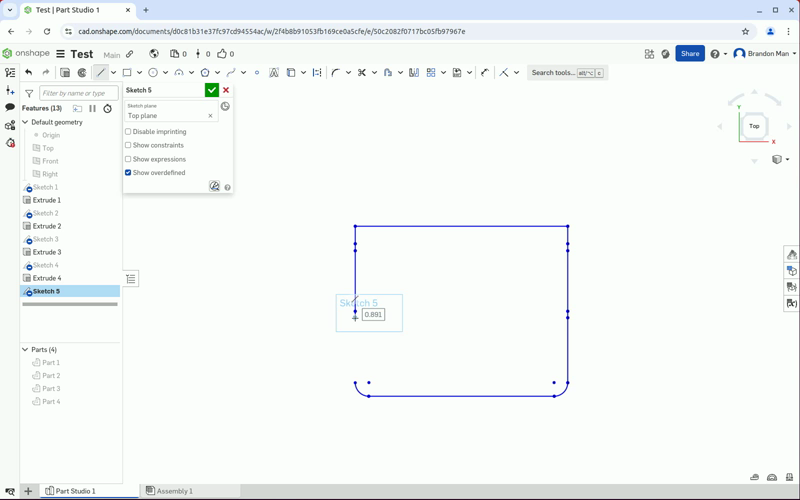
mouse_move(355, 382)
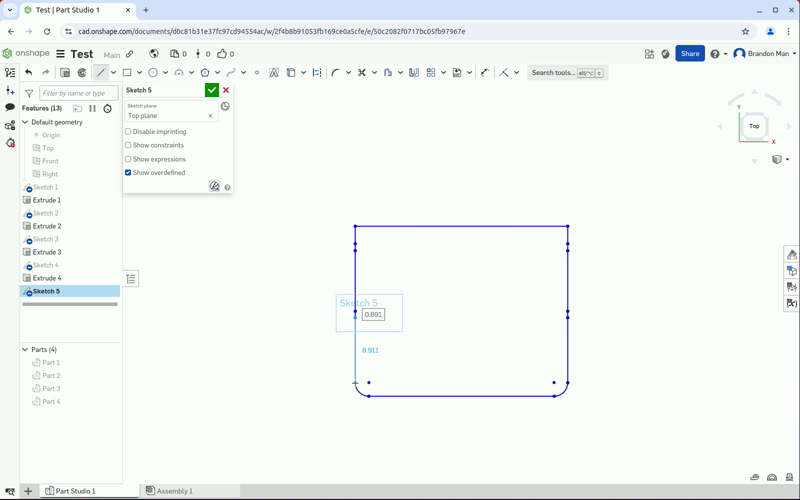
key_up(shift)
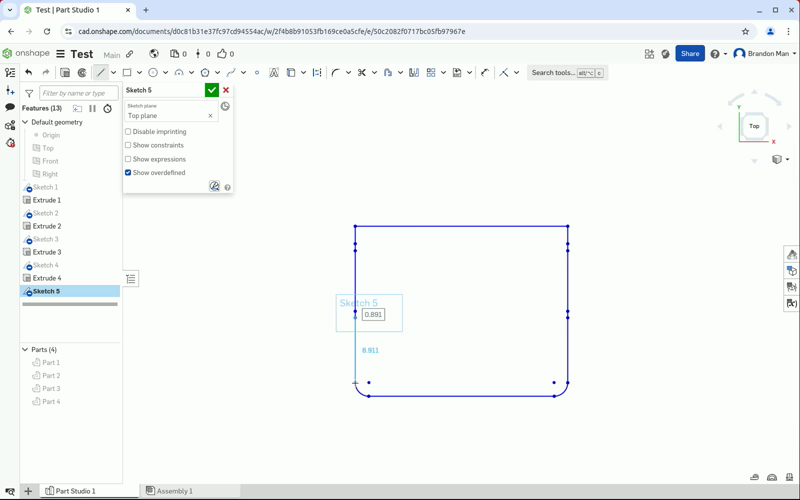
click(355, 382)
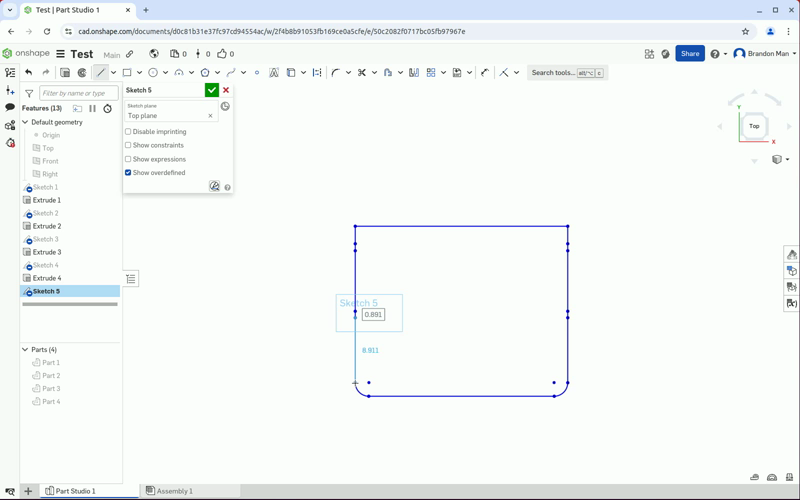
key(esc)
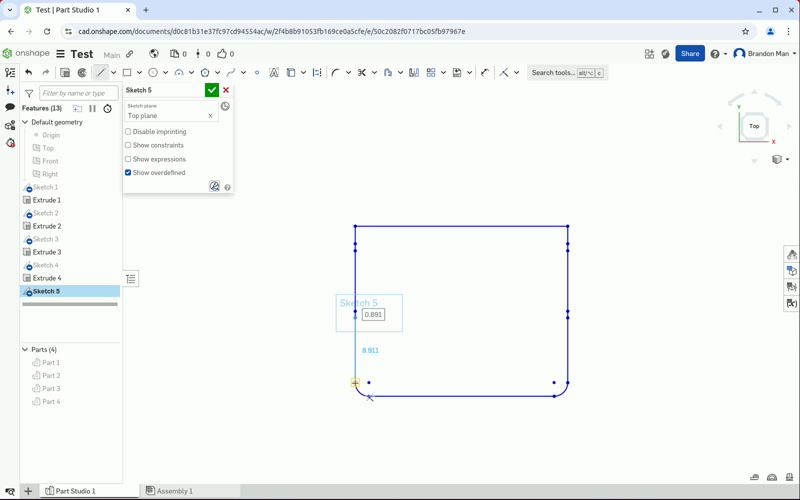
key(l)
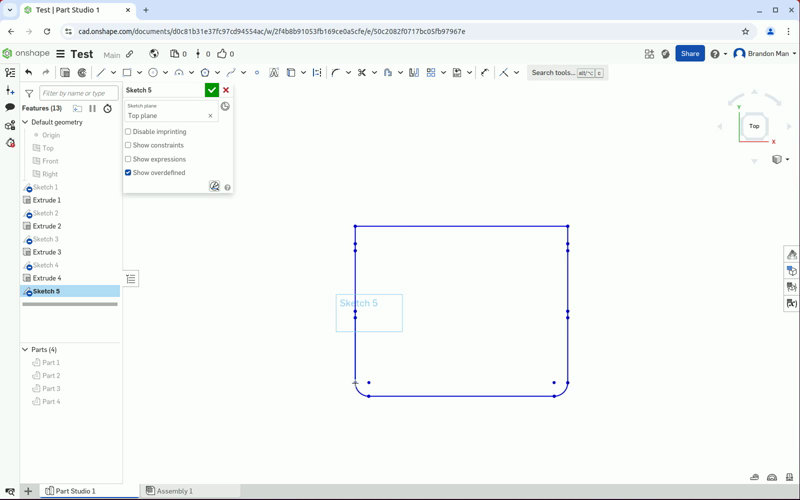
key_down(shift)
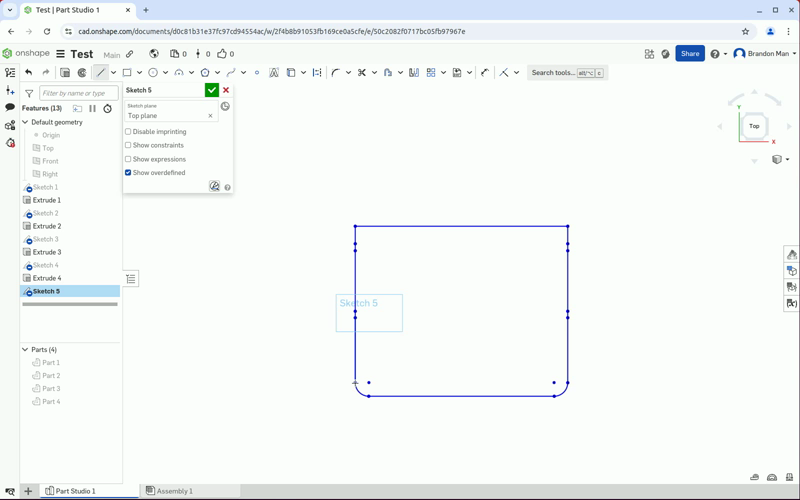
mouse_move(437, 384)
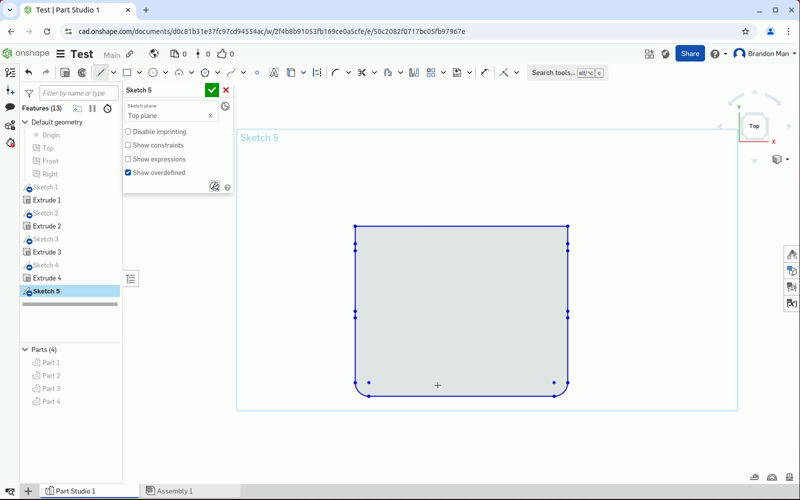
click(437, 384)
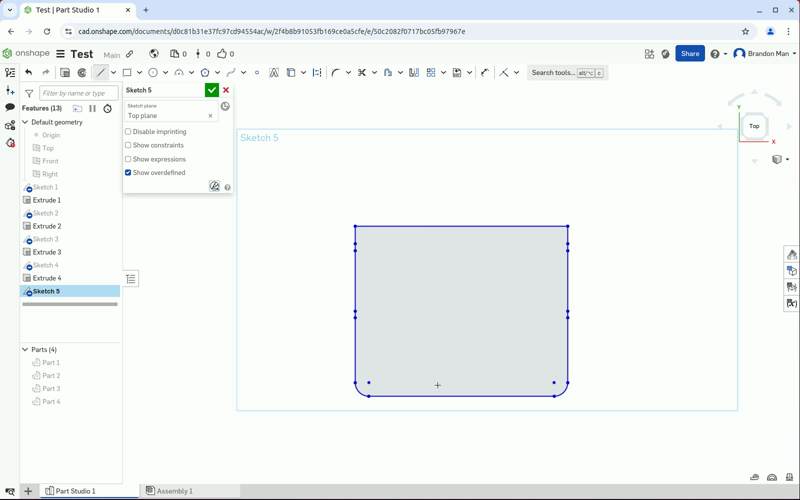
key_up(shift)
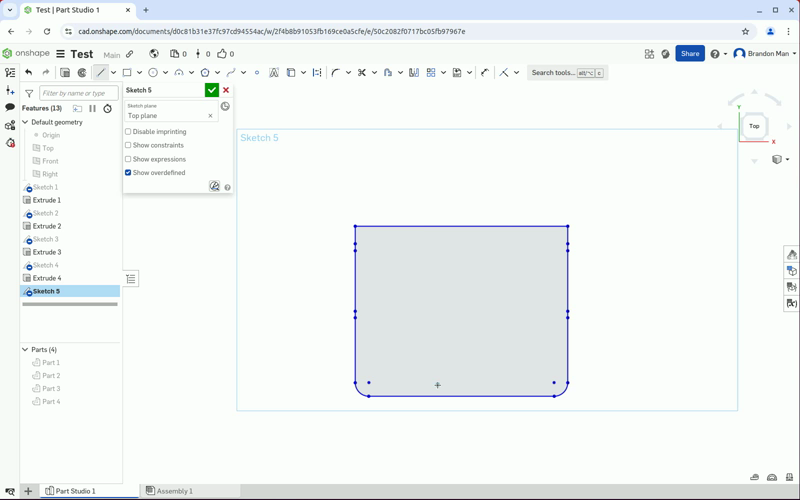
key_down(shift)
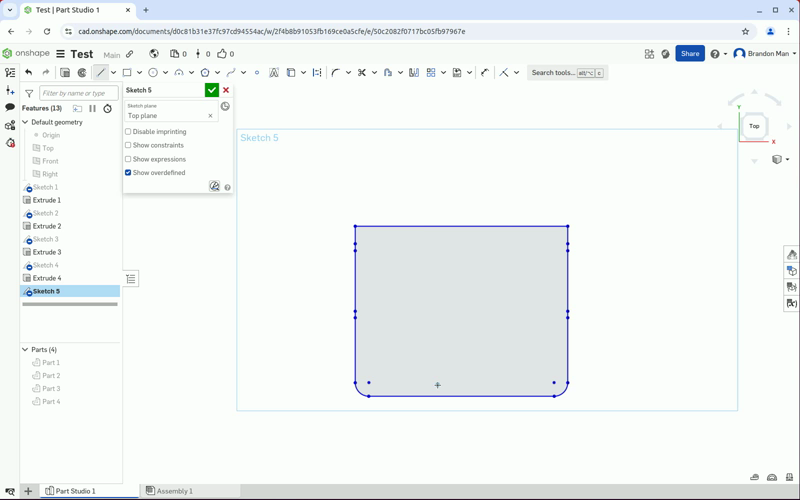
mouse_move(467, 384)
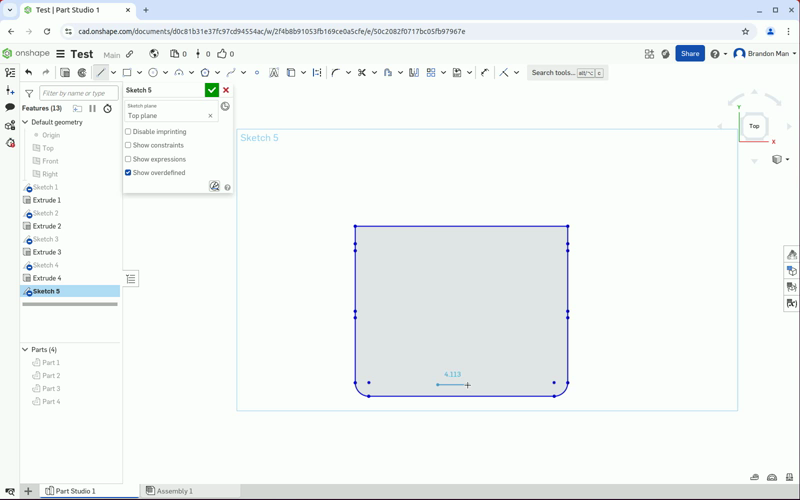
mouse_move(484, 384)
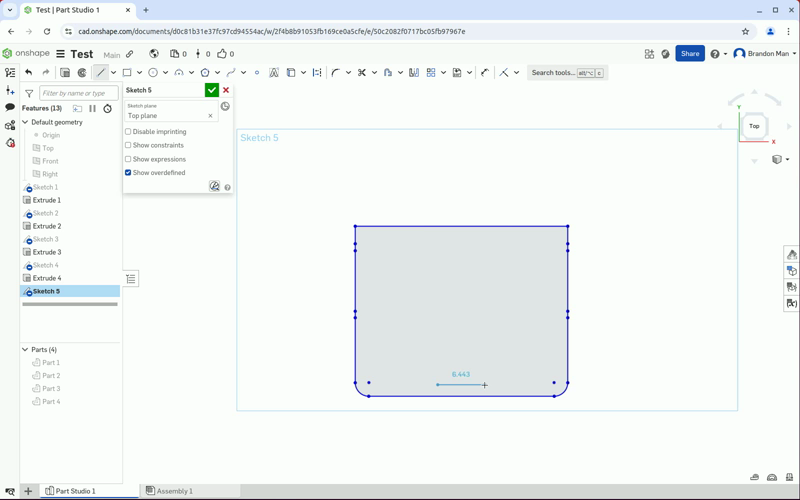
click(484, 384)
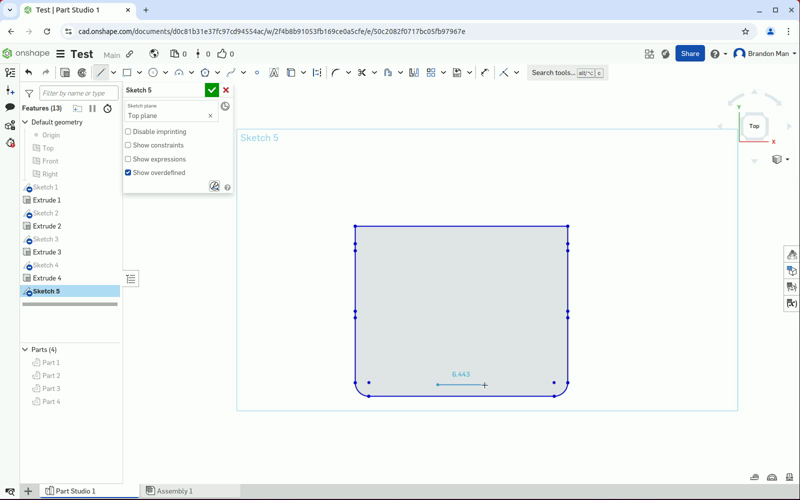
key_up(shift)
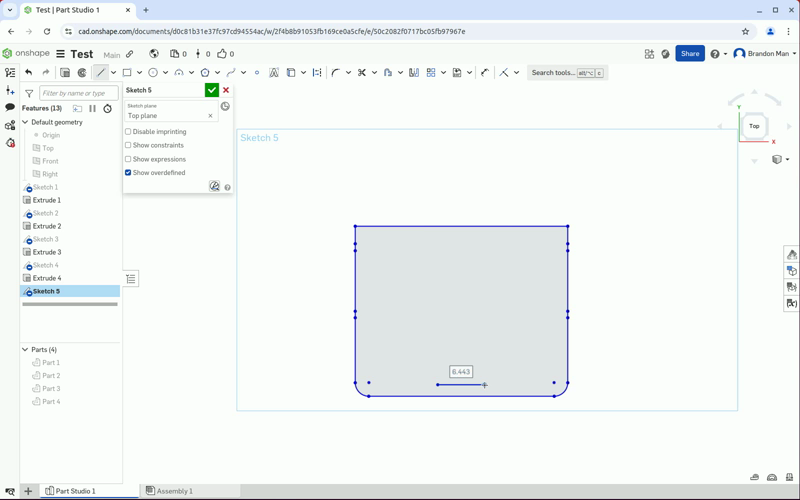
key(esc)
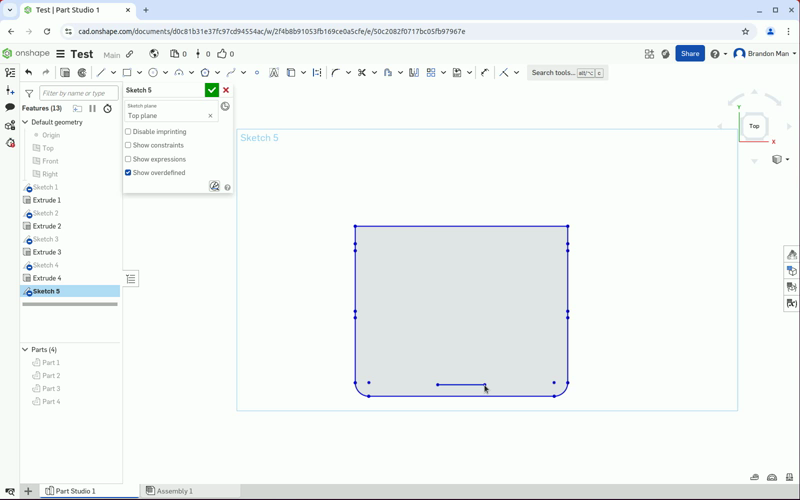
key(a)
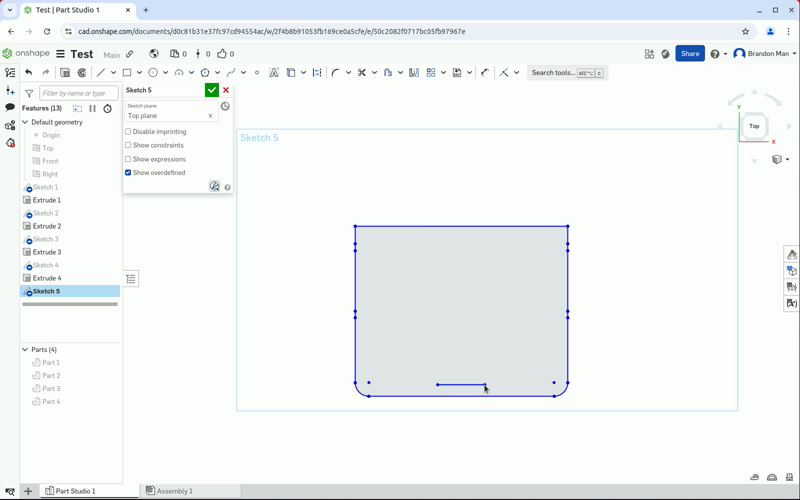
mouse_move(484, 384)
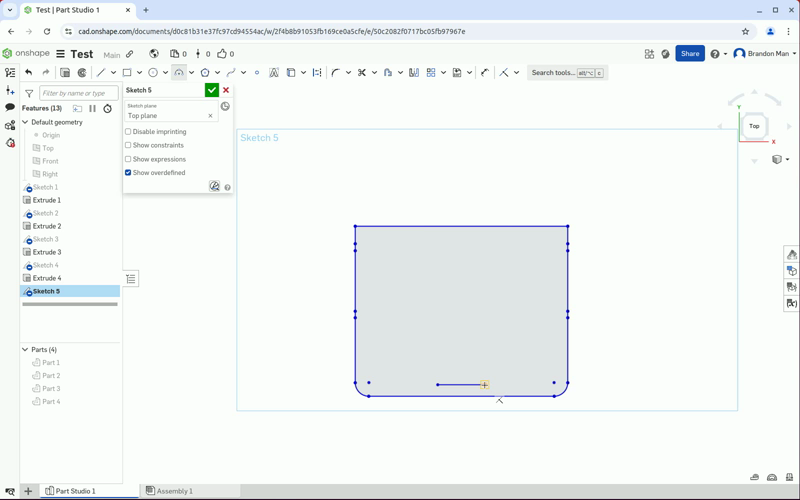
click(484, 384)
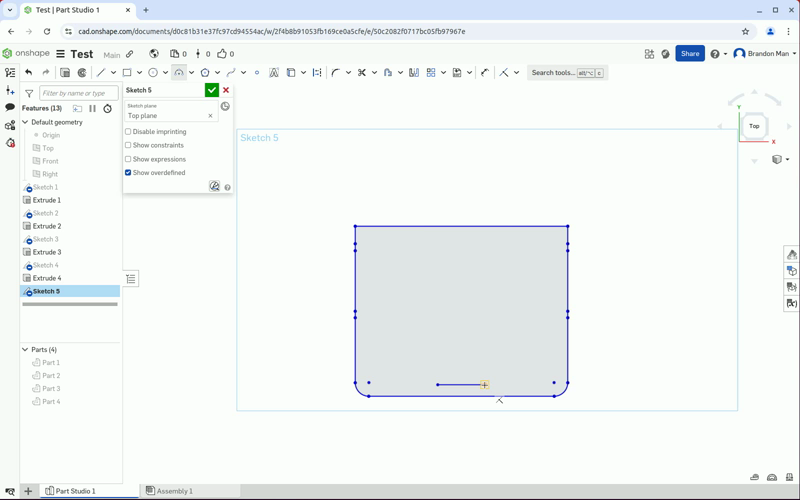
key_down(shift)
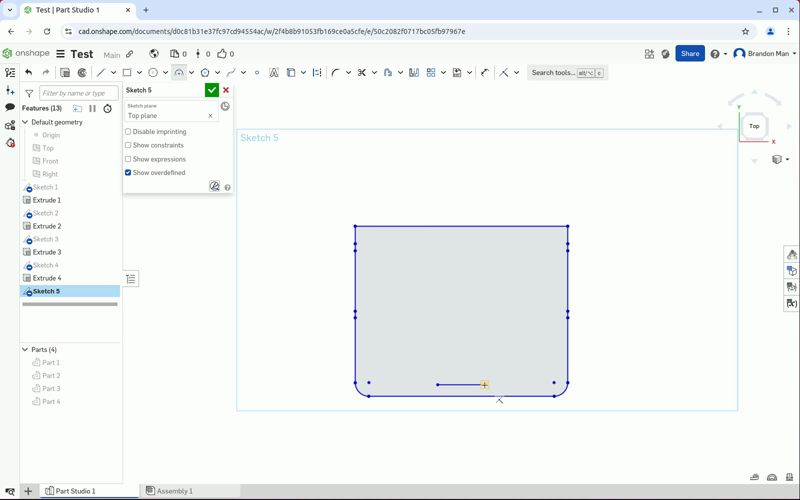
mouse_move(484, 380)
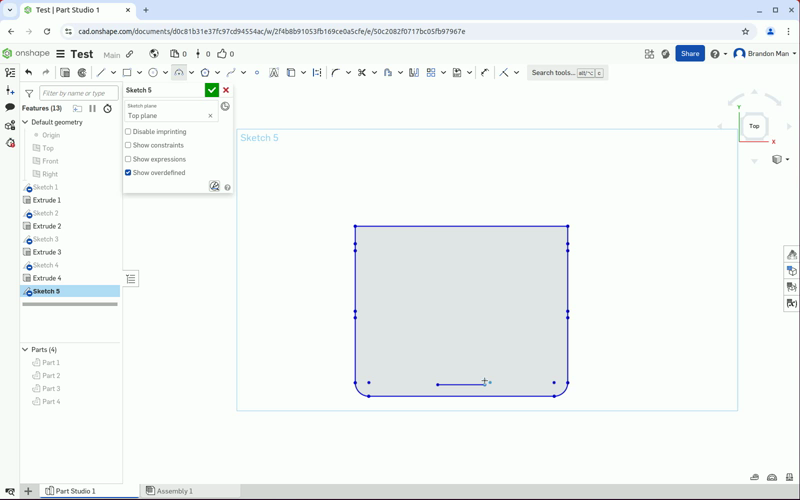
scroll(6)
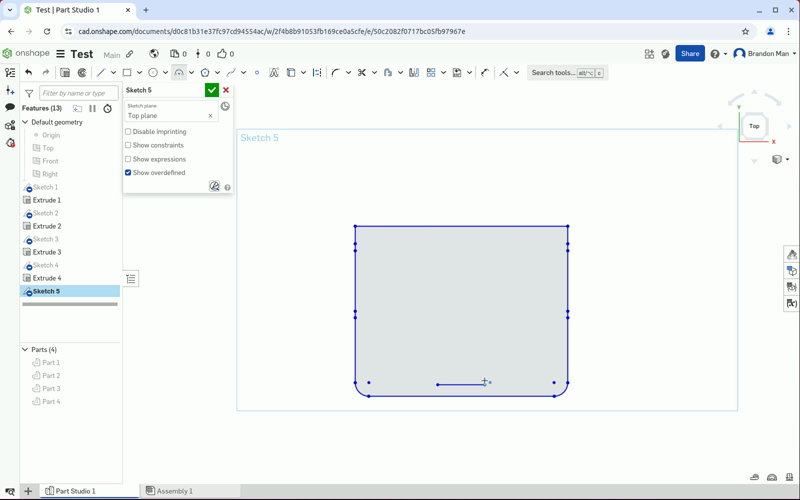
scroll(6)
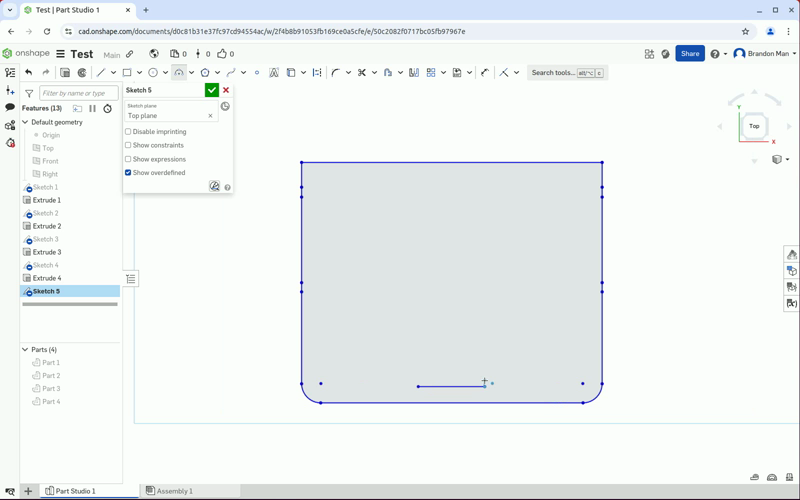
scroll(6)
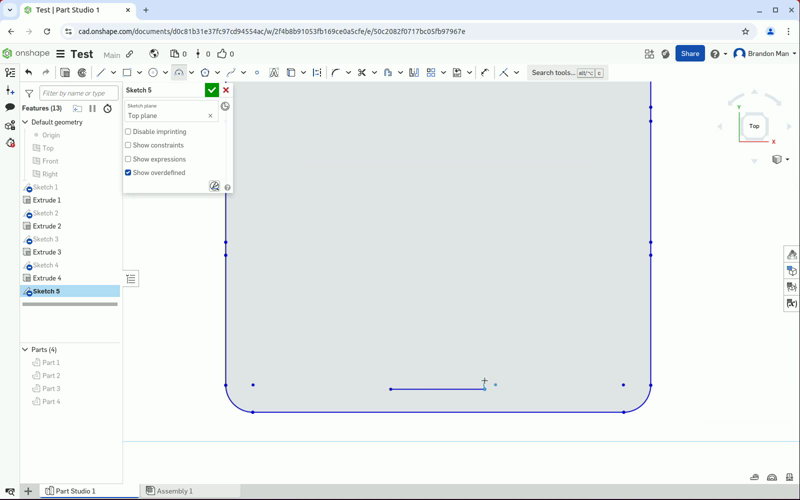
scroll(6)
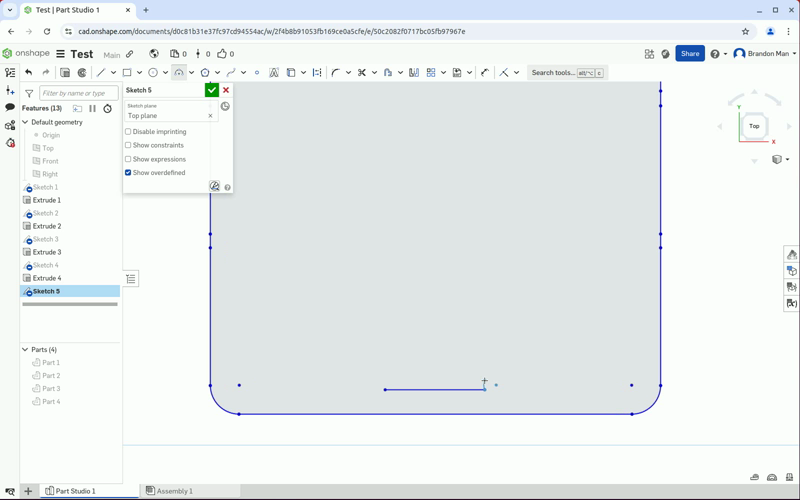
scroll(6)
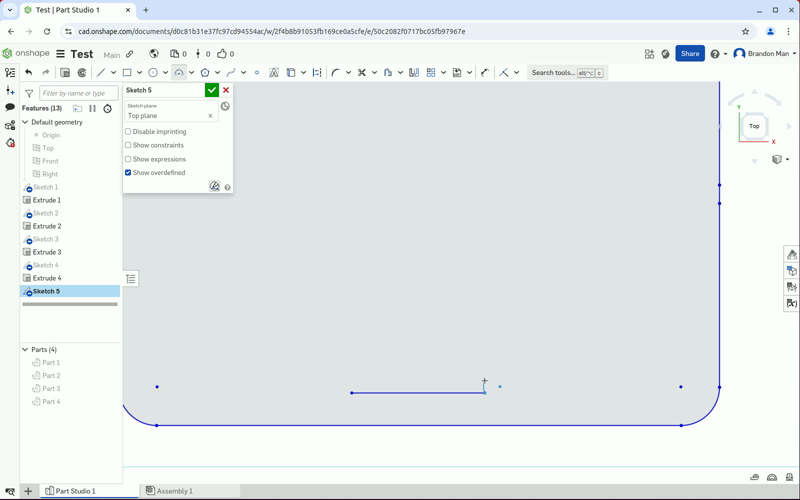
scroll(6)
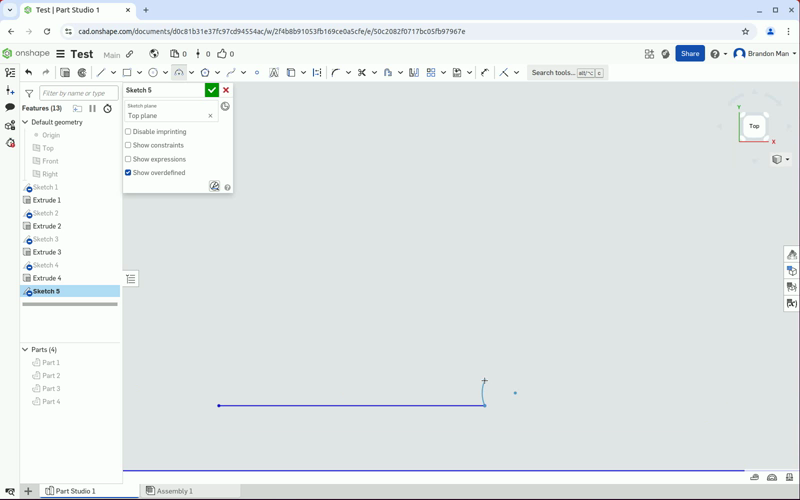
scroll(6)
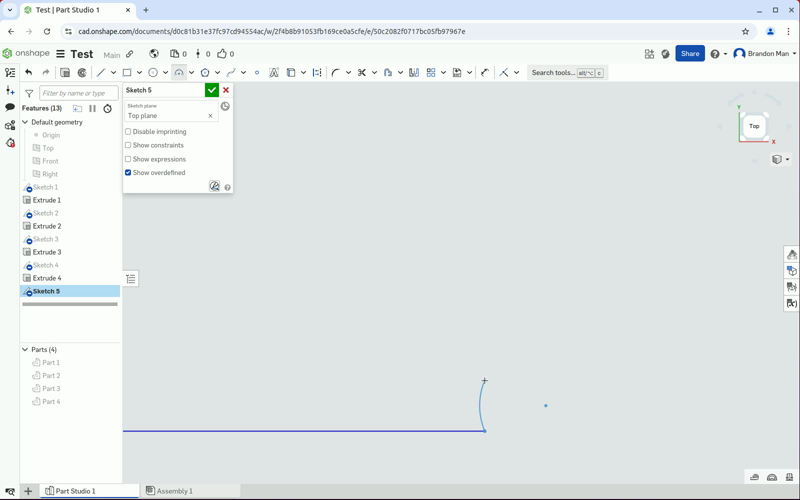
click(484, 380)
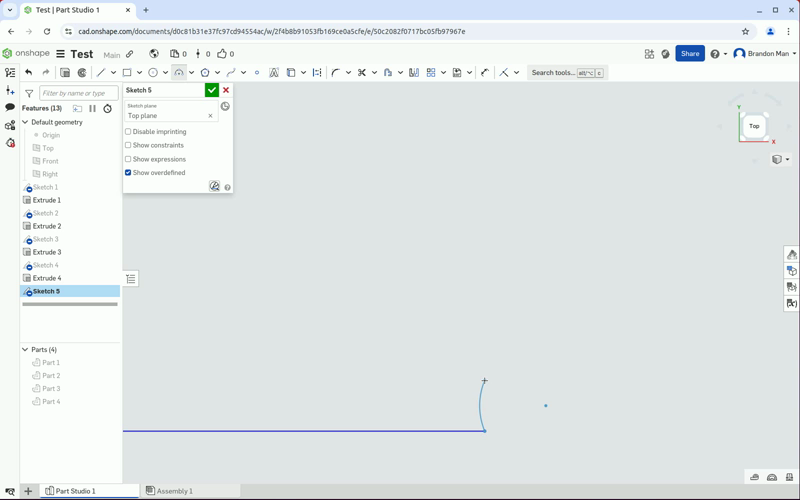
scroll(-6)
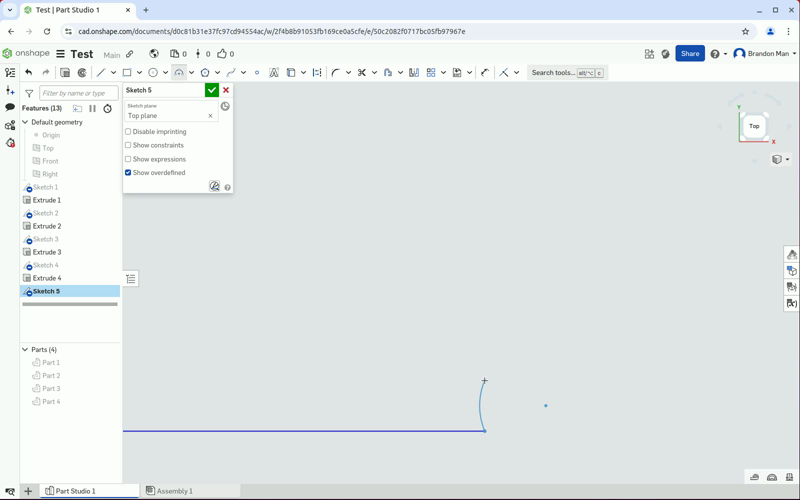
scroll(-6)
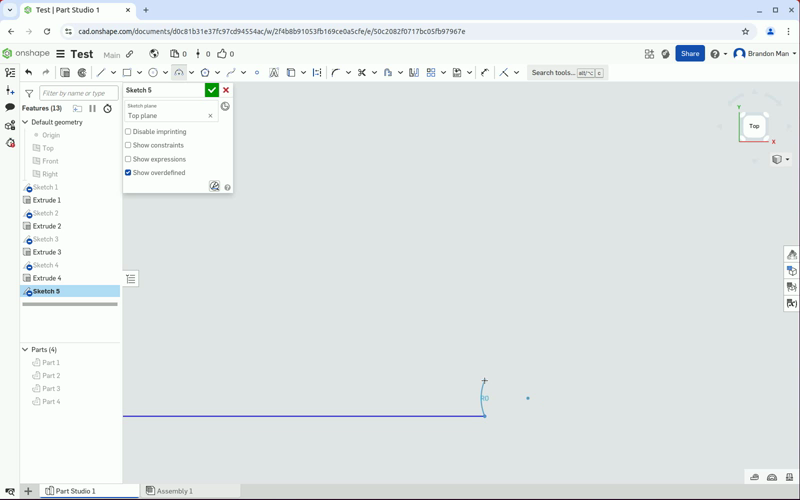
scroll(-6)
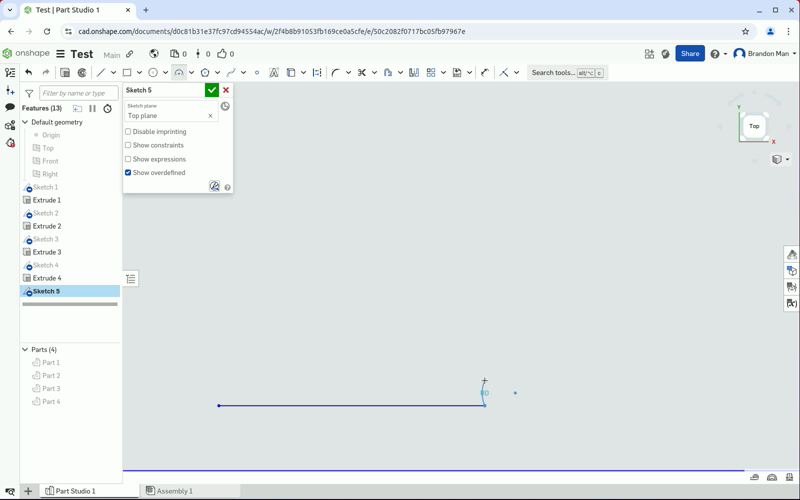
scroll(-6)
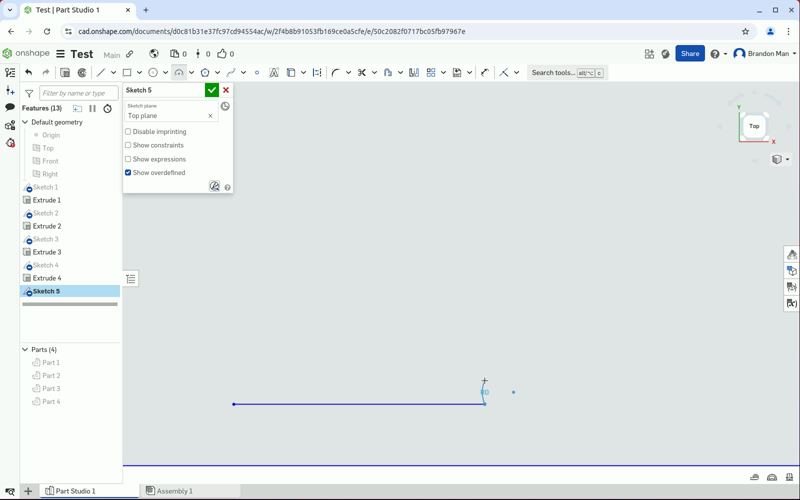
scroll(-6)
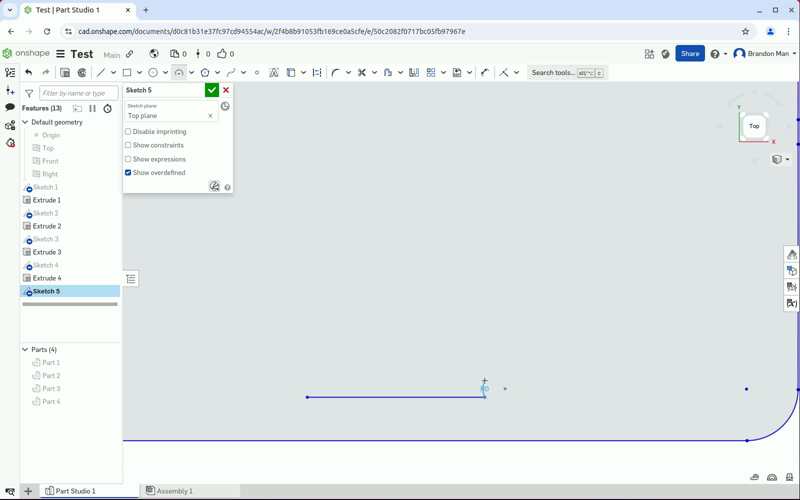
scroll(-6)
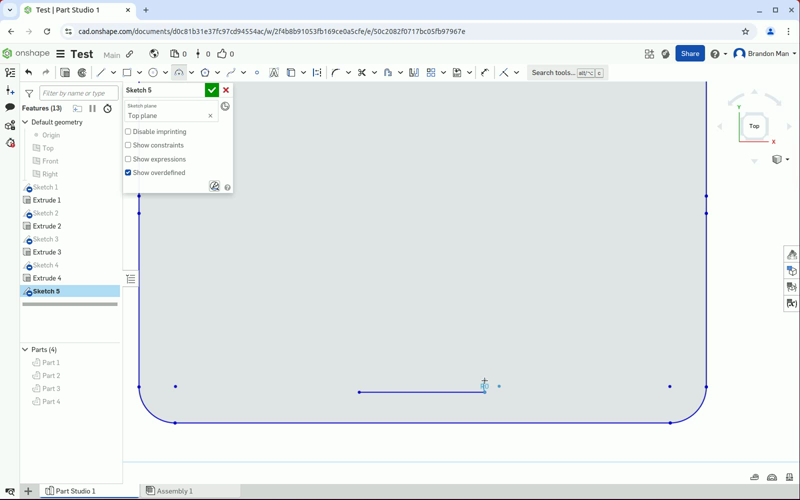
scroll(-6)
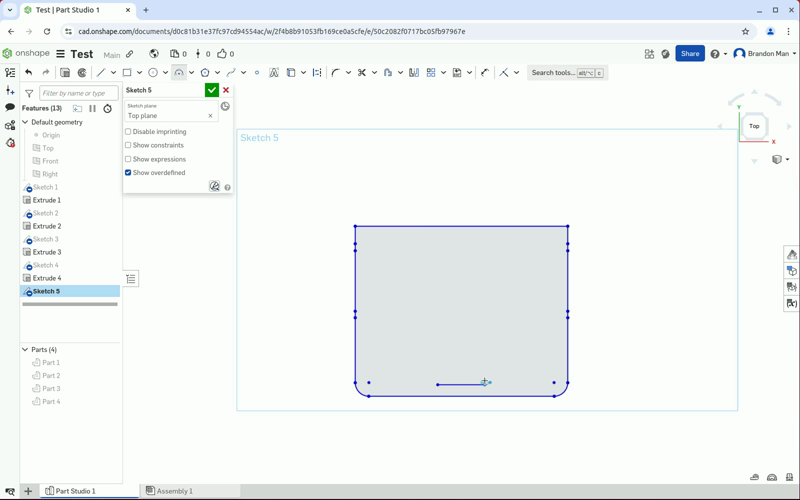
mouse_move(487, 382)
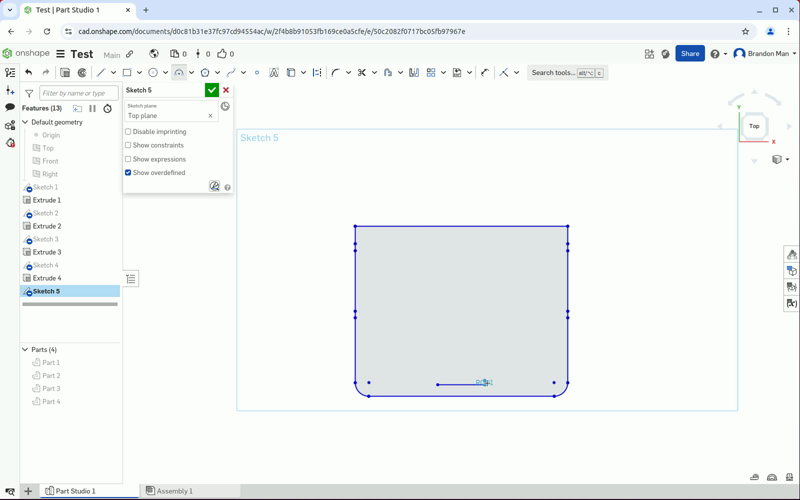
scroll(6)
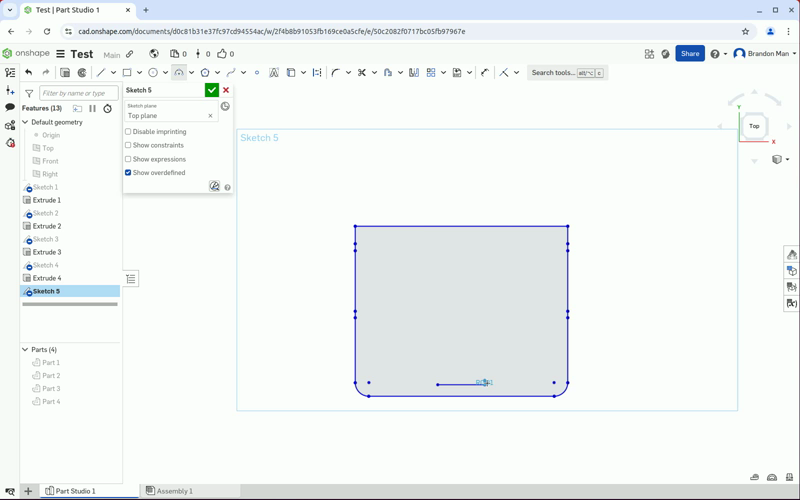
scroll(6)
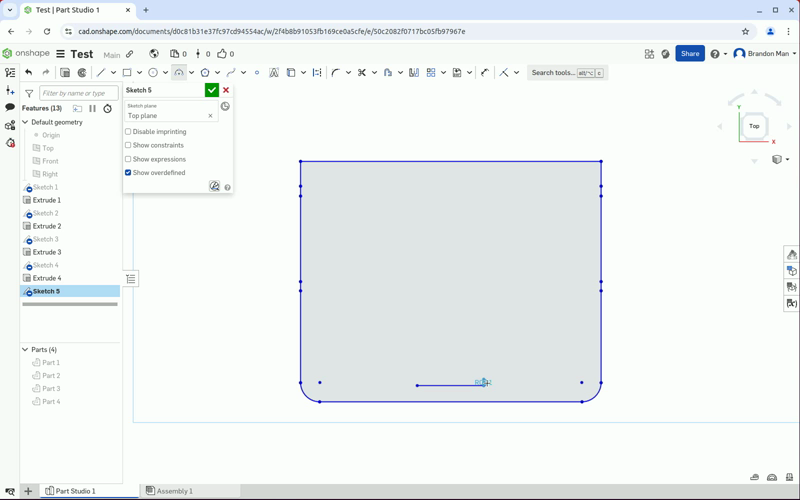
scroll(6)
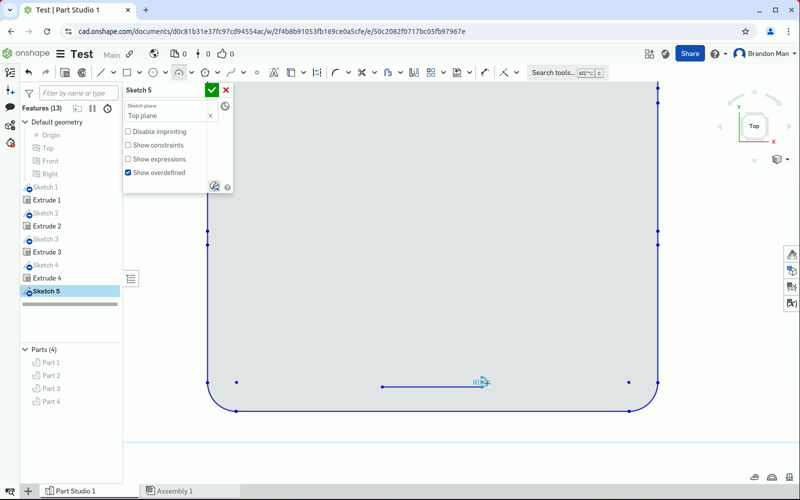
scroll(6)
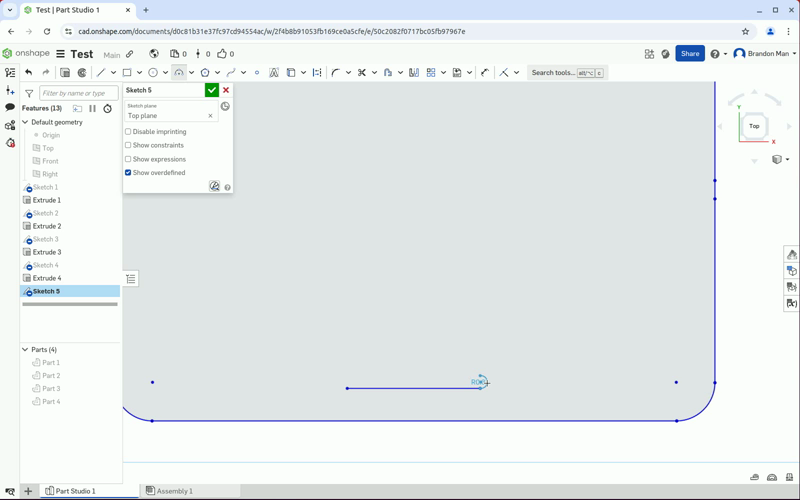
scroll(6)
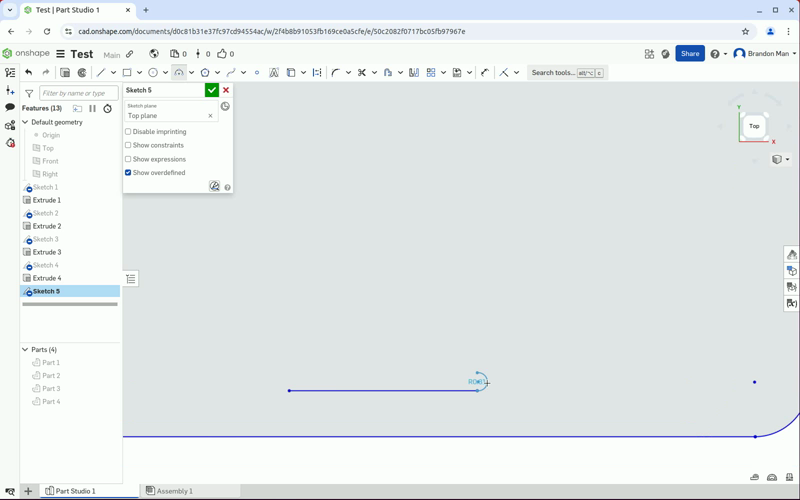
scroll(6)
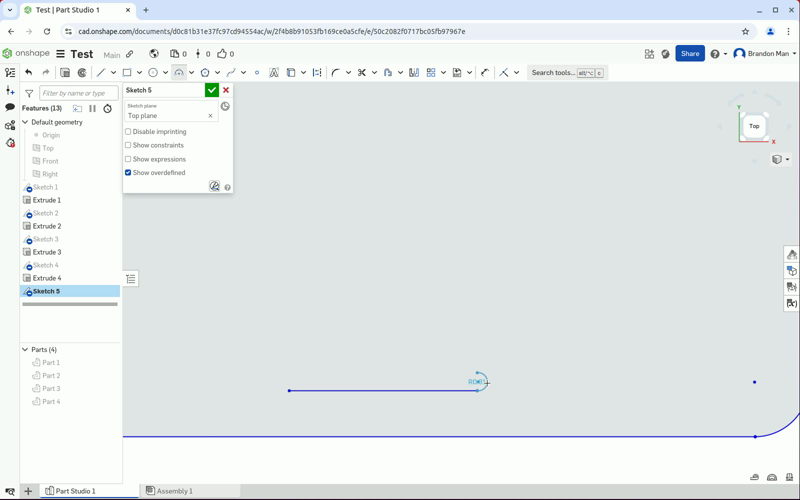
scroll(6)
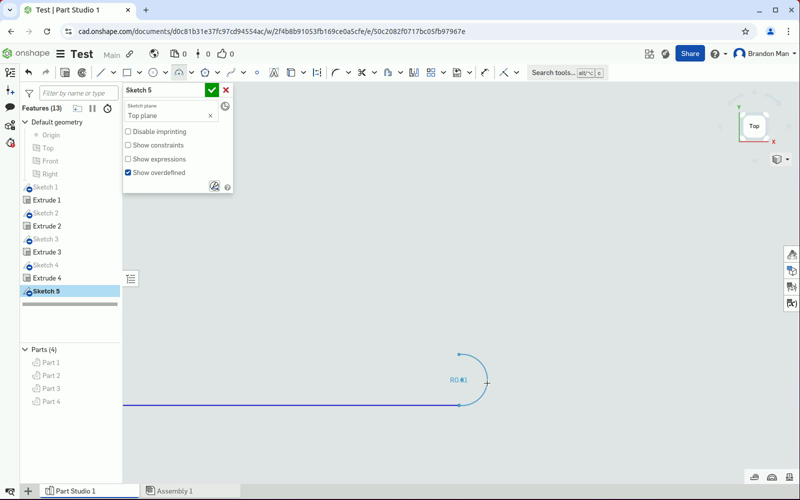
click(487, 382)
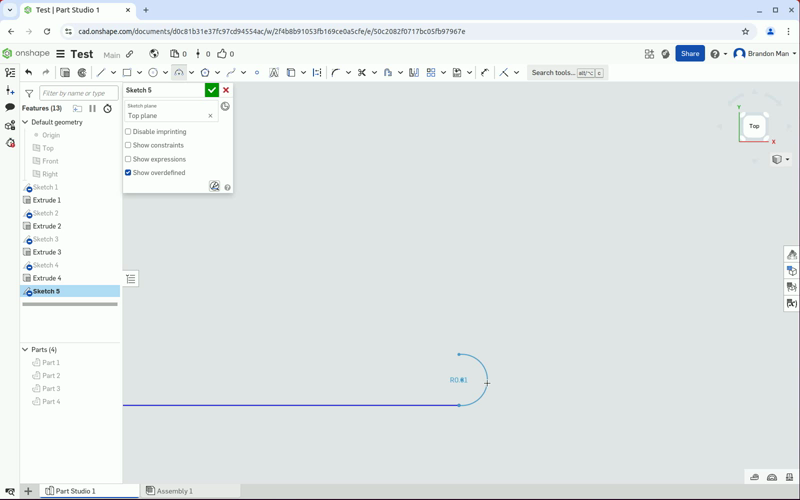
scroll(-6)
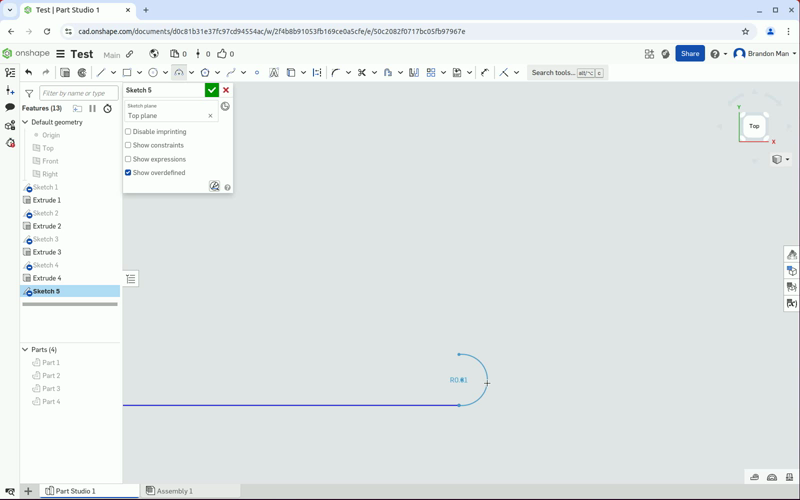
scroll(-6)
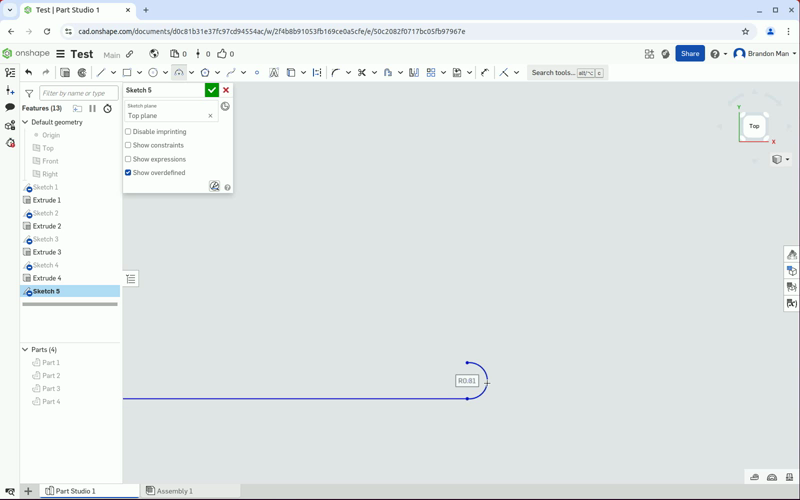
scroll(-6)
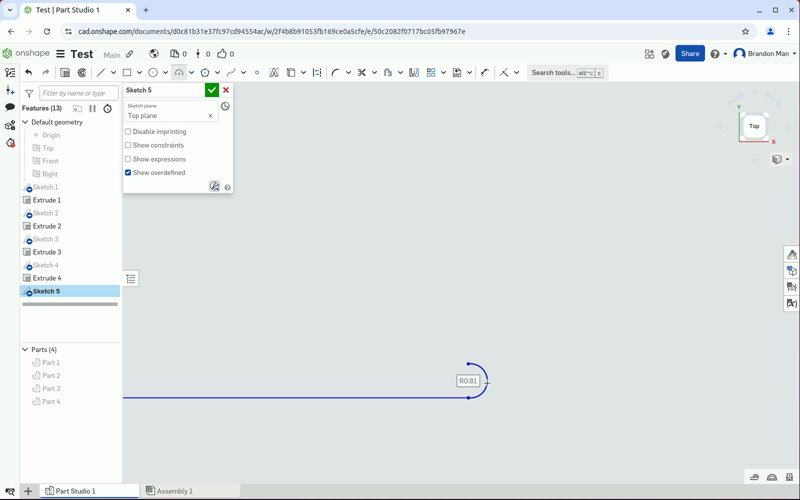
scroll(-6)
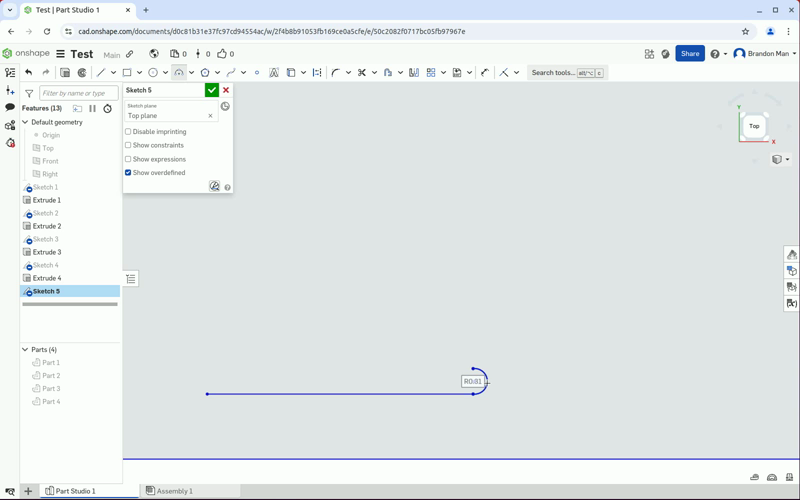
scroll(-6)
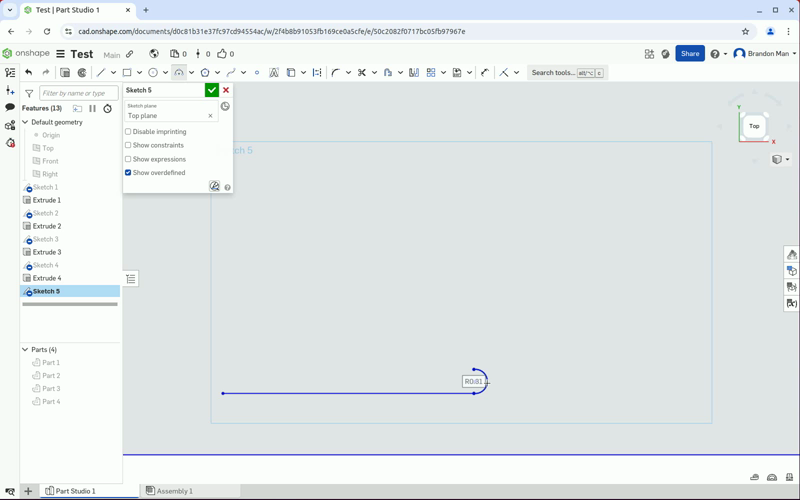
scroll(-6)
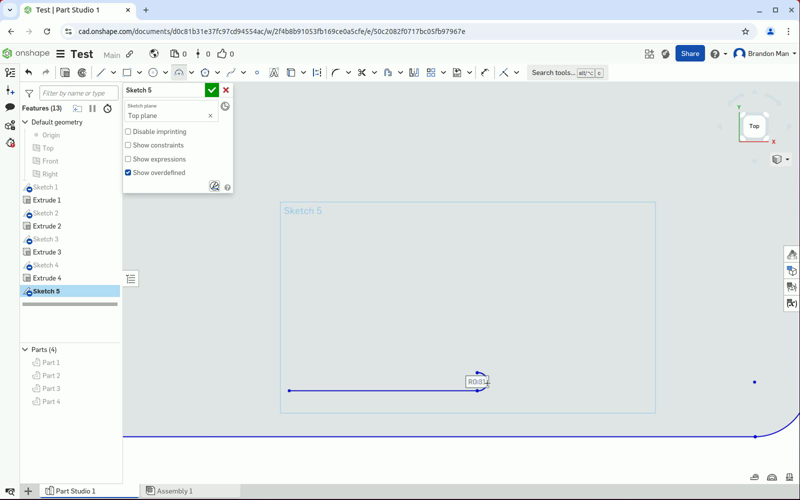
scroll(-6)
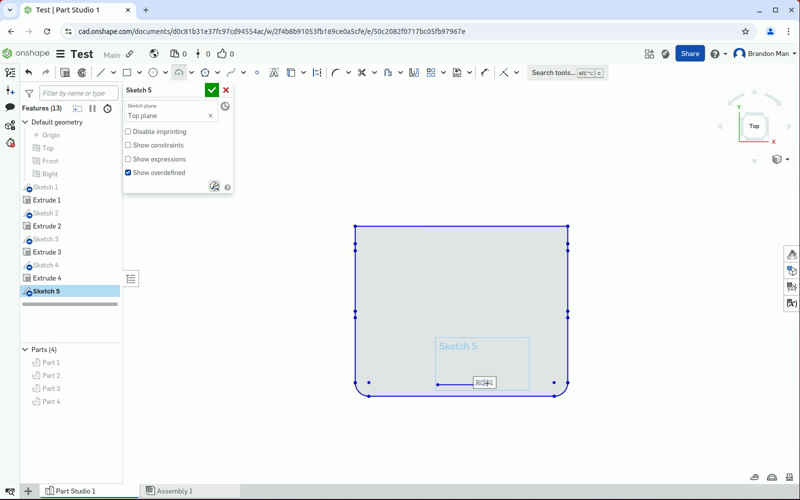
key_up(shift)
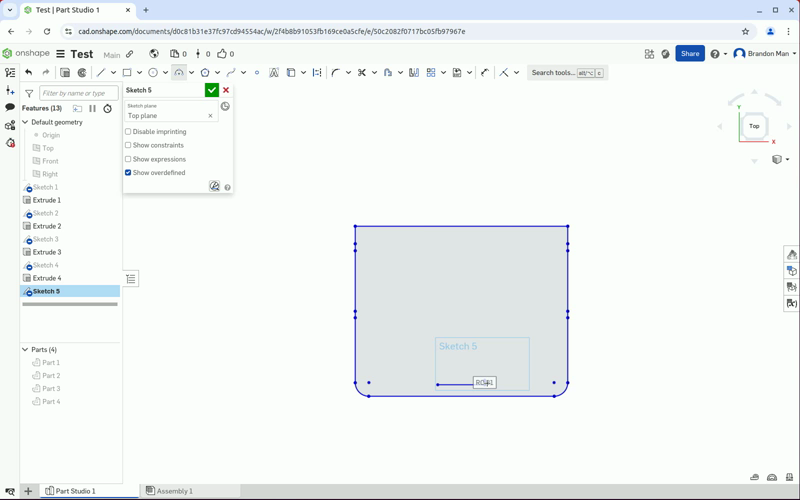
key(esc)
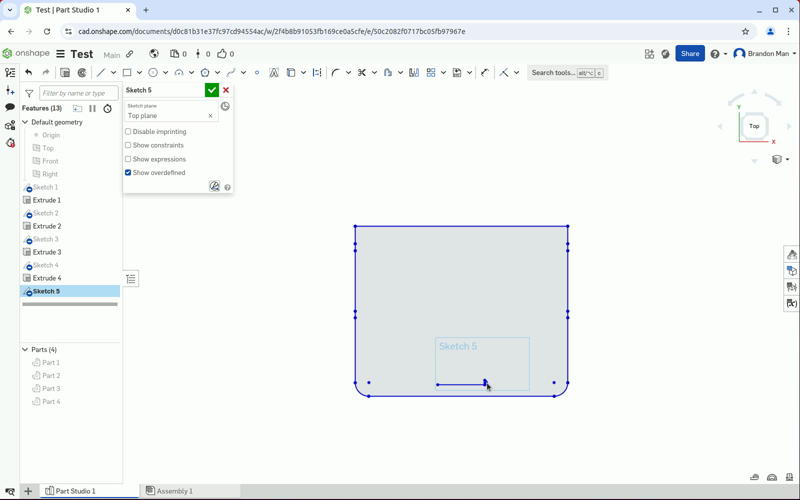
key(l)
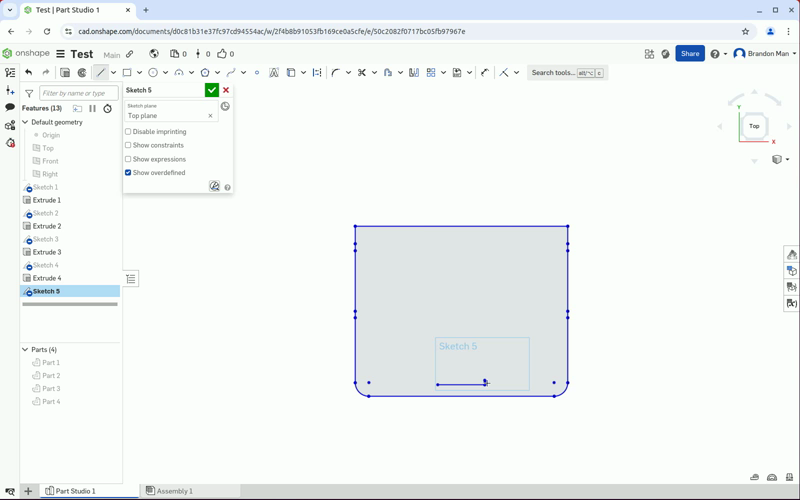
mouse_move(484, 380)
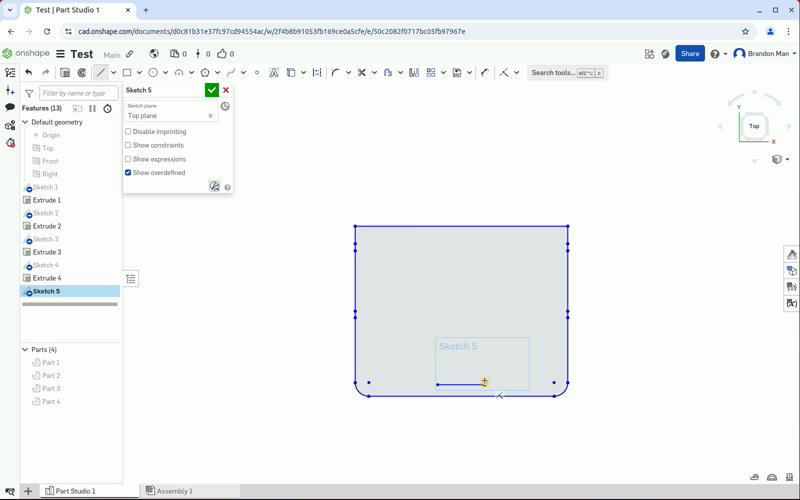
scroll(6)
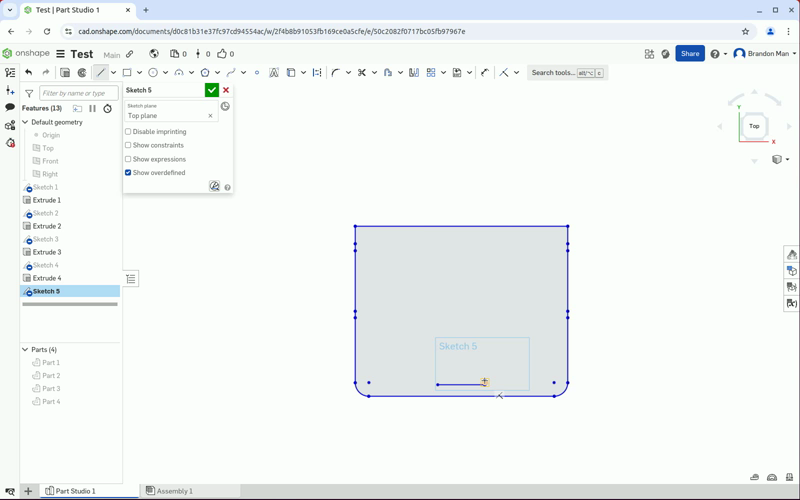
scroll(6)
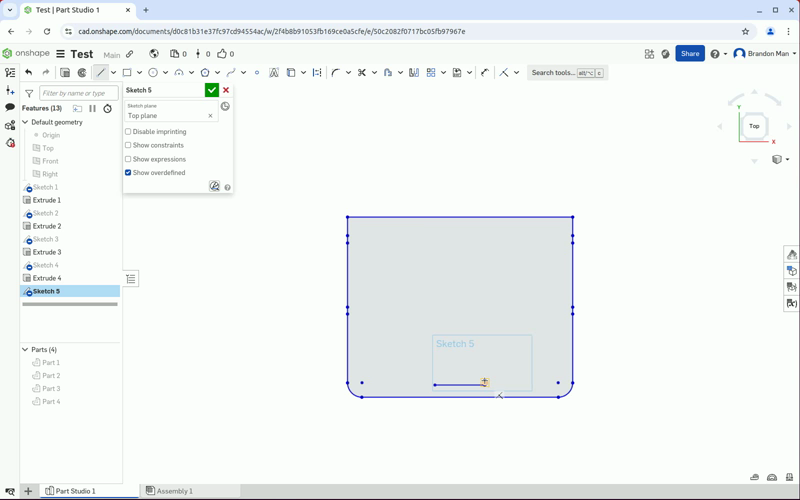
scroll(6)
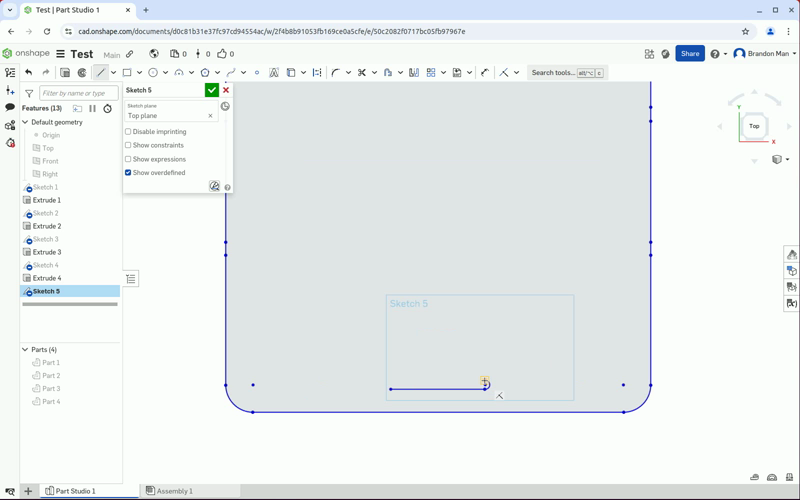
scroll(6)
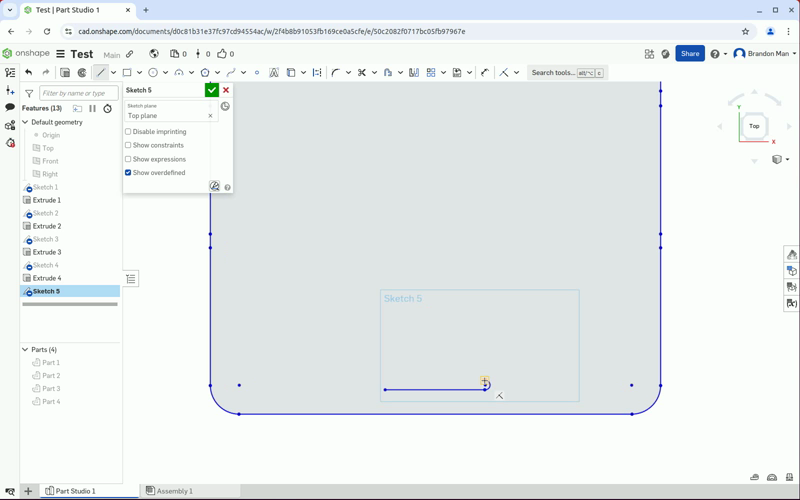
scroll(6)
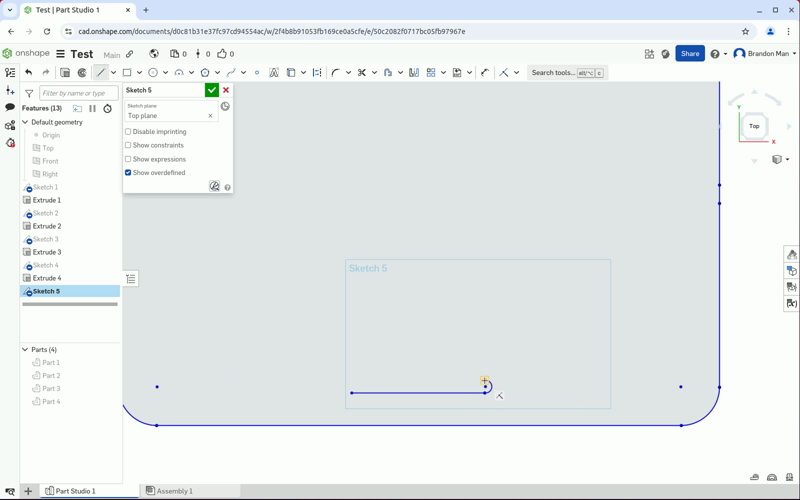
scroll(6)
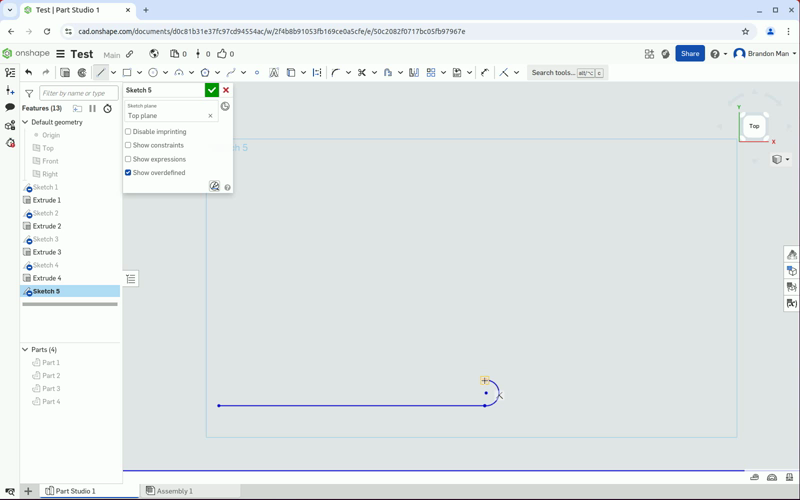
scroll(6)
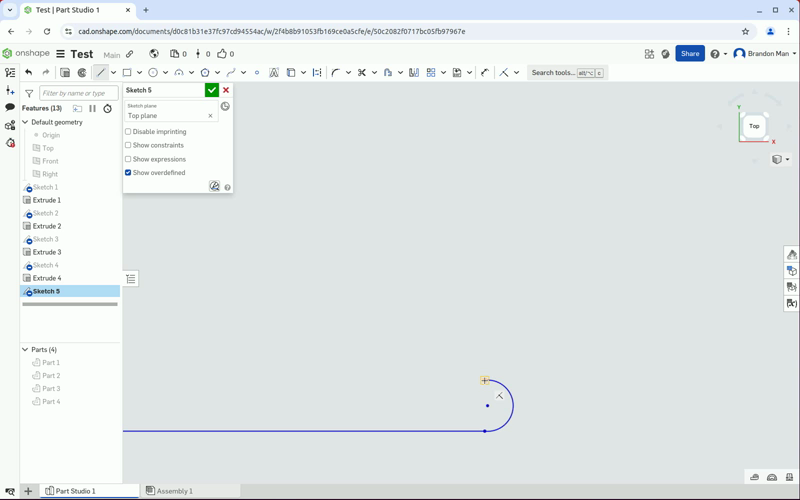
click(484, 380)
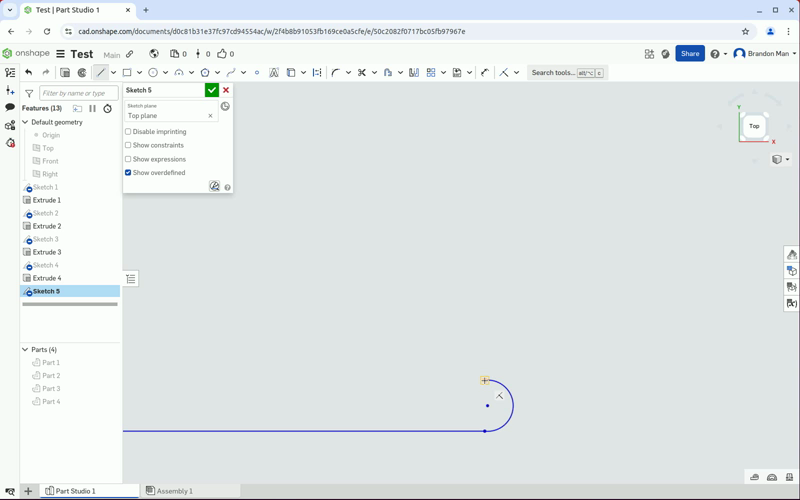
scroll(-6)
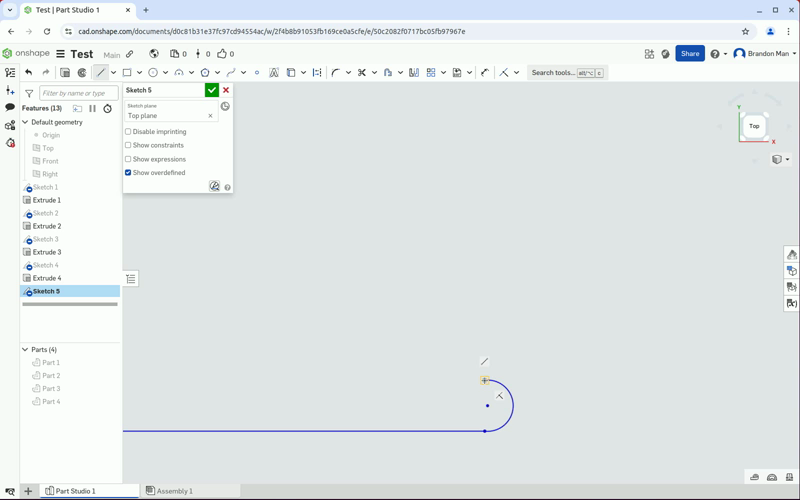
scroll(-6)
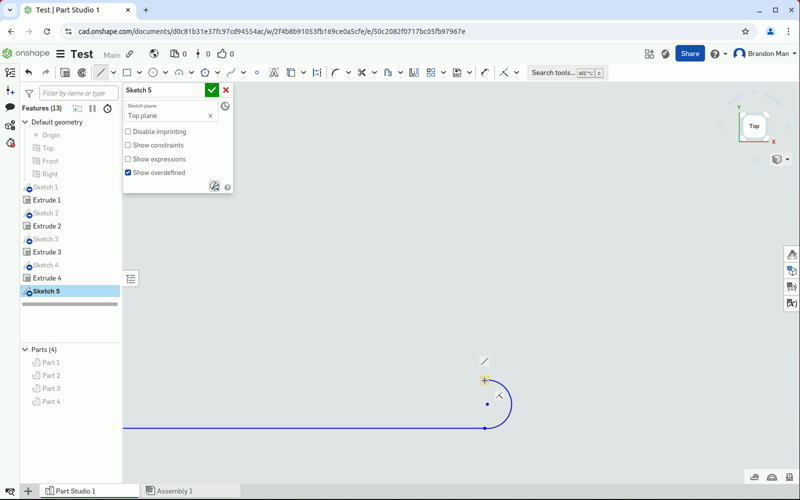
scroll(-6)
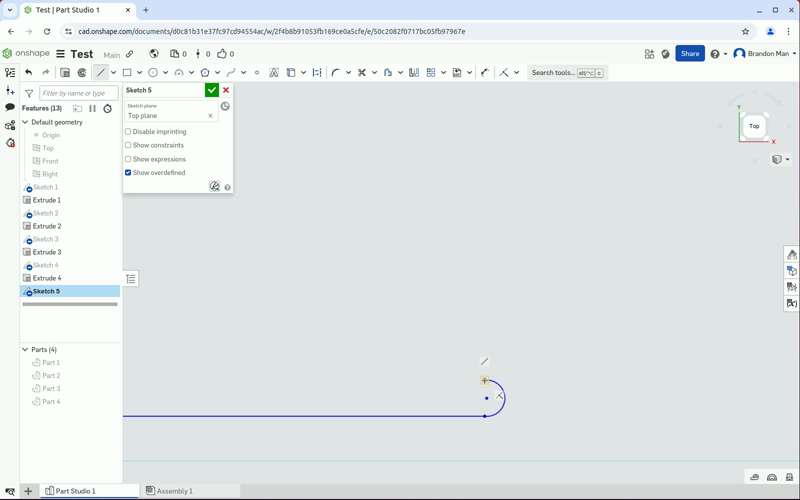
scroll(-6)
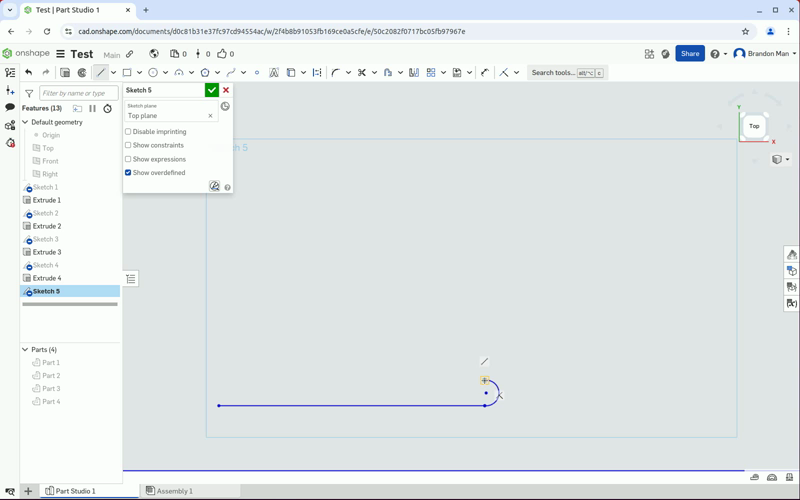
scroll(-6)
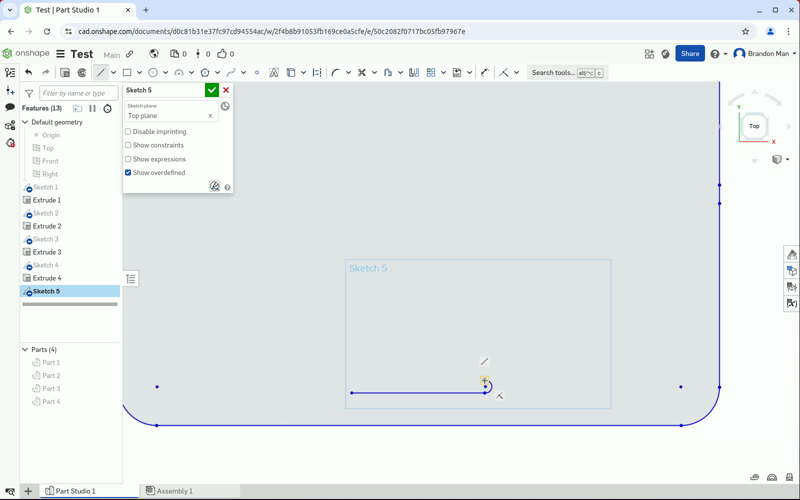
scroll(-6)
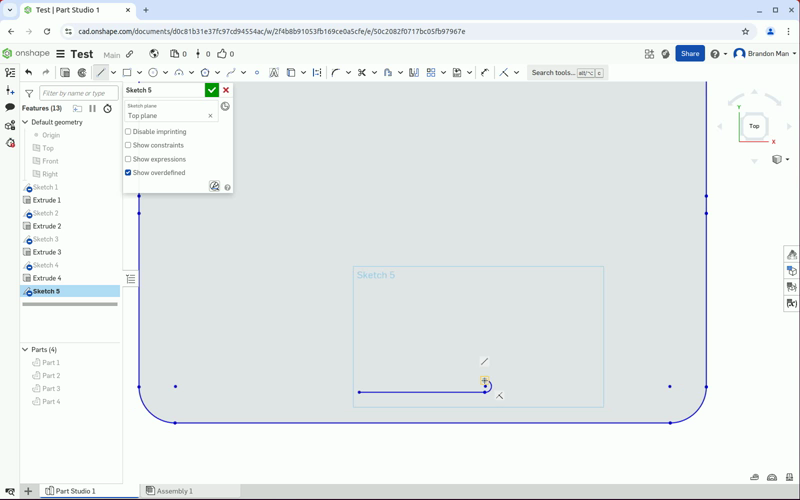
scroll(-6)
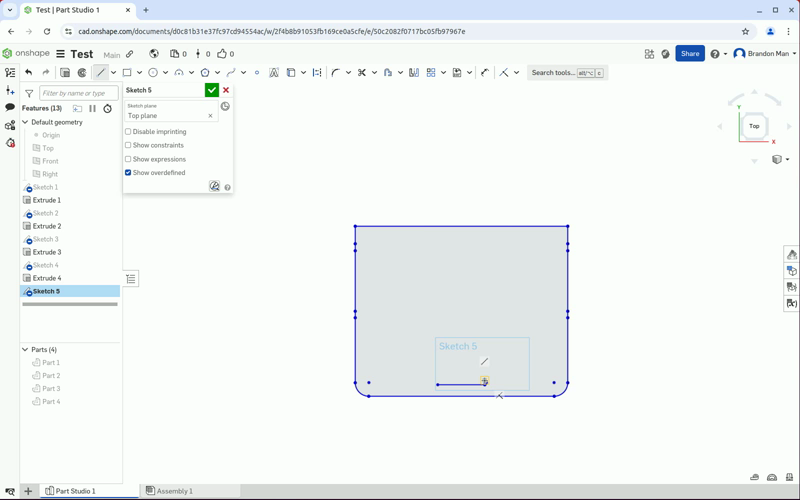
key_down(shift)
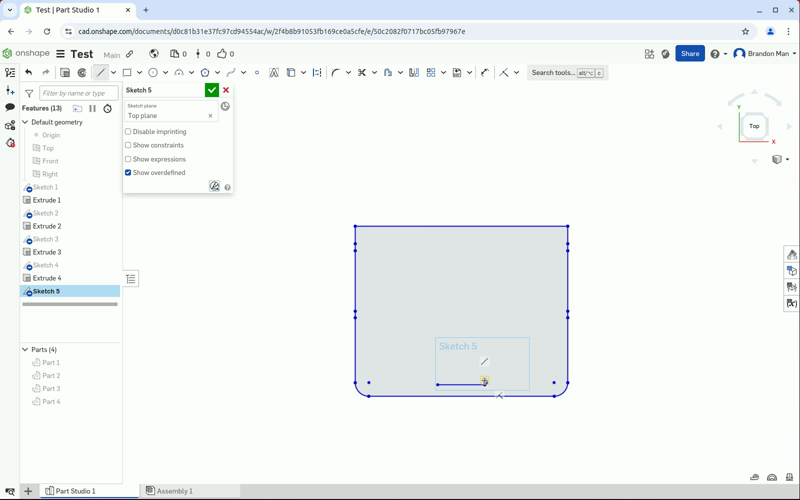
mouse_move(514, 380)
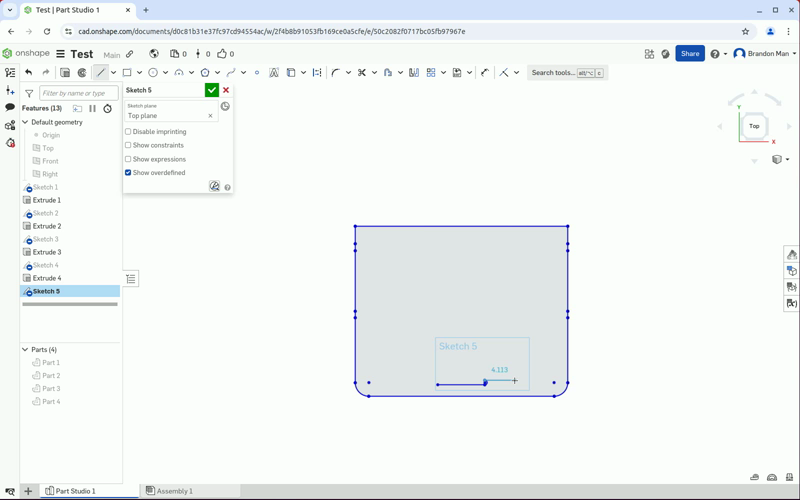
mouse_move(437, 380)
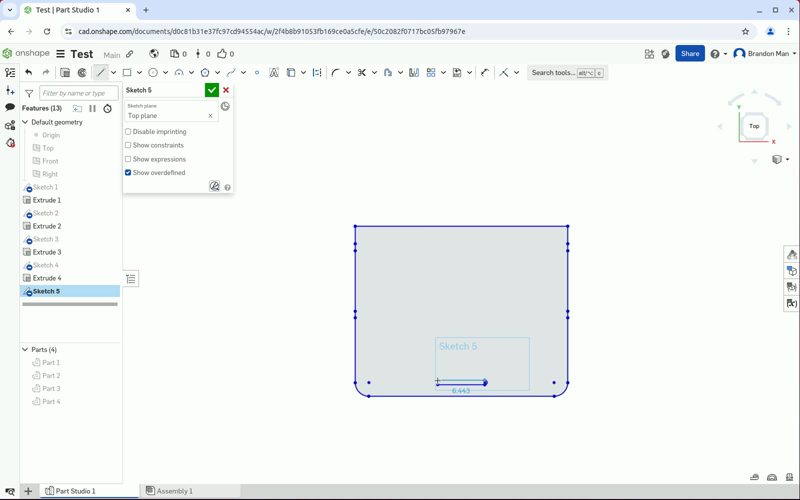
scroll(6)
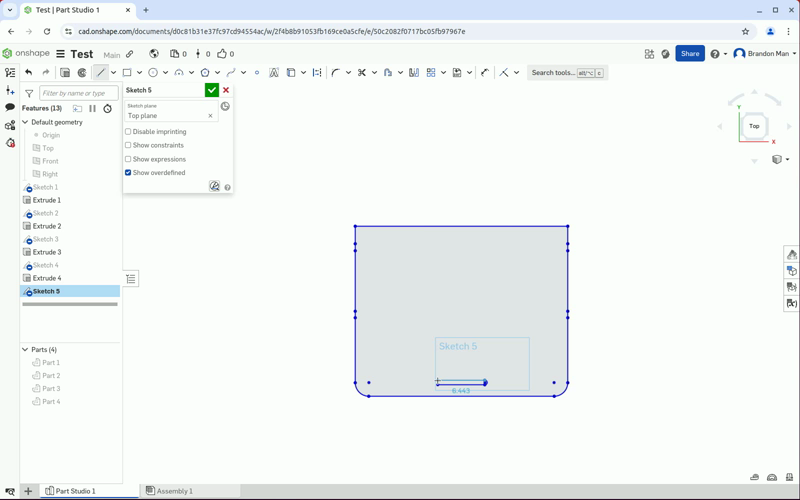
scroll(6)
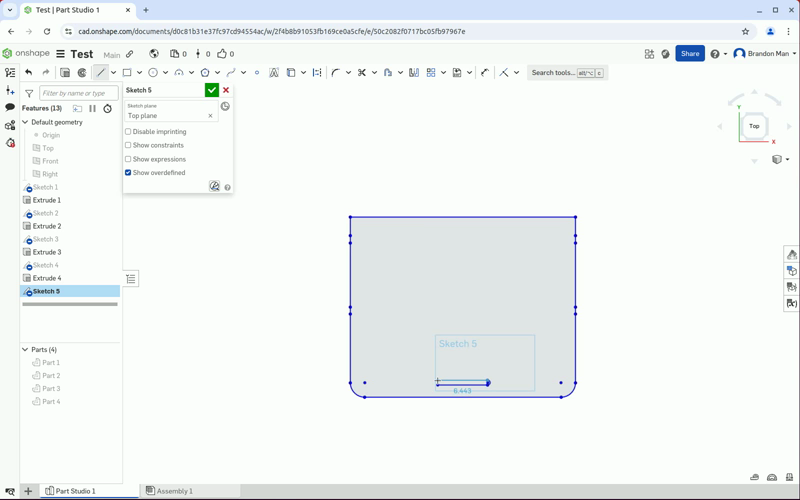
scroll(6)
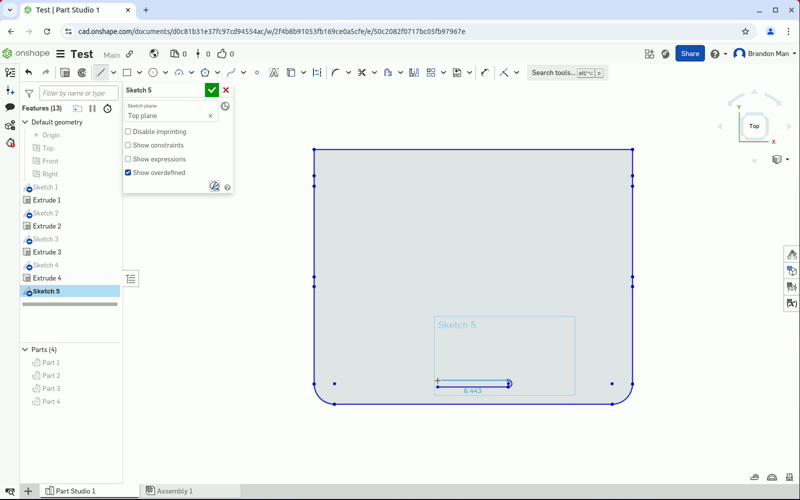
scroll(6)
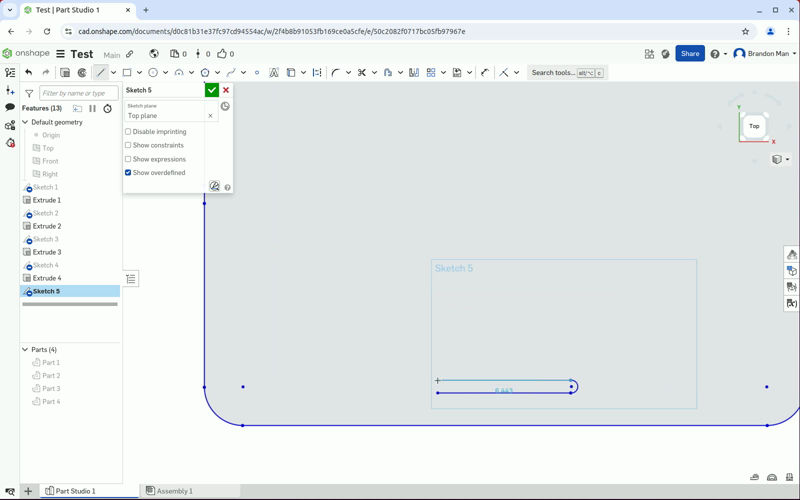
scroll(6)
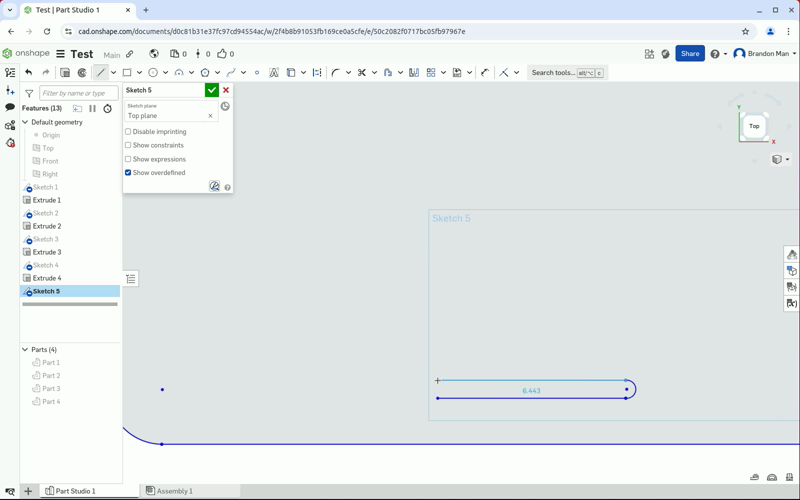
scroll(6)
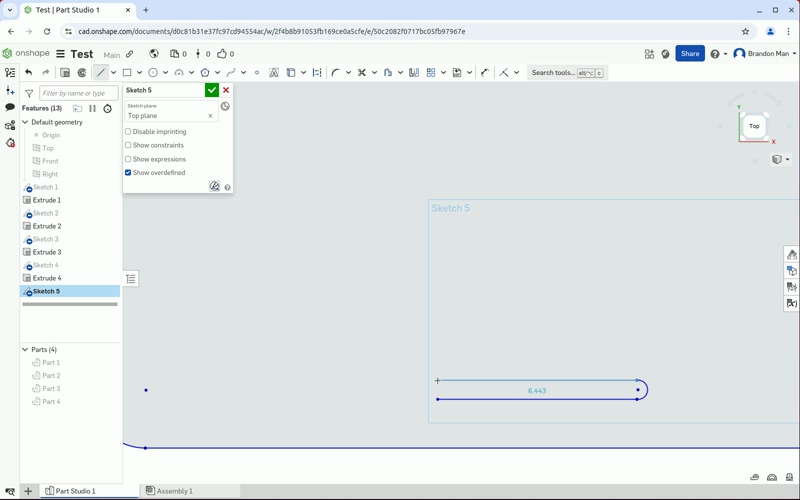
scroll(6)
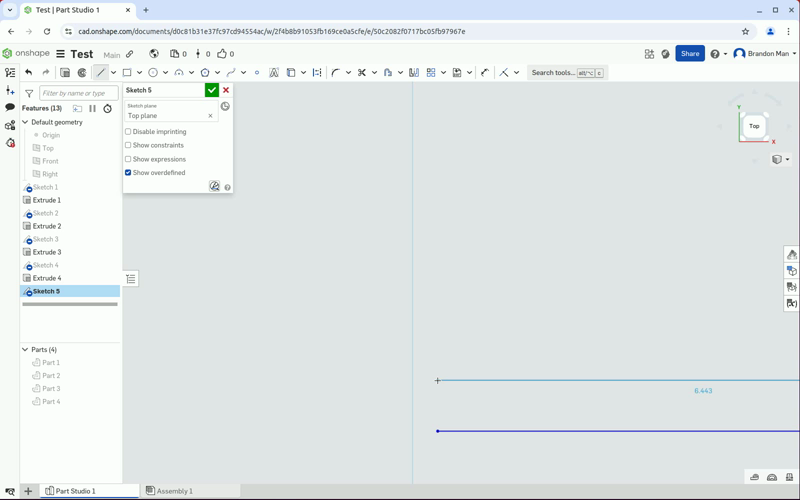
click(437, 380)
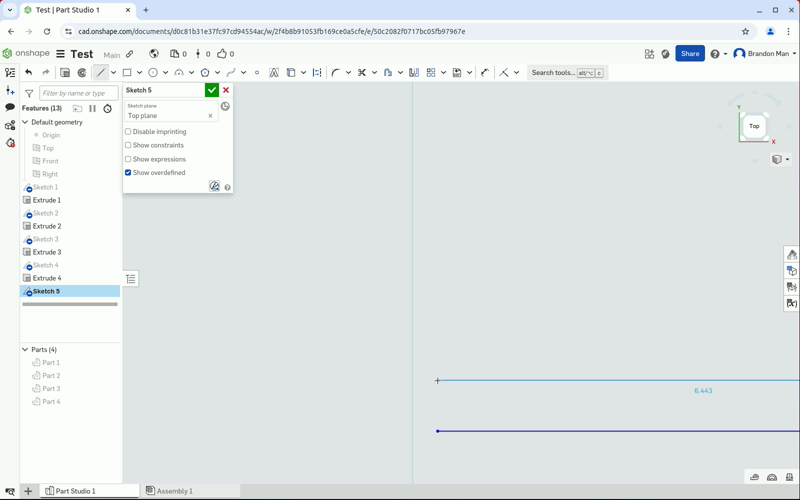
scroll(-6)
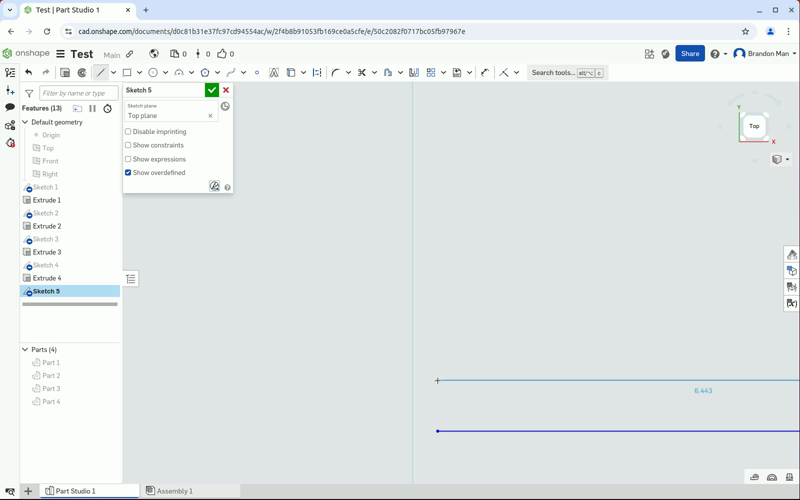
scroll(-6)
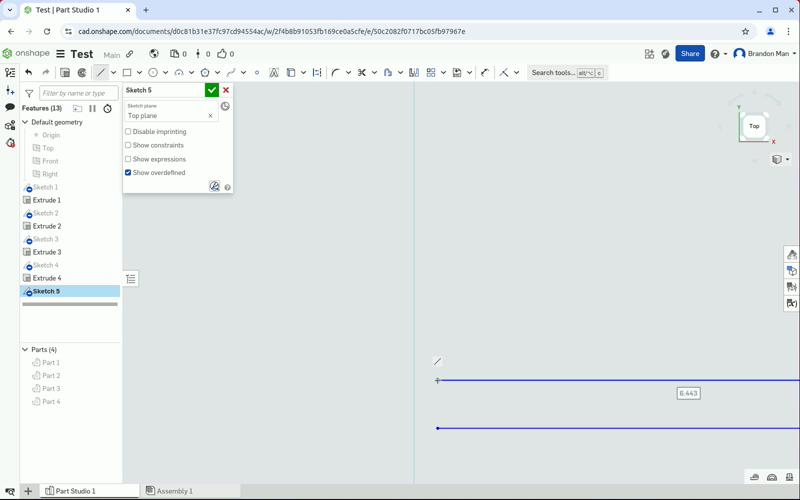
scroll(-6)
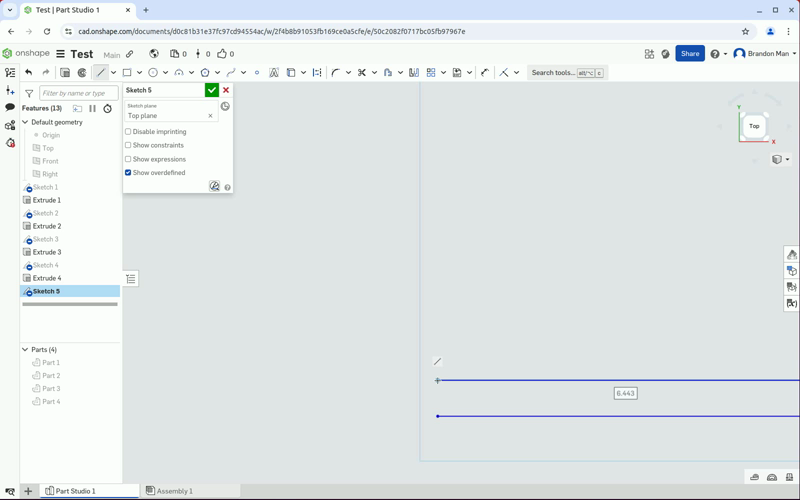
scroll(-6)
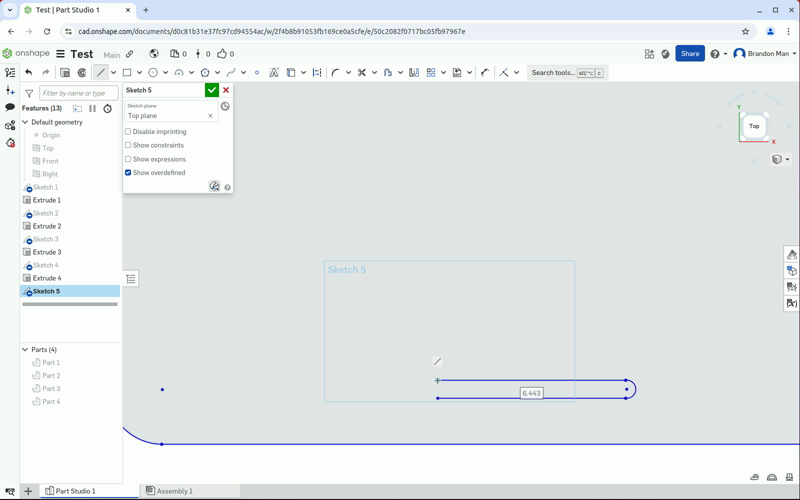
scroll(-6)
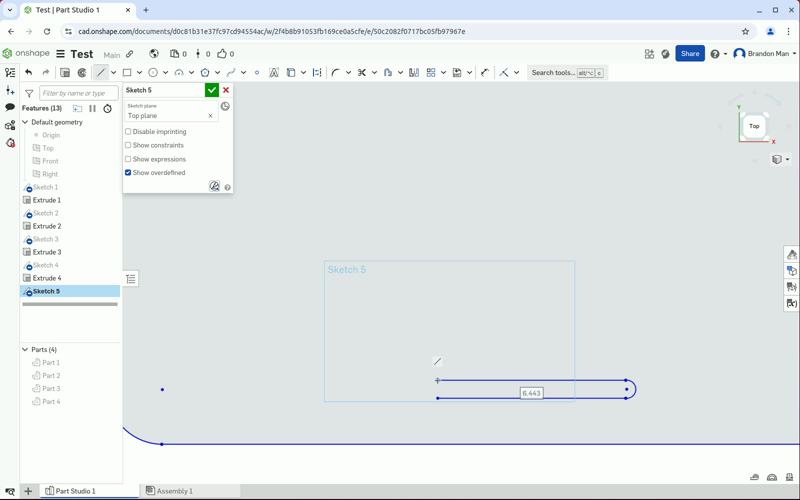
scroll(-6)
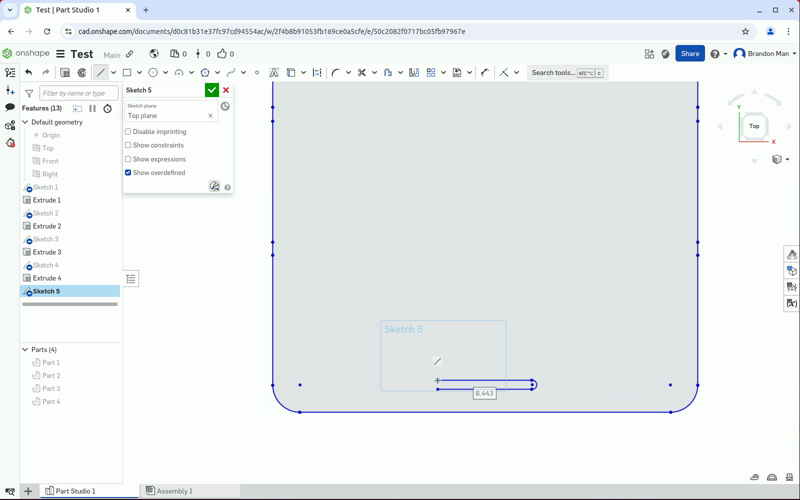
scroll(-6)
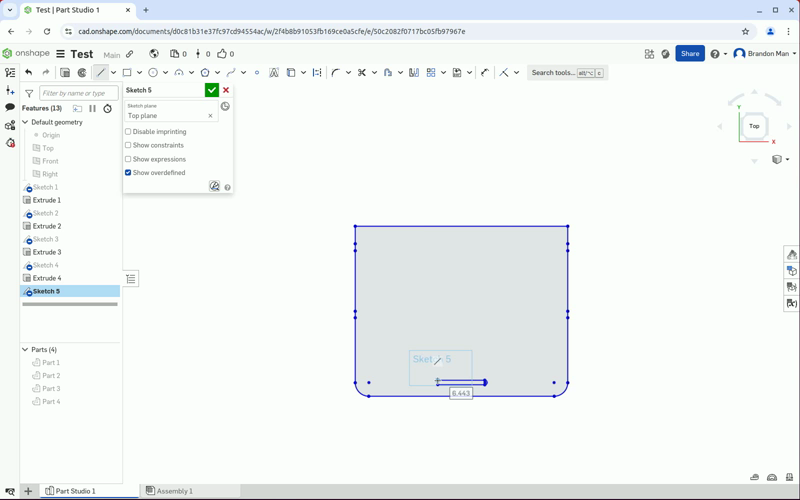
key_up(shift)
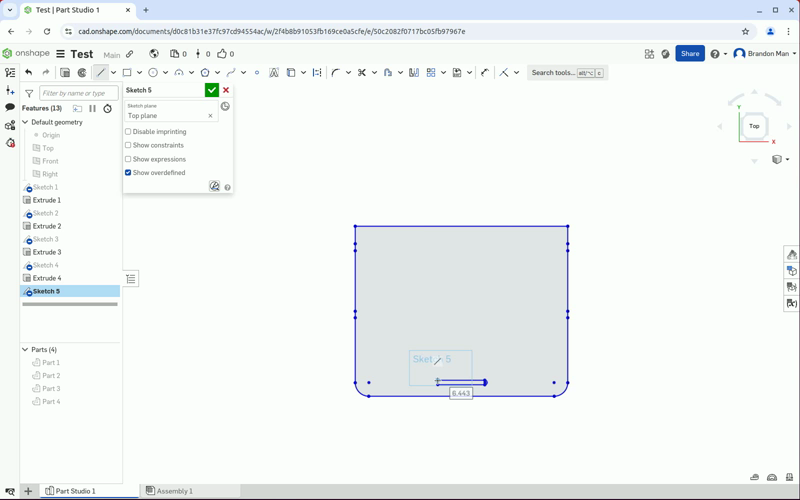
key(esc)
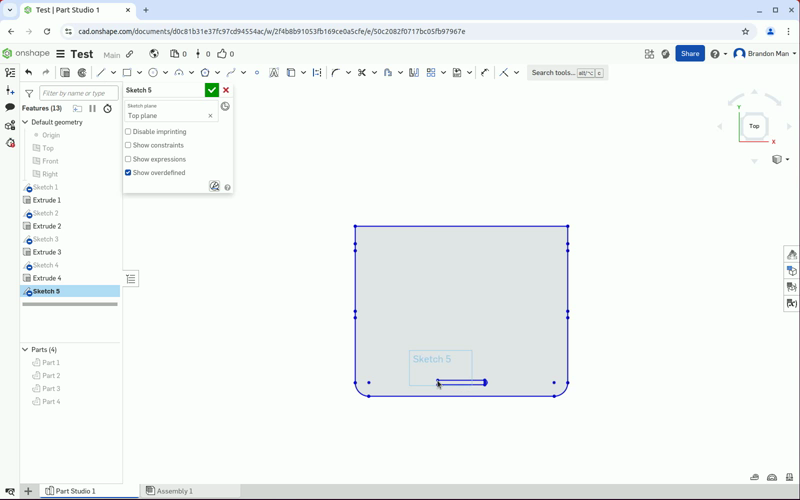
key(a)
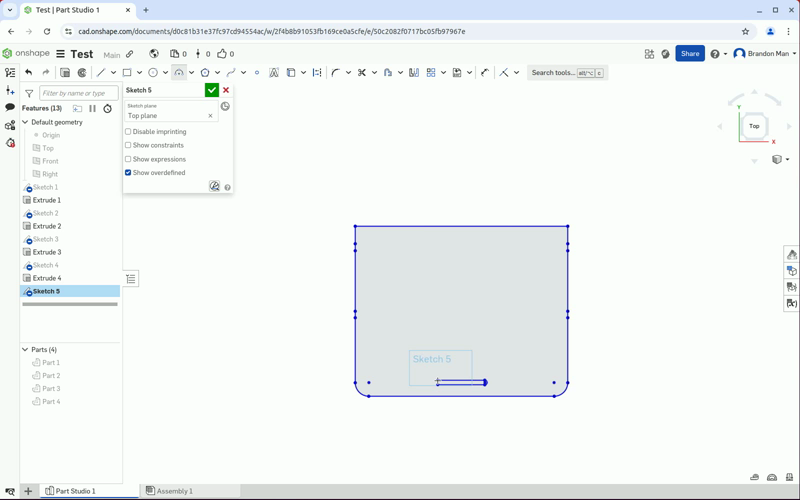
mouse_move(437, 380)
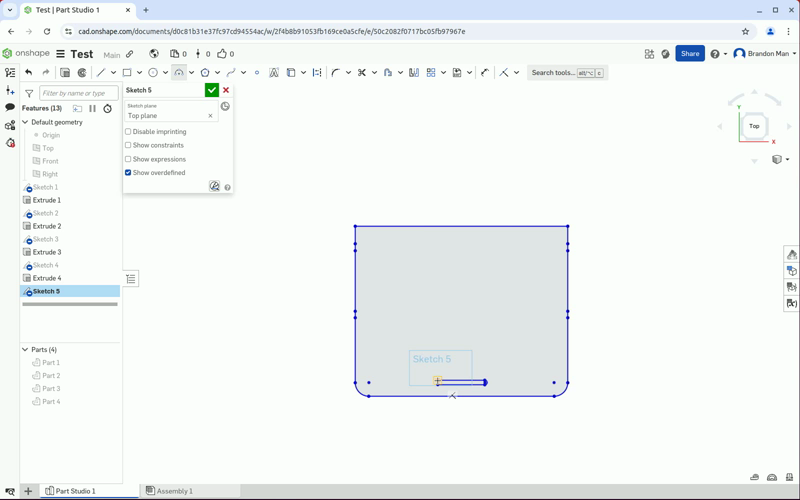
scroll(6)
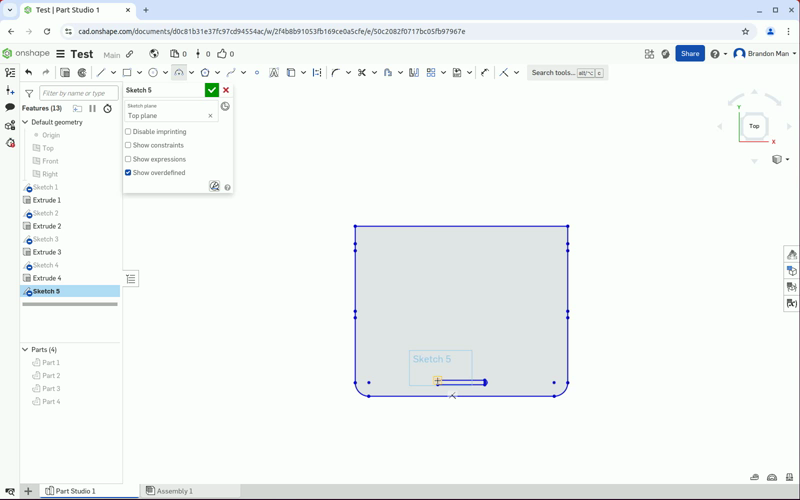
scroll(6)
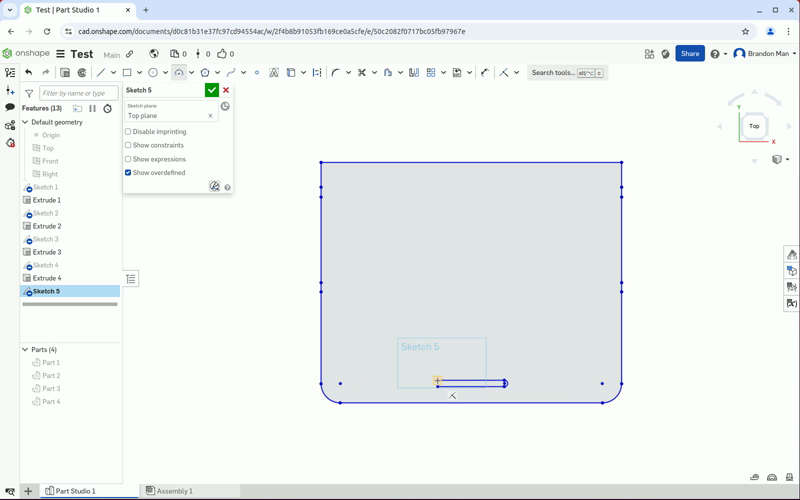
scroll(6)
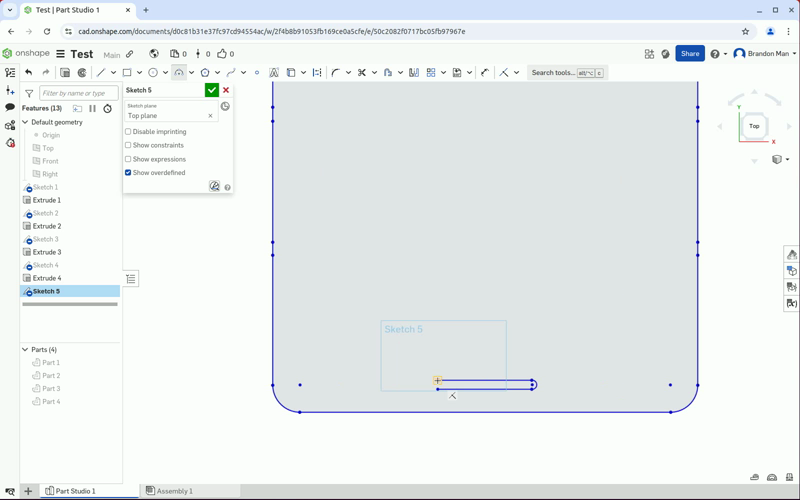
scroll(6)
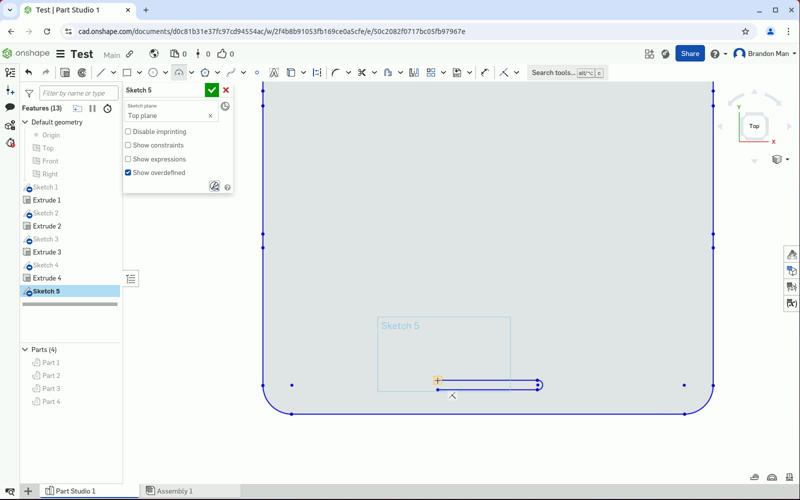
scroll(6)
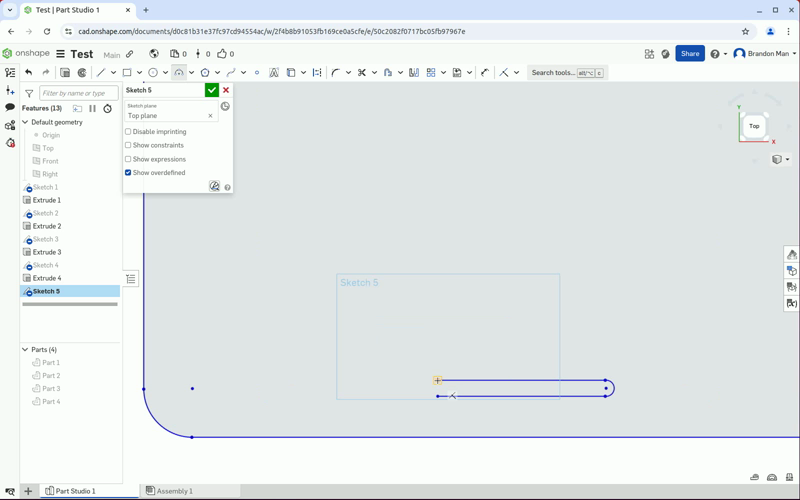
scroll(6)
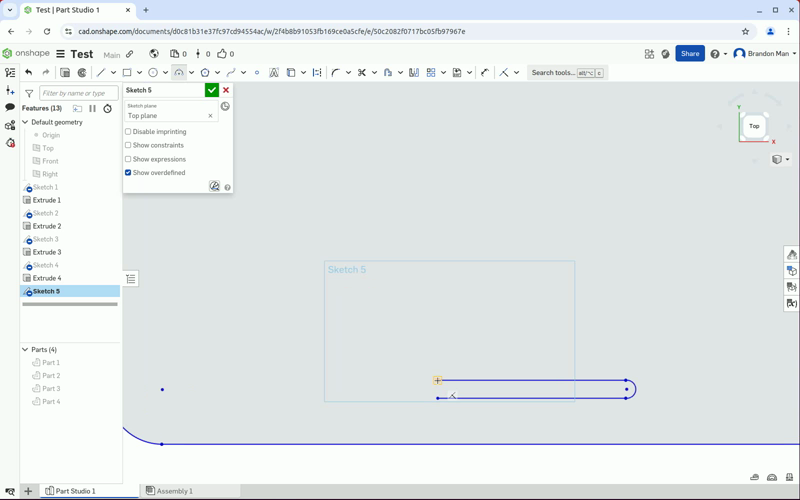
scroll(6)
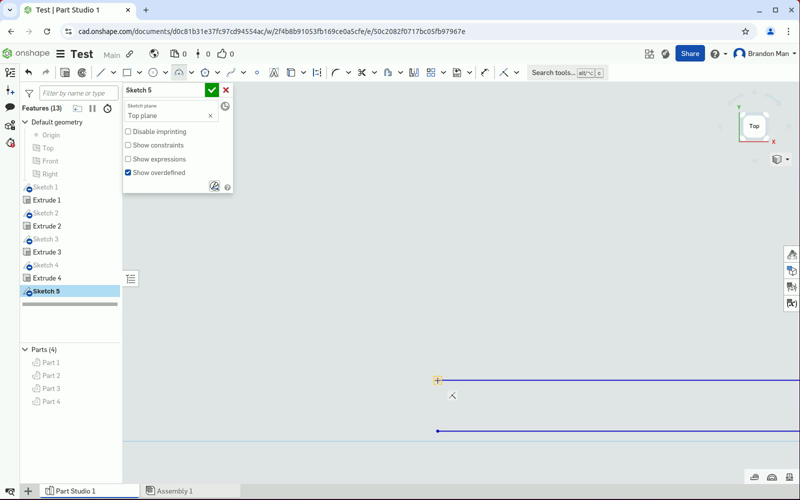
click(437, 380)
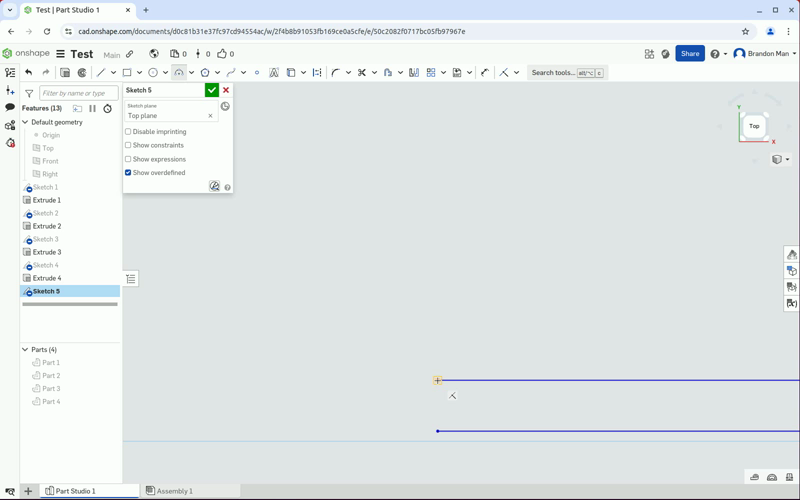
scroll(-6)
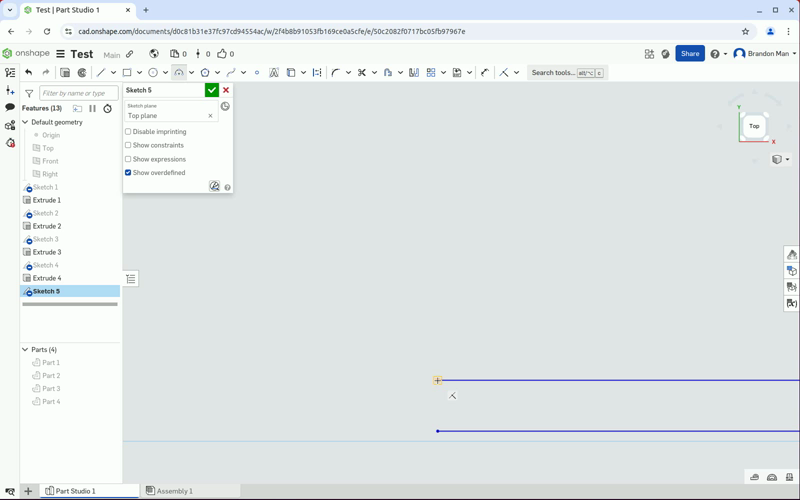
scroll(-6)
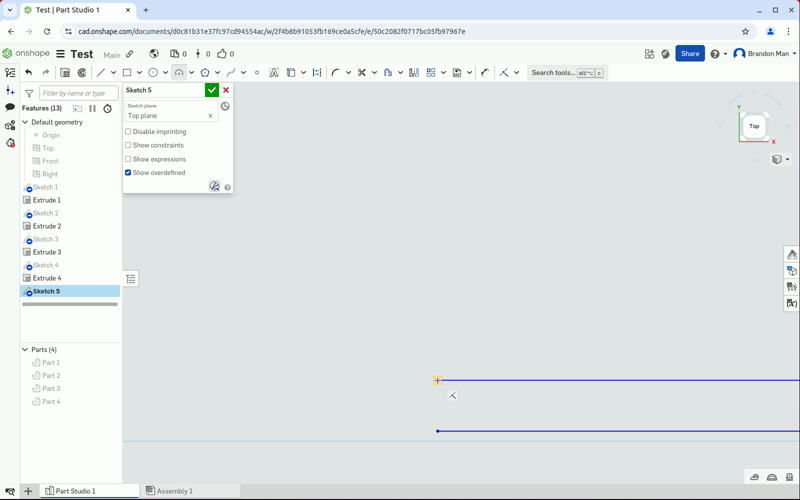
scroll(-6)
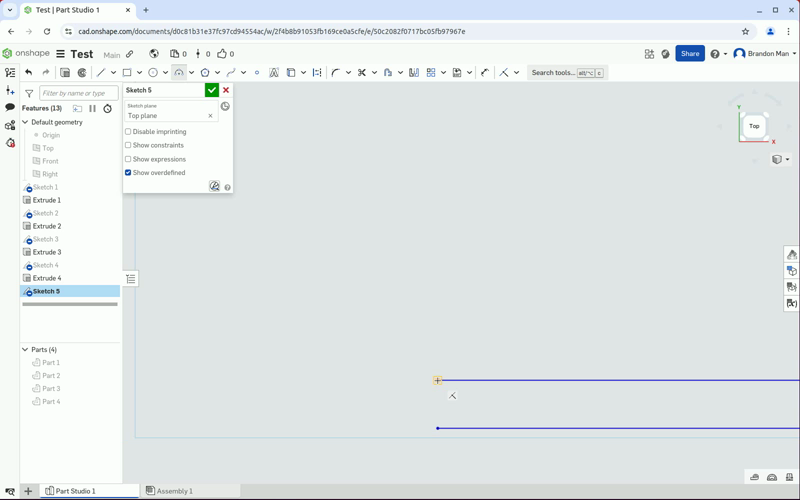
scroll(-6)
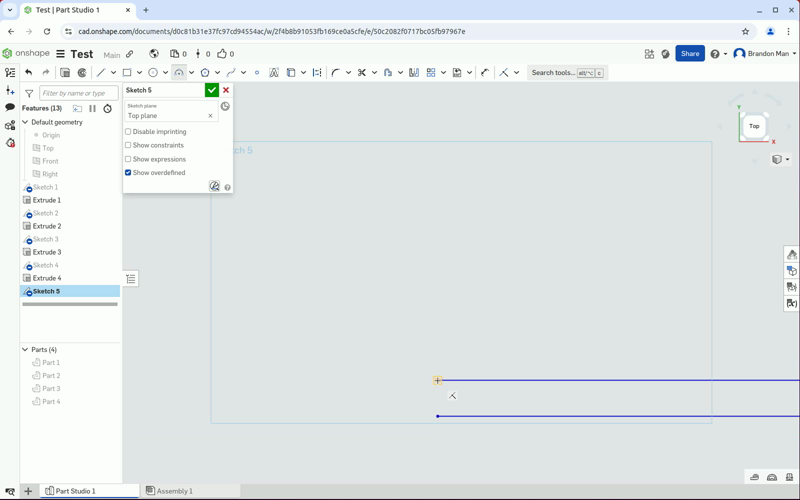
scroll(-6)
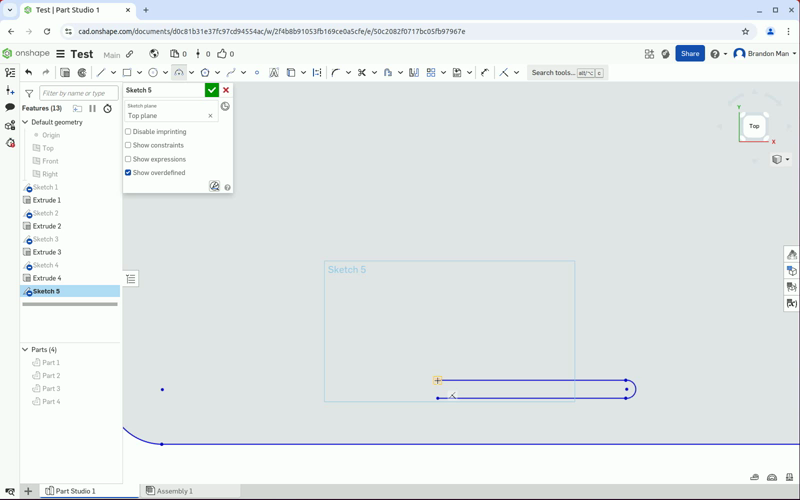
scroll(-6)
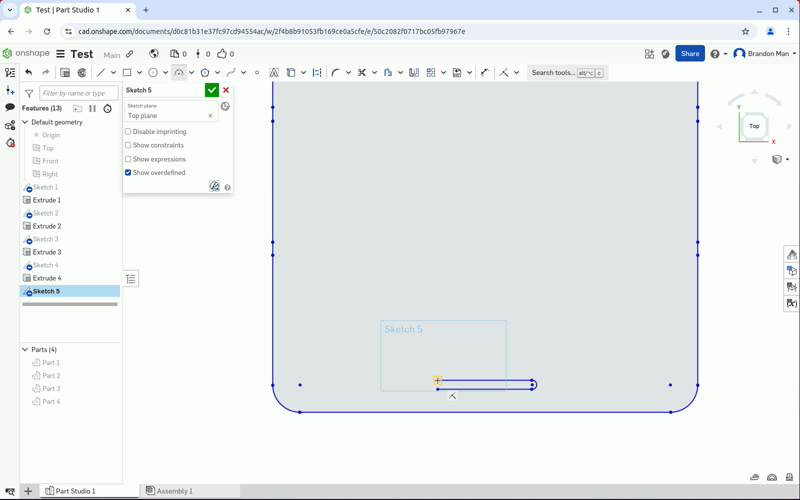
scroll(-6)
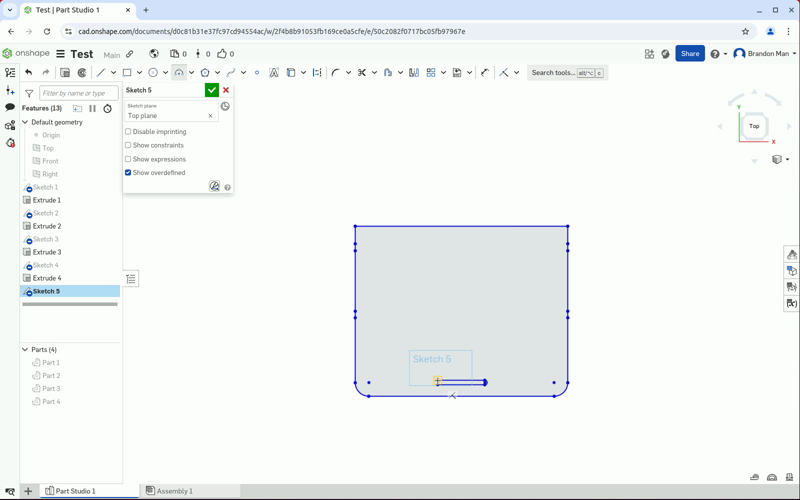
mouse_move(437, 384)
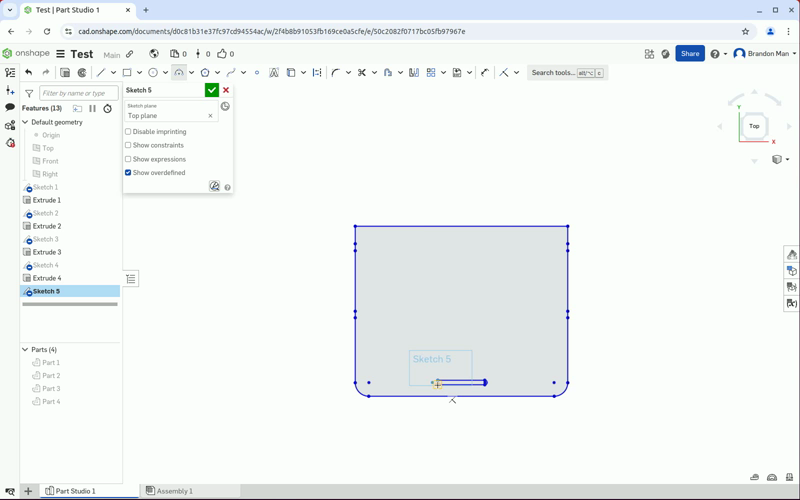
scroll(6)
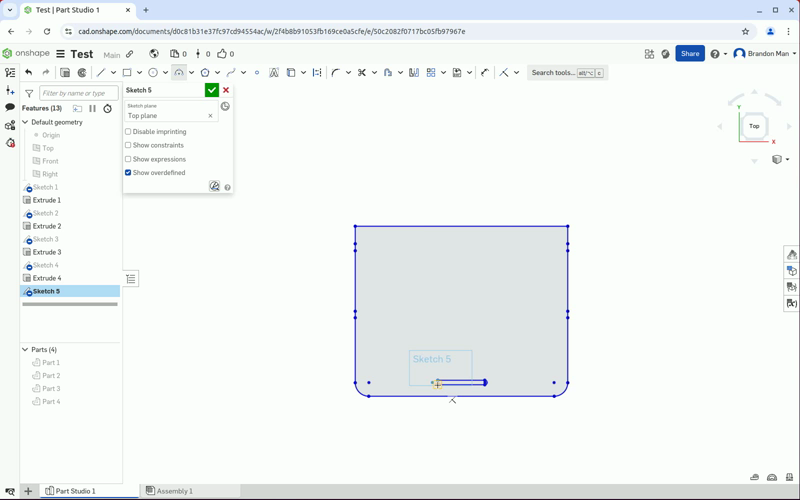
scroll(6)
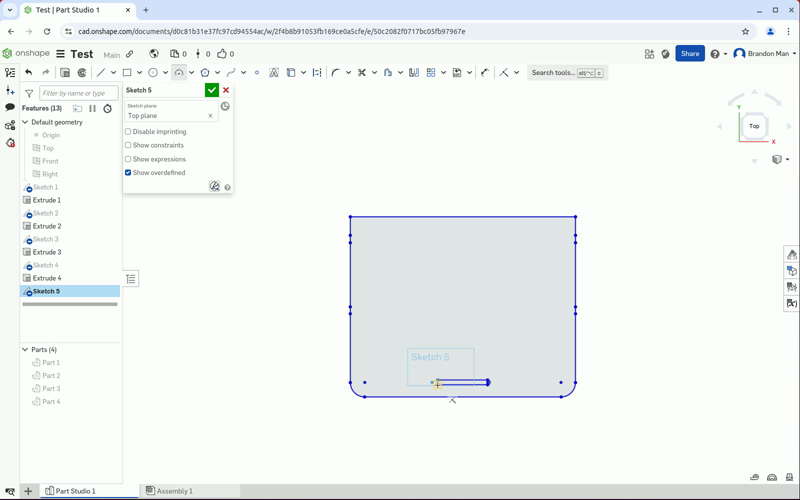
scroll(6)
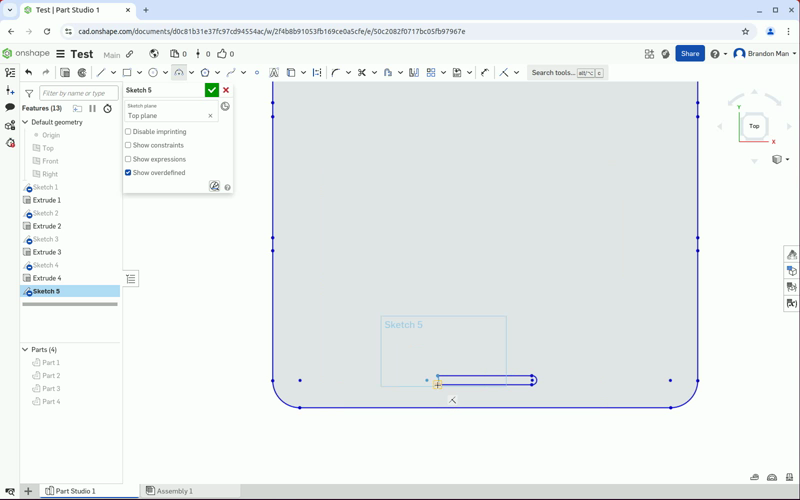
scroll(6)
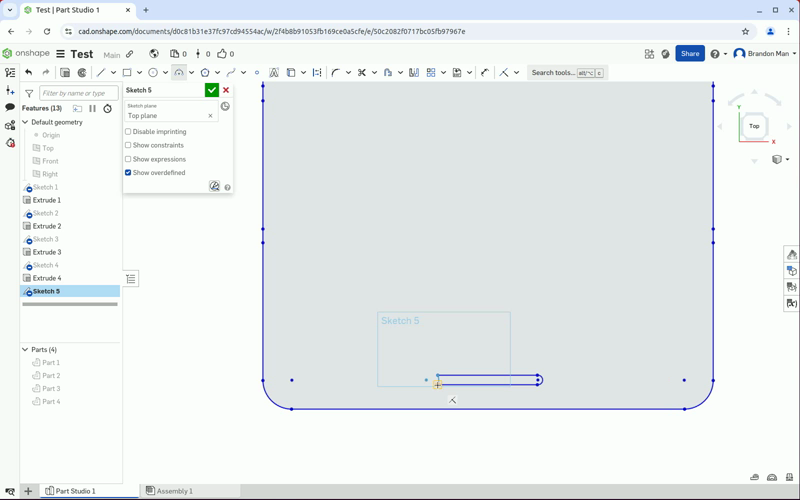
scroll(6)
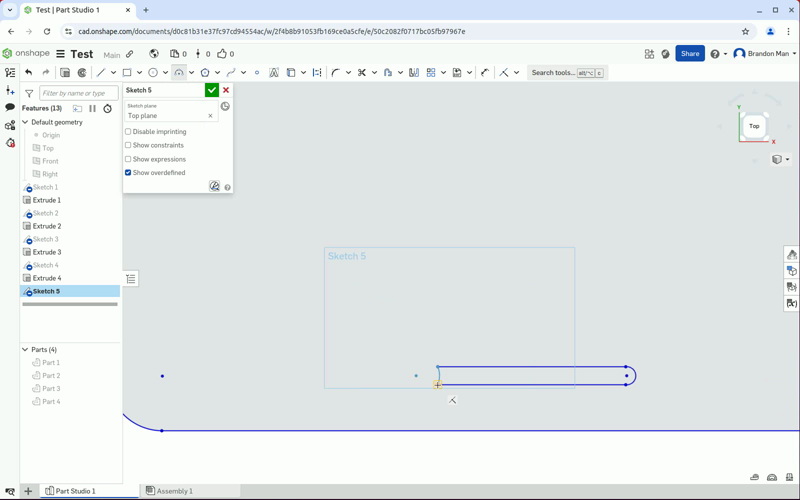
scroll(6)
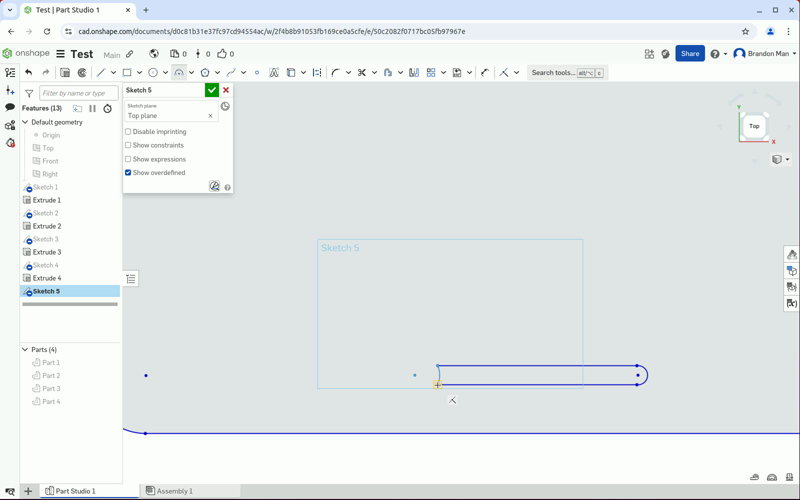
scroll(6)
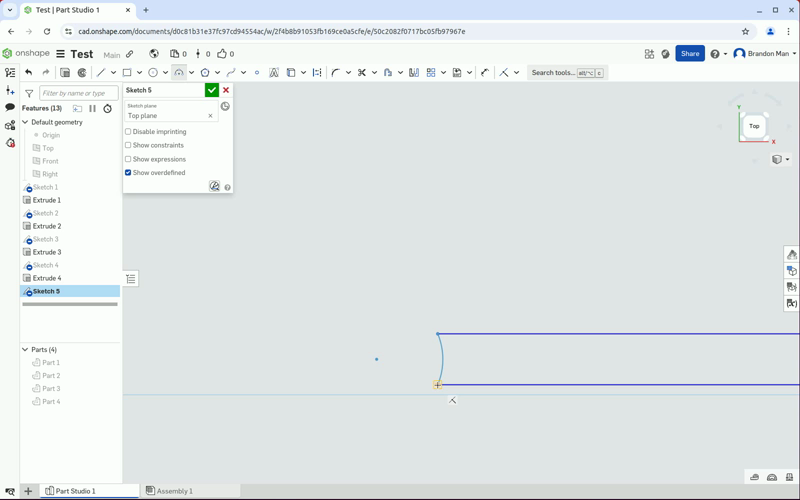
click(437, 384)
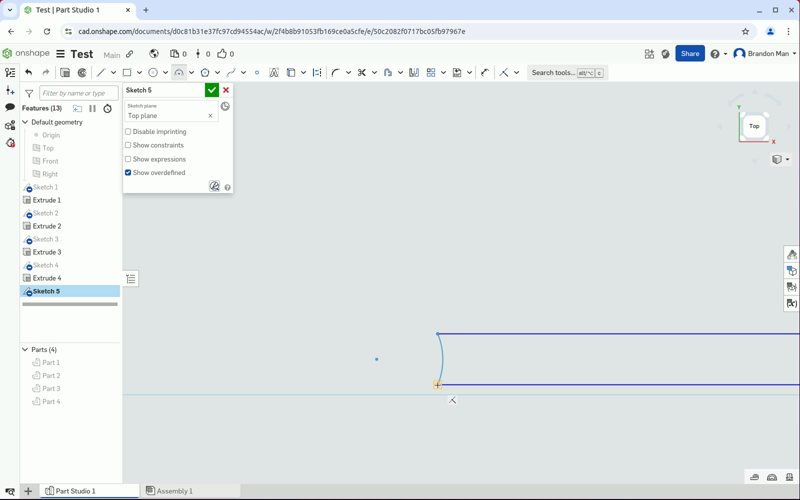
scroll(-6)
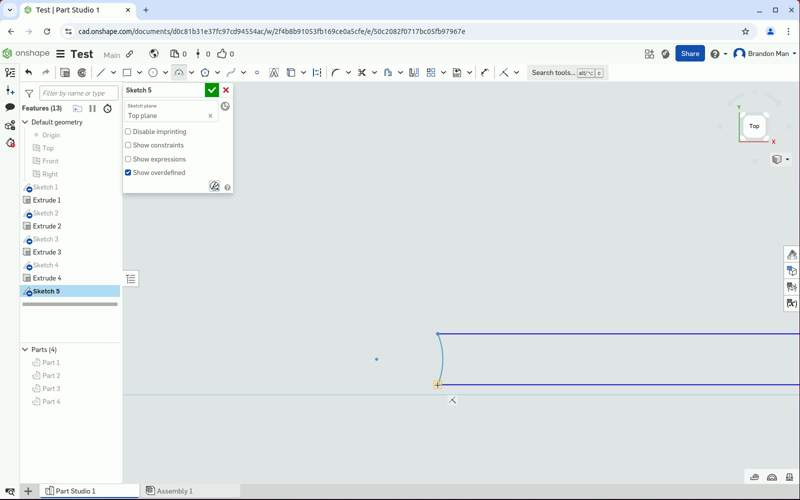
scroll(-6)
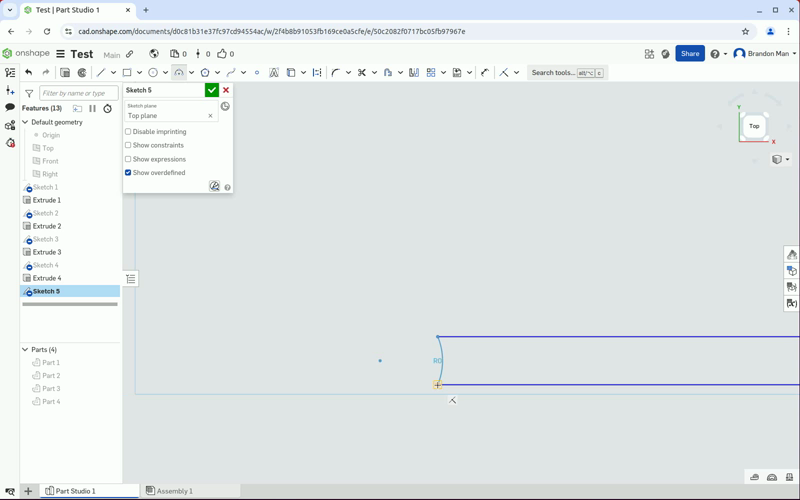
scroll(-6)
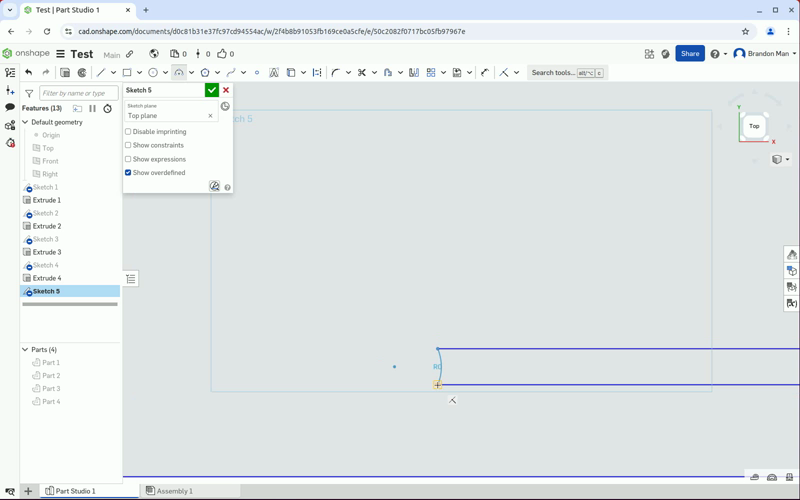
scroll(-6)
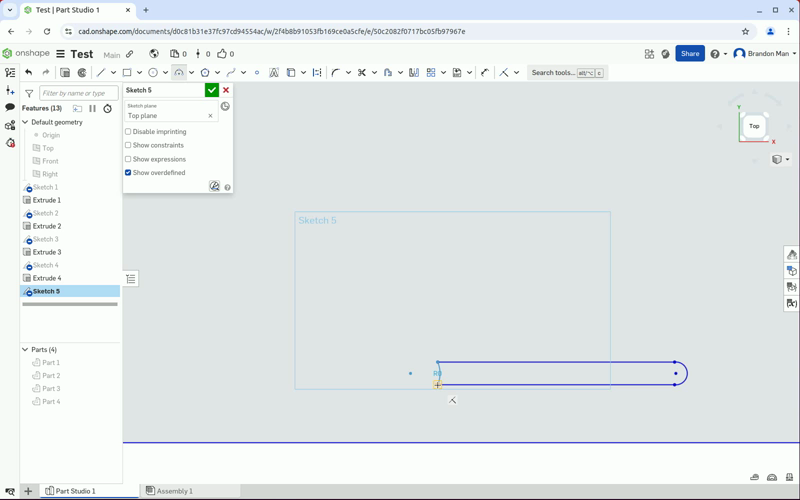
scroll(-6)
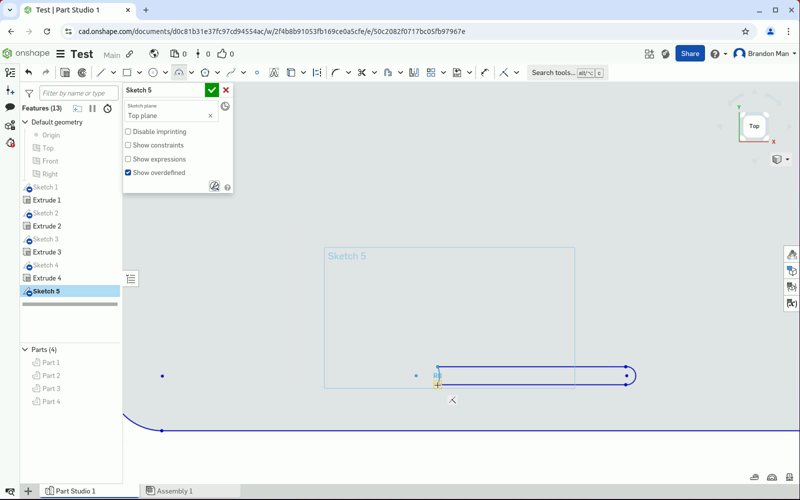
scroll(-6)
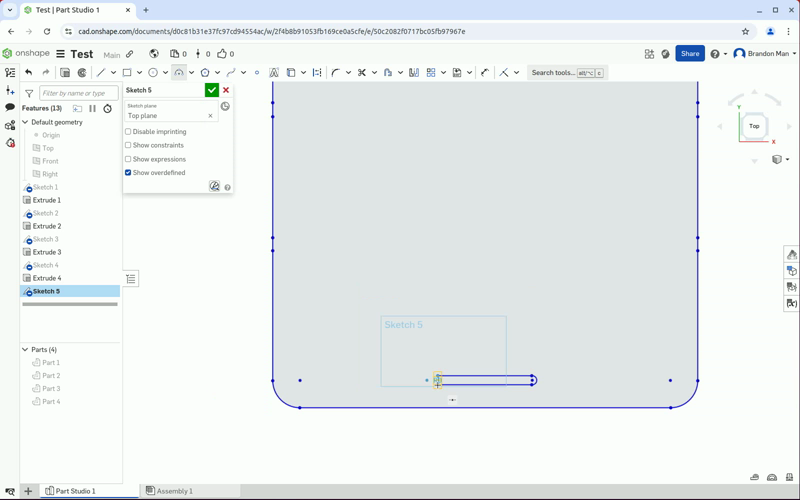
scroll(-6)
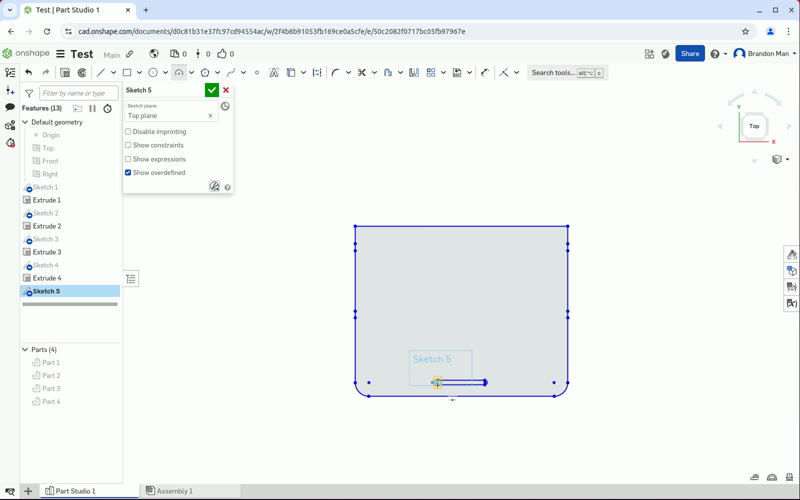
key_down(shift)
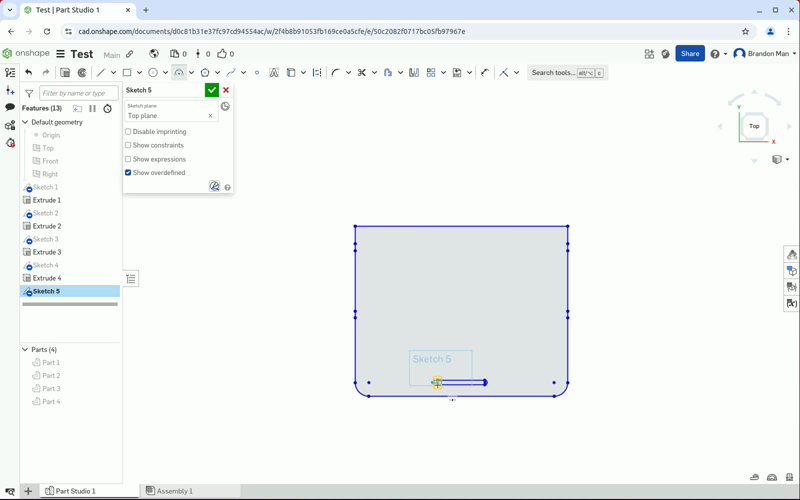
mouse_move(435, 382)
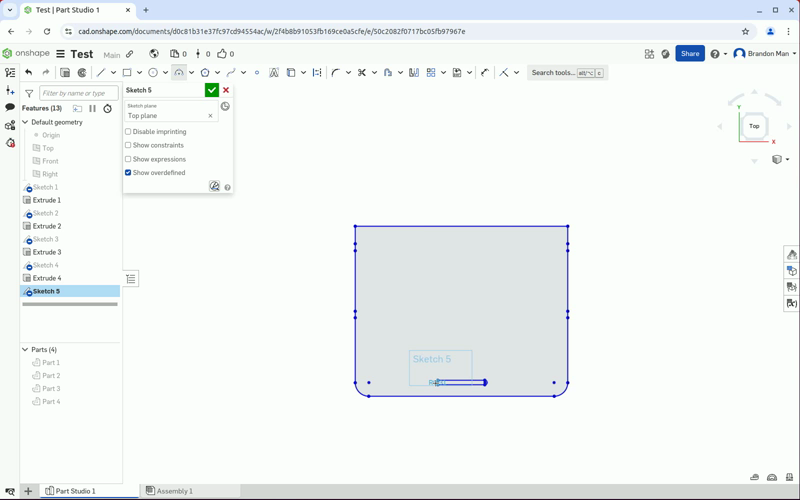
scroll(6)
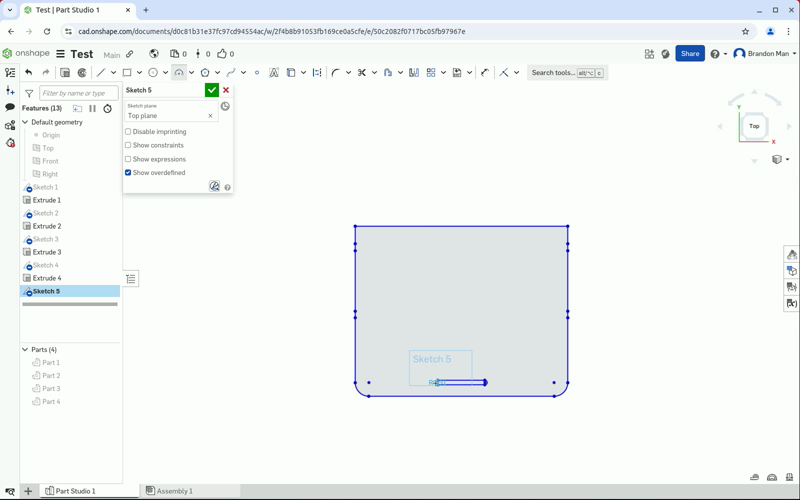
scroll(6)
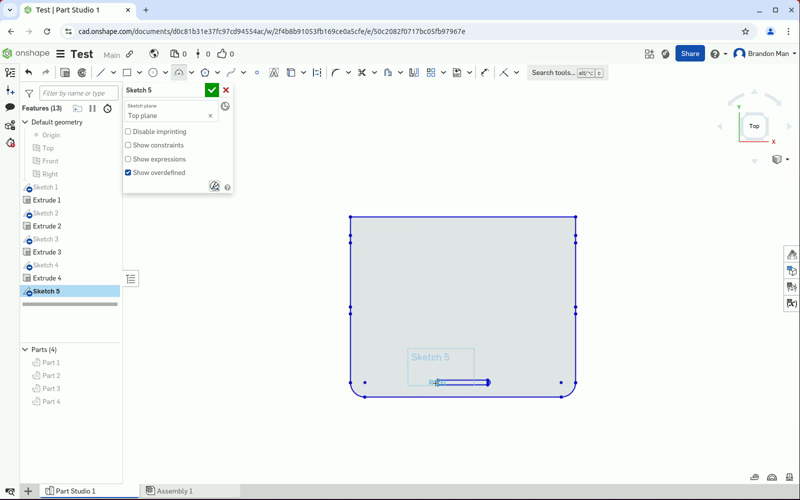
scroll(6)
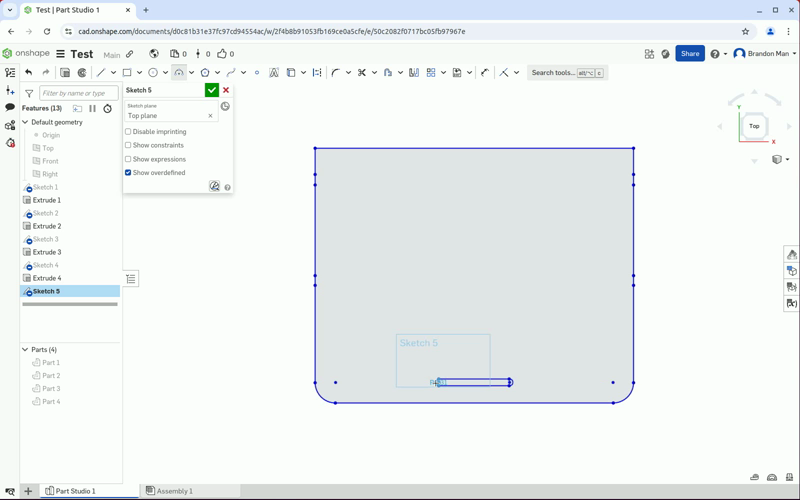
scroll(6)
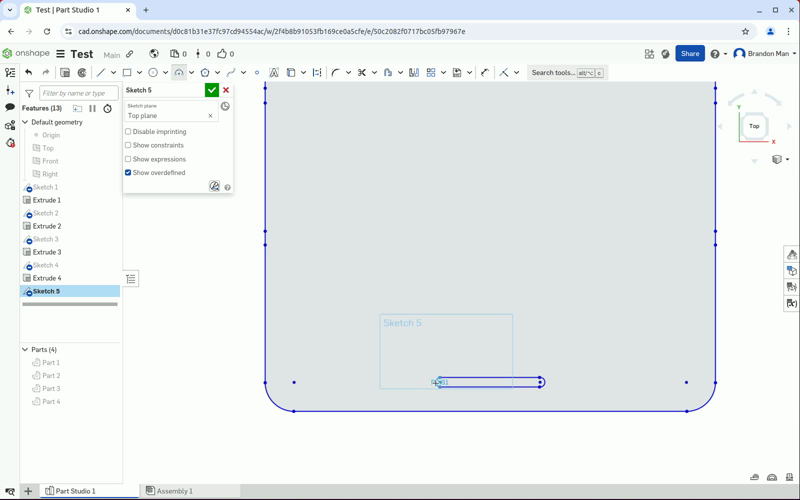
scroll(6)
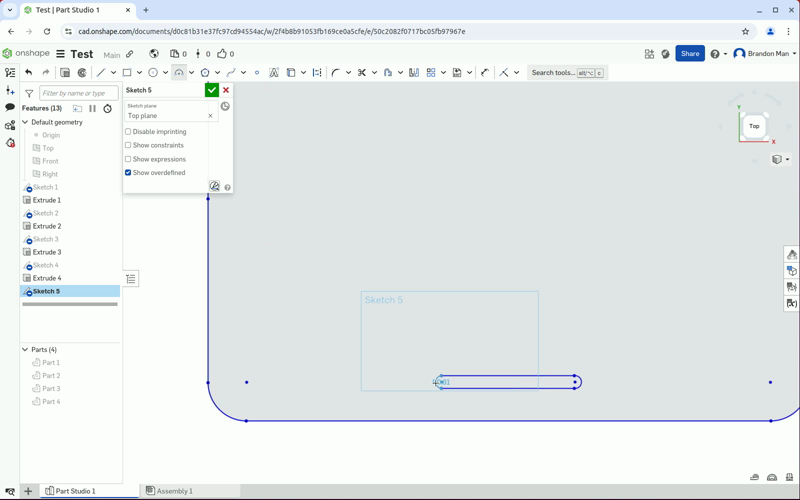
scroll(6)
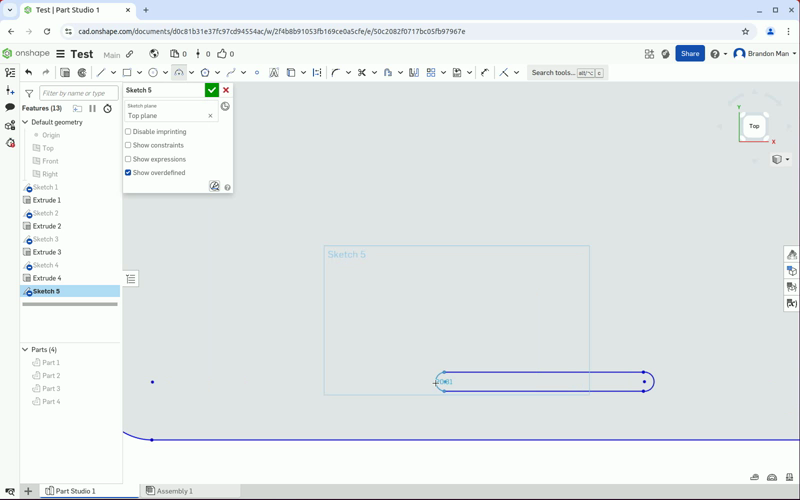
scroll(6)
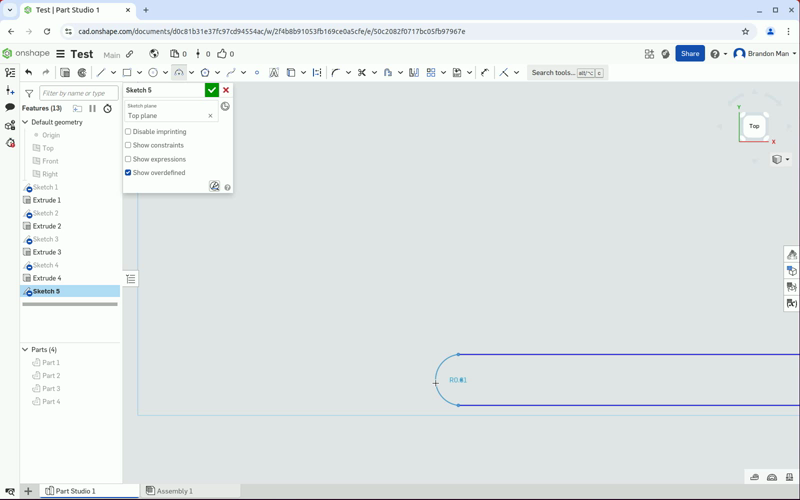
click(435, 382)
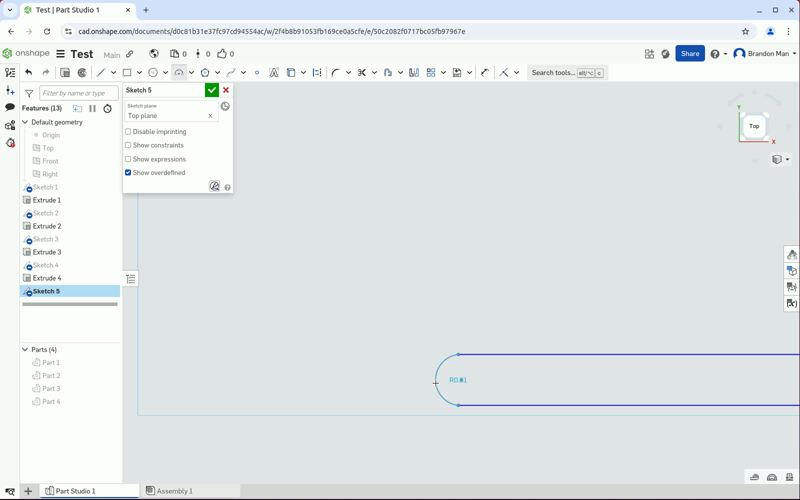
scroll(-6)
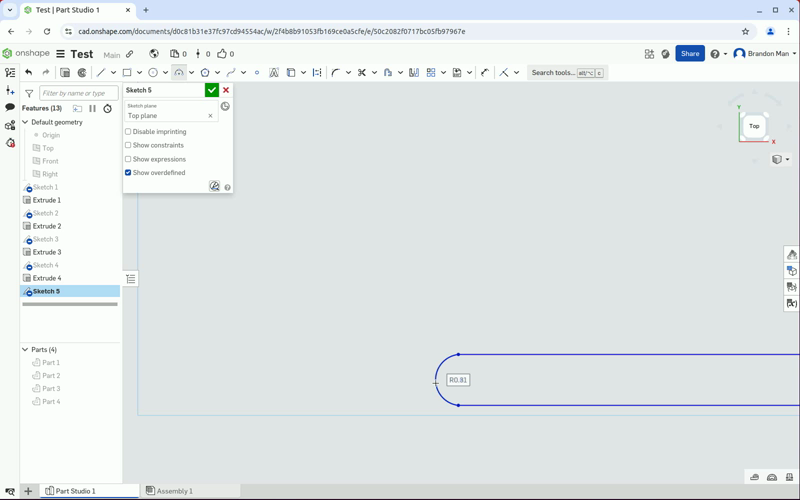
scroll(-6)
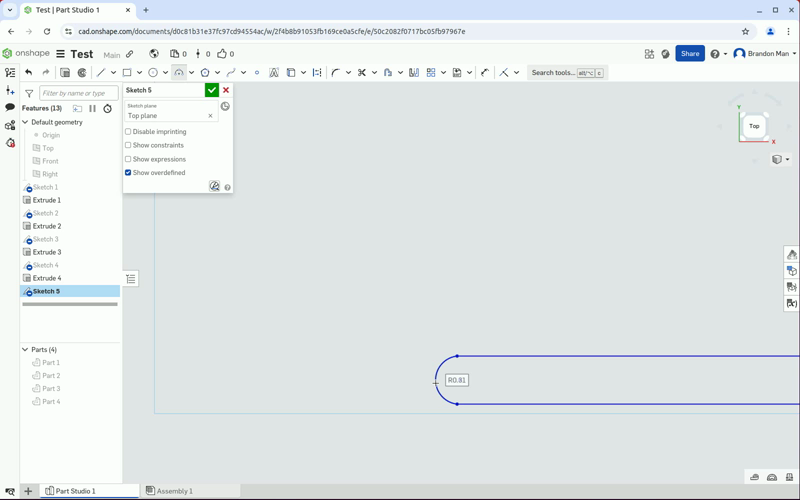
scroll(-6)
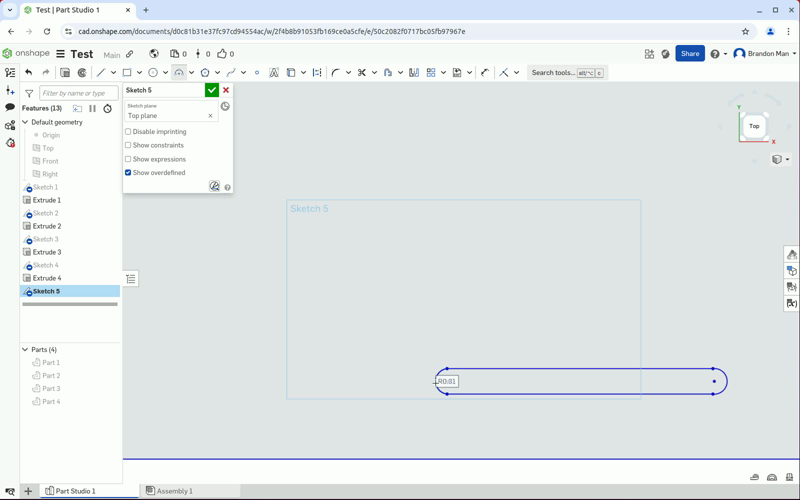
scroll(-6)
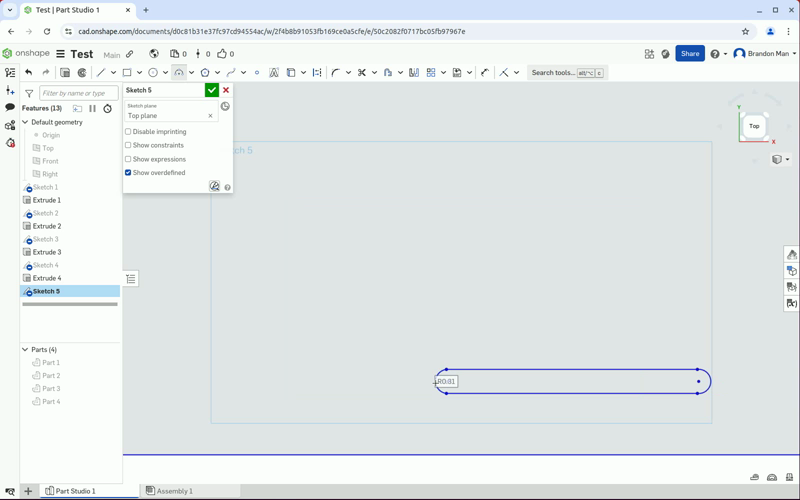
scroll(-6)
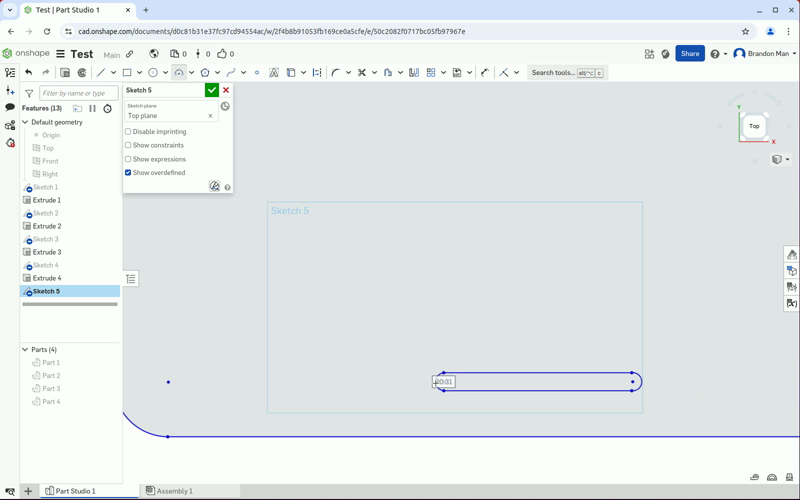
scroll(-6)
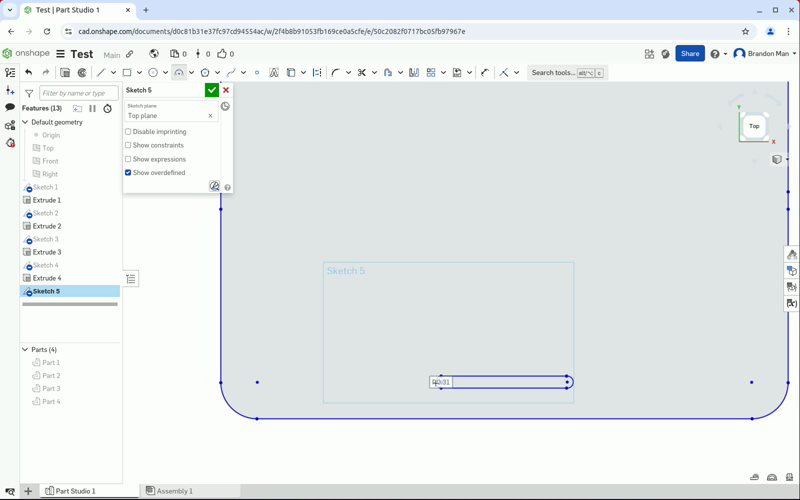
scroll(-6)
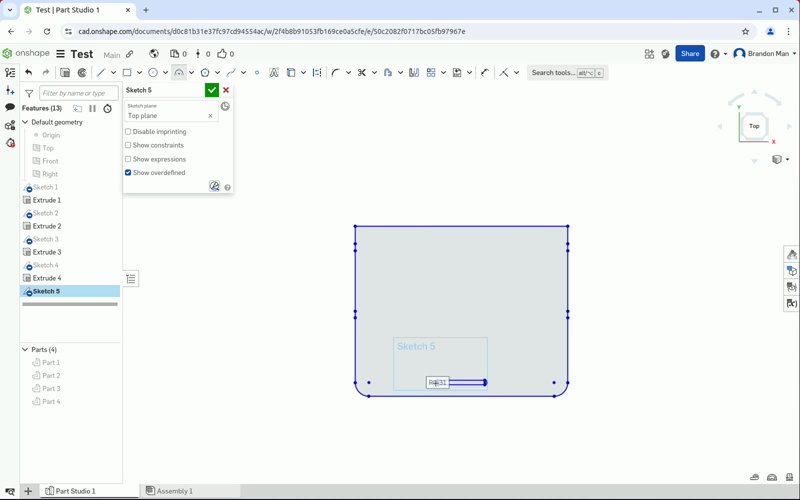
key_up(shift)
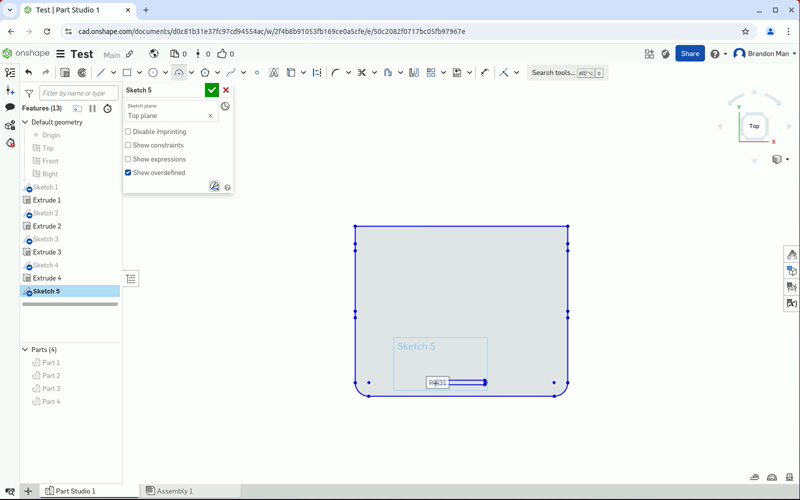
key(esc)
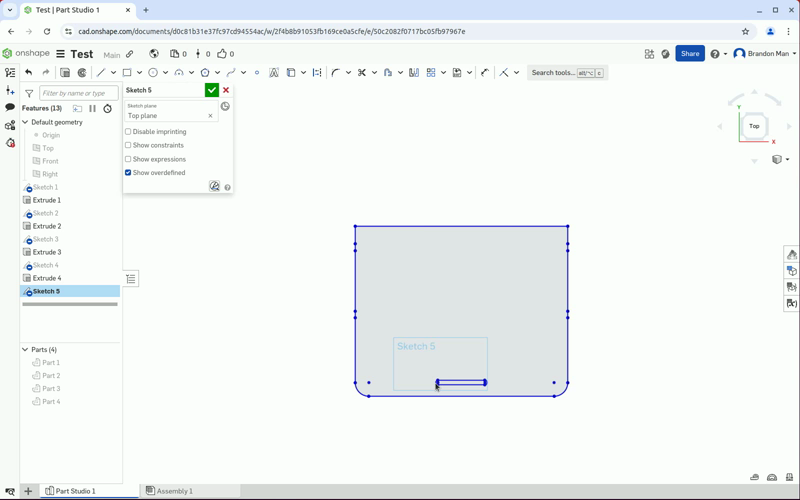
mouse_move(517, 331)
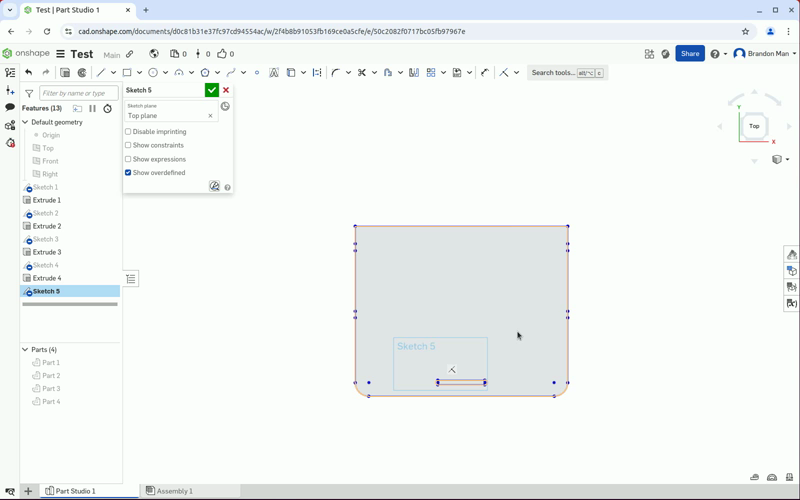
click(517, 331)
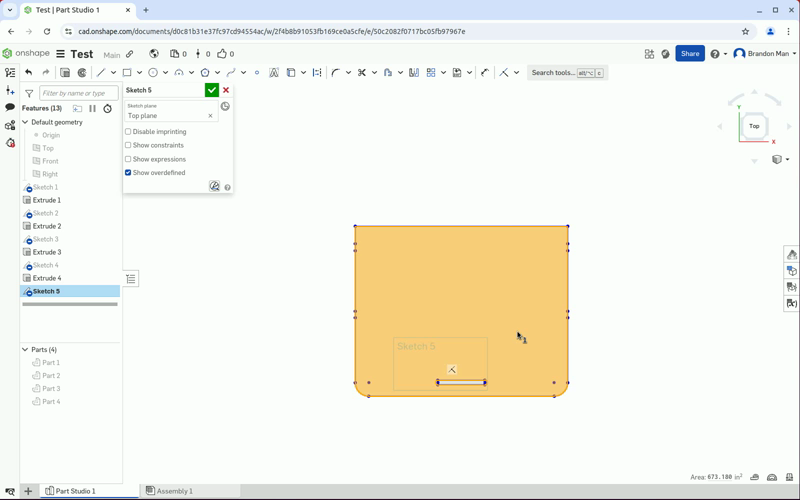
mouse_move(73, 352)
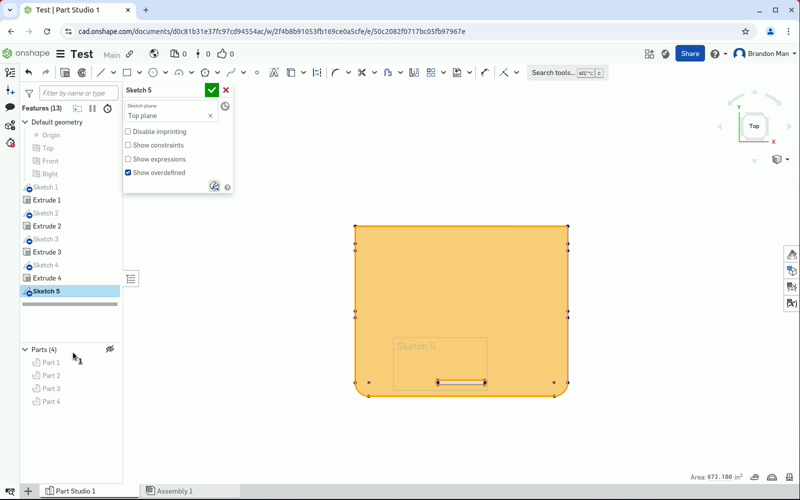
key(shift+y)
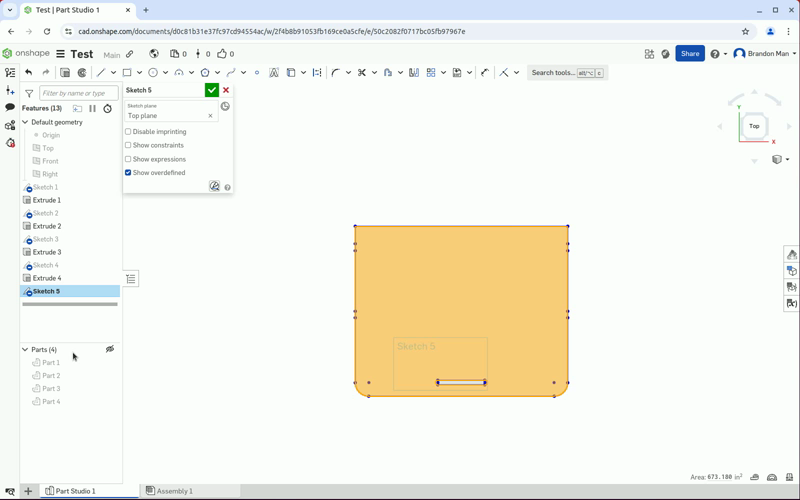
key(shift+e)
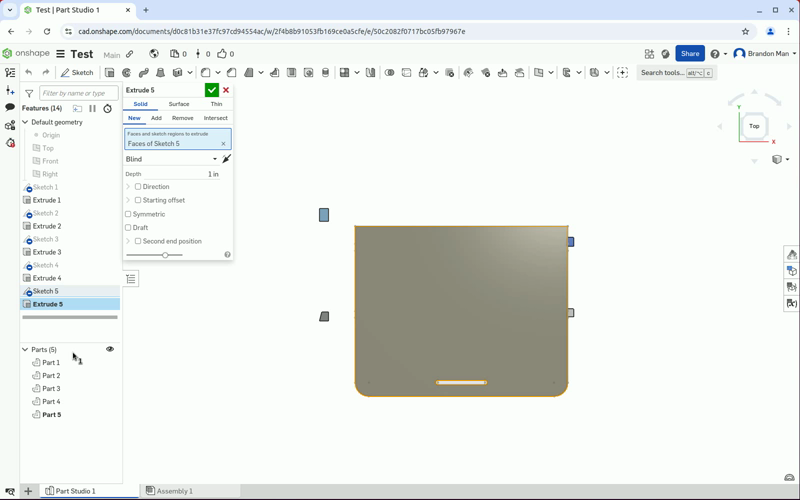
mouse_move(143, 106)
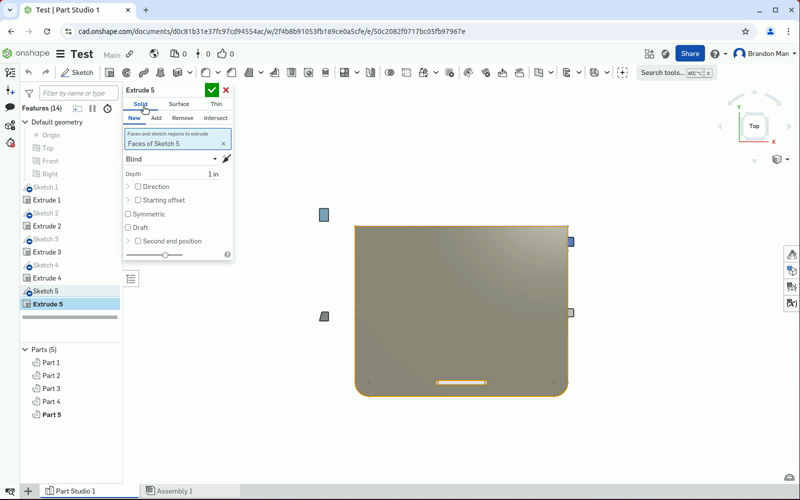
click(143, 106)
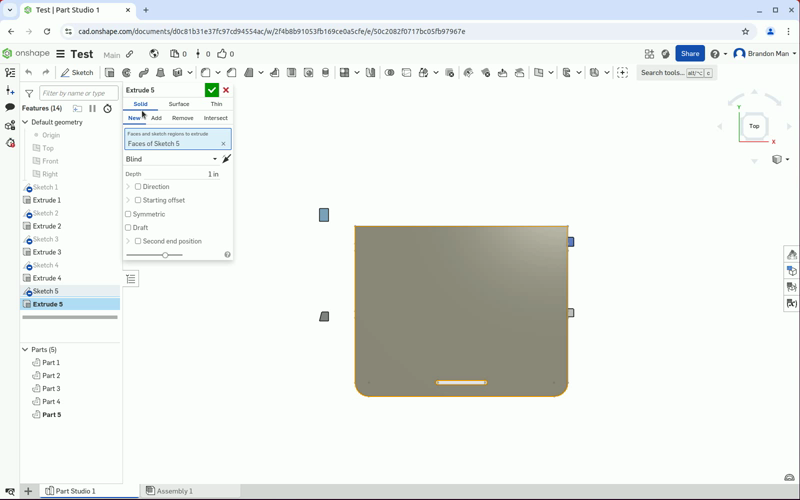
mouse_move(137, 120)
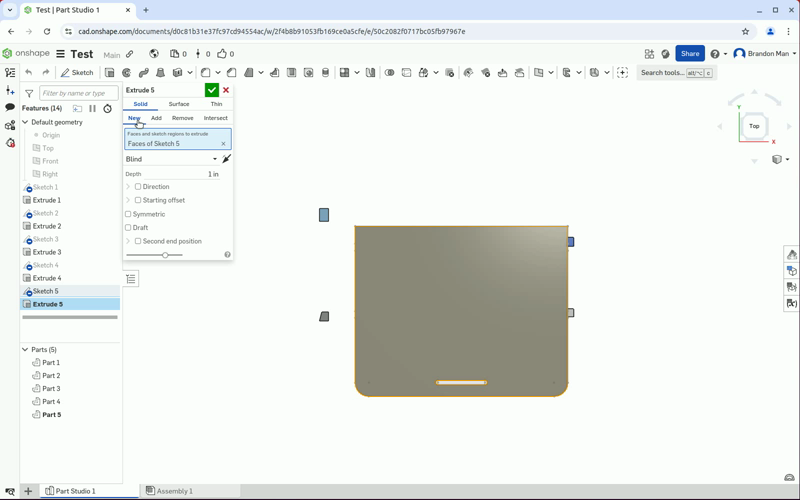
click(137, 120)
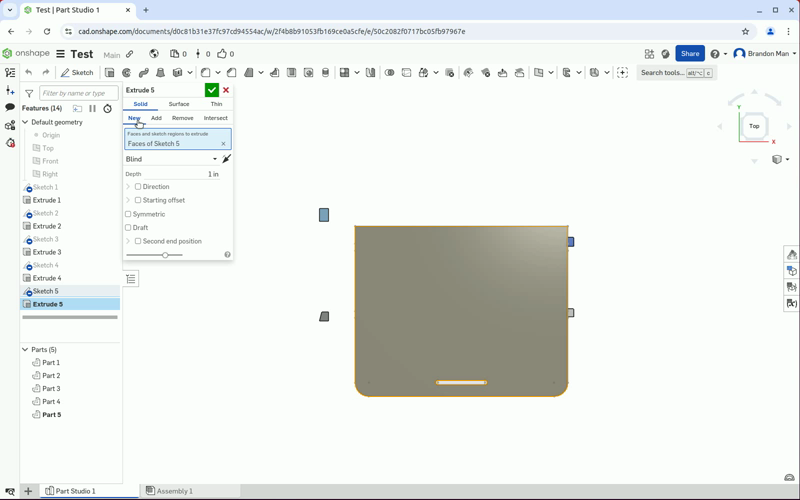
key(tab, 4)
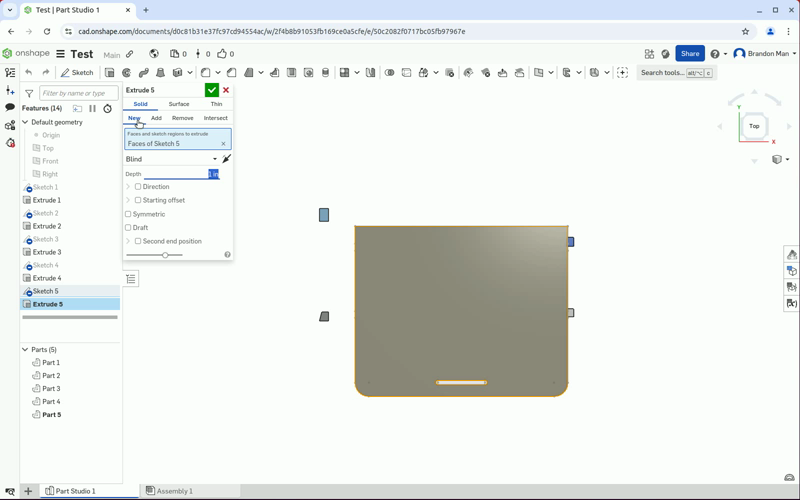
text(0.963)
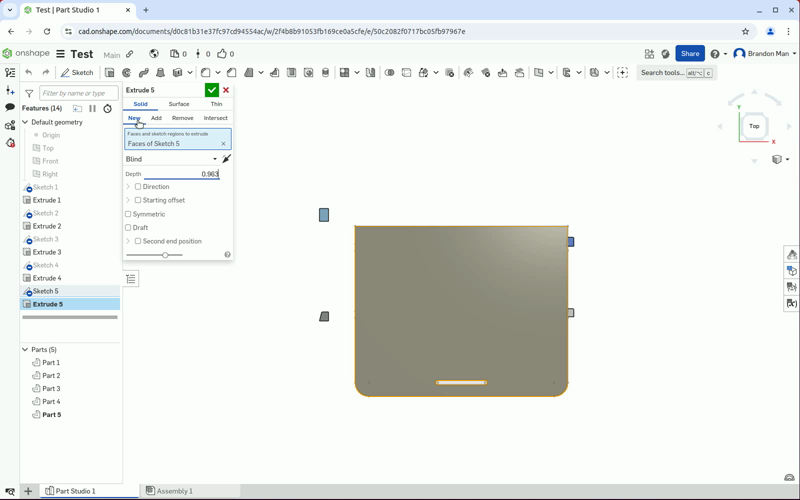
key(enter)
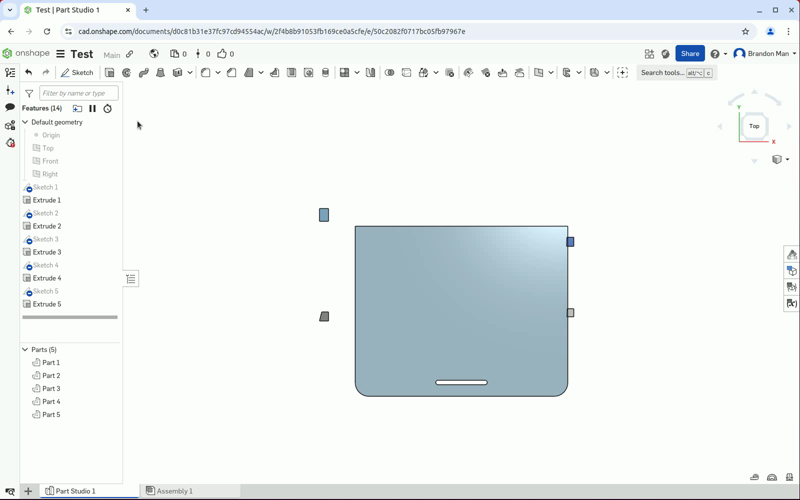
key(shift+h)
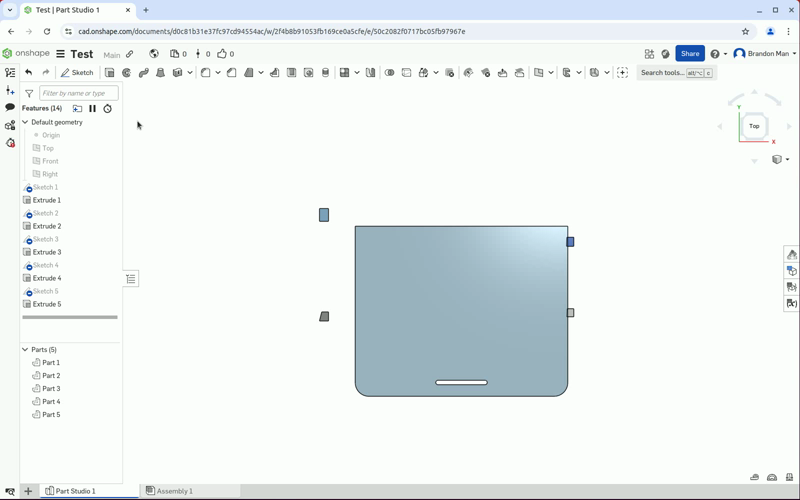
key(shift+h)
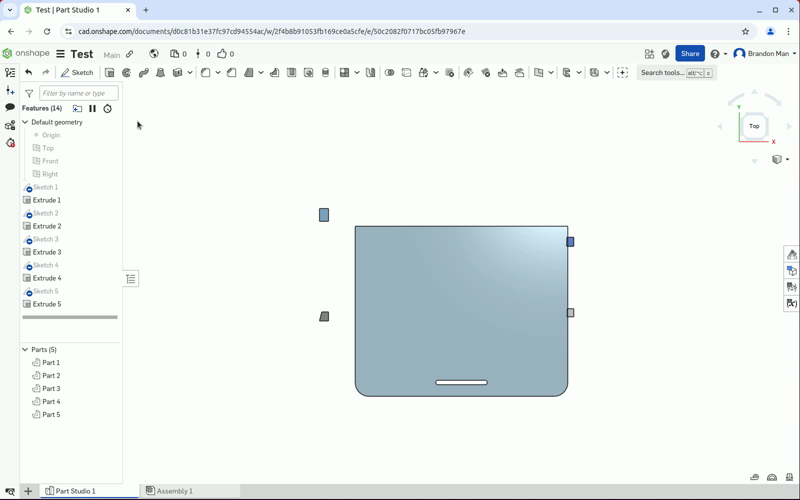
key(shift+7)
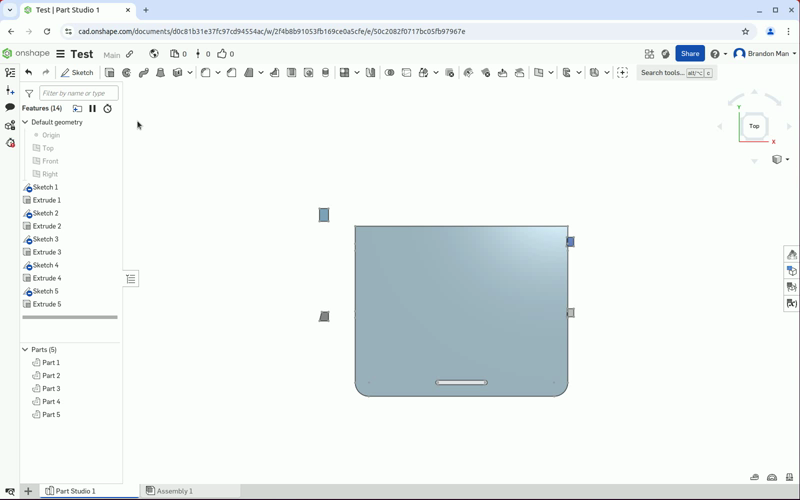
key(up, 3)
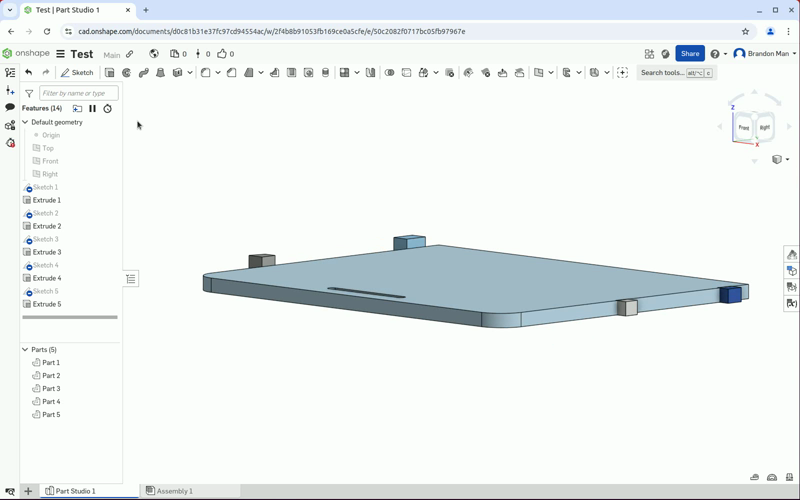
key(left, 3)
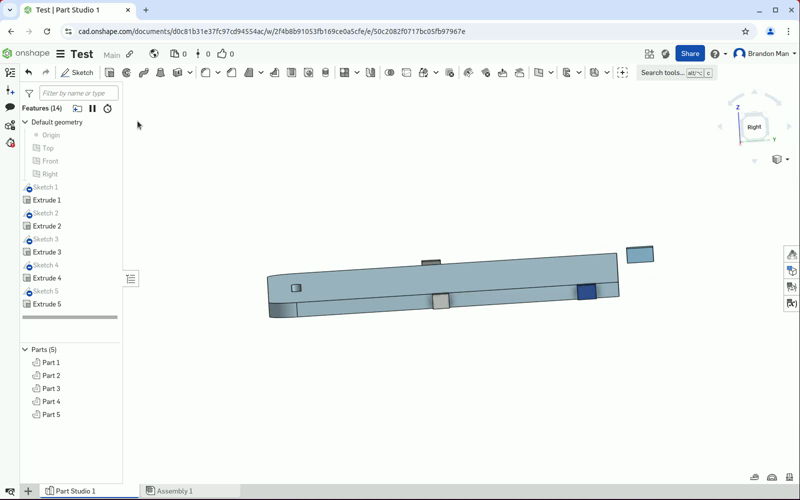
key(right, 3)
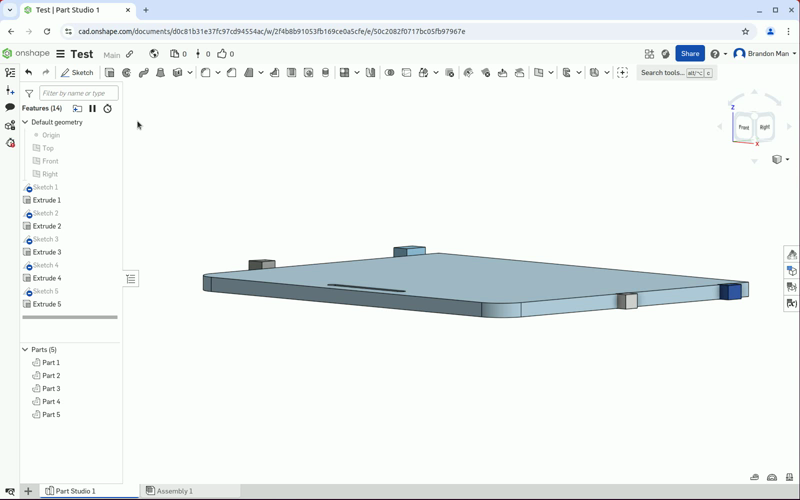
key(down, 3)
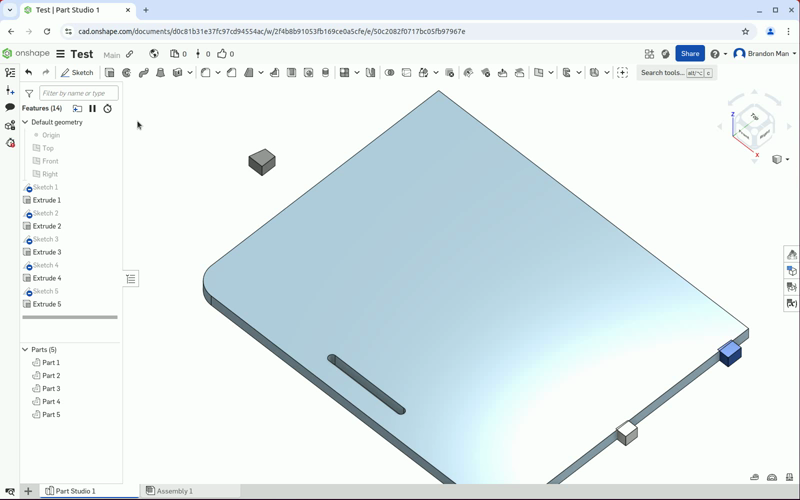
mouse_move(73, 189)
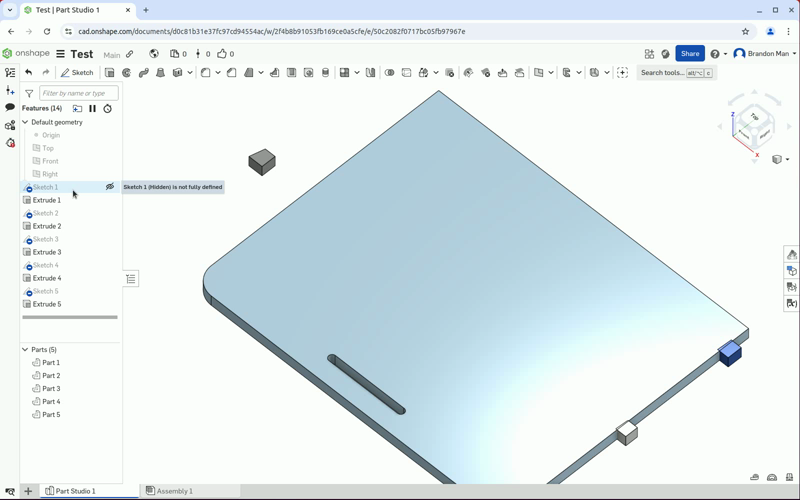
click(73, 189)